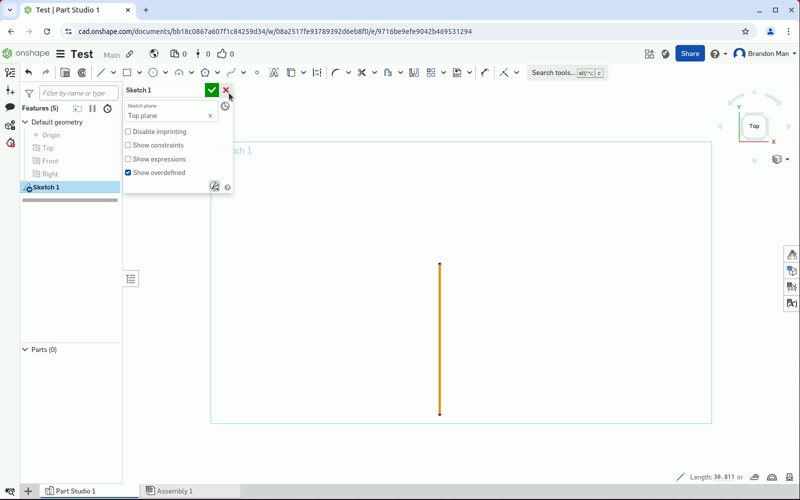
key(shift+h)
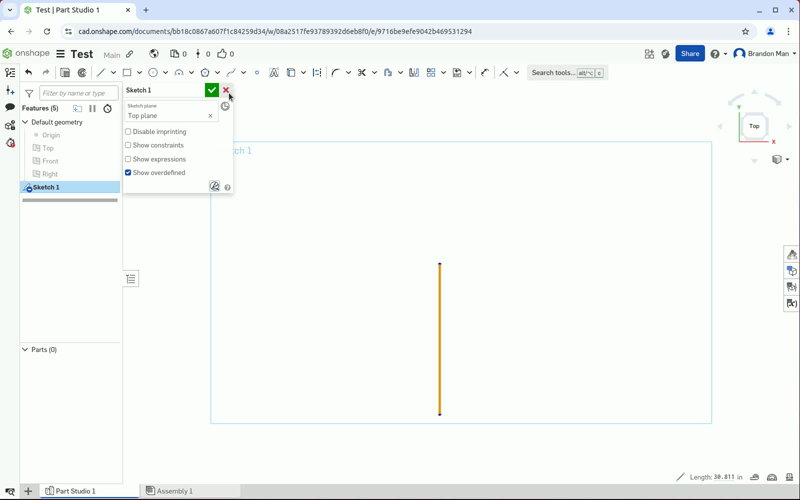
key(shift+s)
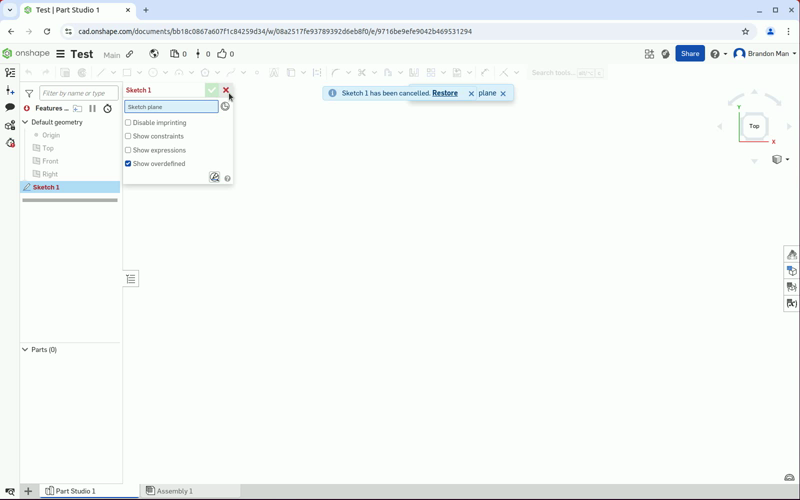
mouse_move(73, 150)
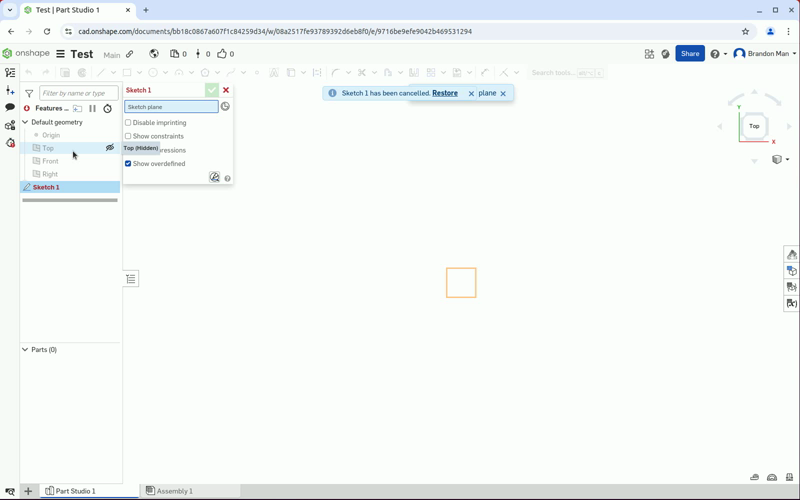
click(73, 150)
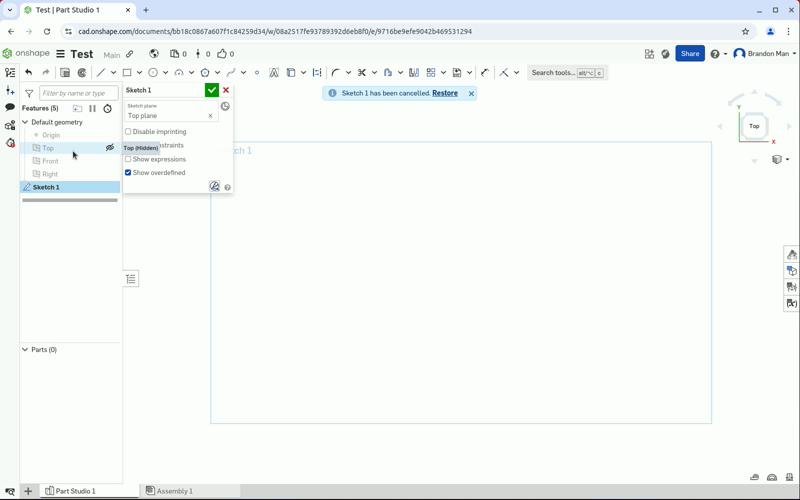
mouse_move(73, 352)
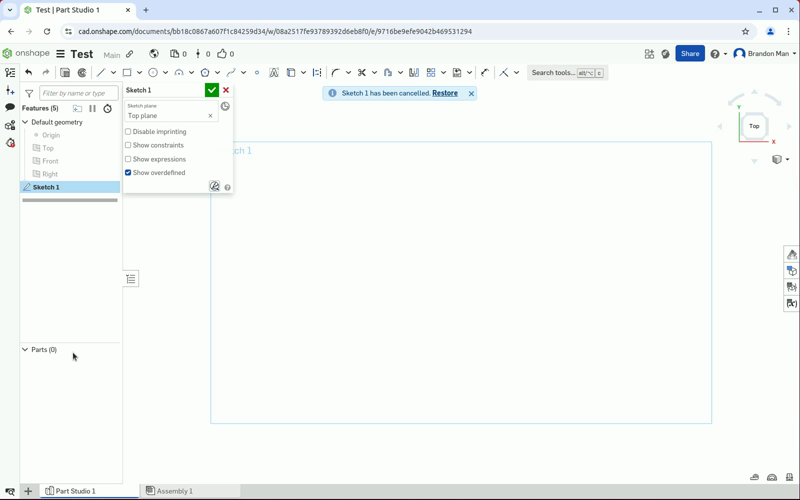
key(y)
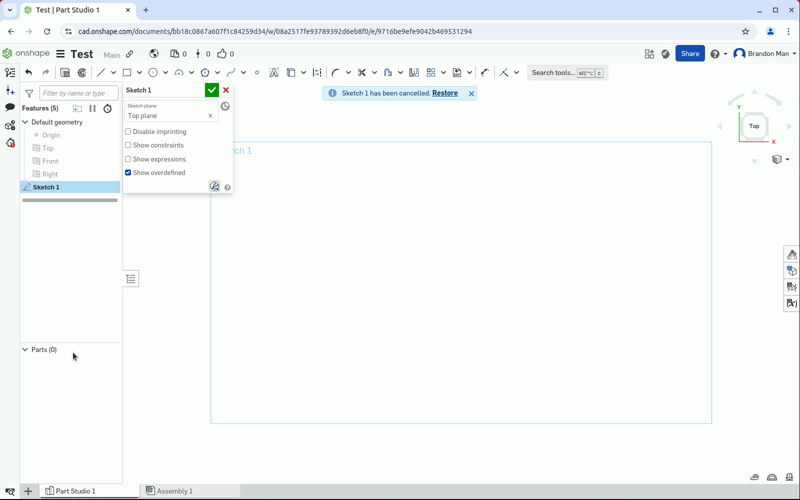
key(l)
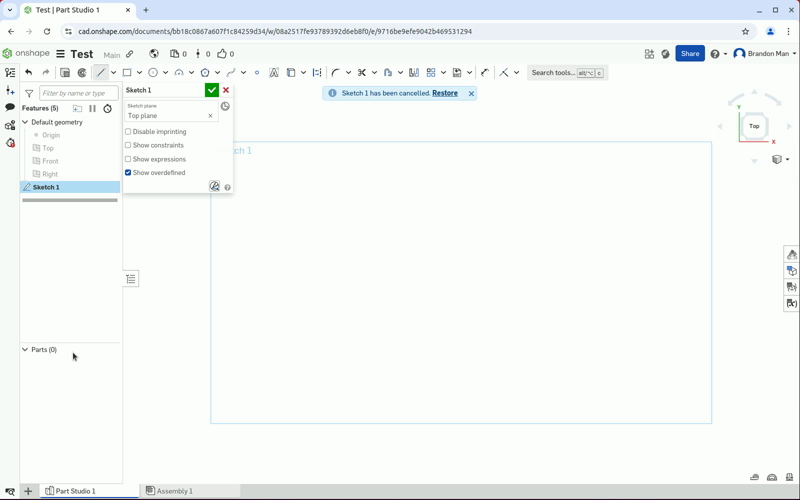
key_down(shift)
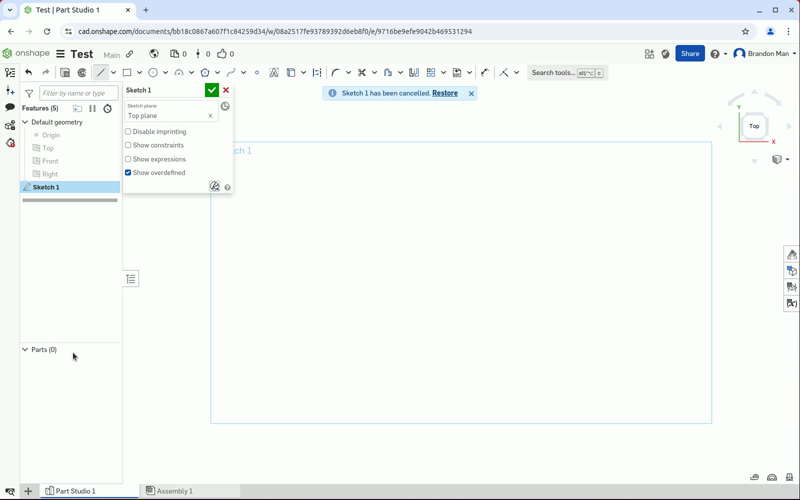
mouse_move(398, 320)
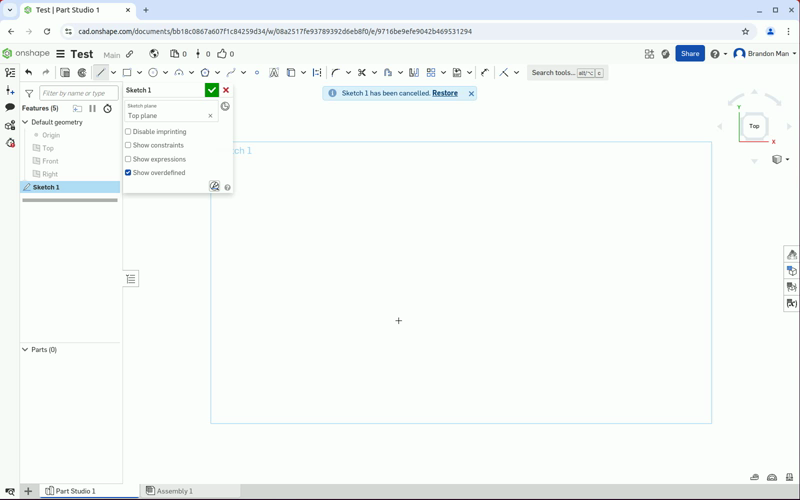
click(398, 320)
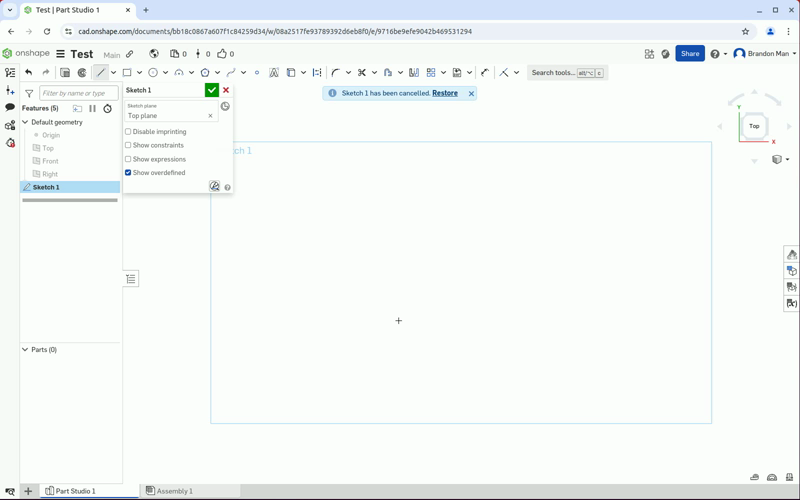
key_up(shift)
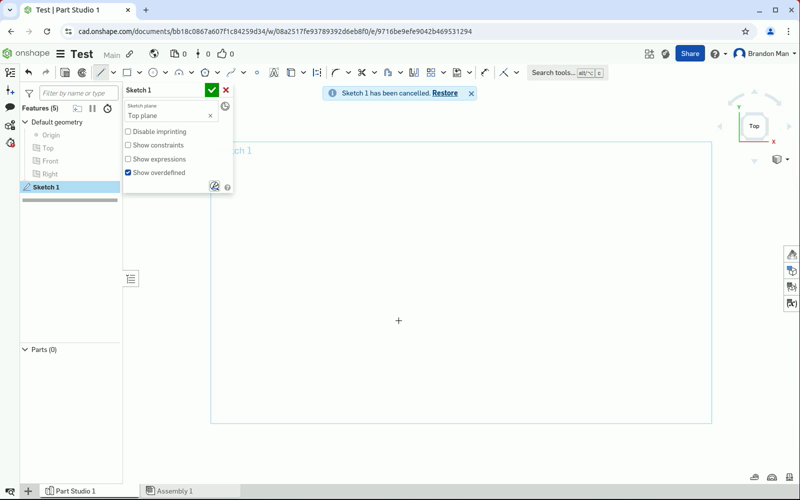
key_down(shift)
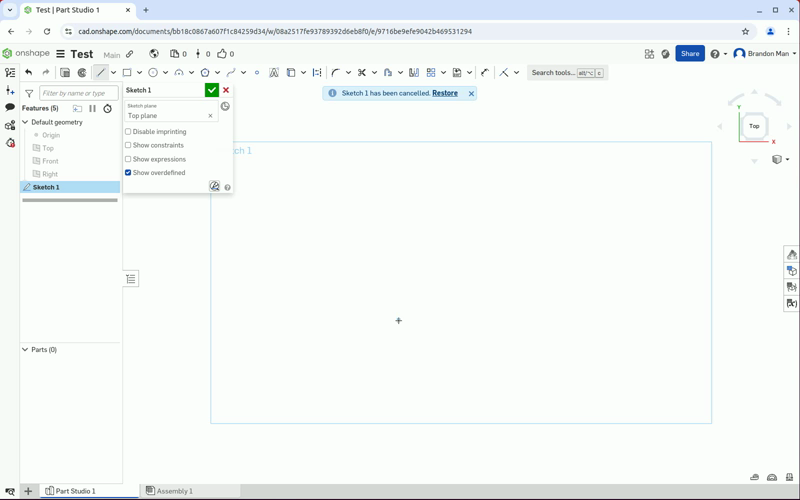
mouse_move(461, 320)
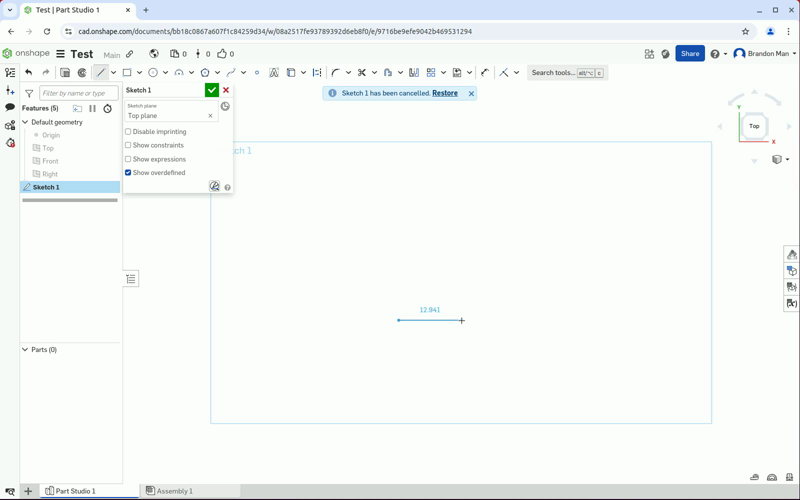
click(461, 320)
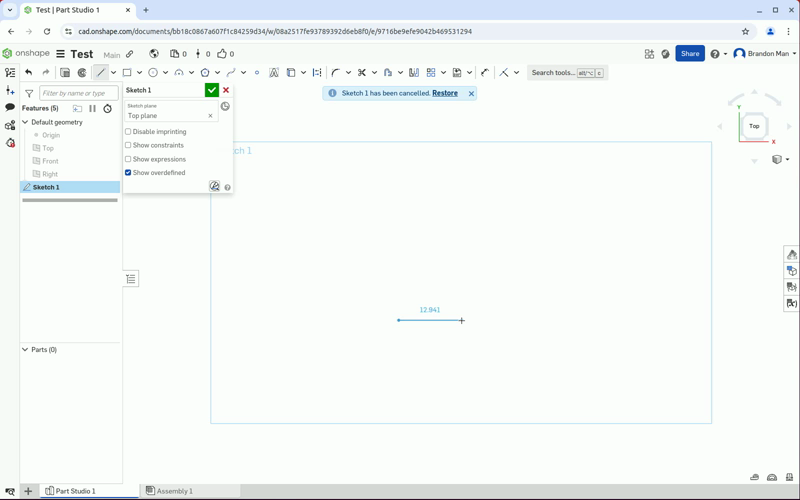
key_up(shift)
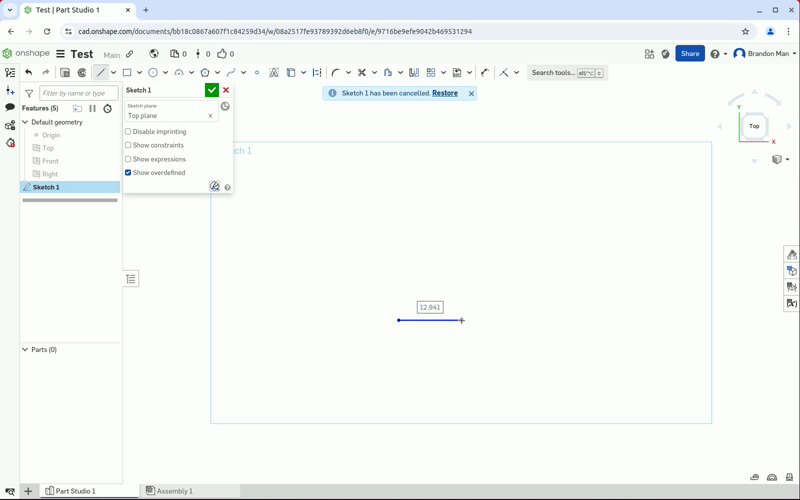
key_down(shift)
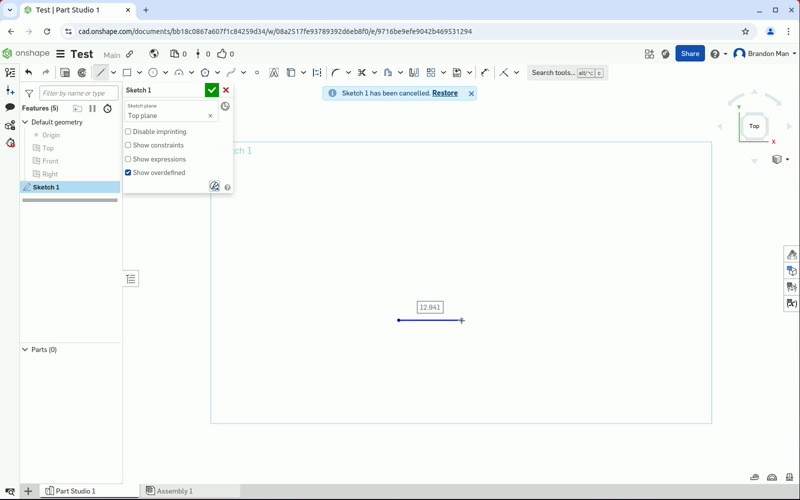
mouse_move(461, 240)
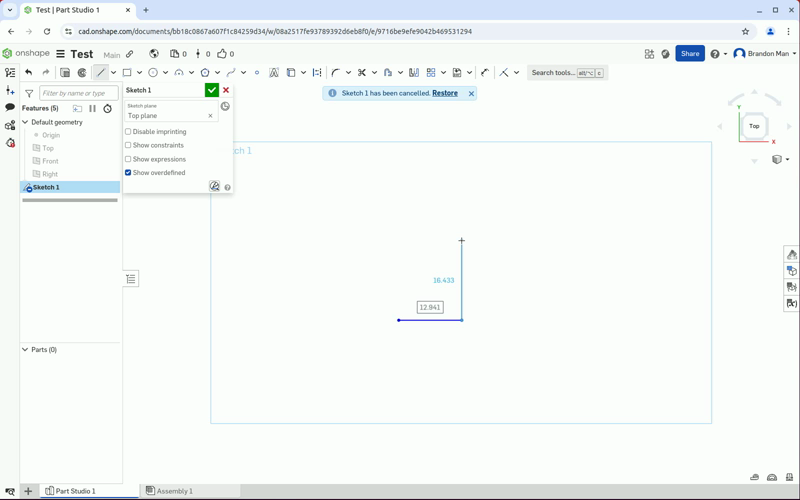
click(461, 240)
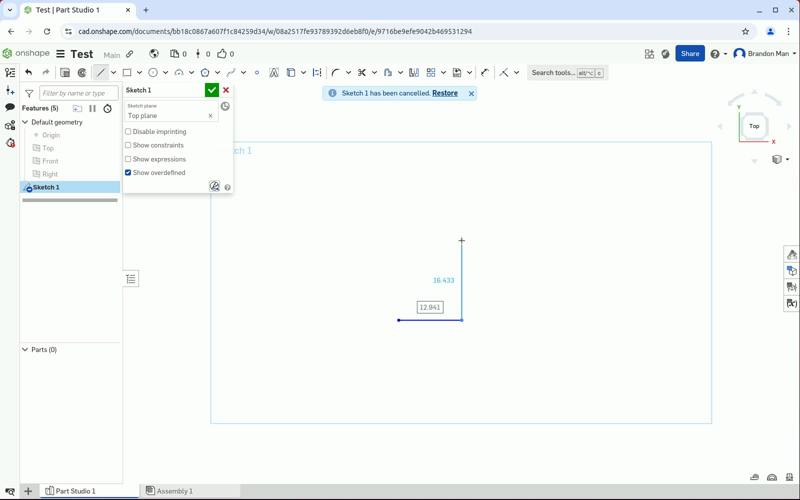
key_up(shift)
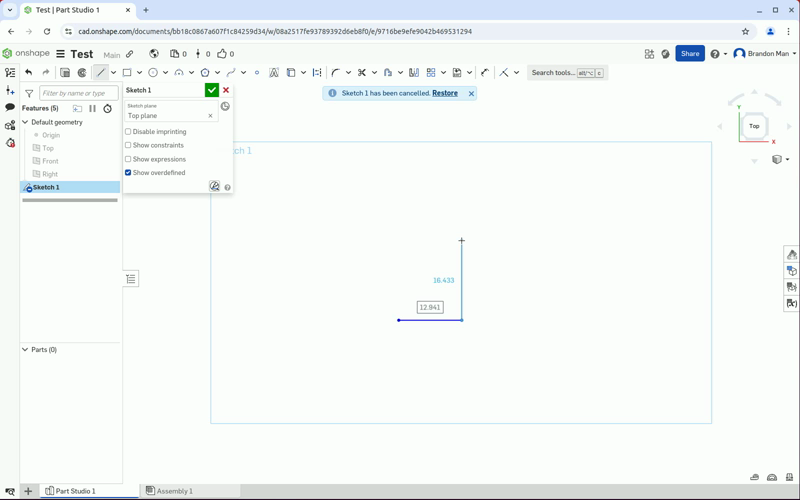
key_down(shift)
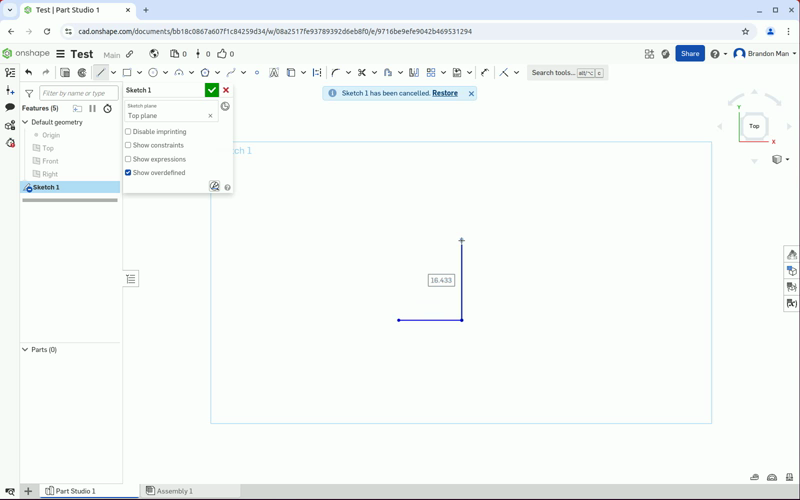
mouse_move(492, 240)
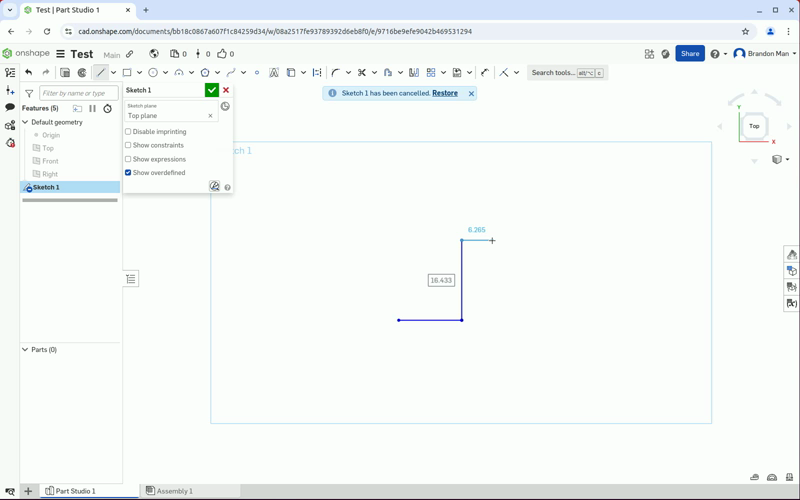
mouse_move(428, 240)
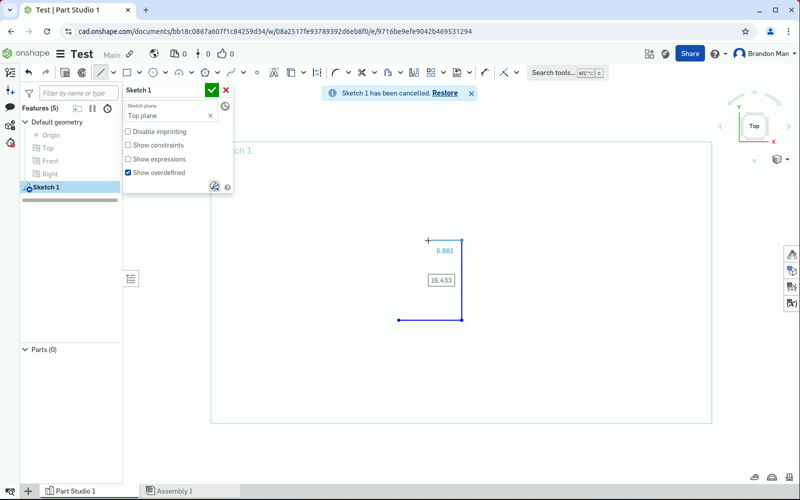
click(428, 240)
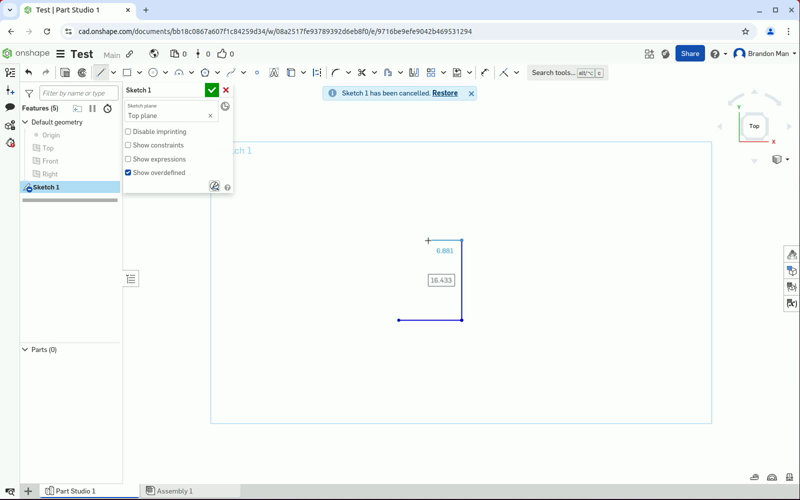
key_up(shift)
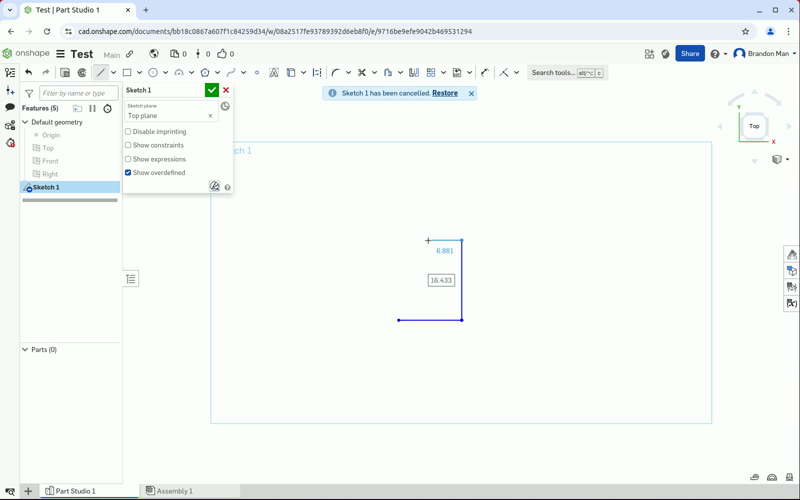
key(esc)
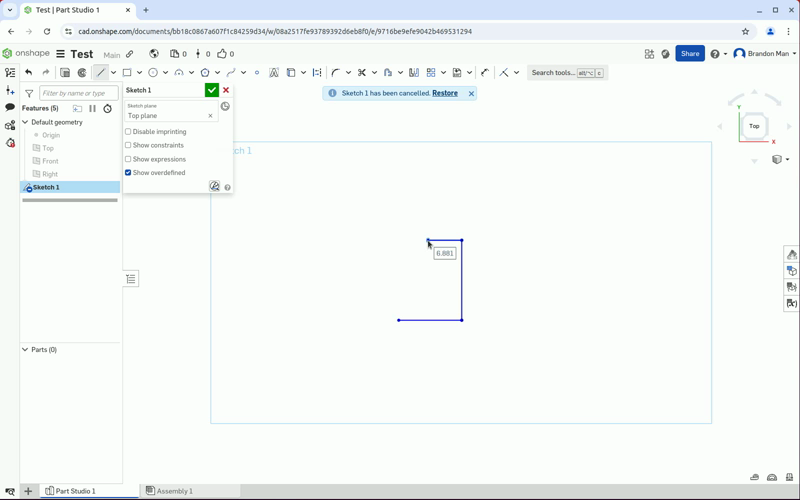
key(a)
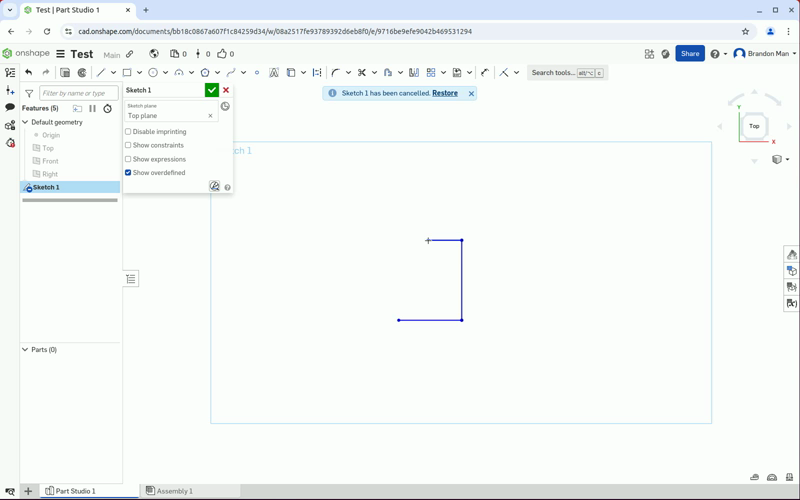
mouse_move(428, 240)
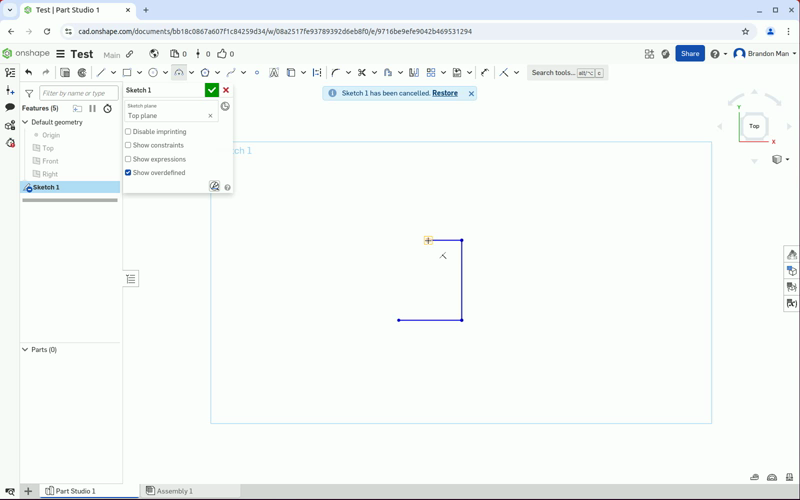
click(428, 240)
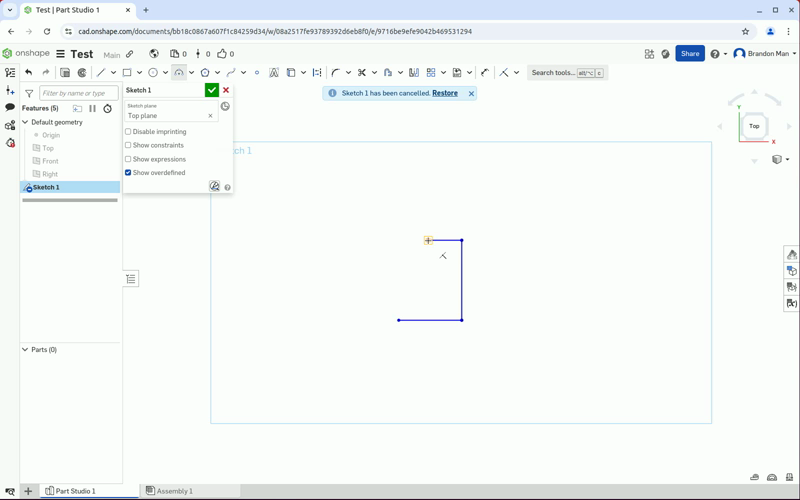
key_down(shift)
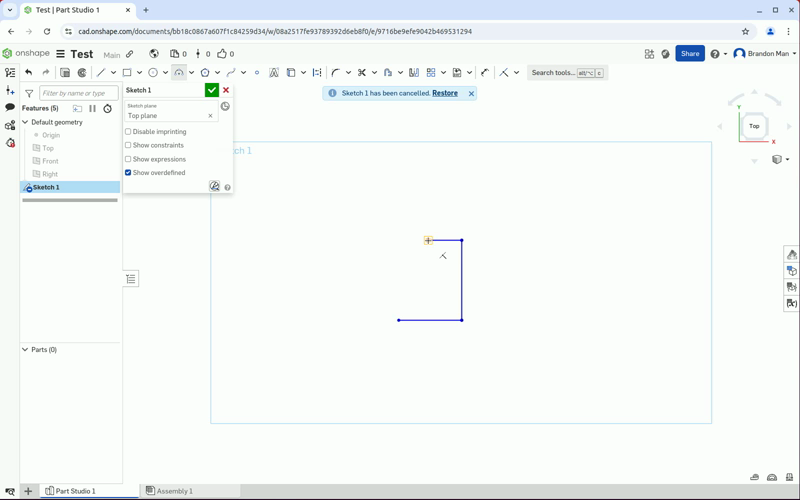
mouse_move(398, 270)
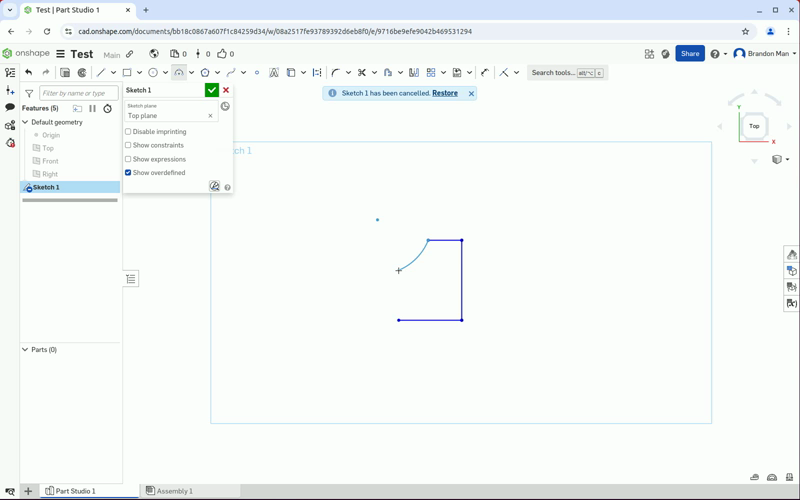
click(398, 270)
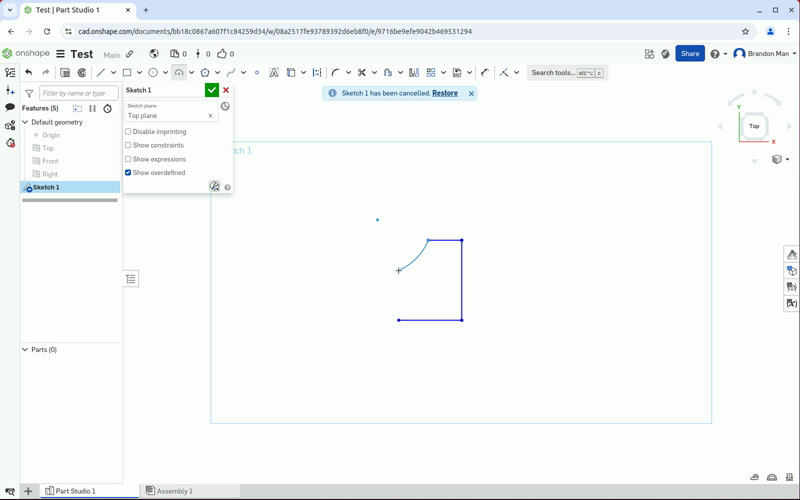
mouse_move(407, 249)
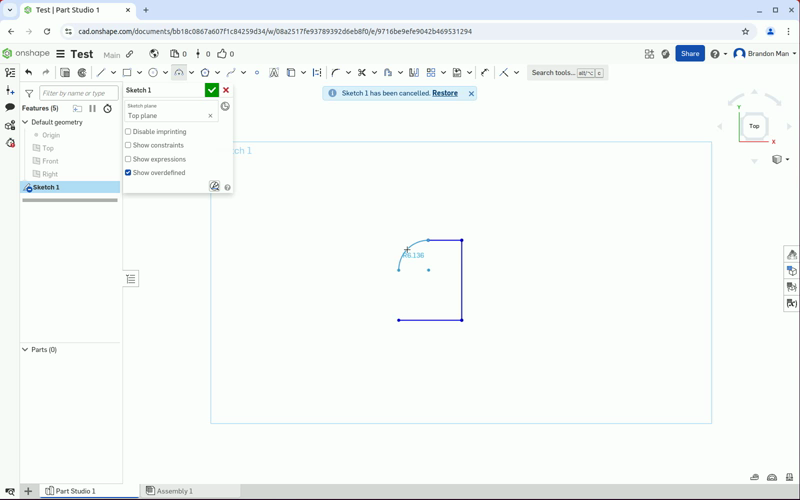
click(407, 249)
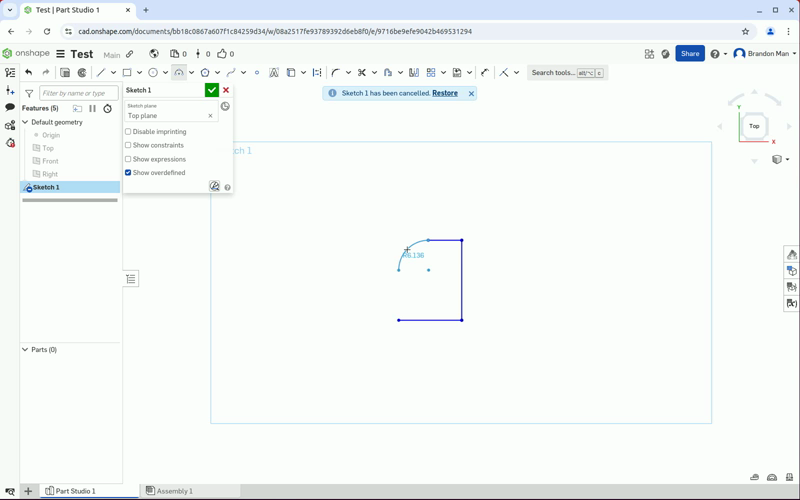
key_up(shift)
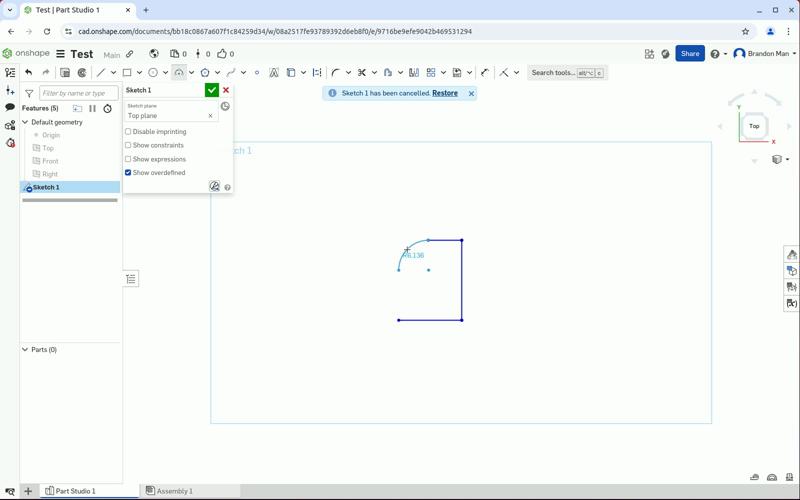
key(esc)
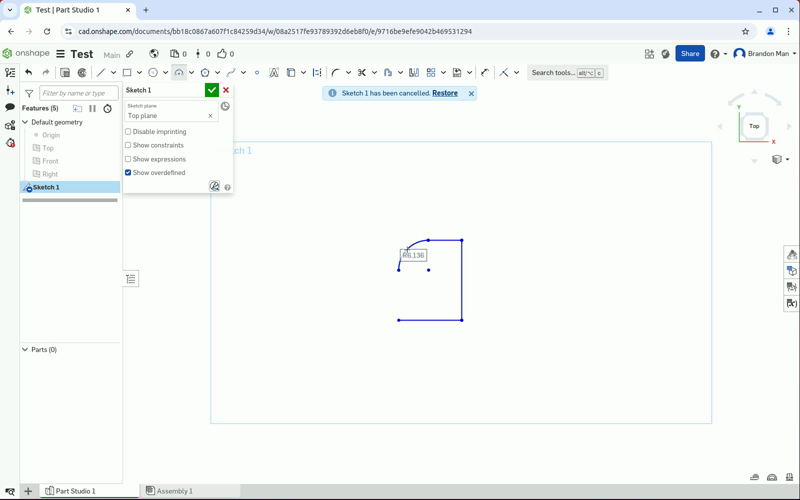
key(l)
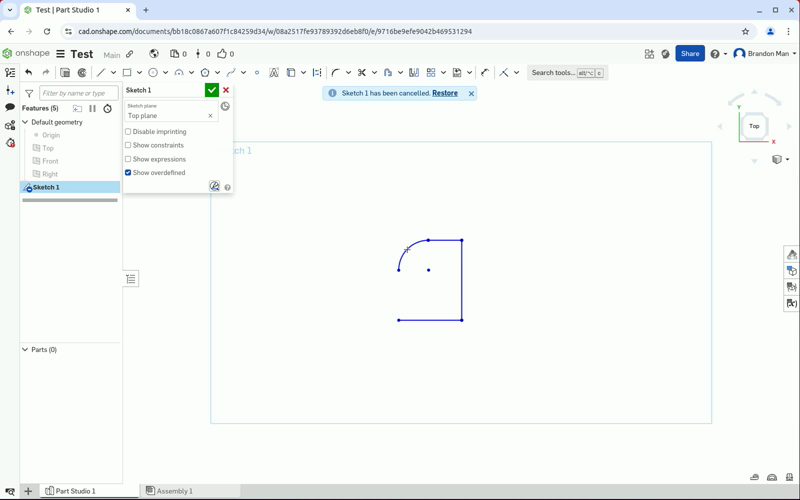
mouse_move(398, 270)
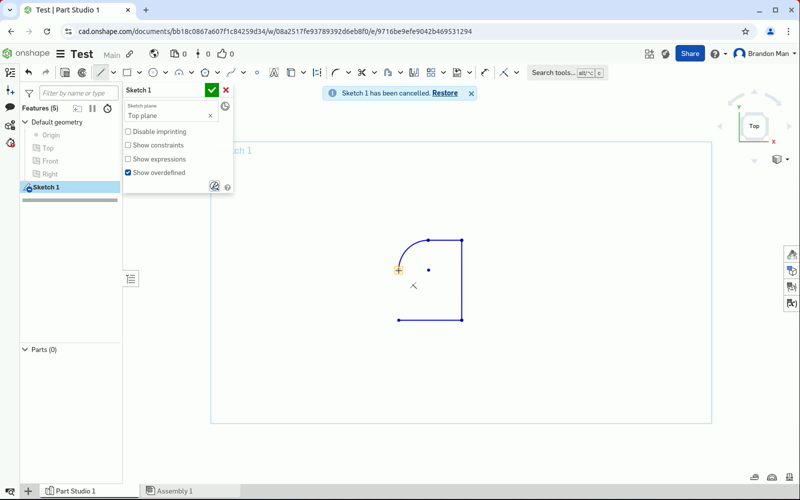
click(398, 270)
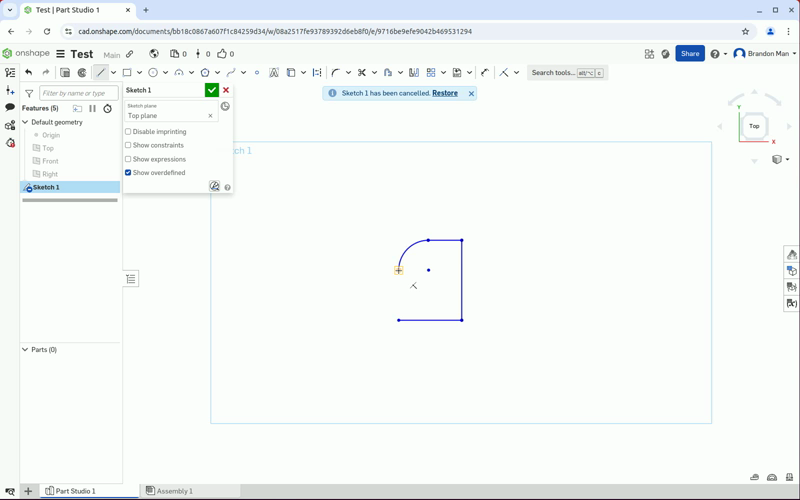
mouse_move(428, 270)
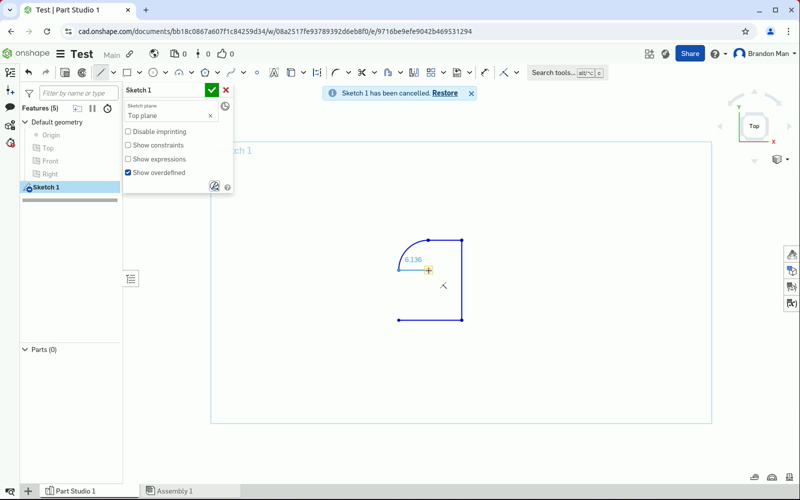
key_down(shift)
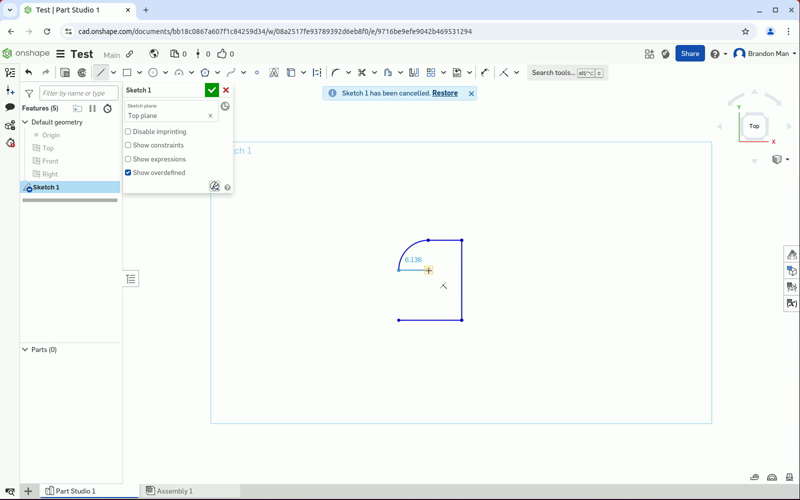
mouse_move(398, 320)
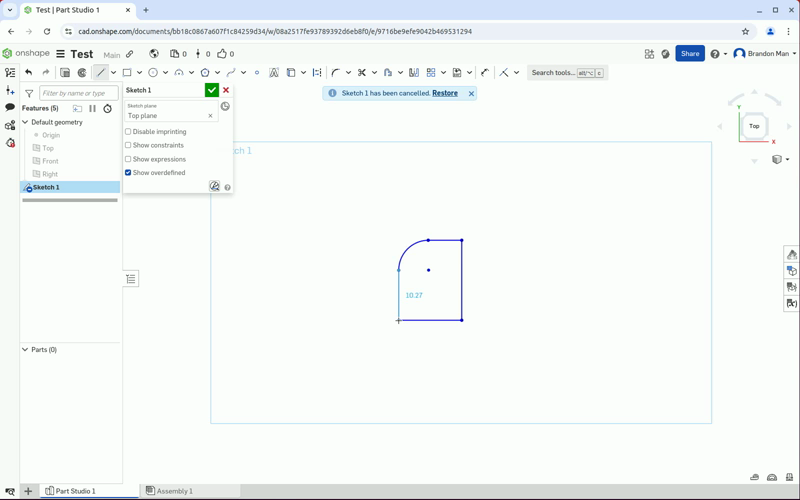
key_up(shift)
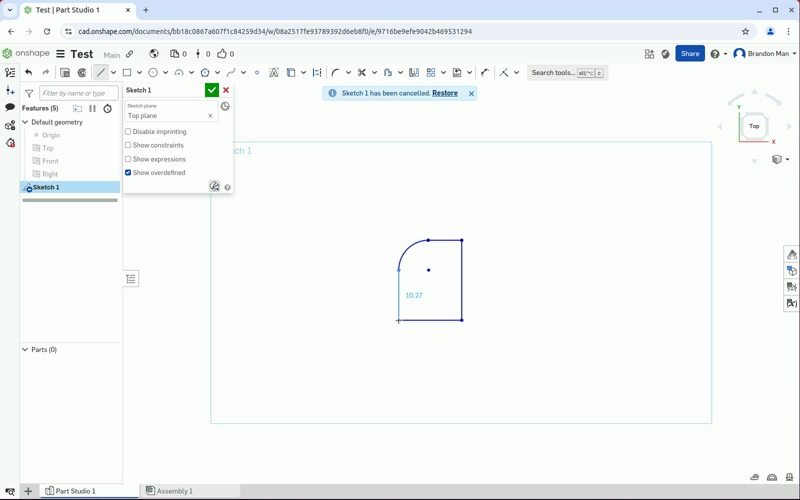
click(398, 320)
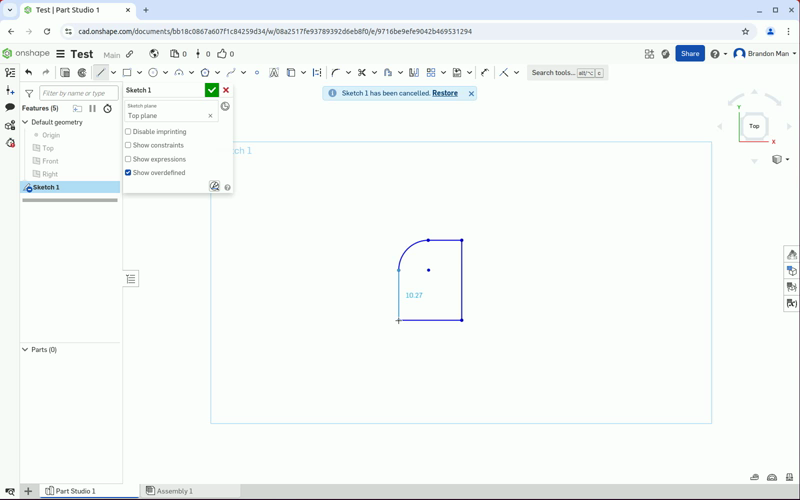
key(esc)
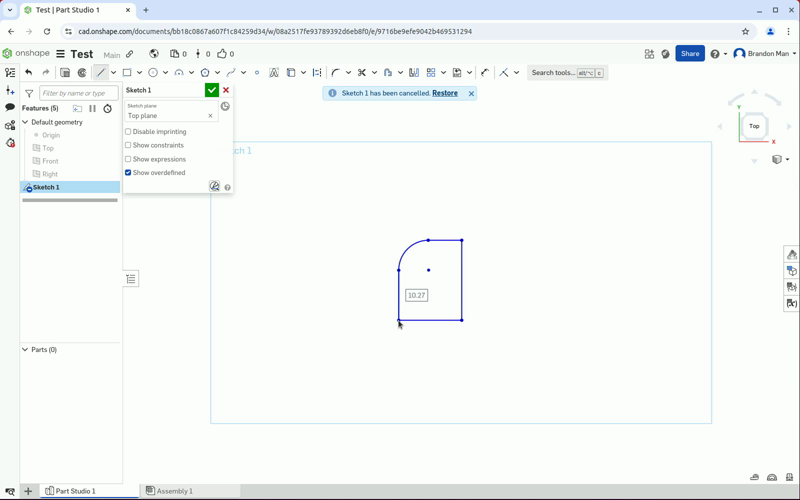
mouse_move(440, 269)
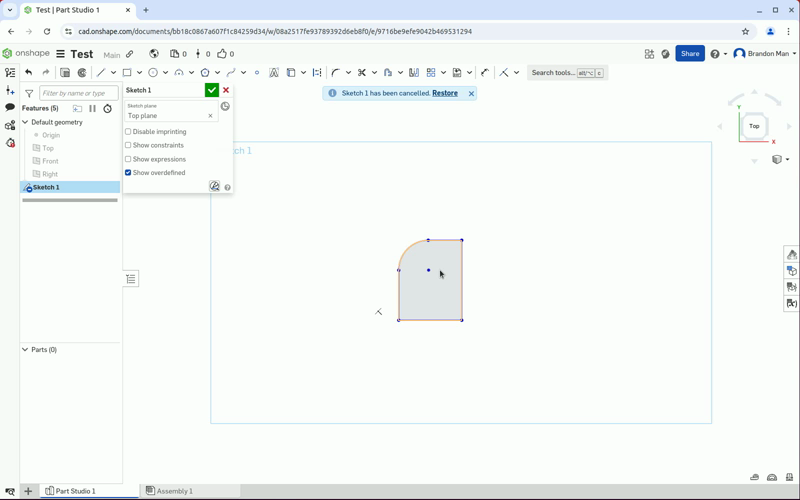
click(440, 269)
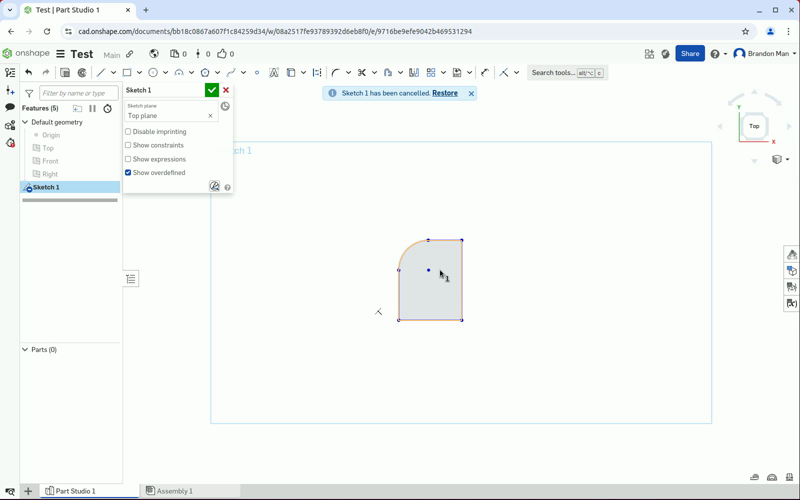
mouse_move(73, 352)
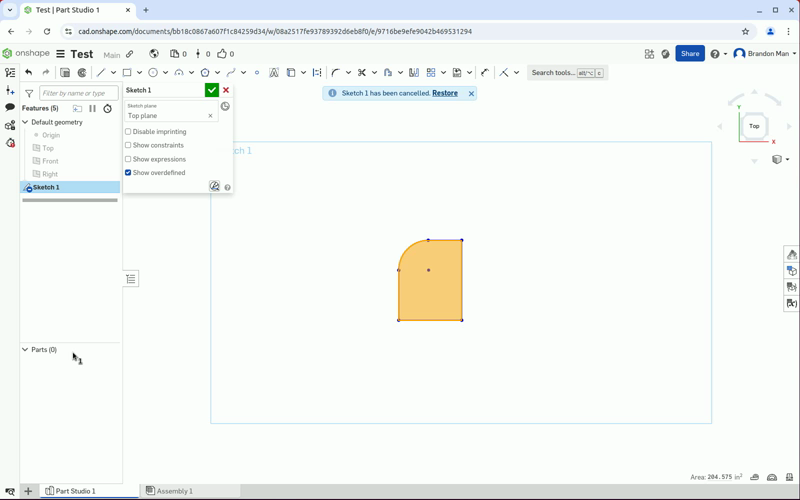
key(shift+y)
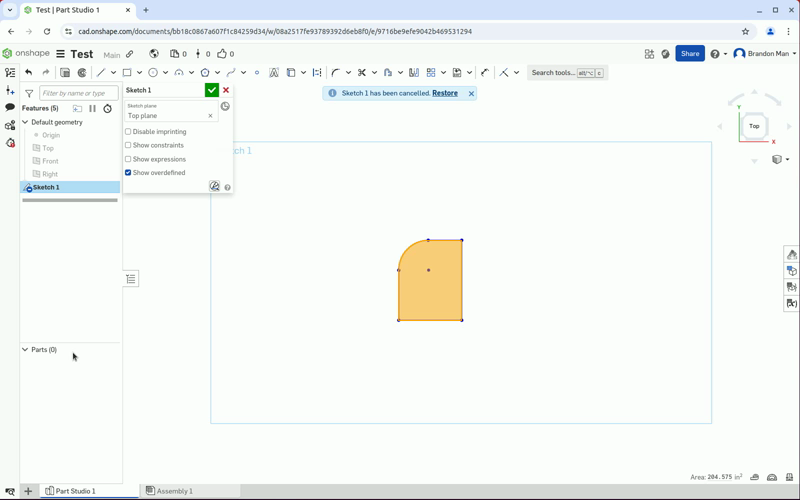
key(shift+e)
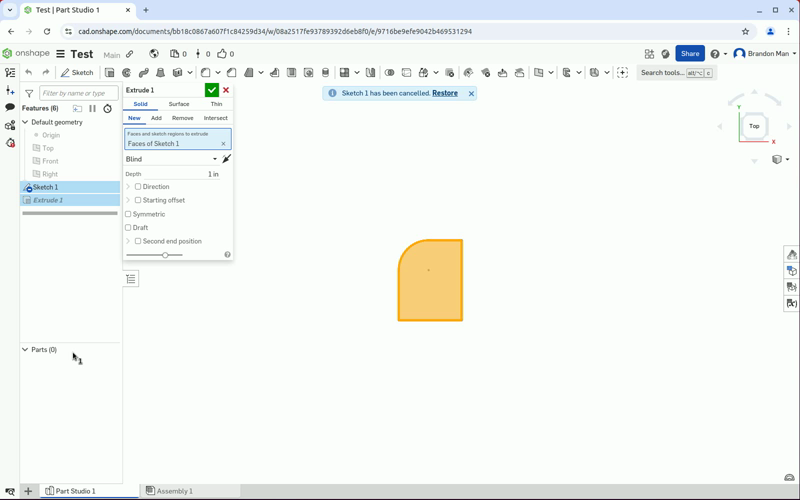
mouse_move(143, 106)
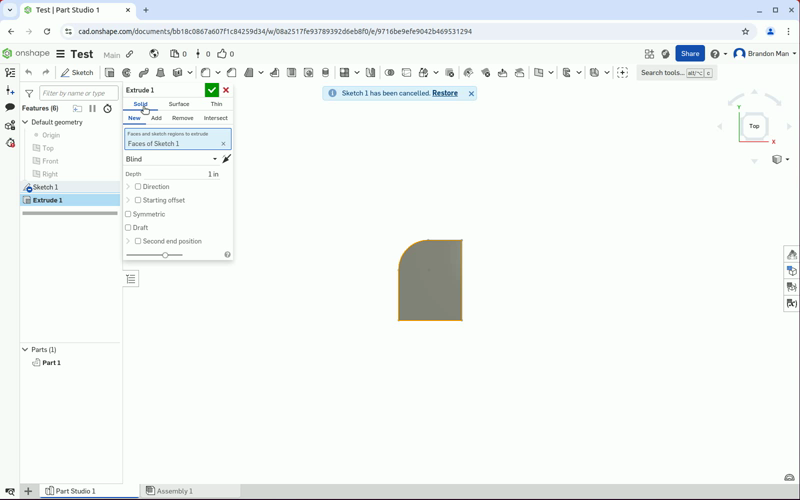
click(143, 106)
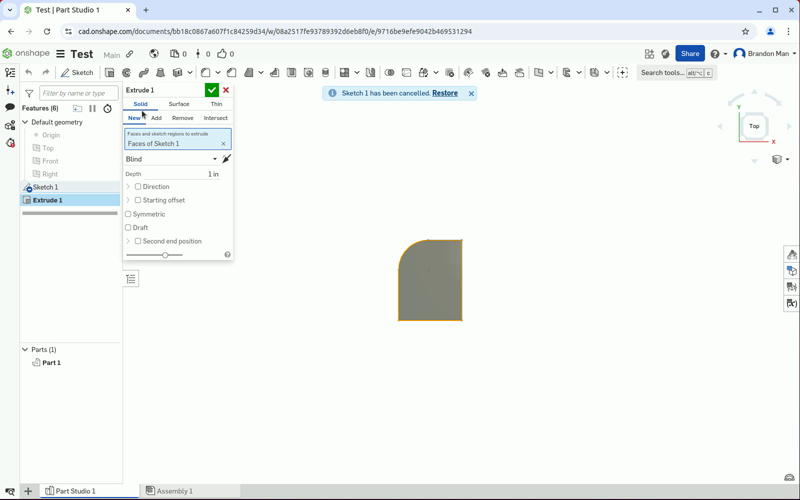
mouse_move(137, 120)
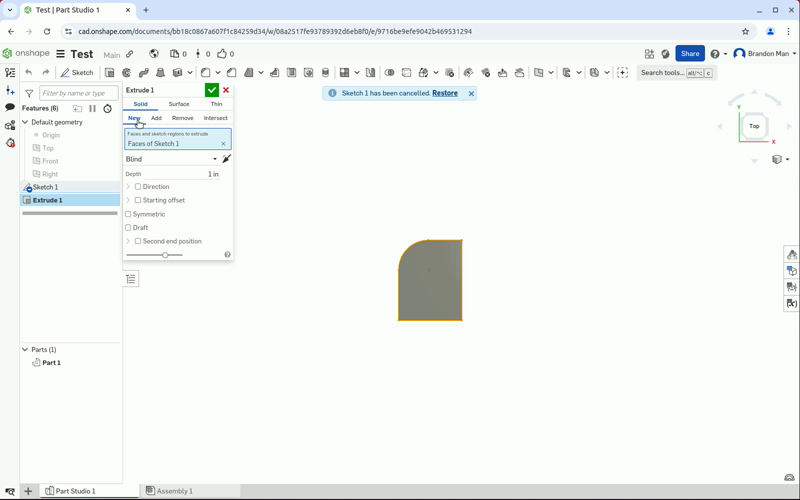
click(137, 120)
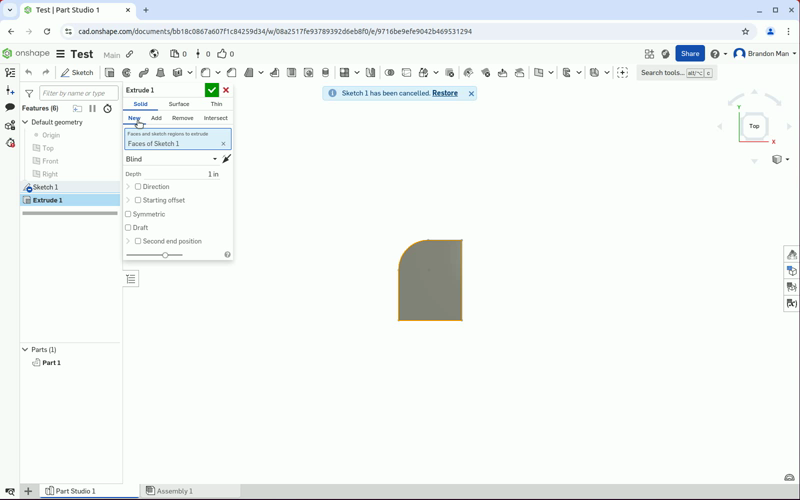
key(tab, 4)
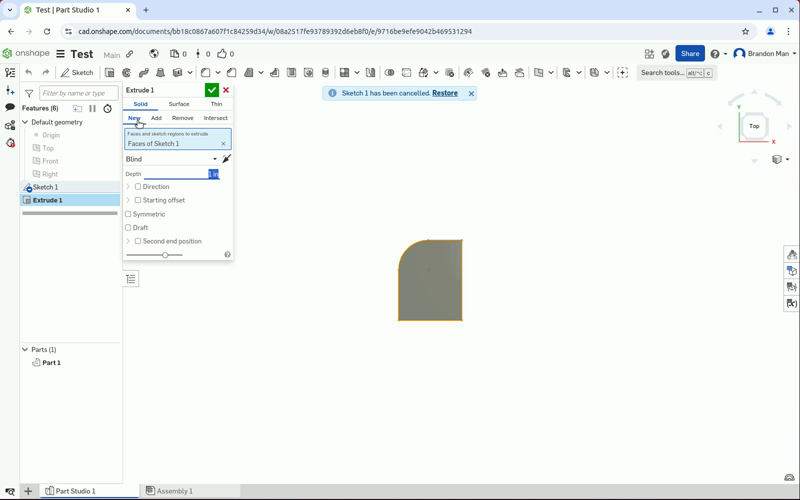
text(-12.758)
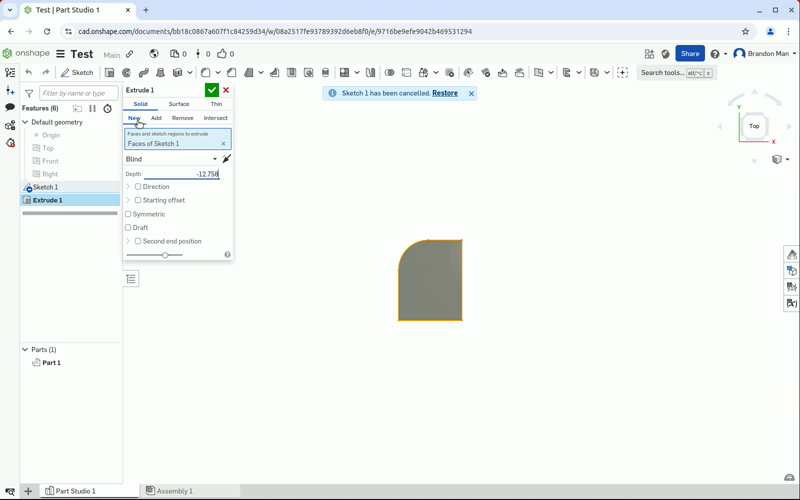
key(enter)
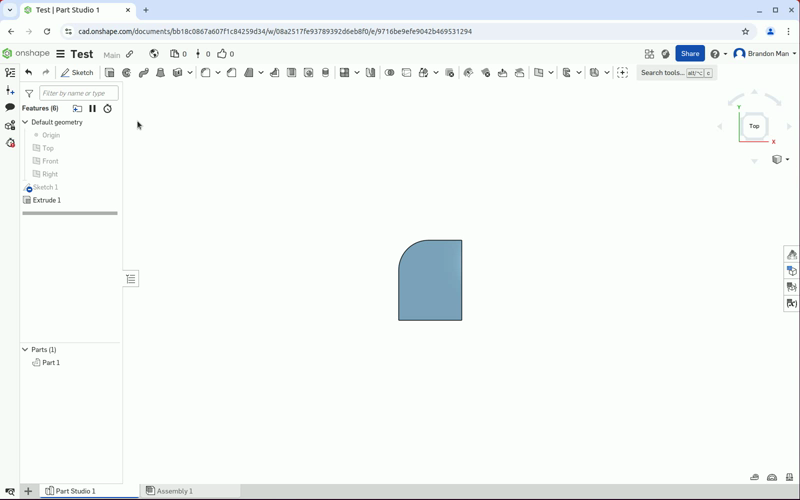
key(shift+h)
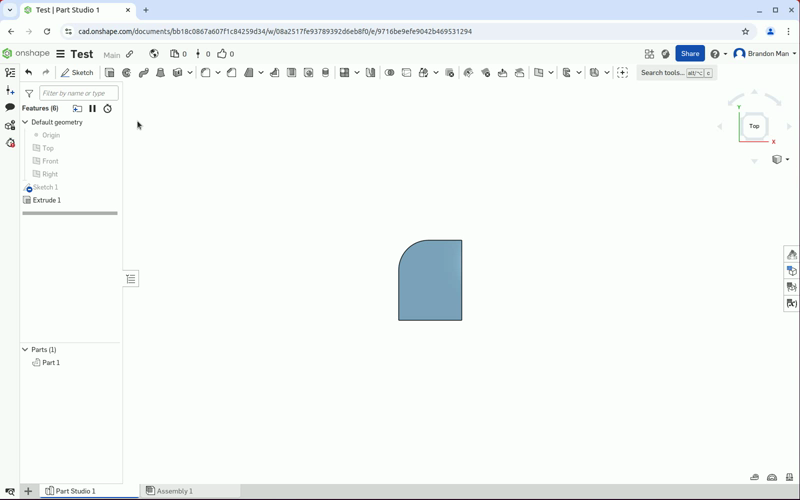
key(shift+h)
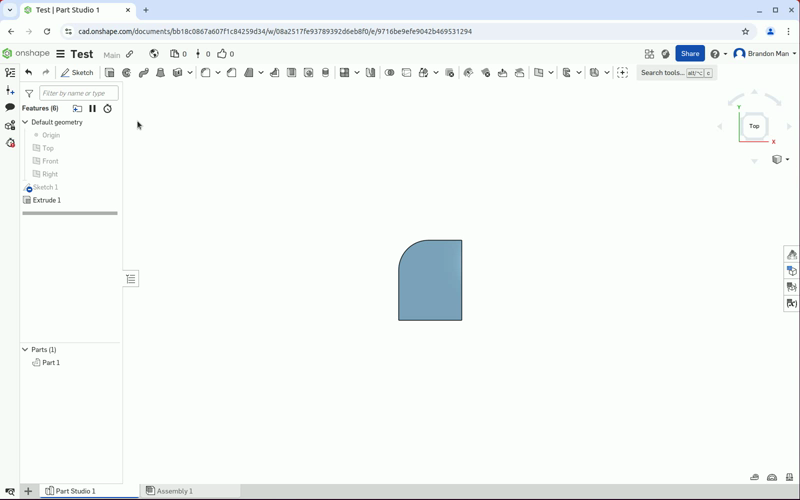
mouse_move(73, 189)
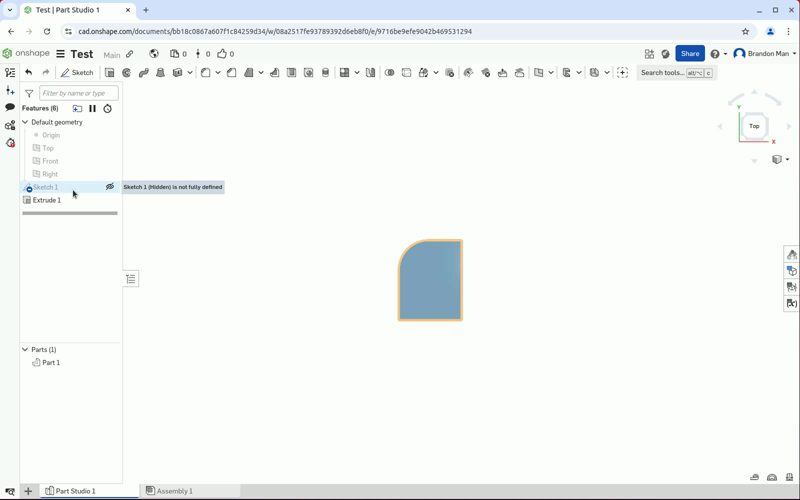
click(73, 189)
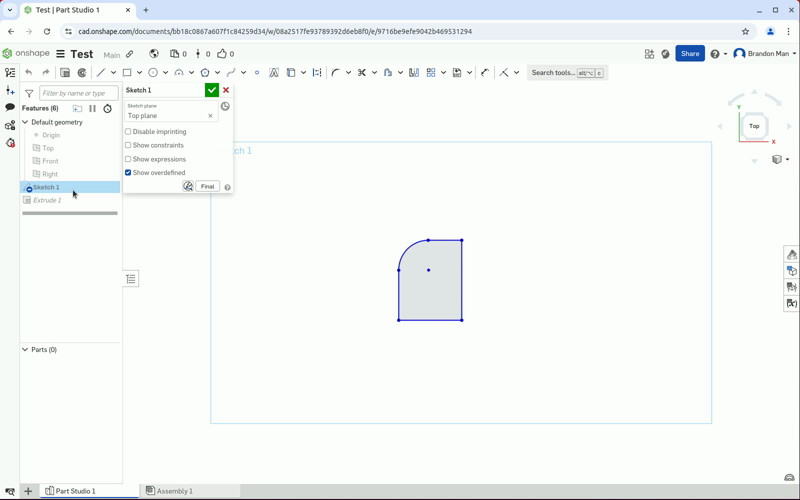
mouse_move(229, 92)
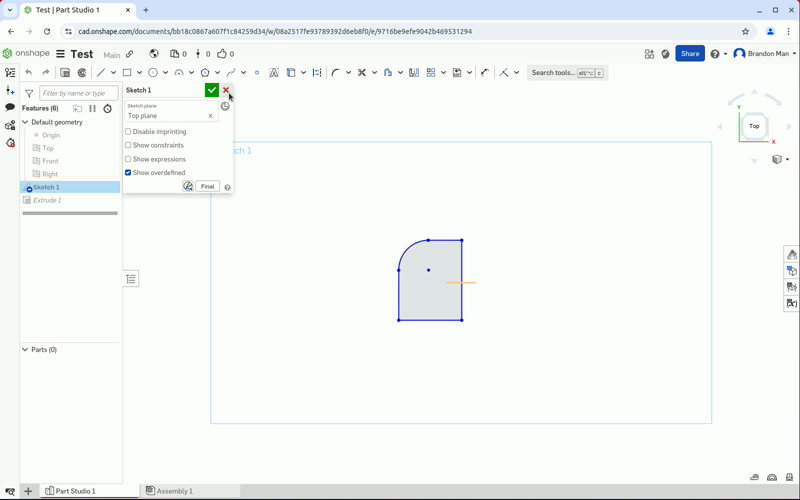
click(229, 92)
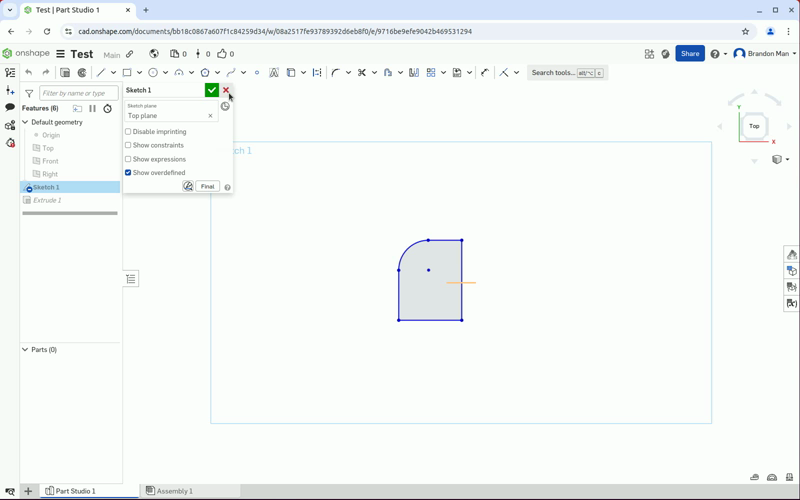
key(shift+s)
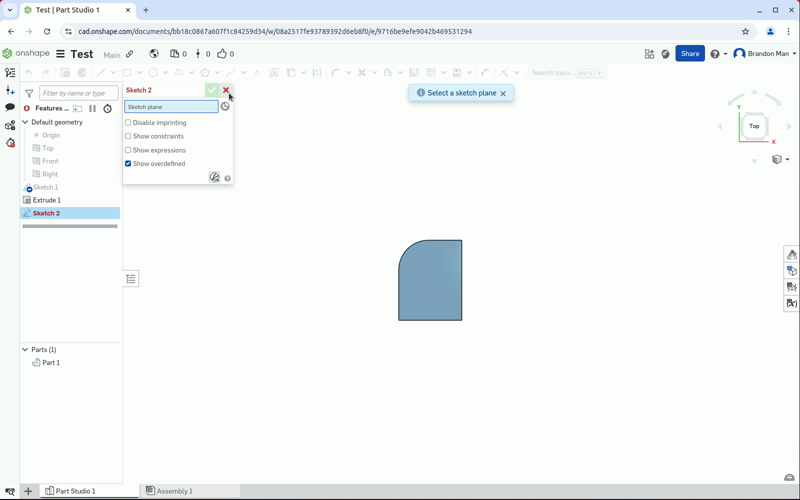
mouse_move(73, 150)
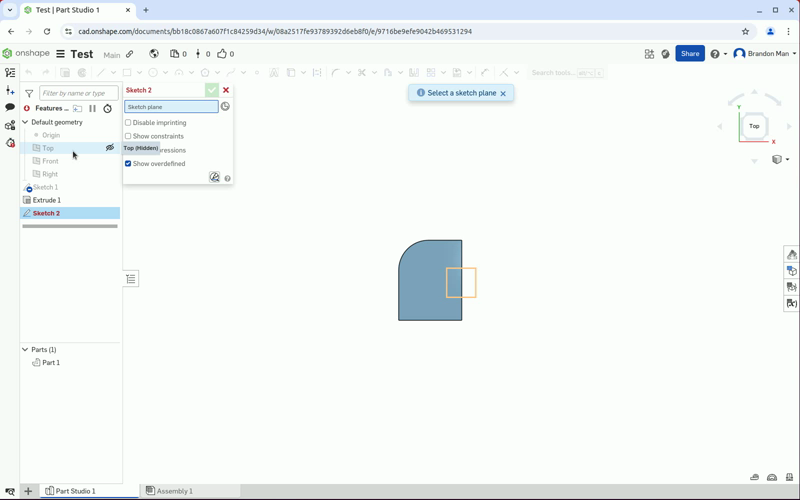
click(73, 150)
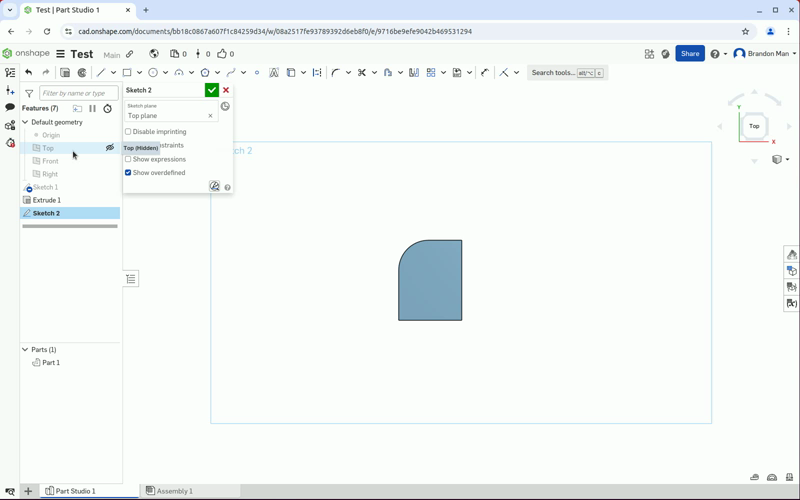
mouse_move(73, 352)
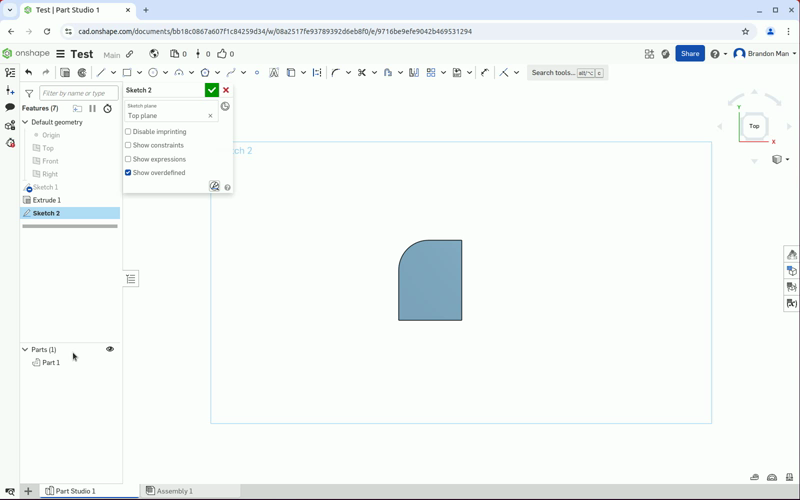
key(y)
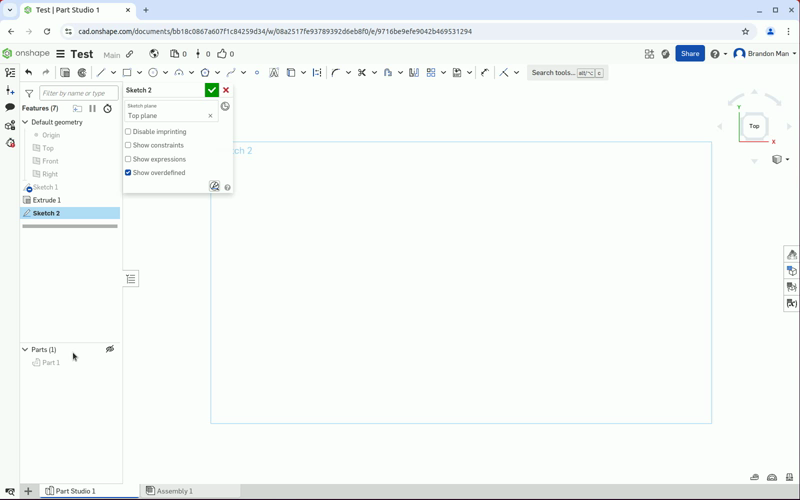
key(l)
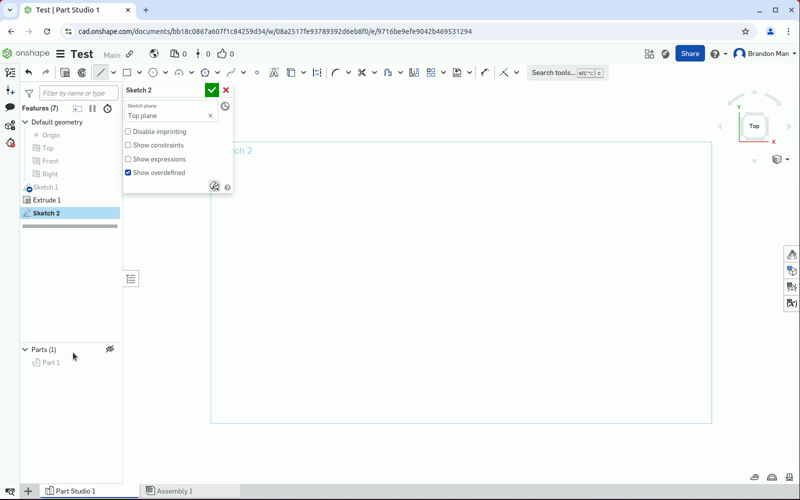
key_down(shift)
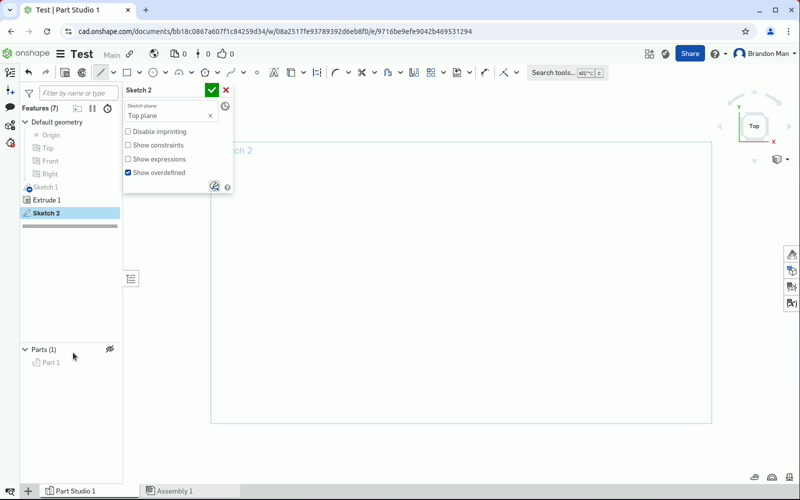
mouse_move(398, 320)
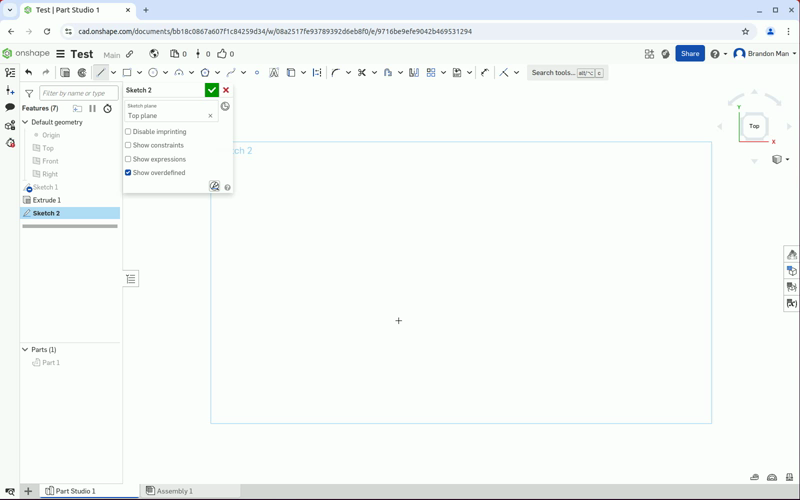
click(398, 320)
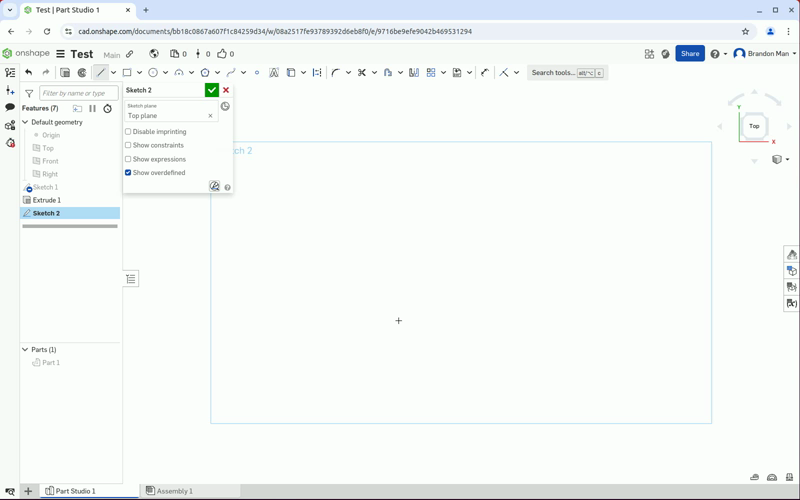
key_up(shift)
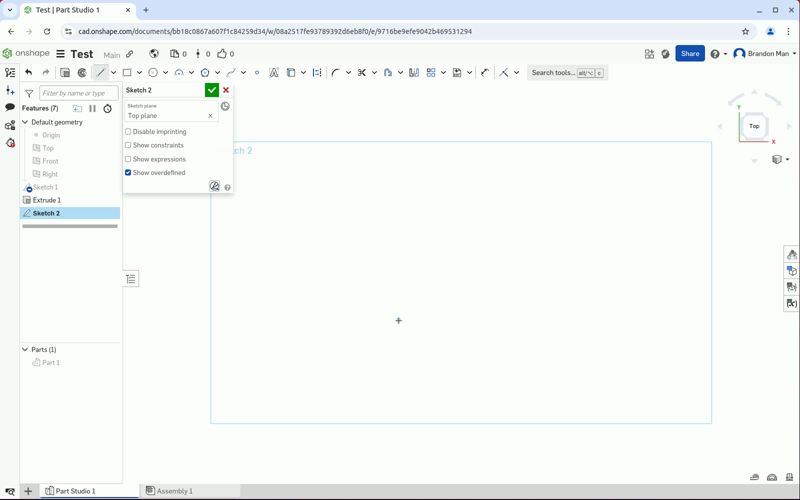
key_down(shift)
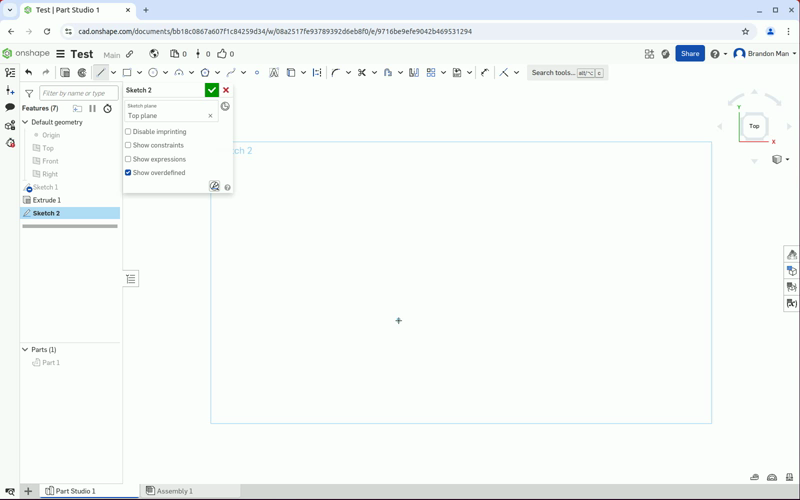
mouse_move(461, 320)
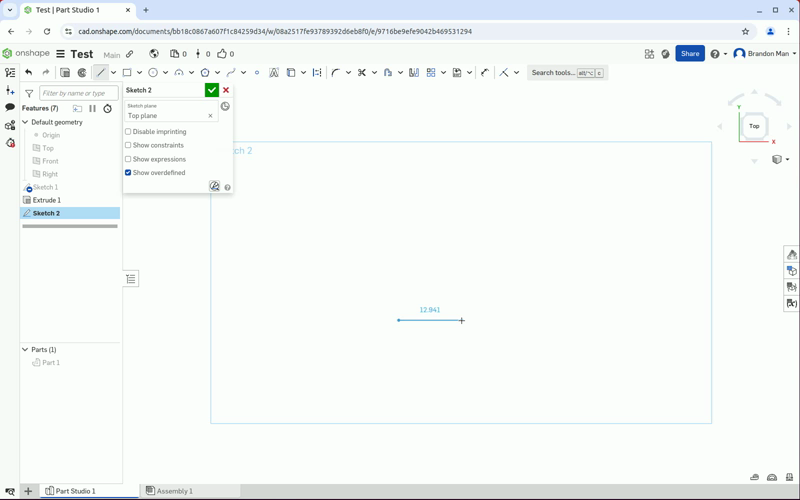
click(461, 320)
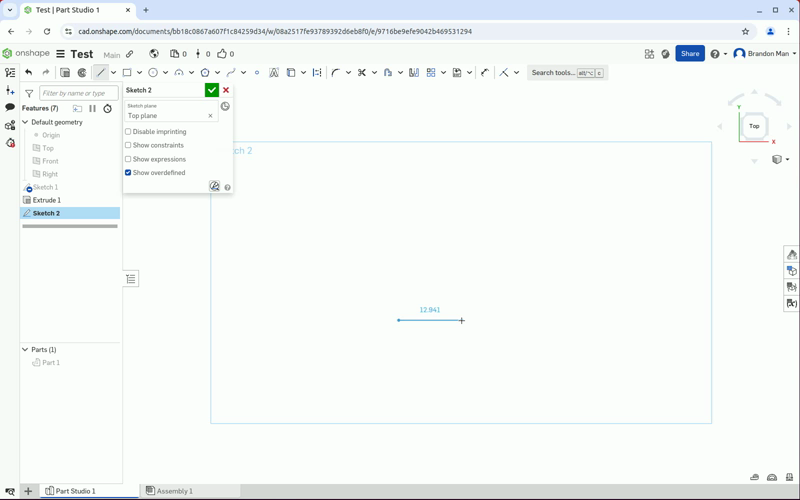
key_up(shift)
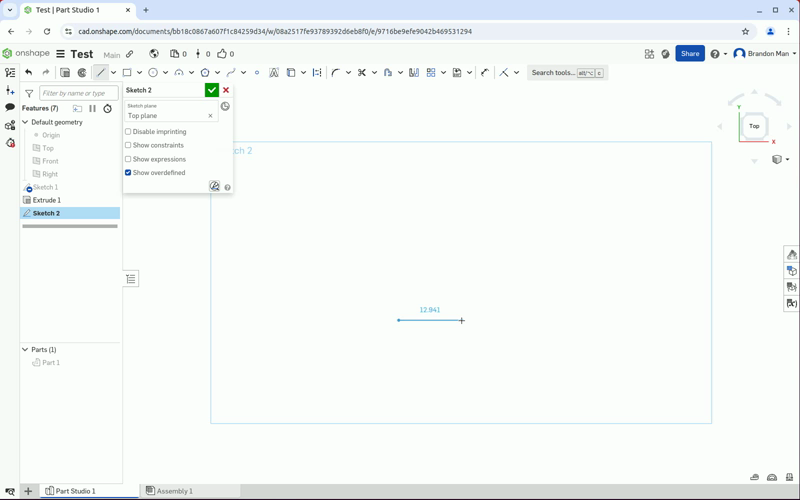
key_down(shift)
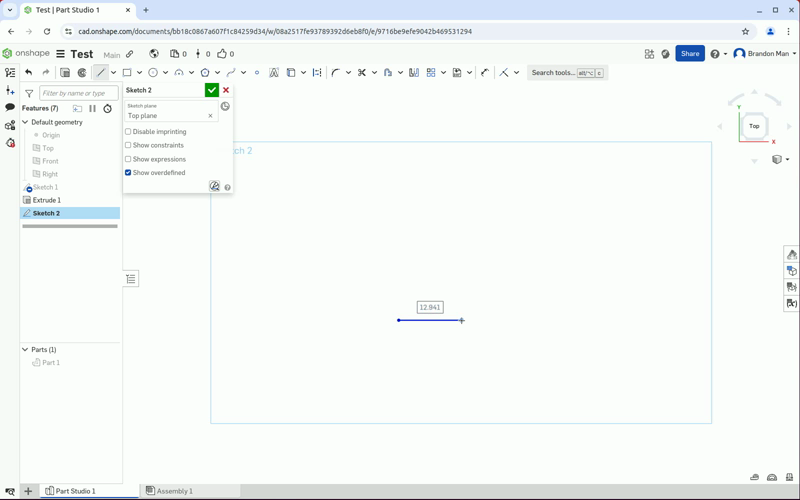
mouse_move(461, 240)
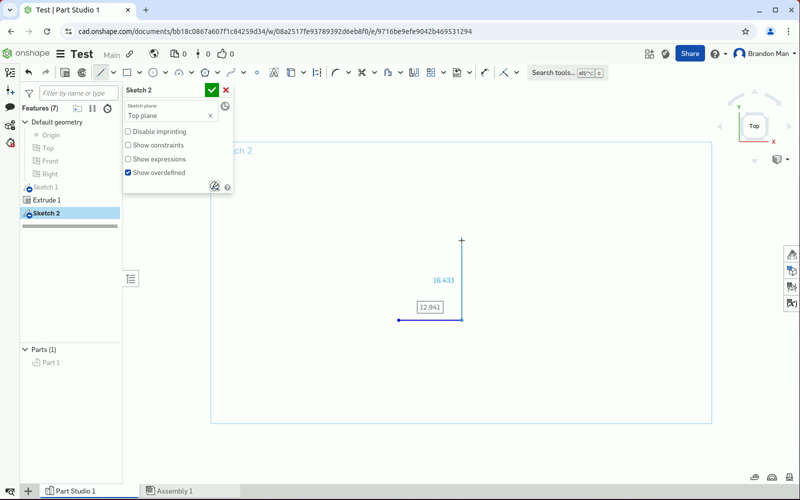
click(461, 240)
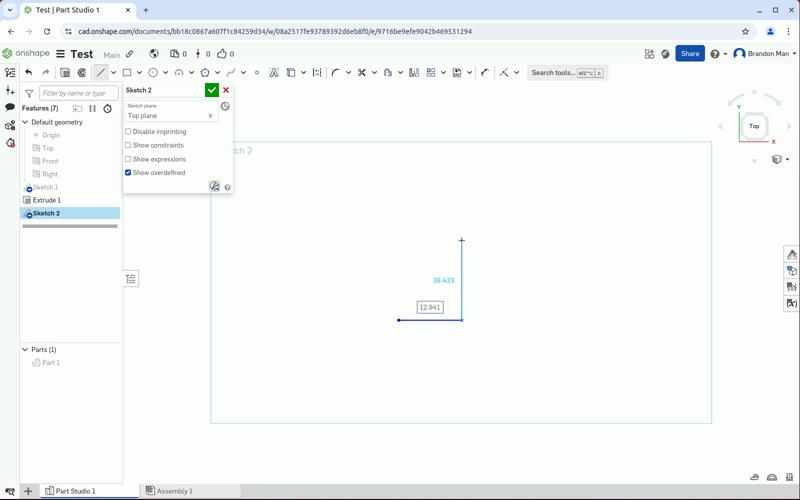
key_up(shift)
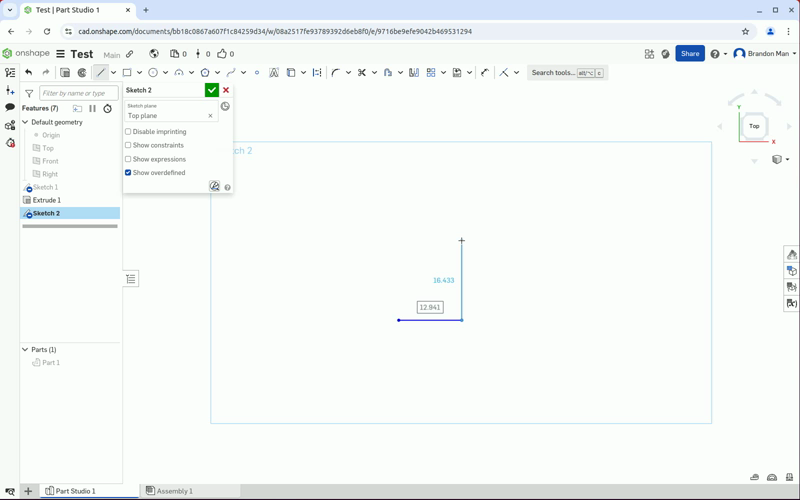
key_down(shift)
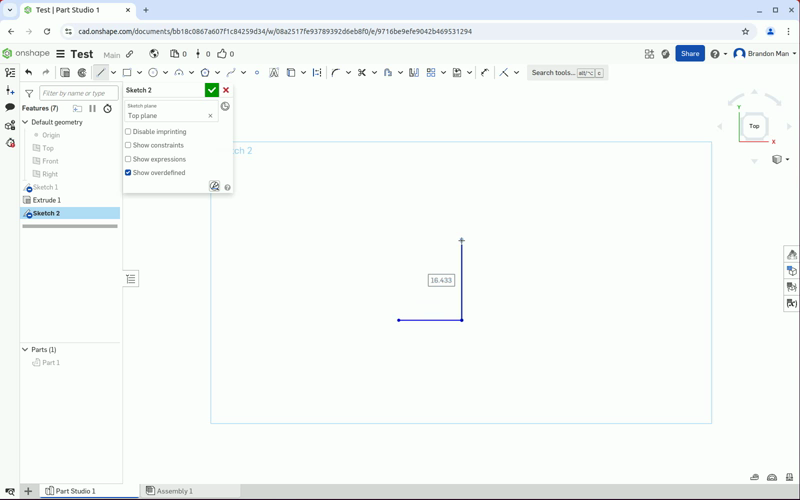
mouse_move(492, 240)
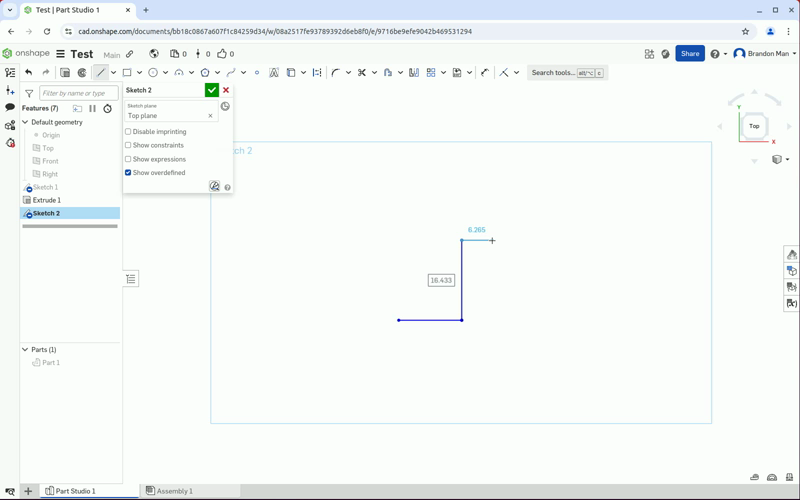
mouse_move(428, 240)
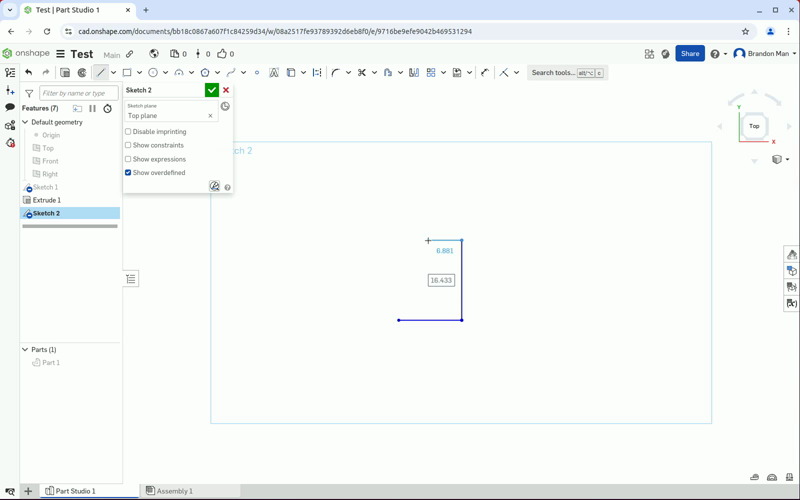
click(428, 240)
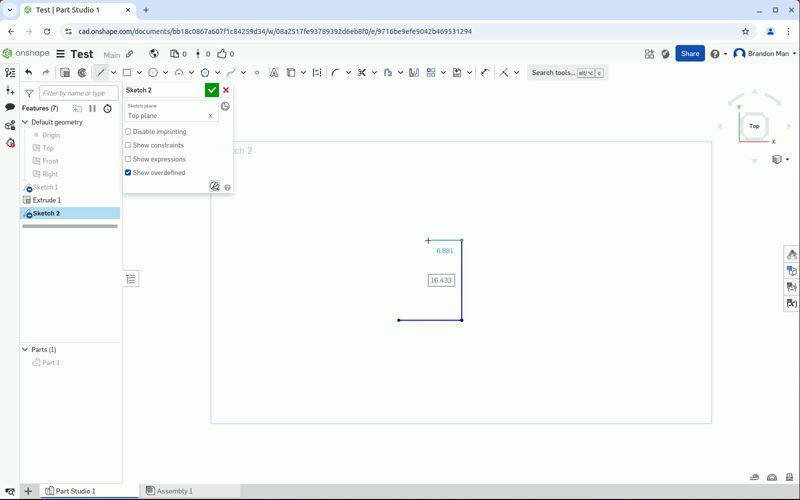
key_up(shift)
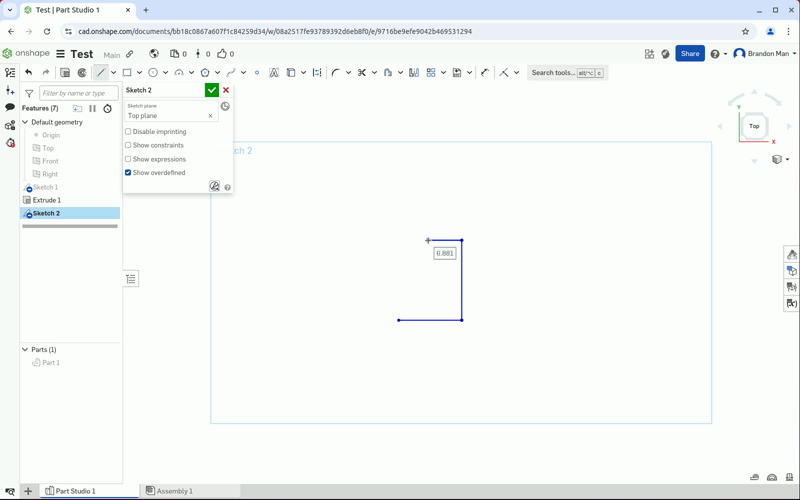
key(esc)
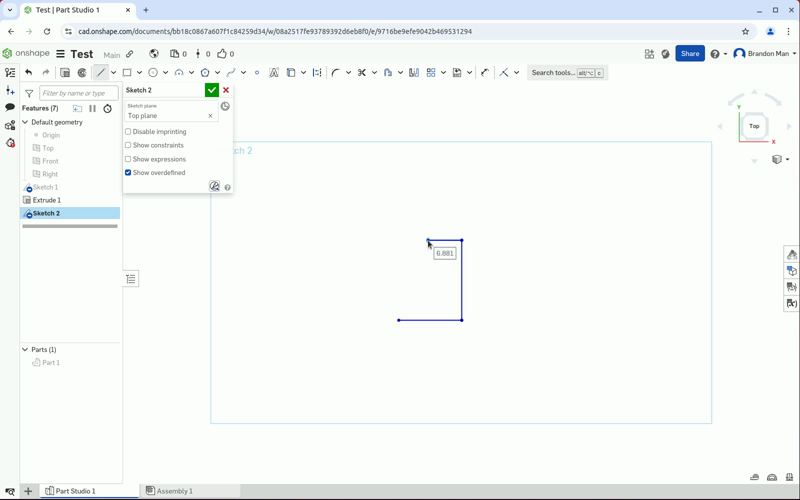
key(a)
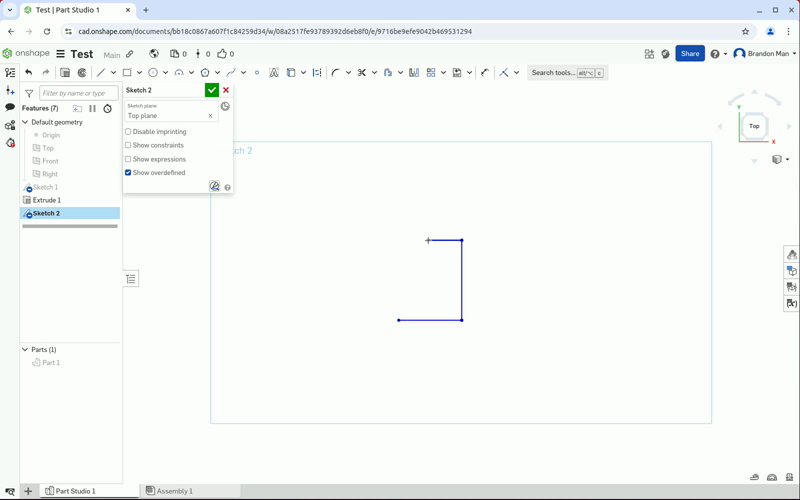
mouse_move(428, 240)
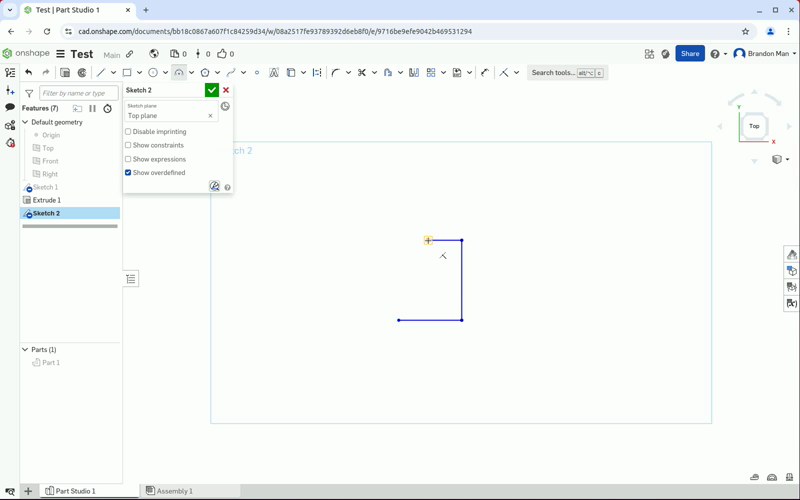
click(428, 240)
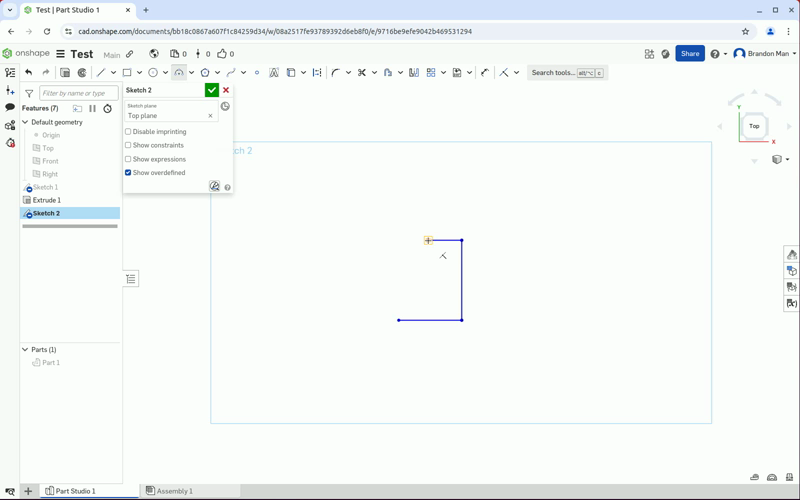
key_down(shift)
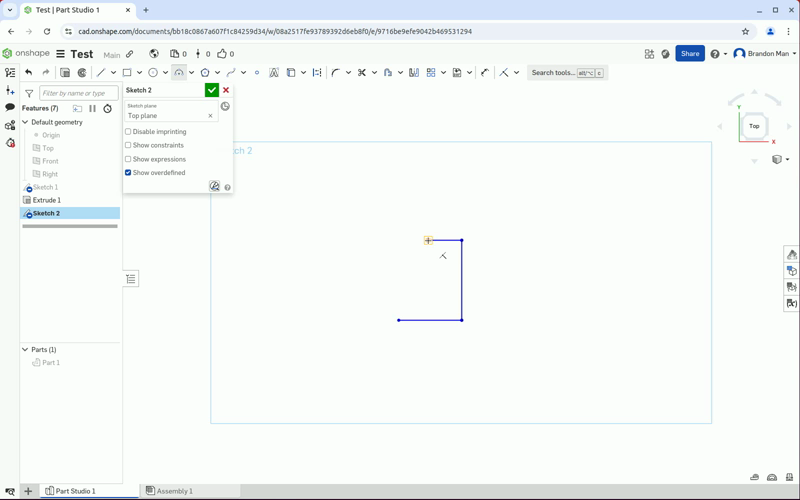
mouse_move(398, 270)
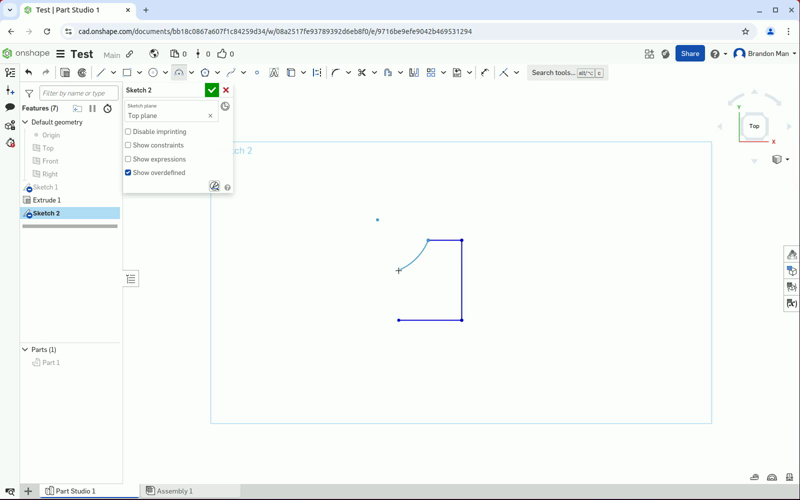
click(398, 270)
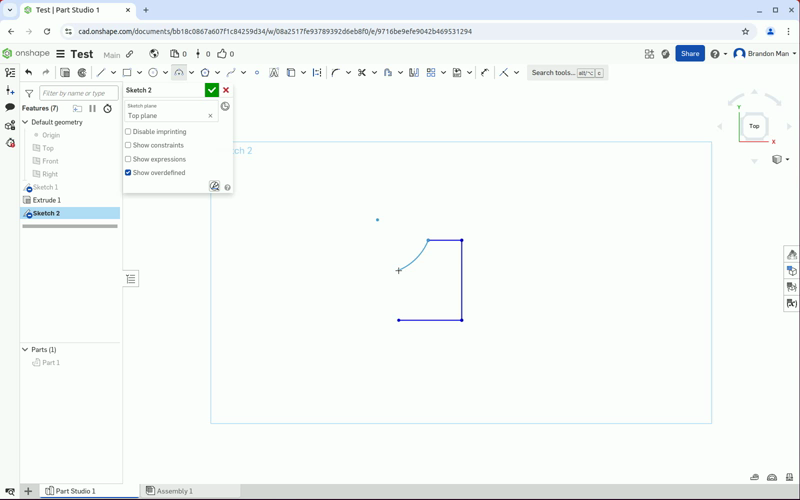
mouse_move(407, 249)
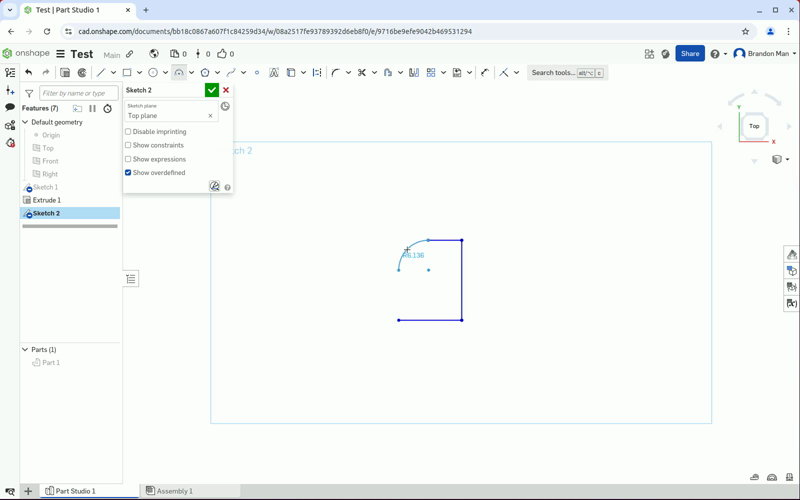
click(407, 249)
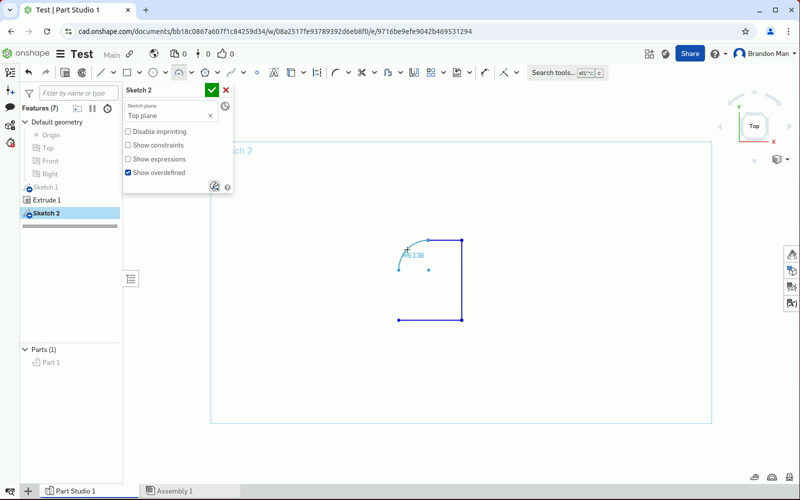
key_up(shift)
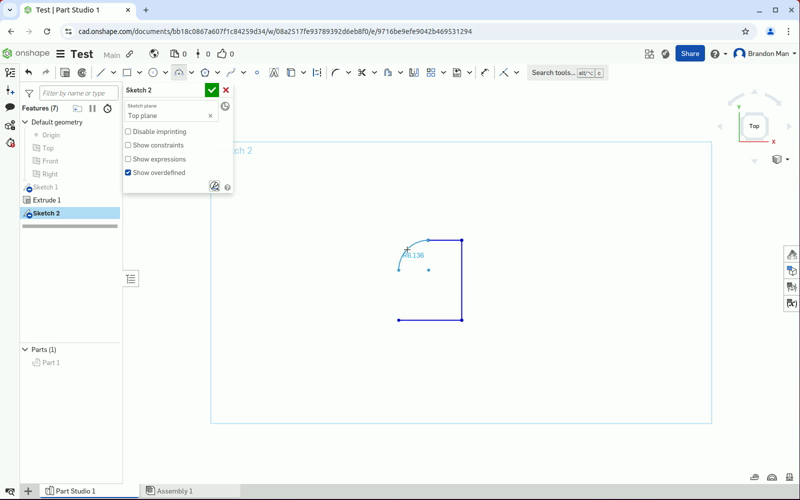
key(esc)
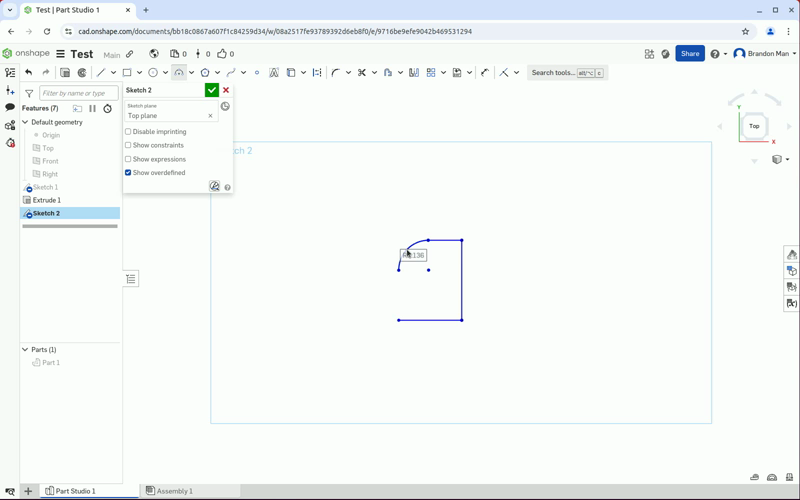
key(l)
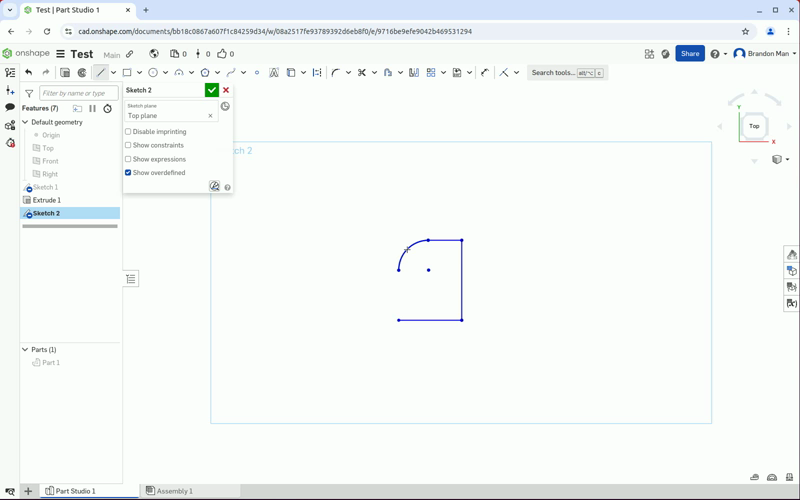
mouse_move(398, 270)
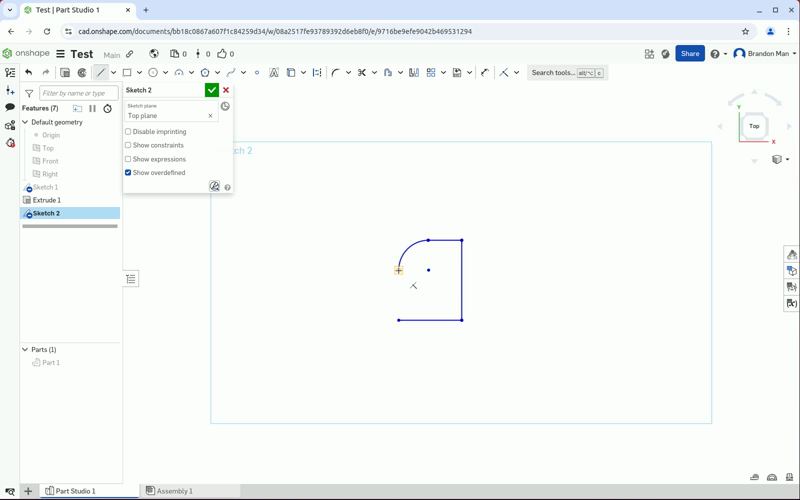
click(398, 270)
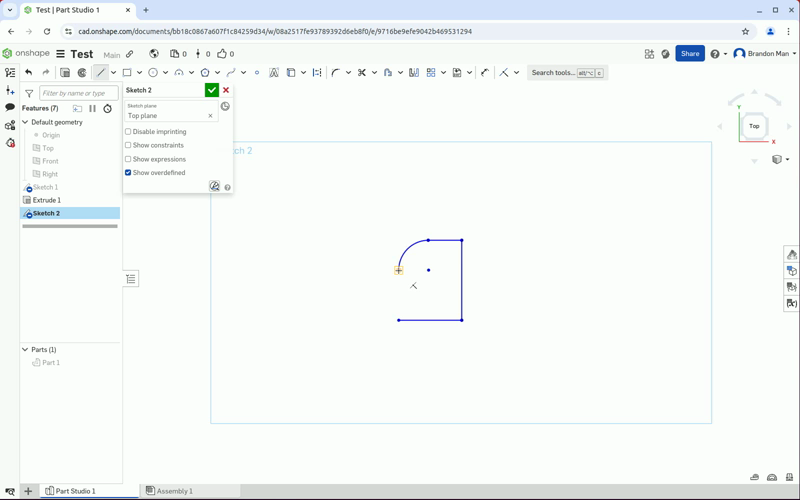
mouse_move(428, 270)
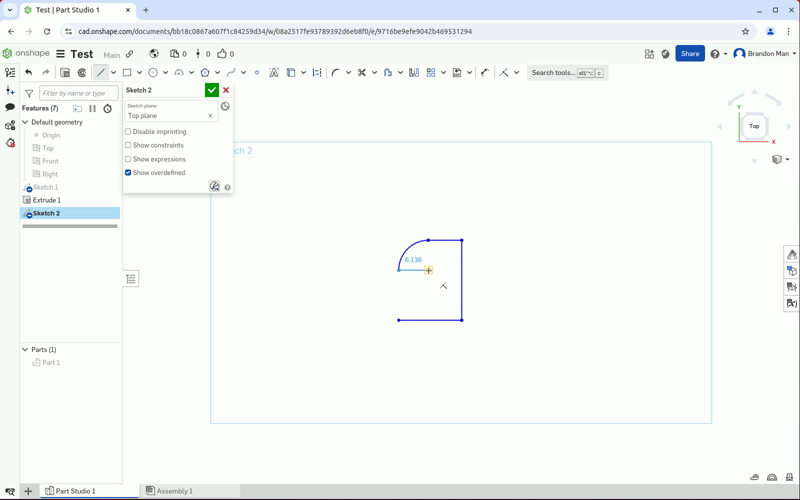
key_down(shift)
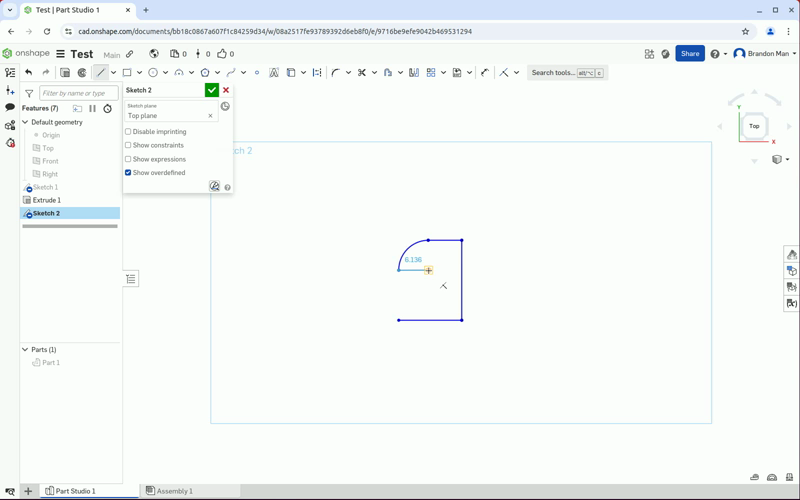
mouse_move(398, 320)
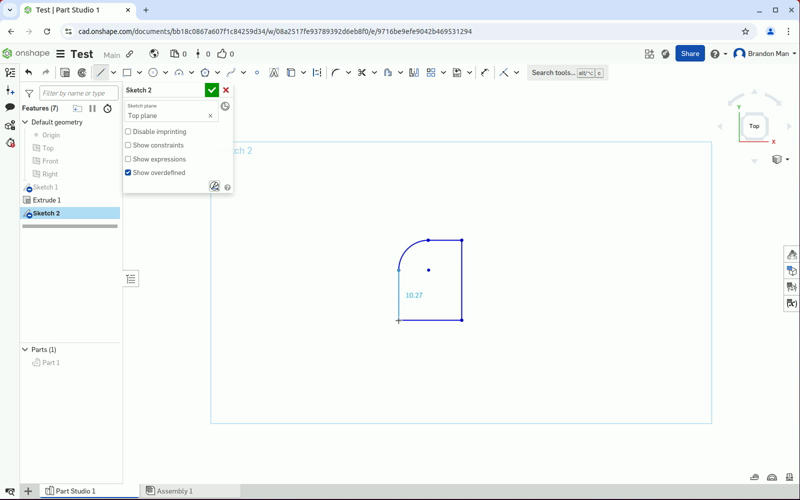
key_up(shift)
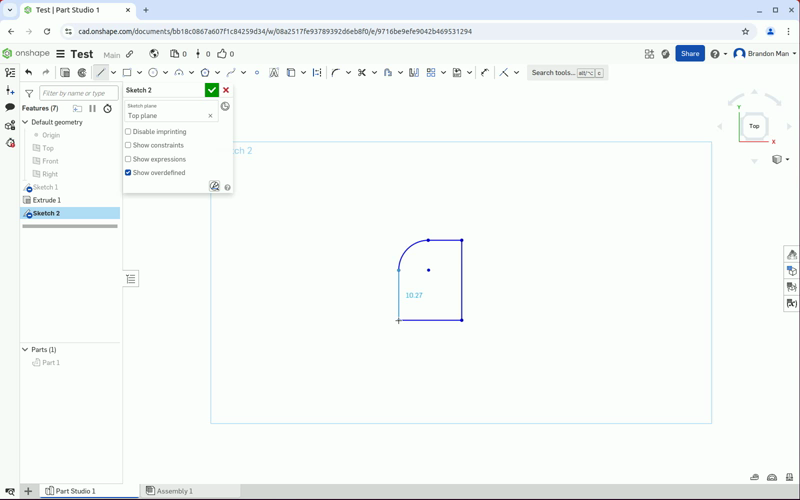
click(398, 320)
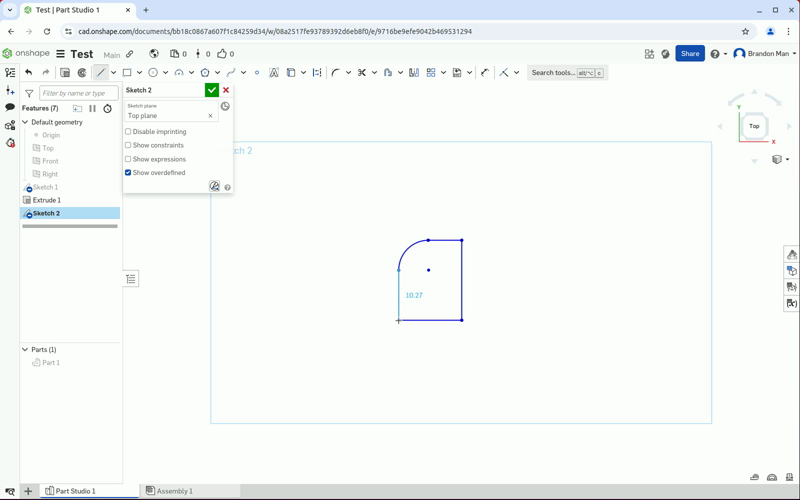
key(esc)
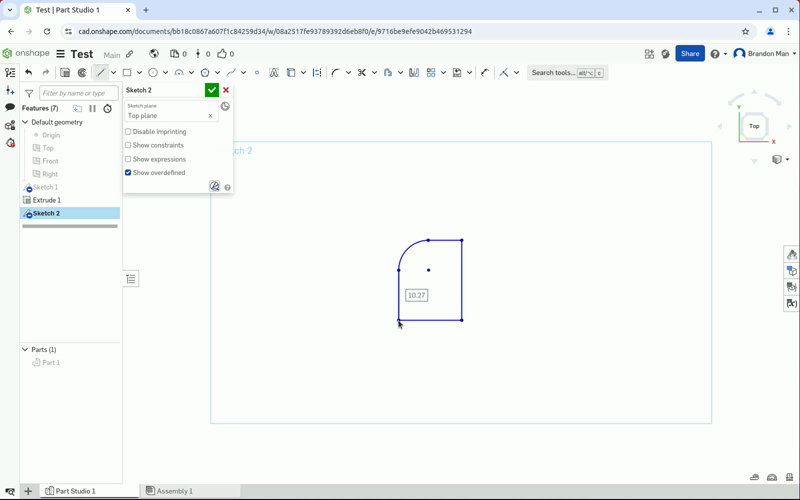
mouse_move(415, 313)
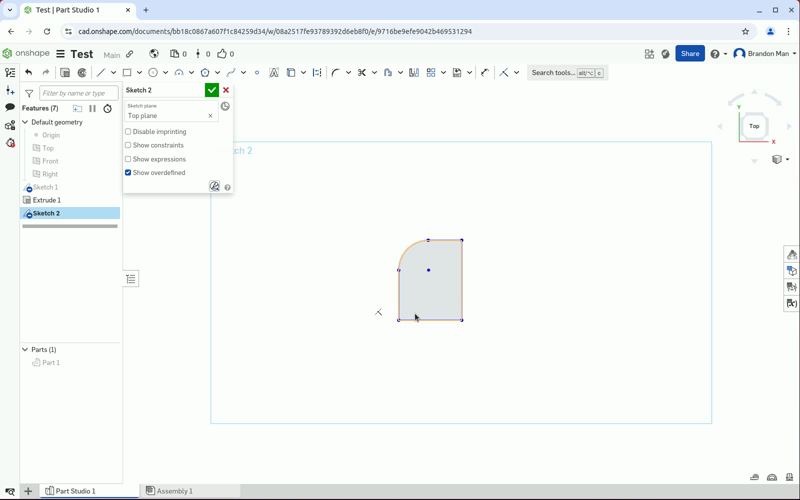
click(415, 313)
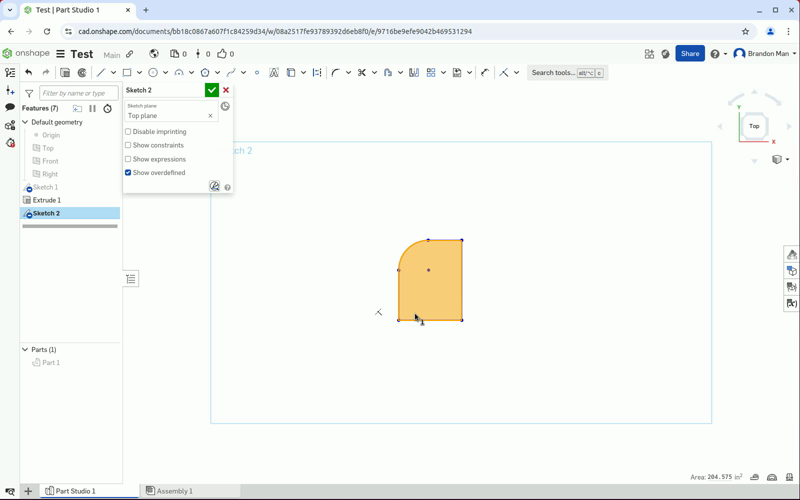
mouse_move(73, 352)
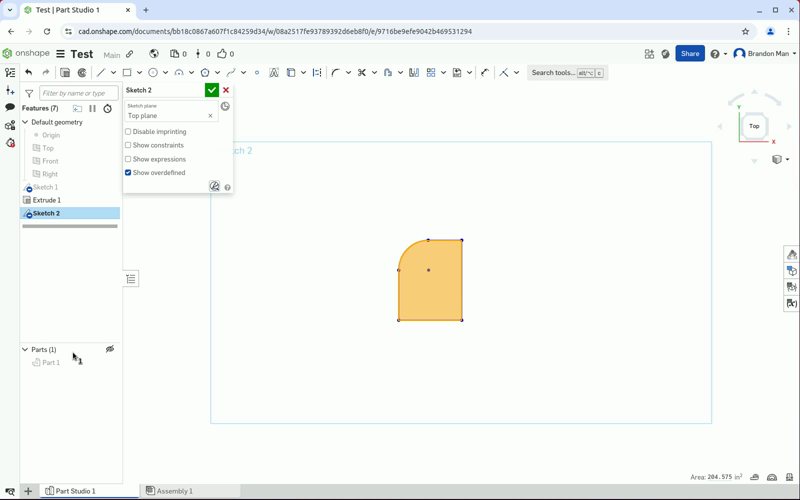
key(shift+y)
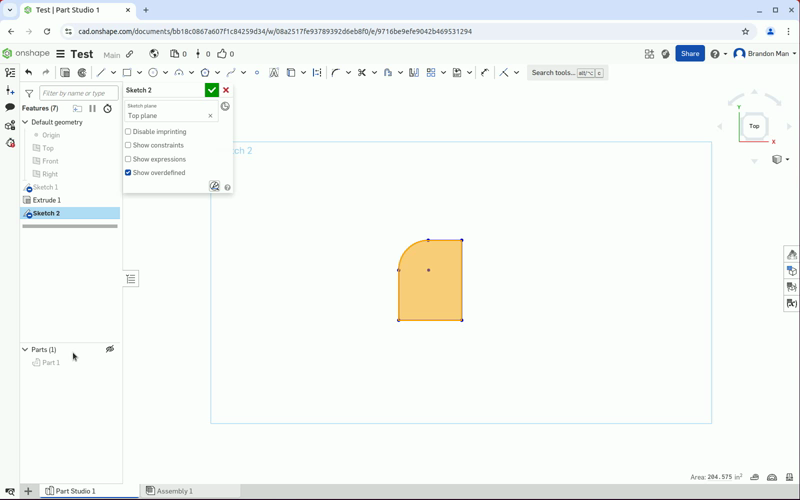
key(shift+e)
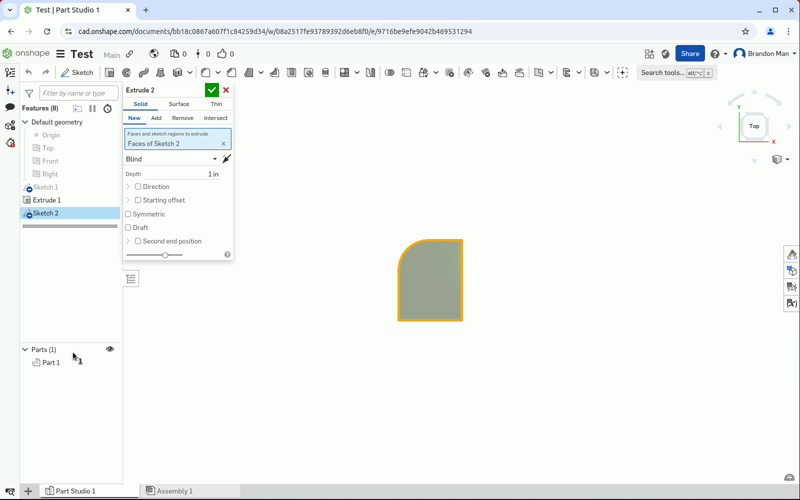
mouse_move(143, 106)
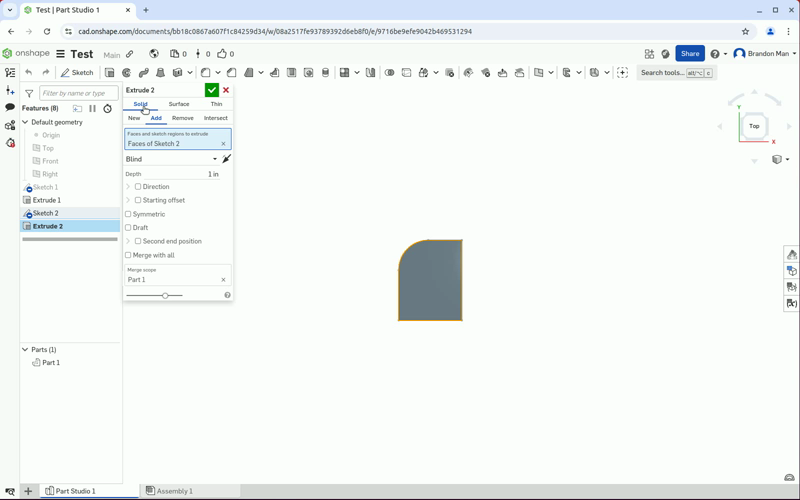
click(143, 106)
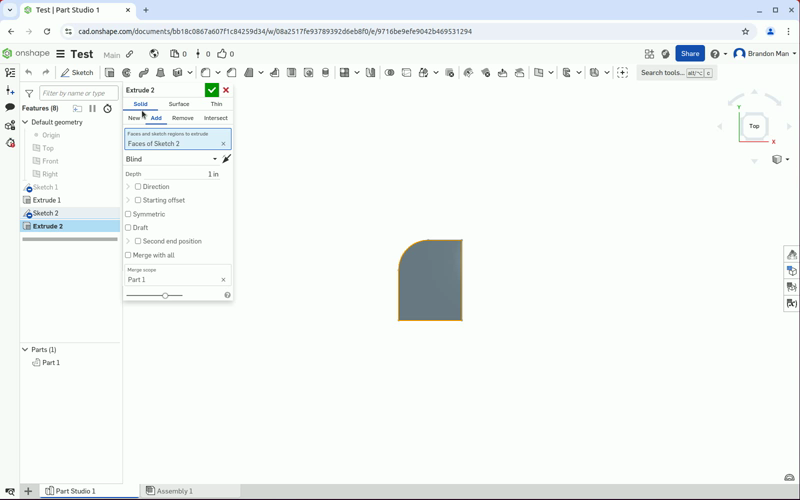
mouse_move(137, 120)
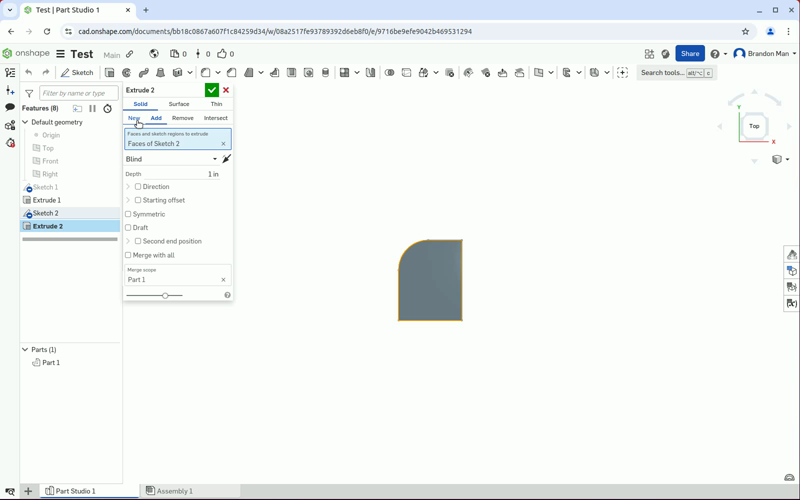
click(137, 120)
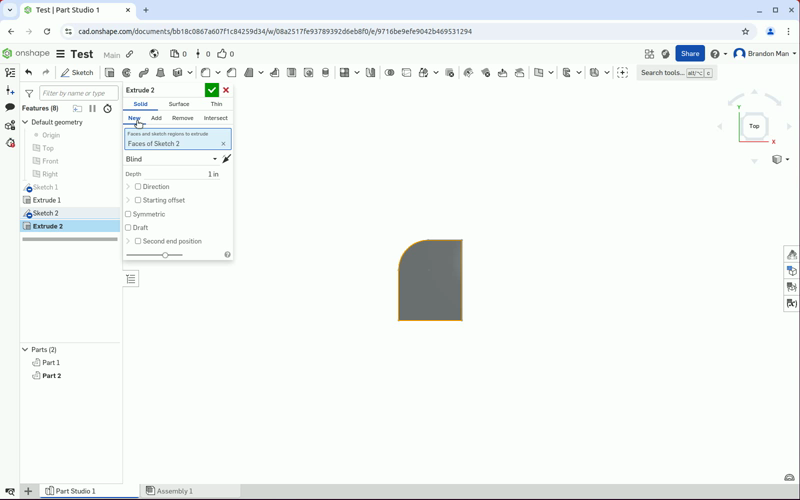
key(tab, 4)
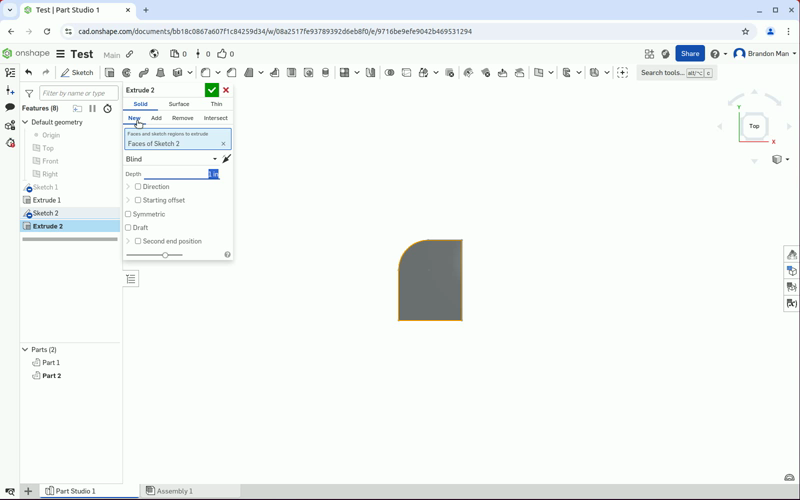
text(2.648)
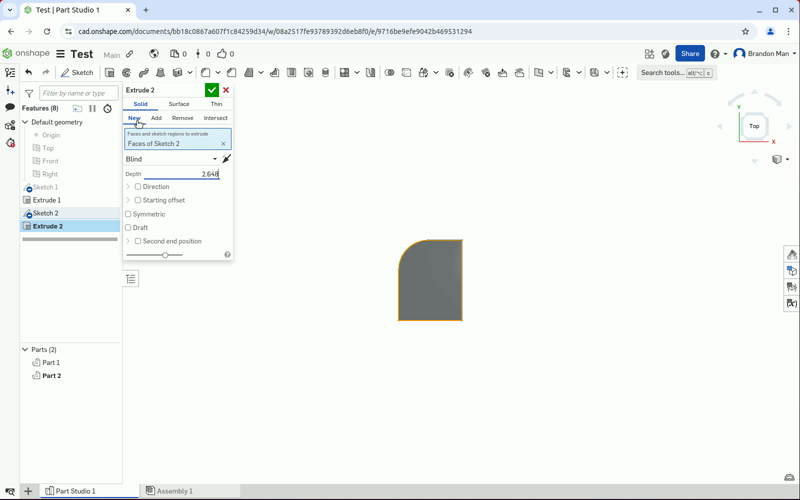
key(enter)
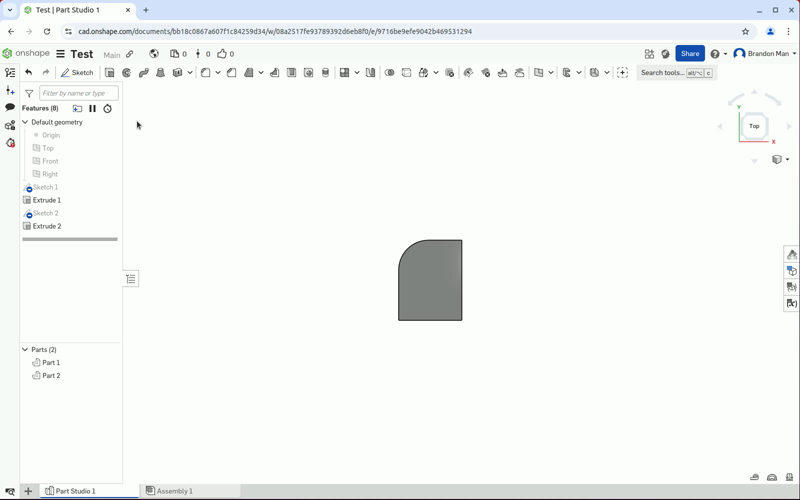
key(shift+h)
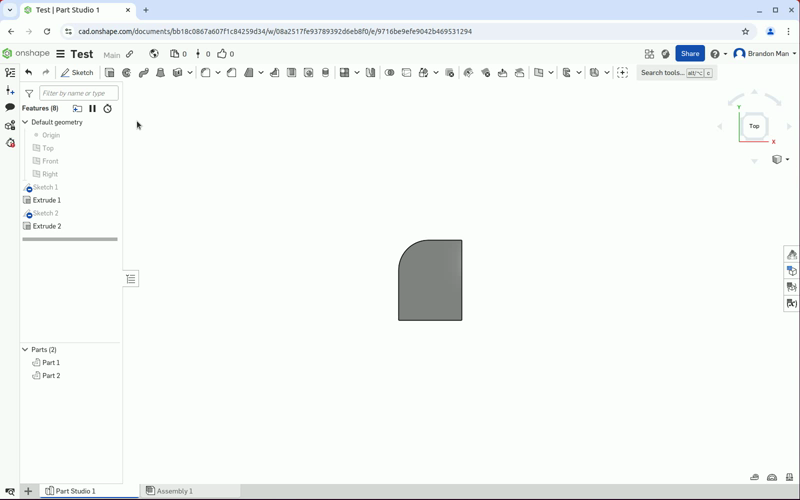
key(shift+h)
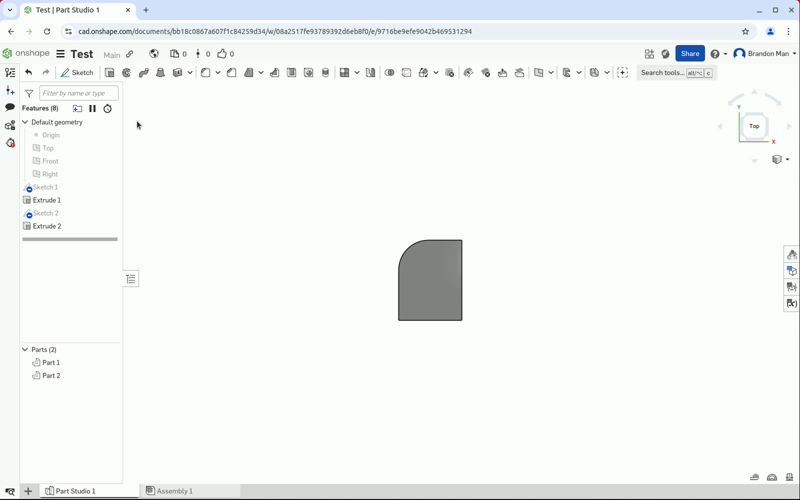
mouse_move(73, 189)
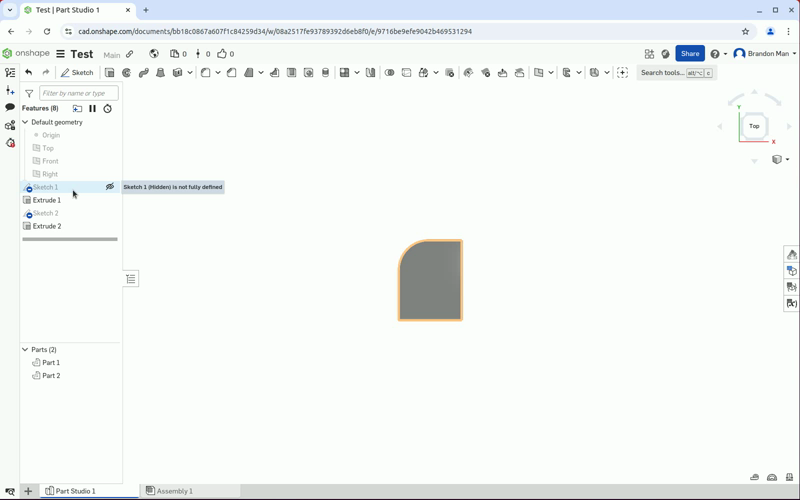
click(73, 189)
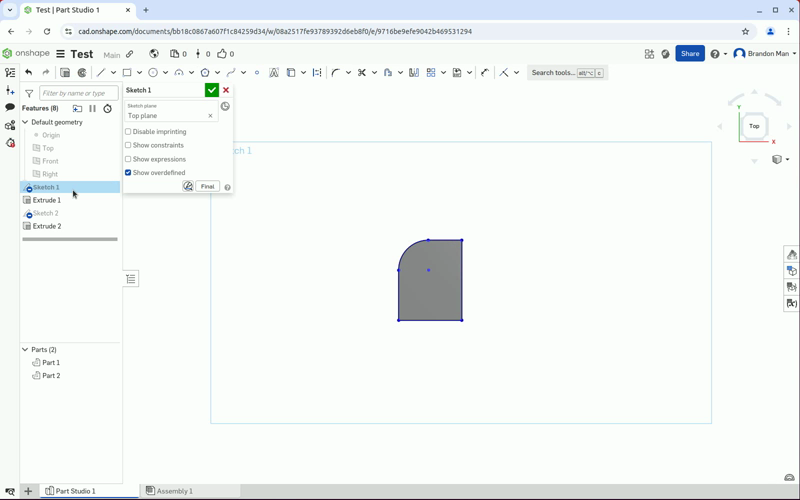
mouse_move(229, 92)
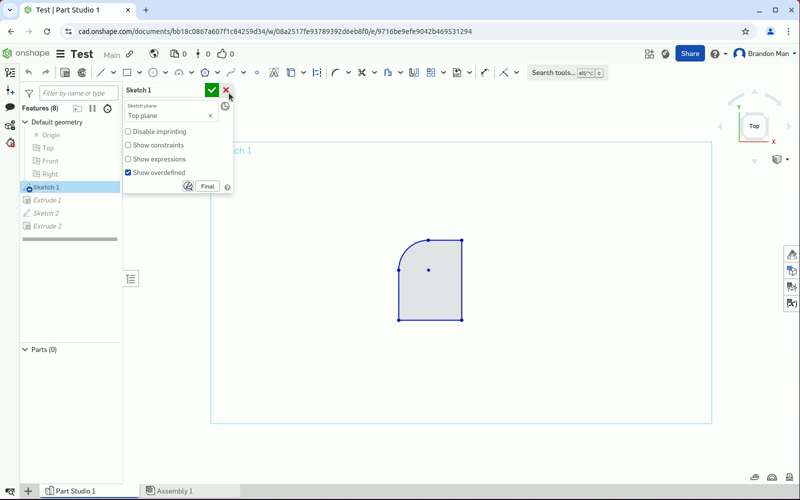
click(229, 92)
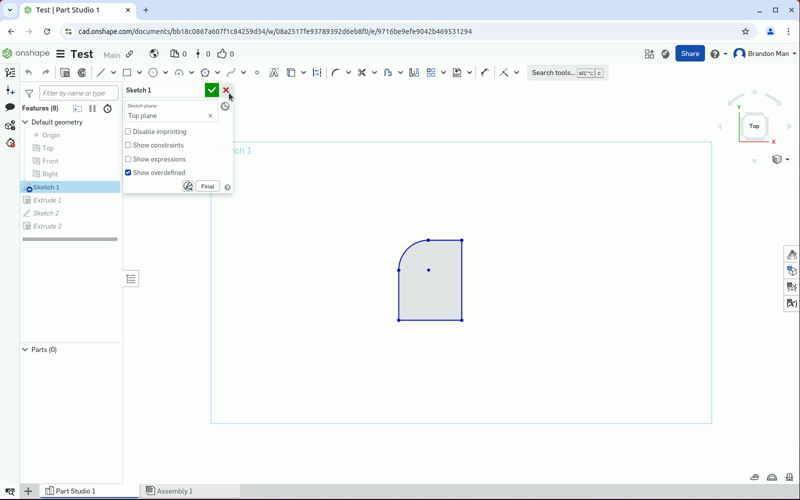
key(shift+s)
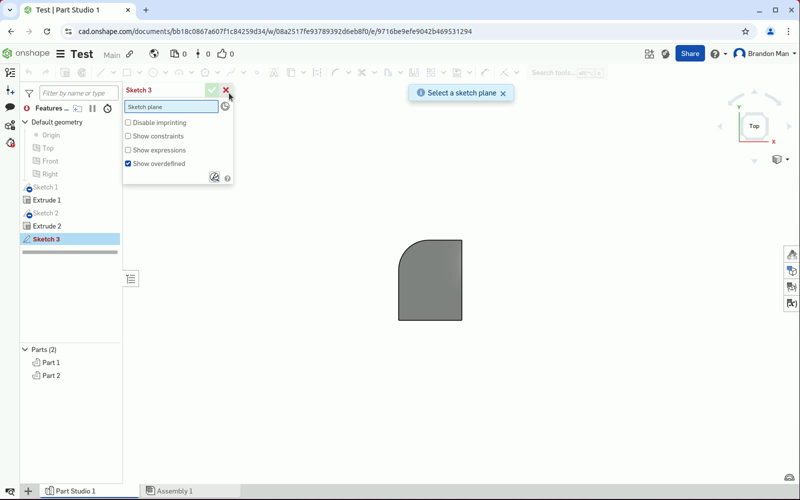
mouse_move(73, 150)
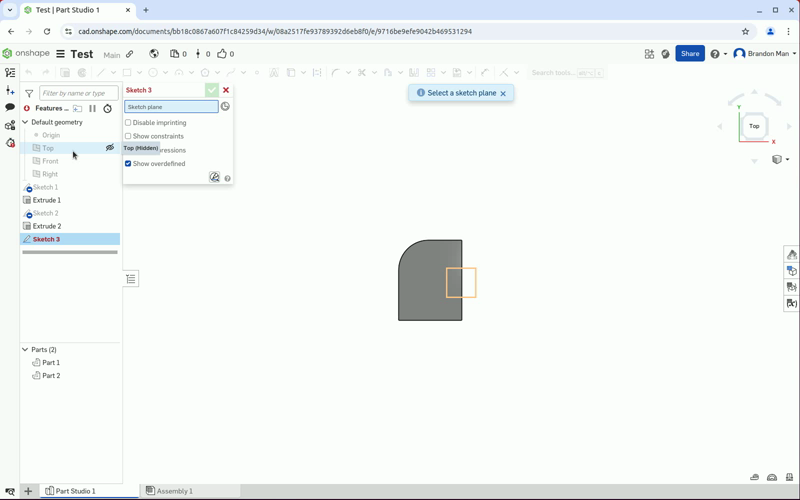
click(73, 150)
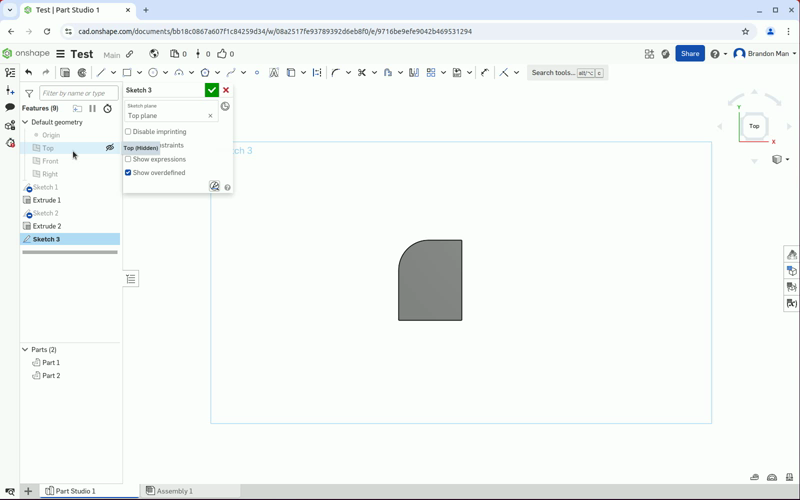
mouse_move(73, 352)
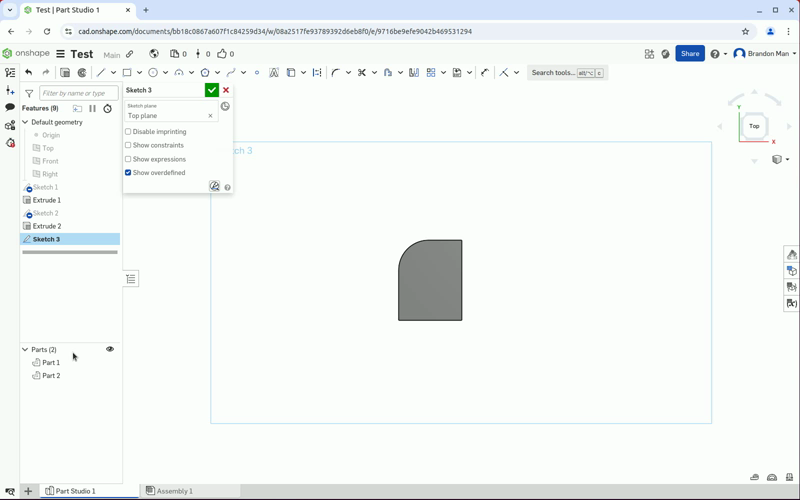
key(y)
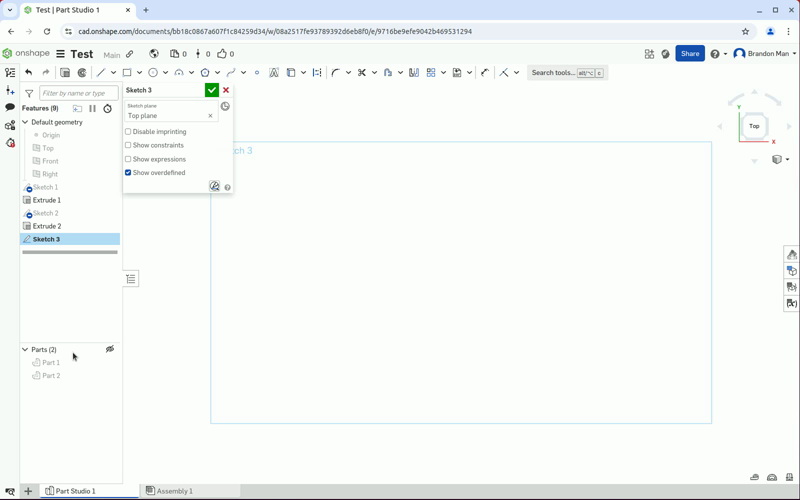
key(l)
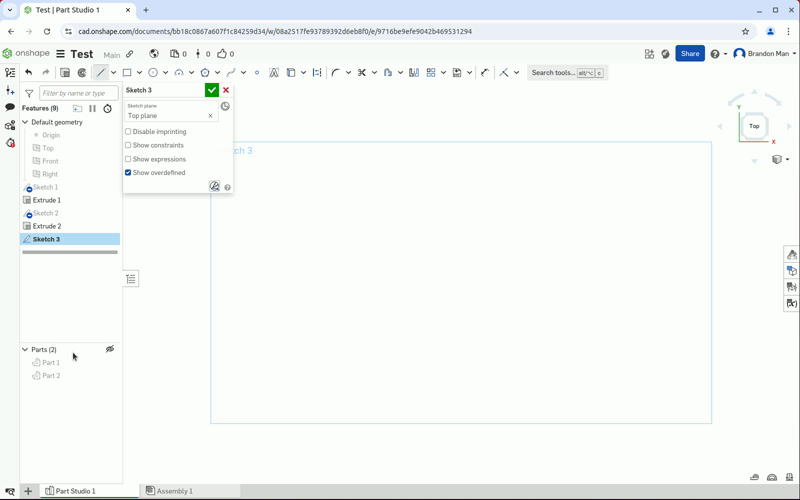
key_down(shift)
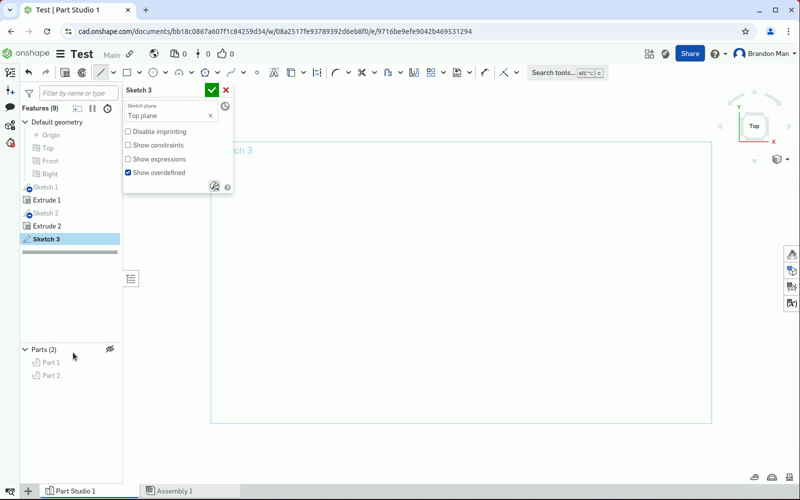
mouse_move(377, 320)
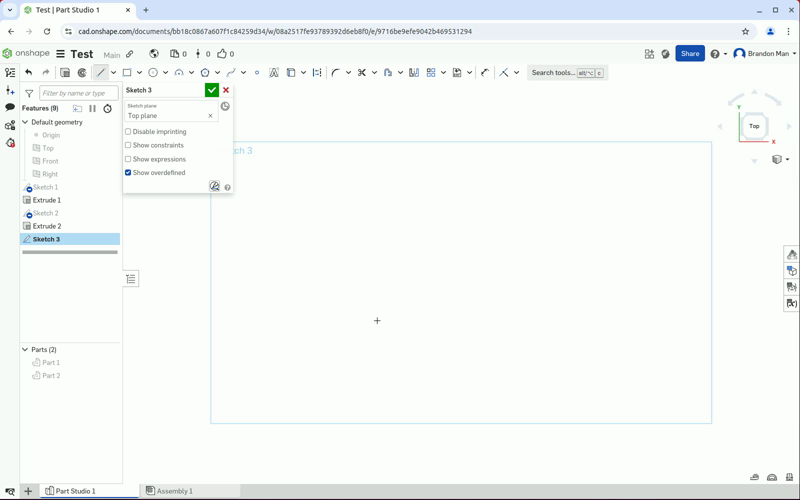
click(377, 320)
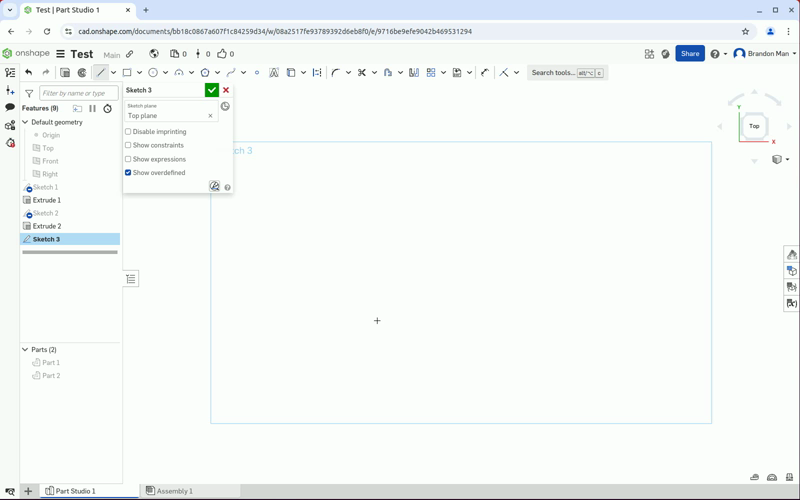
key_up(shift)
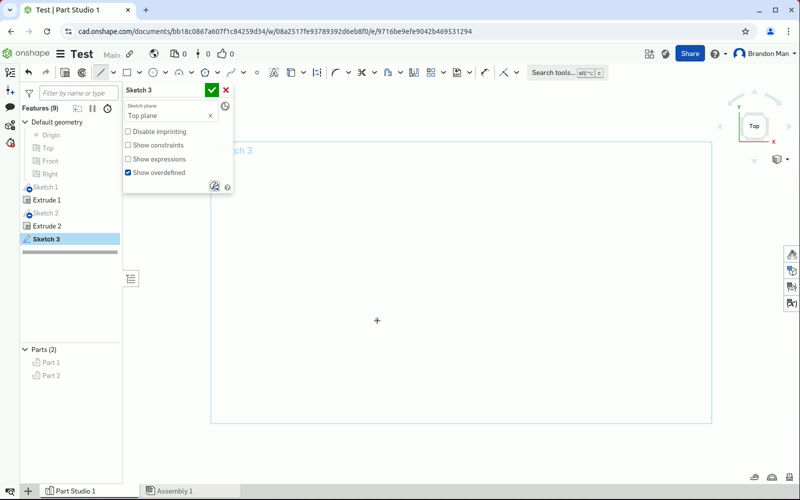
key_down(shift)
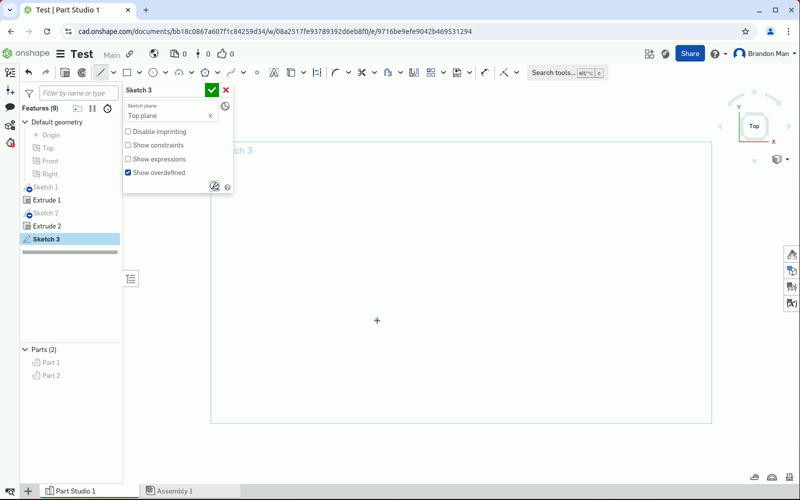
mouse_move(407, 320)
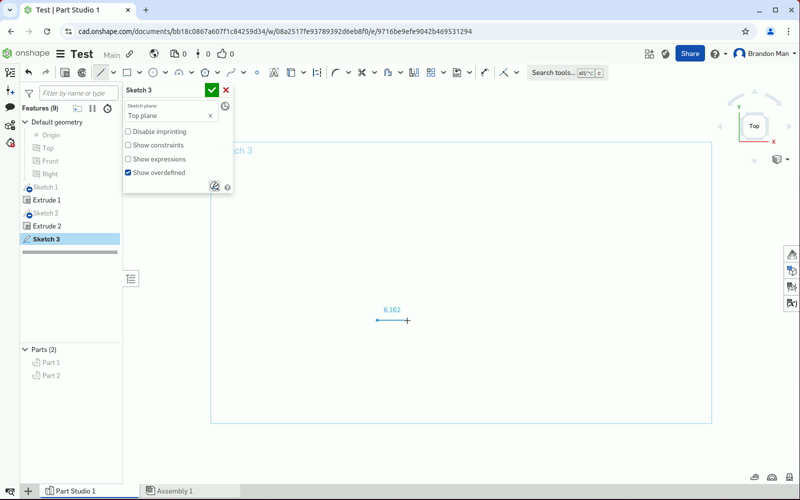
mouse_move(398, 320)
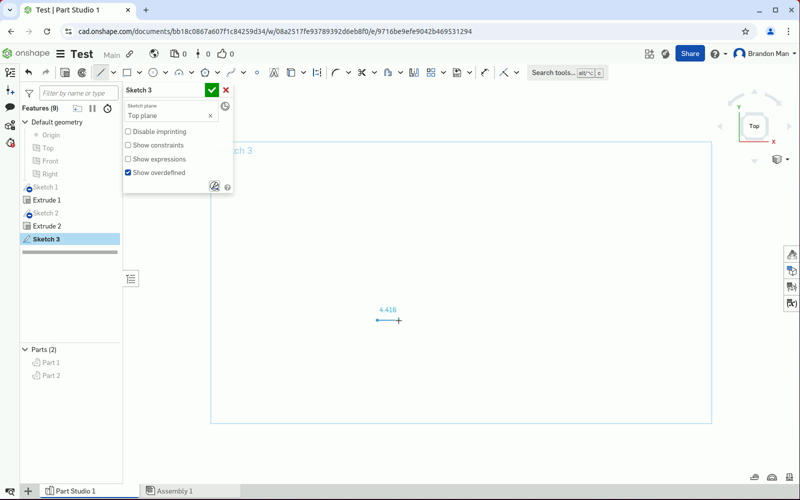
click(398, 320)
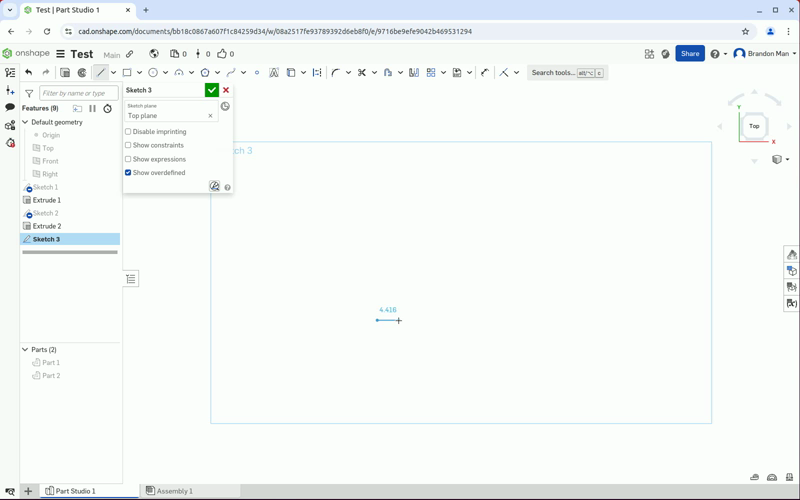
key_up(shift)
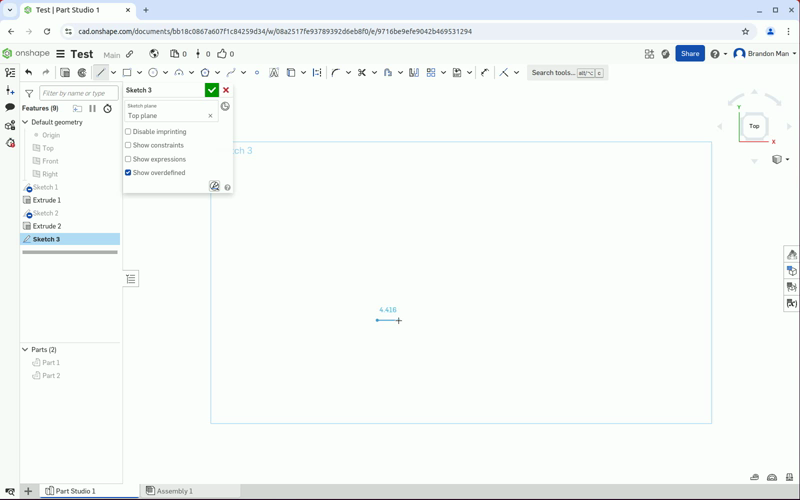
key_down(shift)
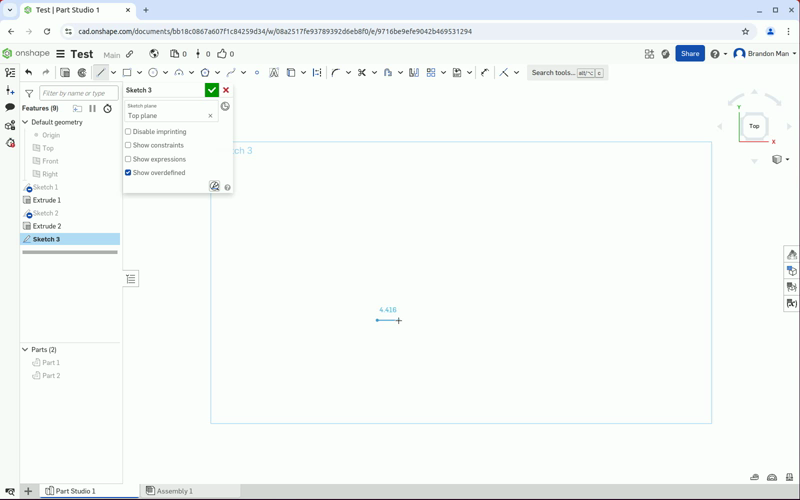
mouse_move(428, 320)
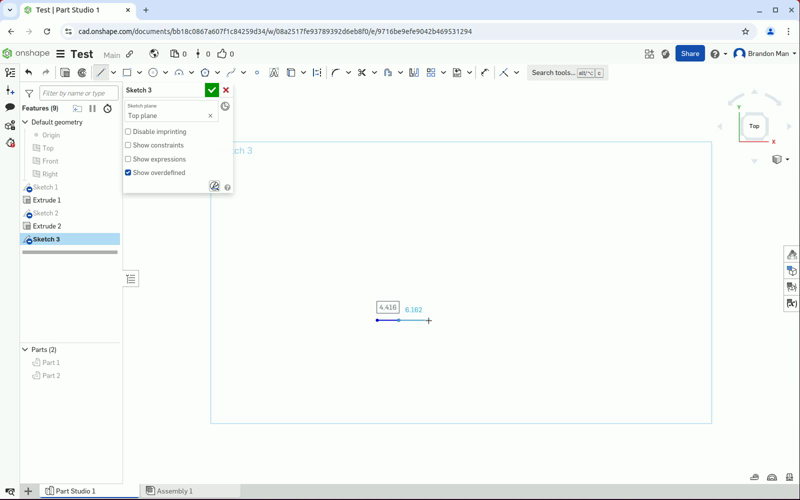
mouse_move(398, 270)
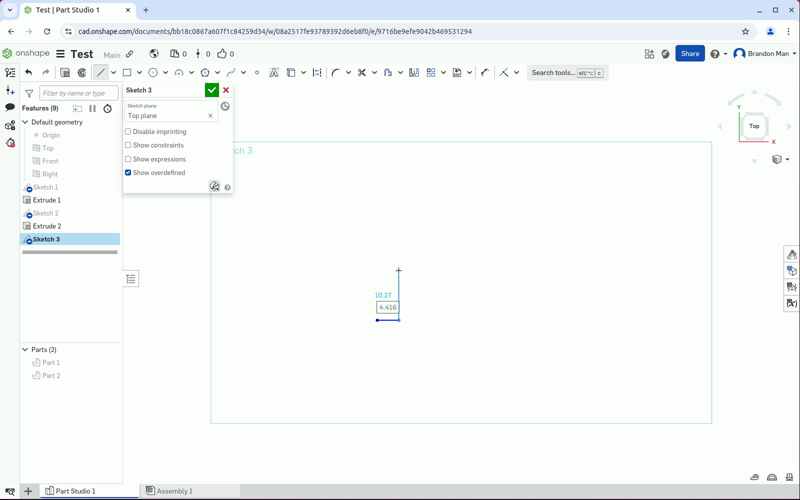
click(398, 270)
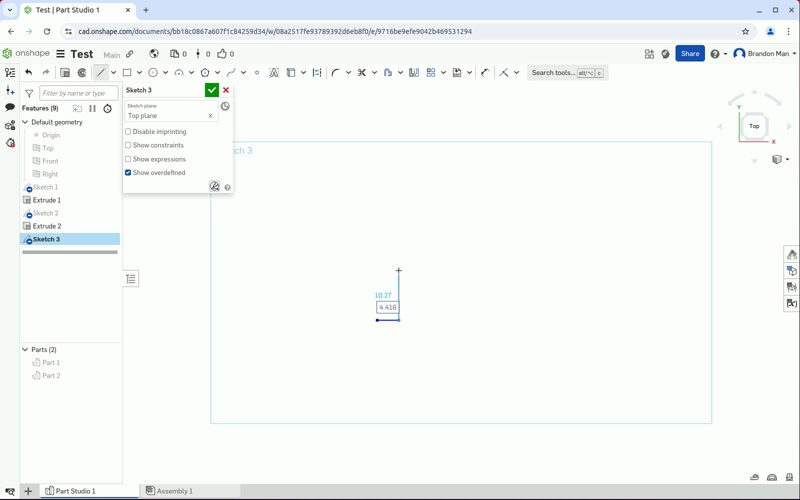
key_up(shift)
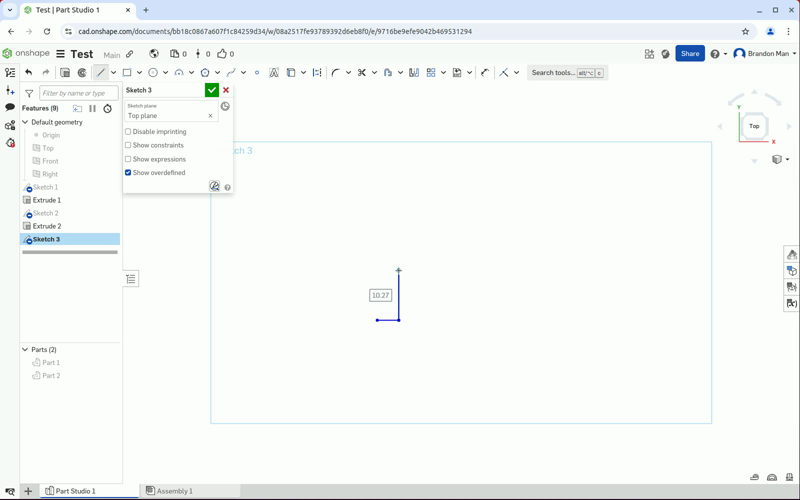
key(esc)
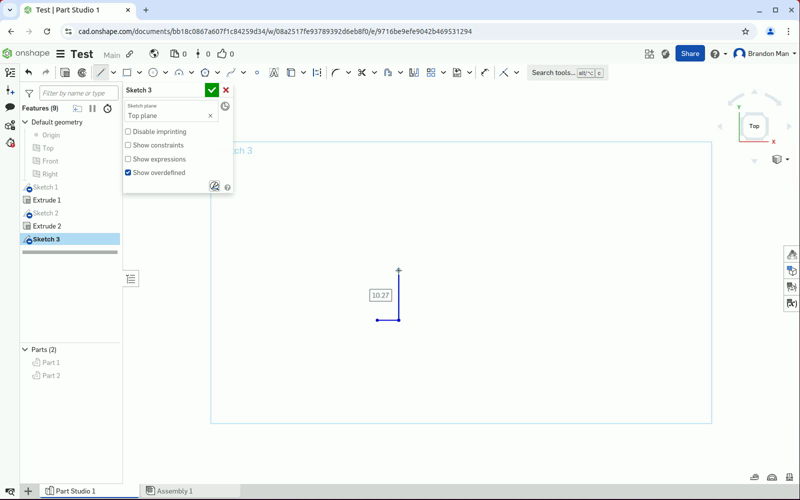
key(a)
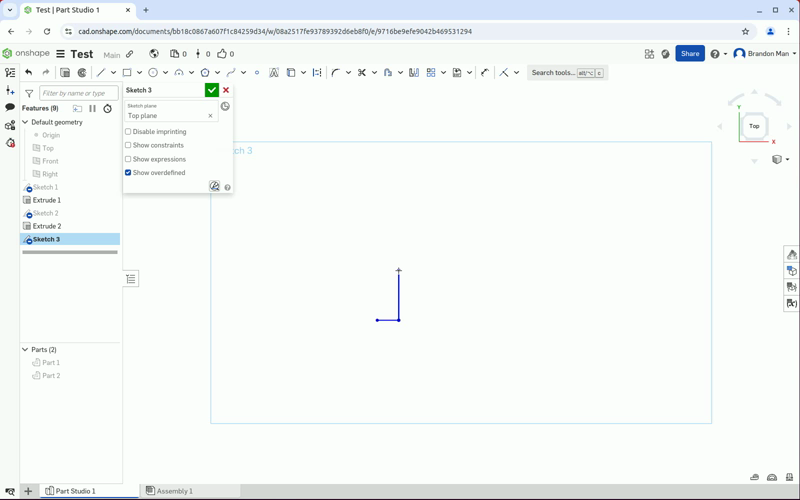
mouse_move(398, 270)
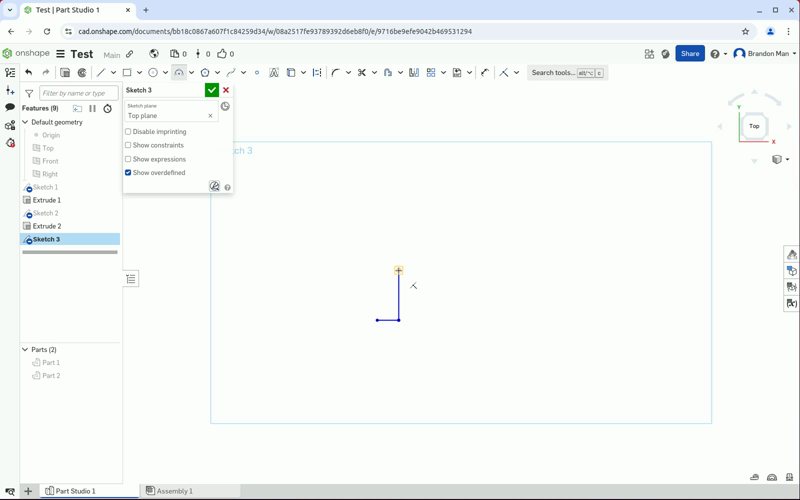
click(398, 270)
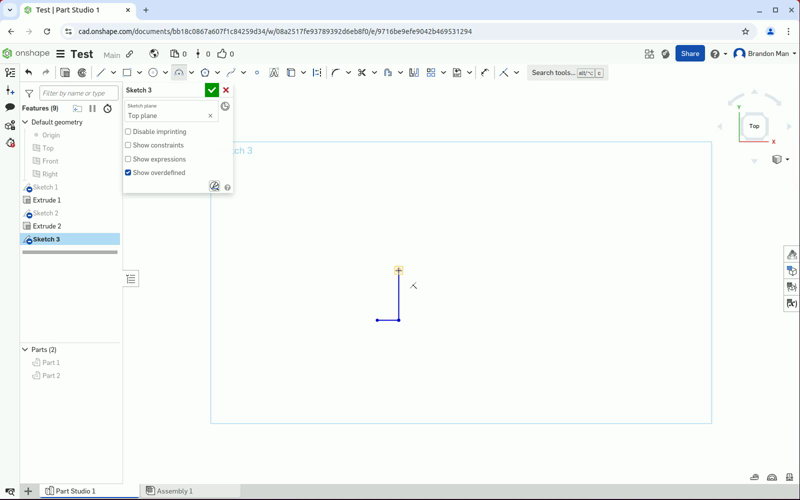
key_down(shift)
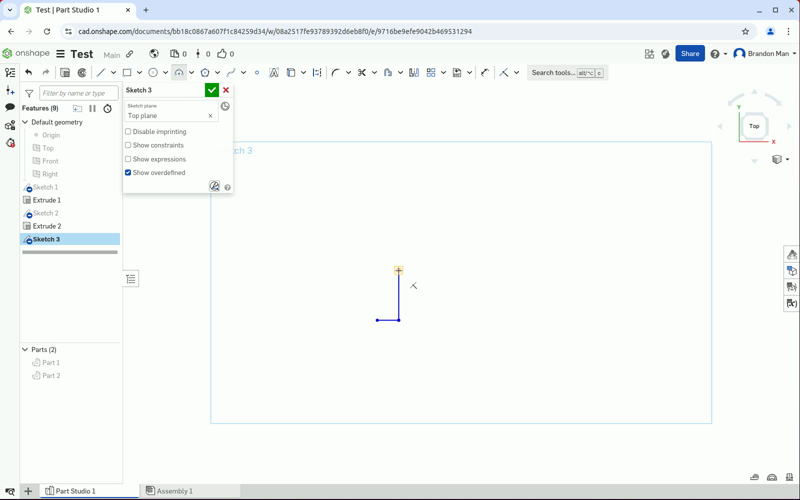
mouse_move(428, 240)
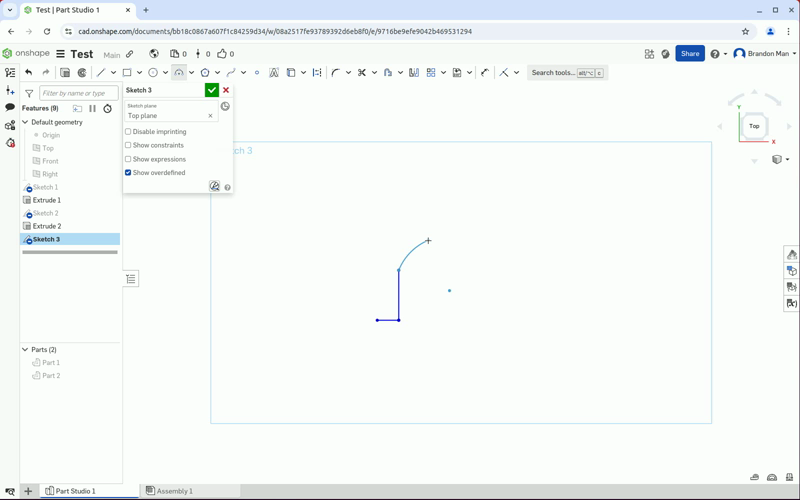
click(428, 240)
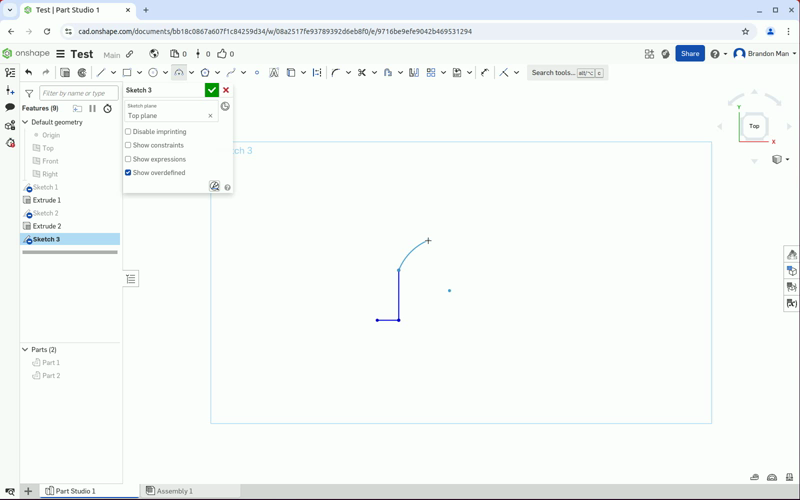
mouse_move(407, 249)
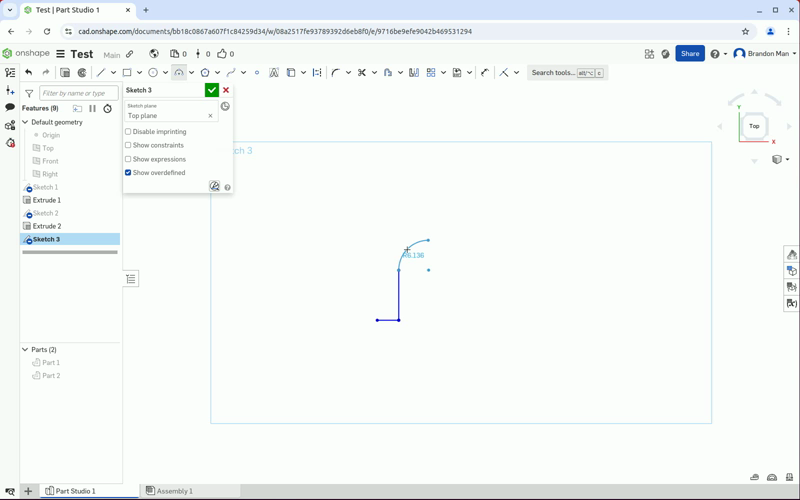
click(407, 249)
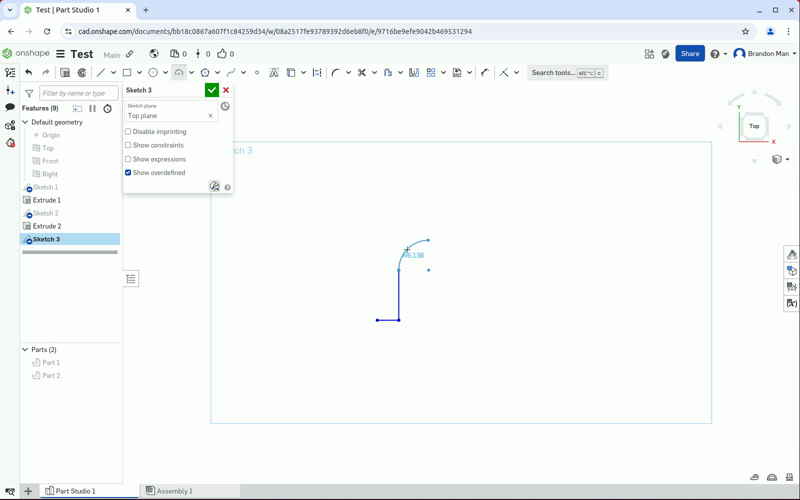
key_up(shift)
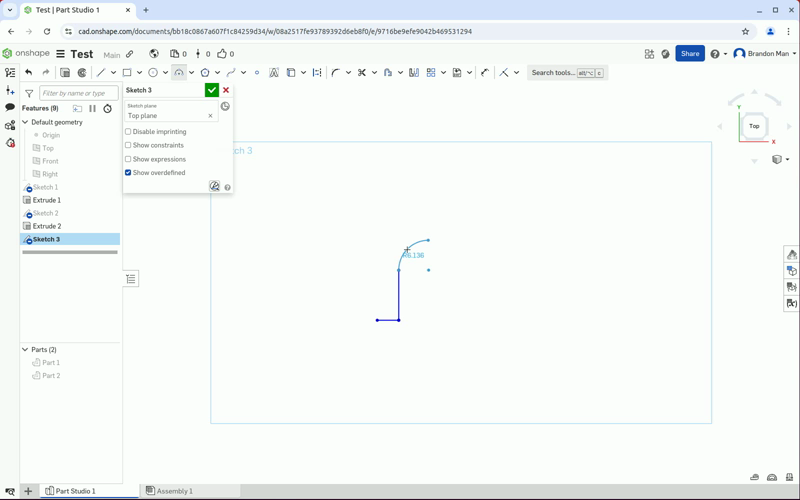
key(esc)
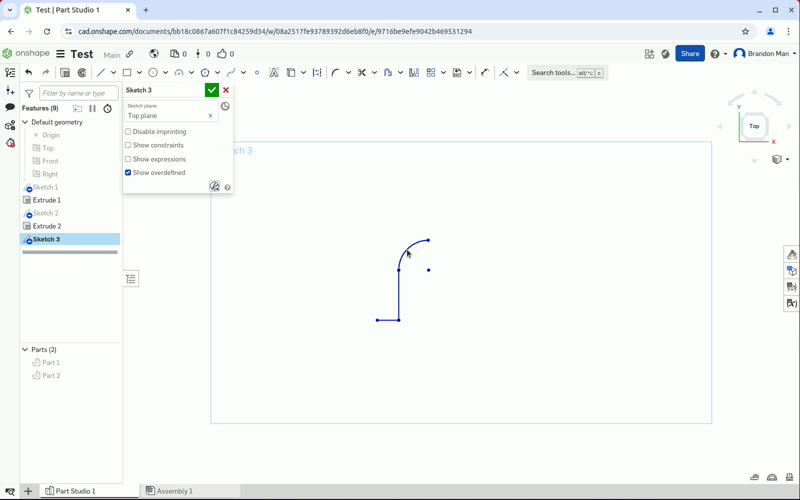
key(l)
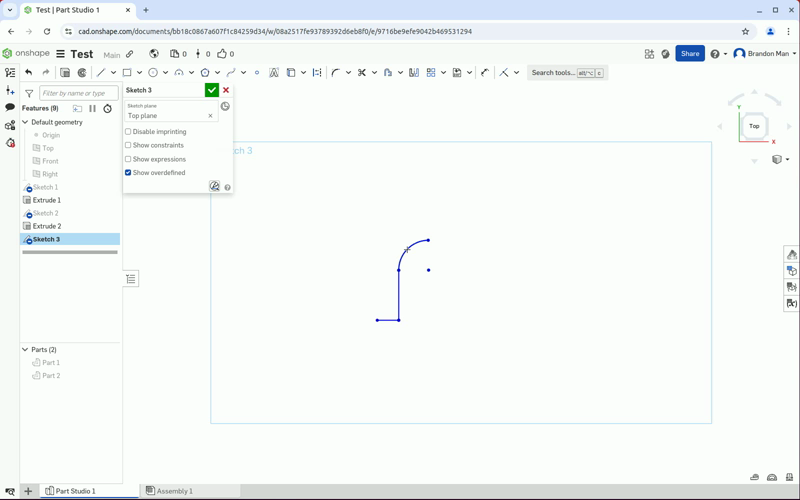
mouse_move(428, 240)
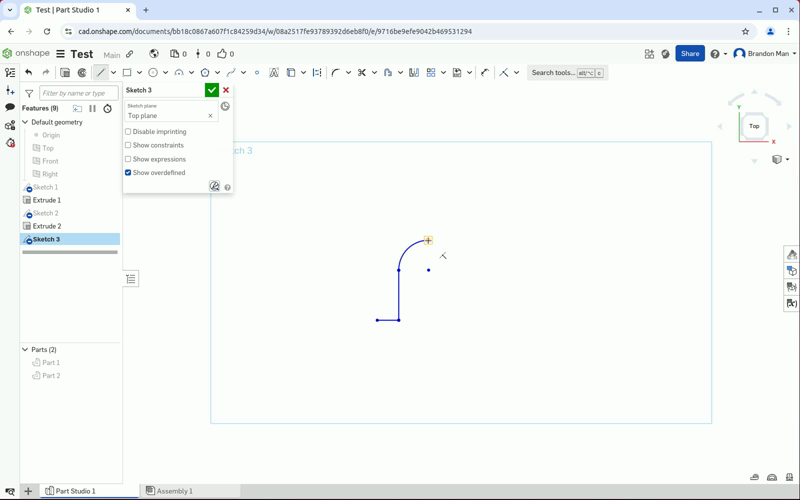
click(428, 240)
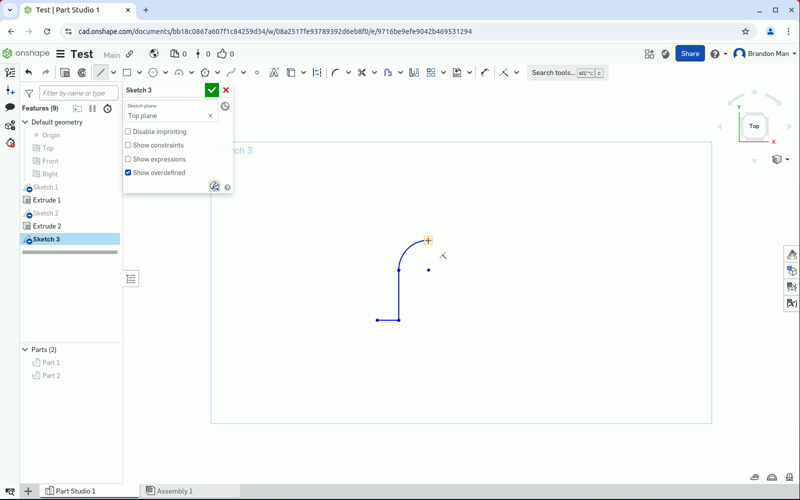
key_down(shift)
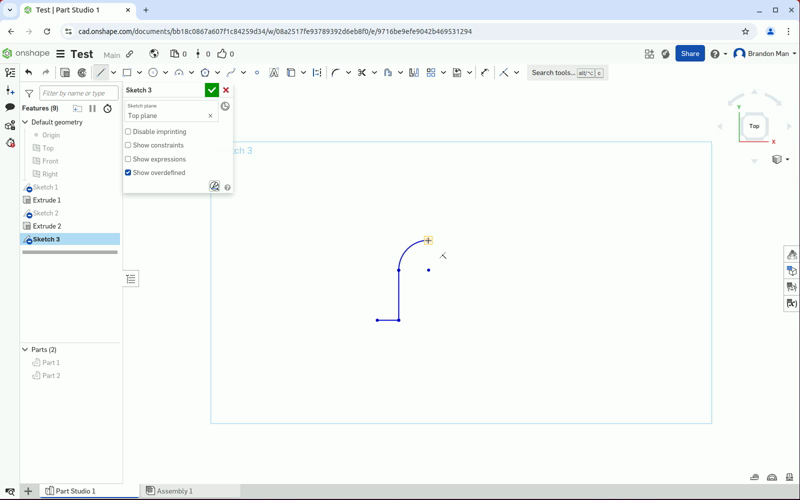
mouse_move(458, 240)
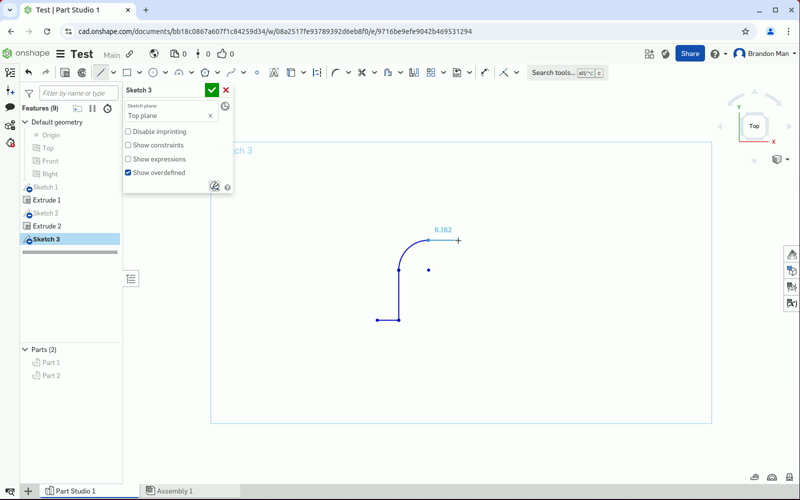
mouse_move(394, 240)
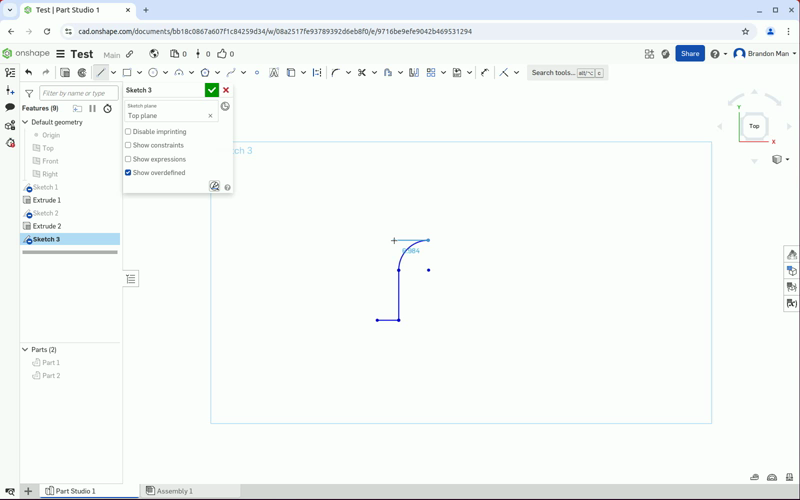
click(394, 240)
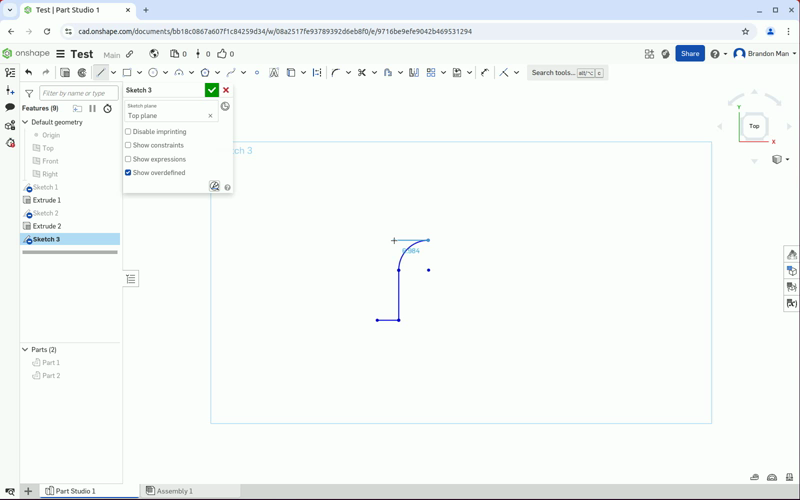
key_up(shift)
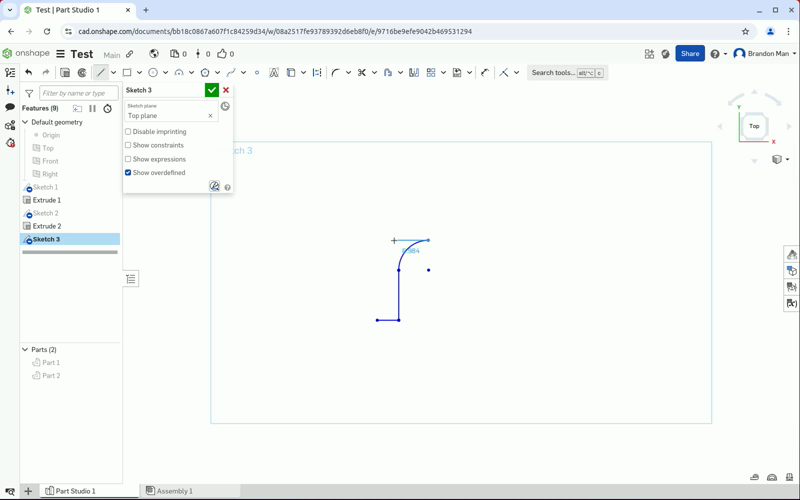
key(esc)
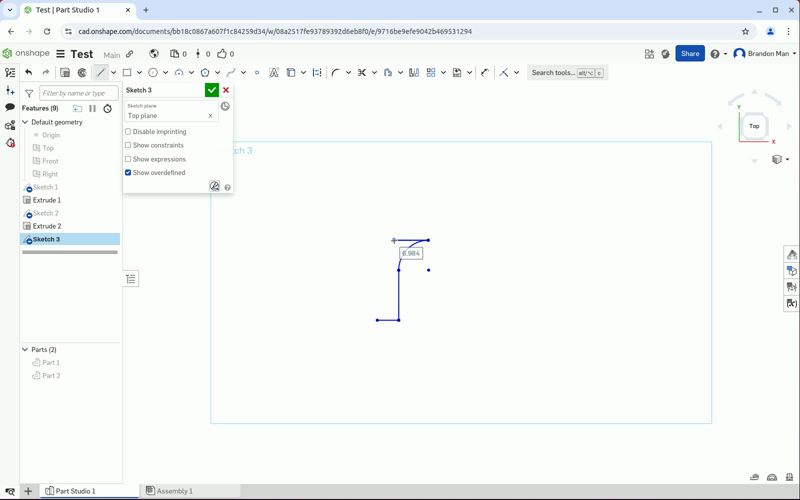
key(a)
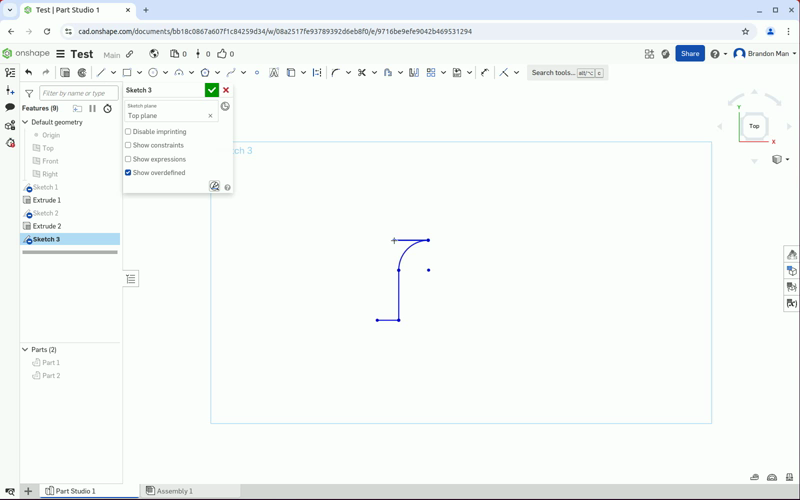
mouse_move(394, 240)
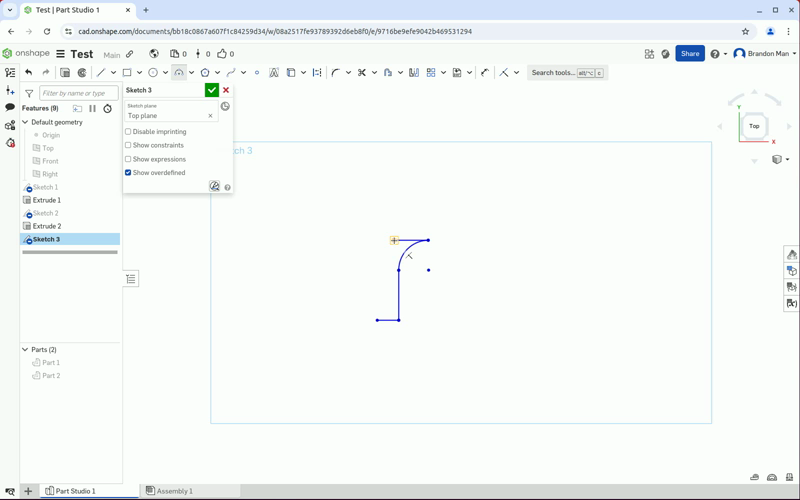
click(394, 240)
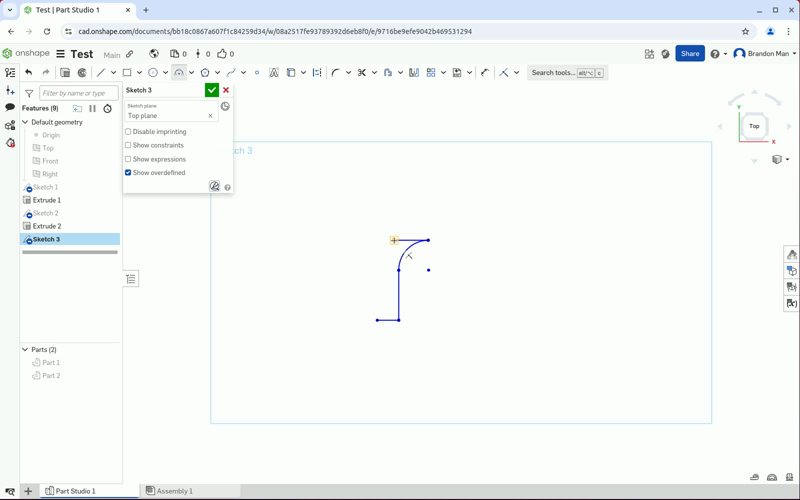
key_down(shift)
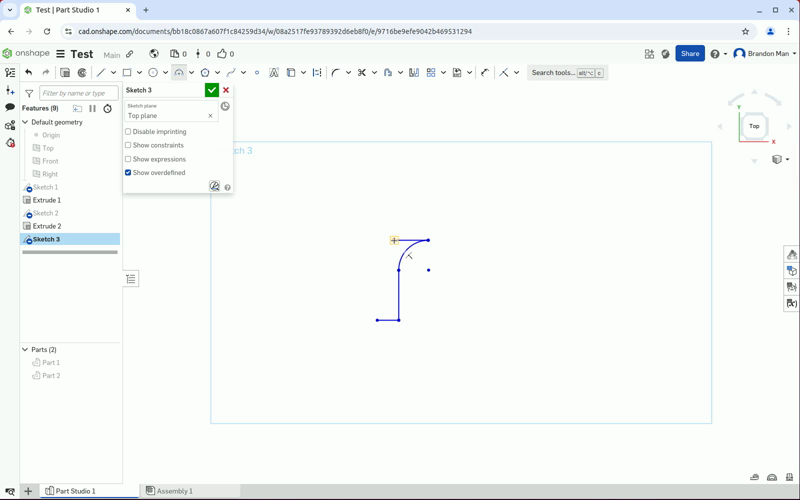
mouse_move(377, 257)
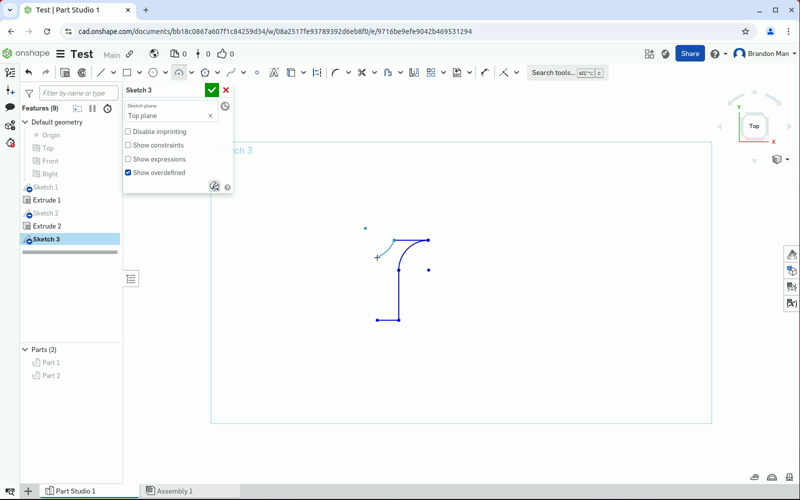
click(377, 257)
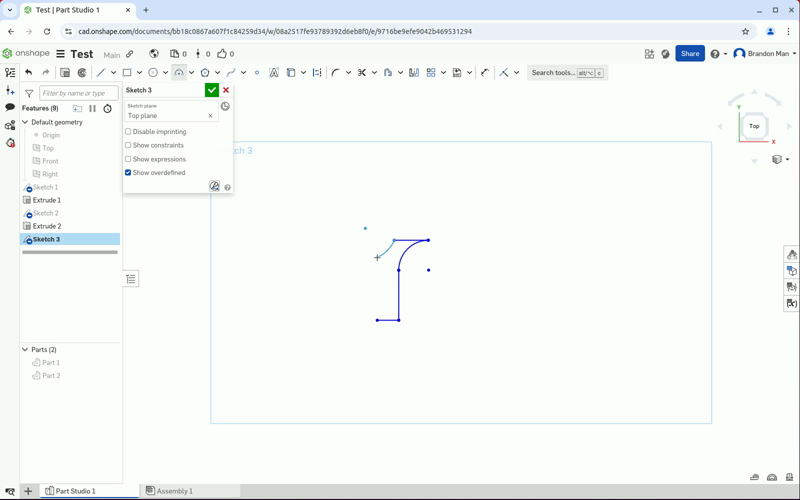
mouse_move(382, 245)
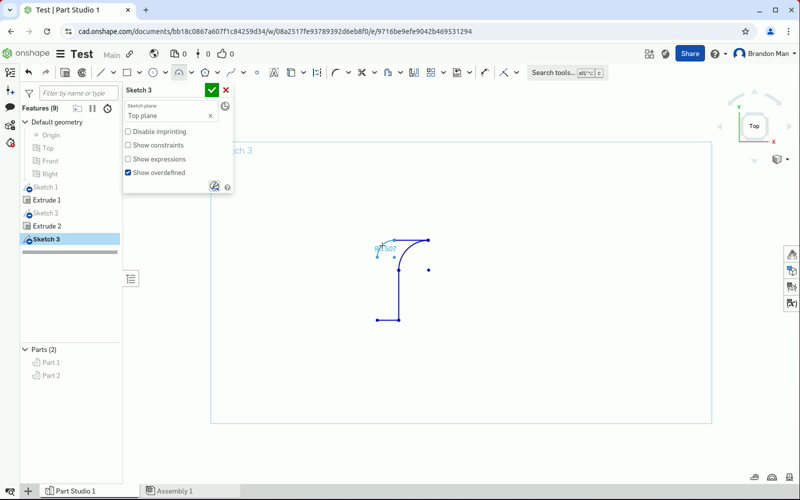
click(382, 245)
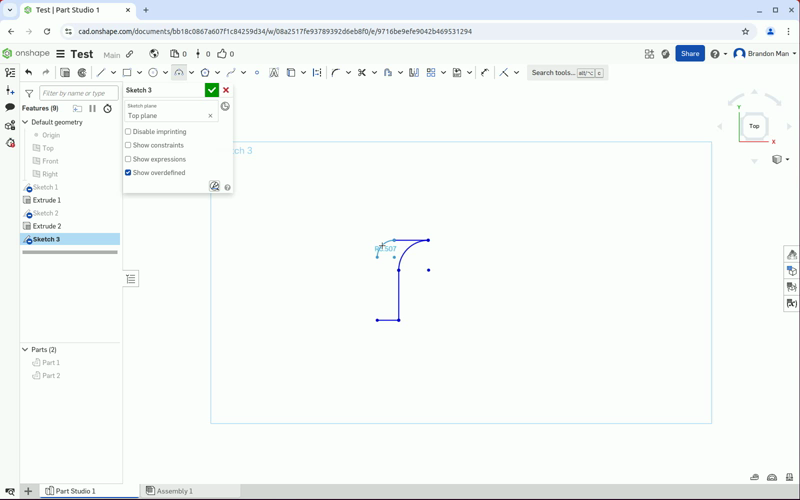
key_up(shift)
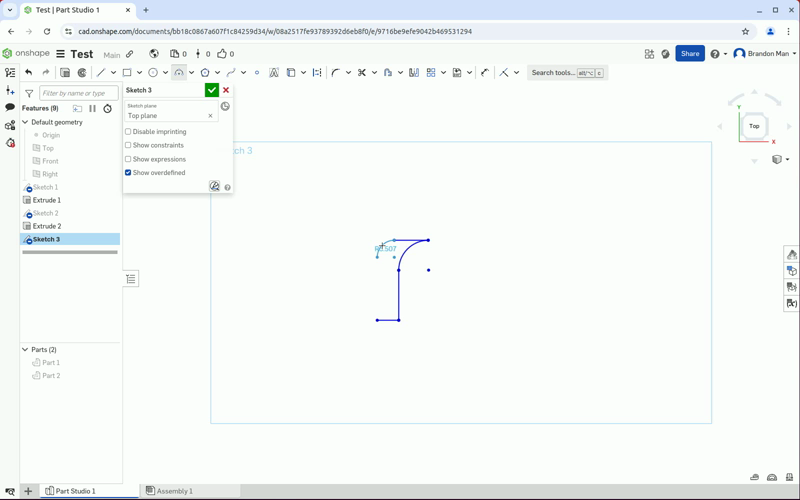
key(esc)
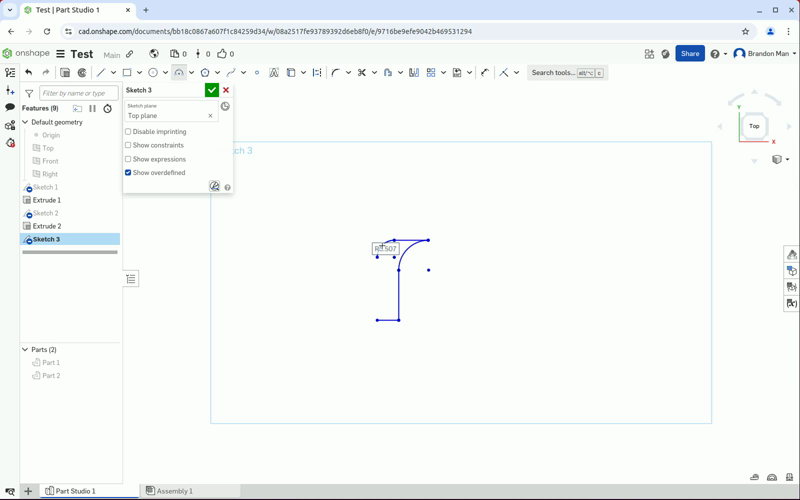
key(l)
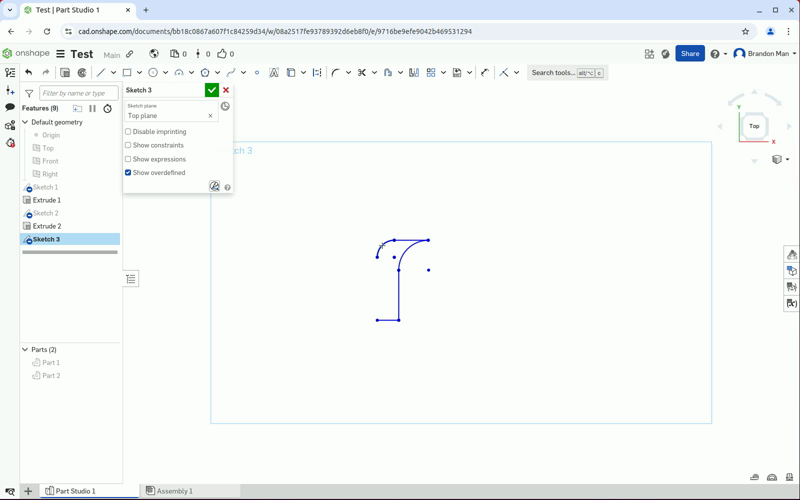
mouse_move(377, 257)
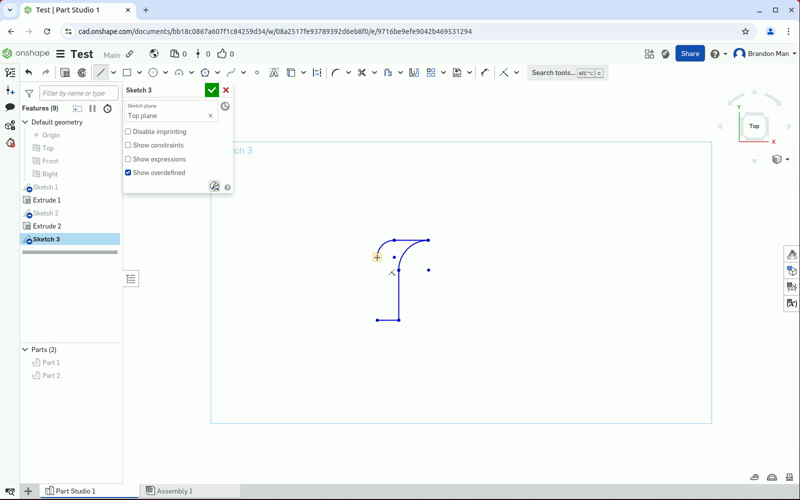
click(377, 257)
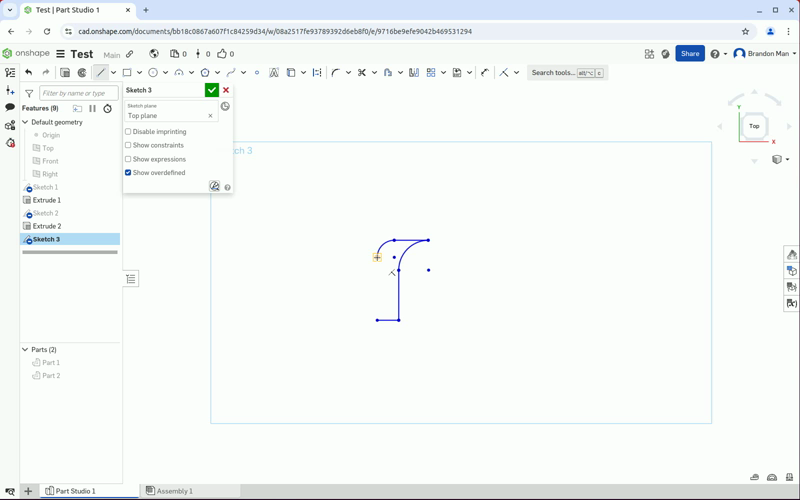
key_down(shift)
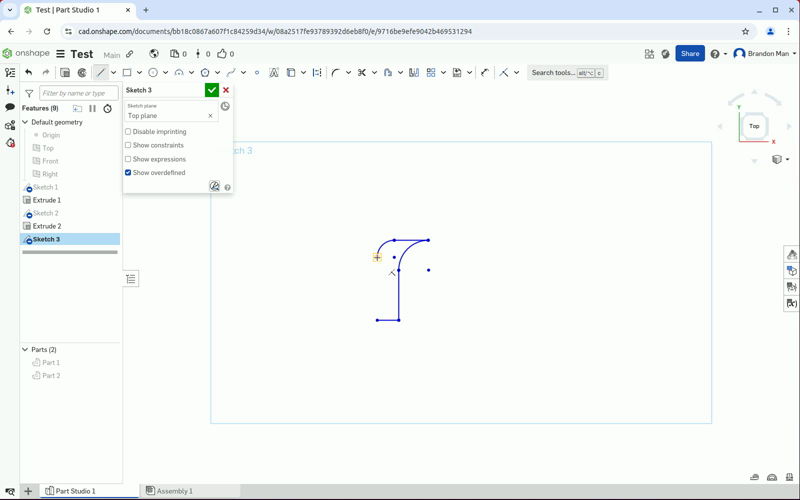
mouse_move(377, 320)
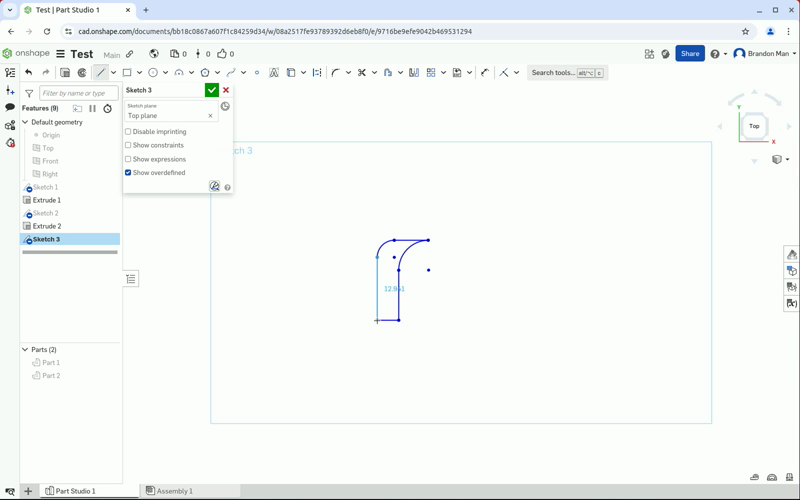
key_up(shift)
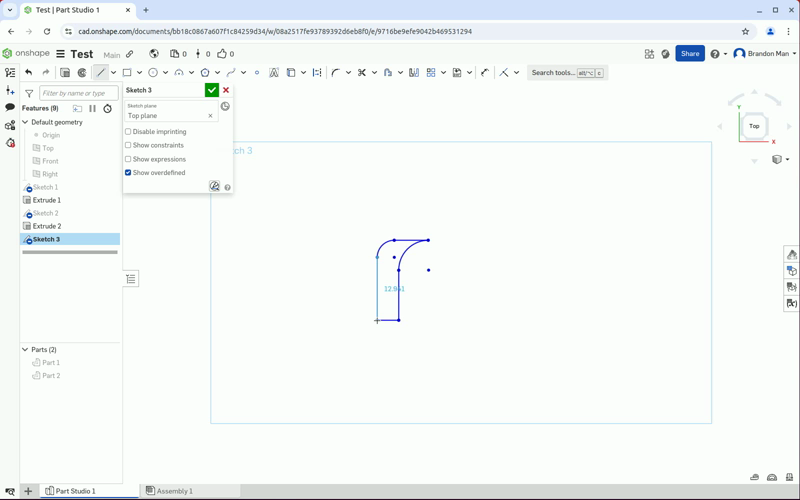
click(377, 320)
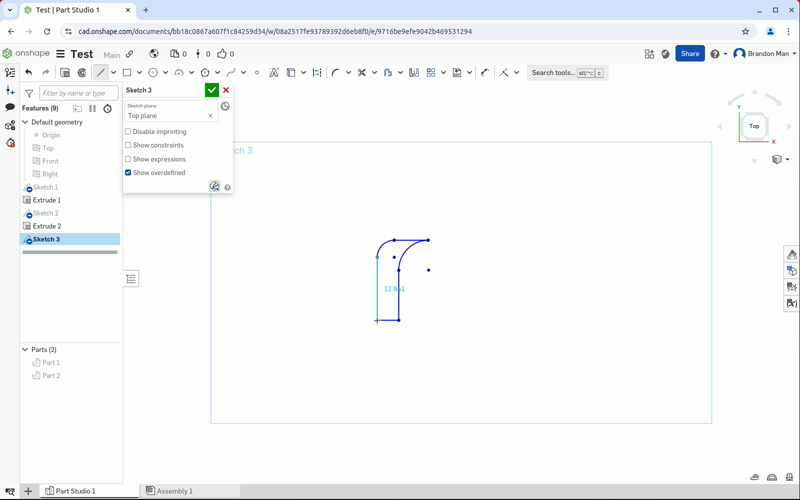
key(esc)
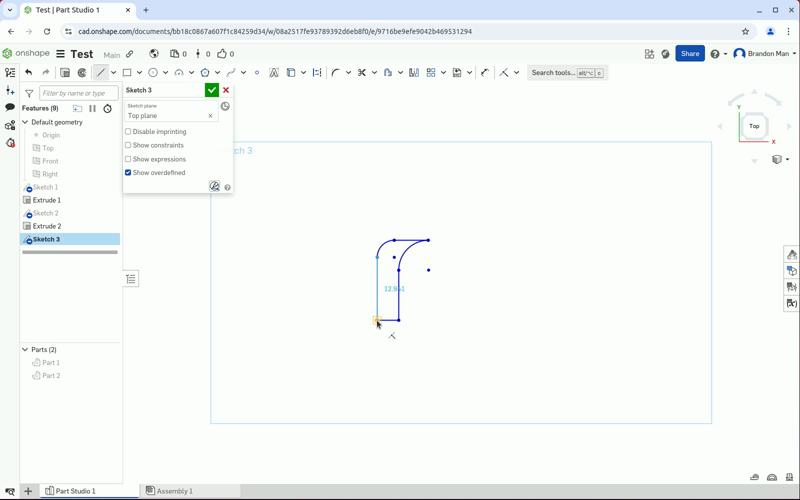
mouse_move(392, 282)
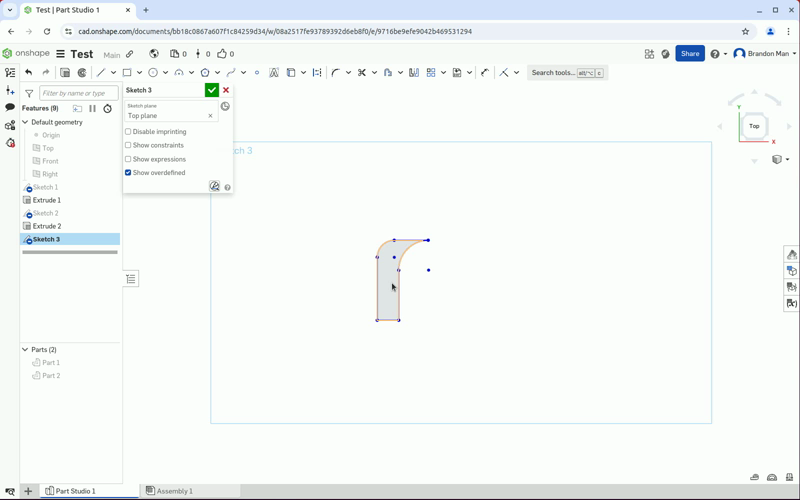
click(392, 282)
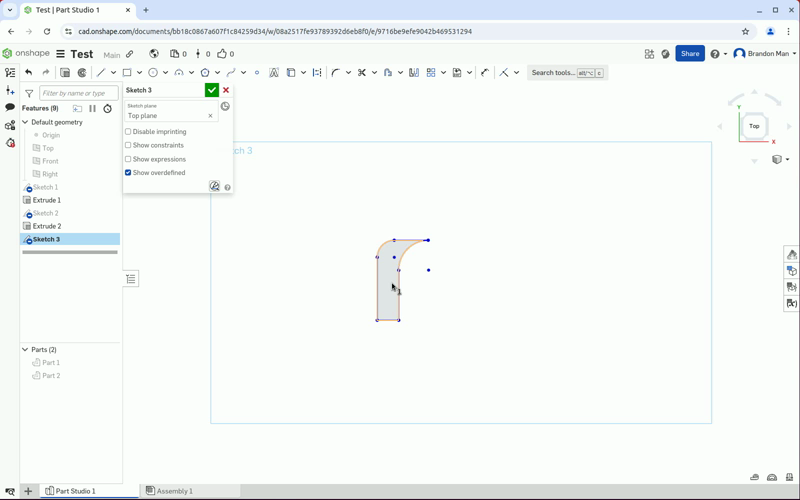
mouse_move(73, 352)
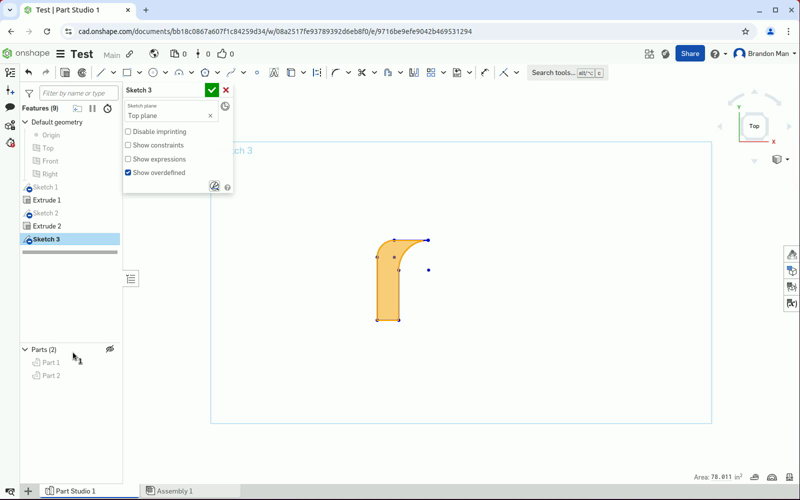
key(shift+y)
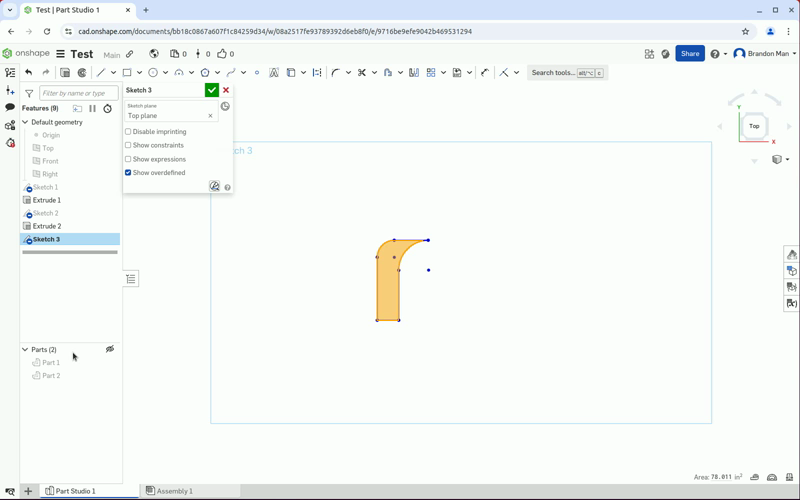
key(shift+e)
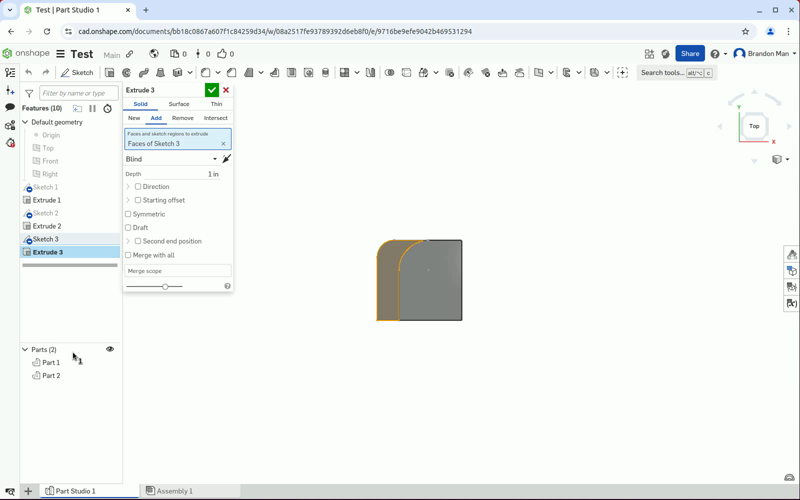
mouse_move(143, 106)
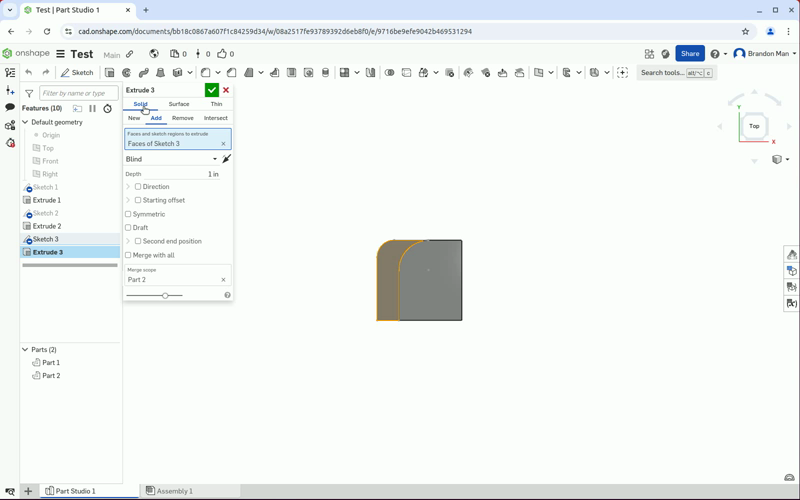
click(143, 106)
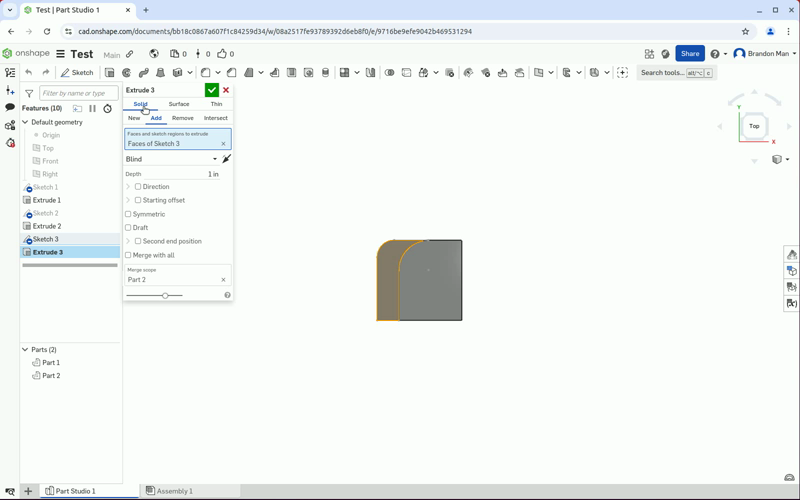
mouse_move(137, 120)
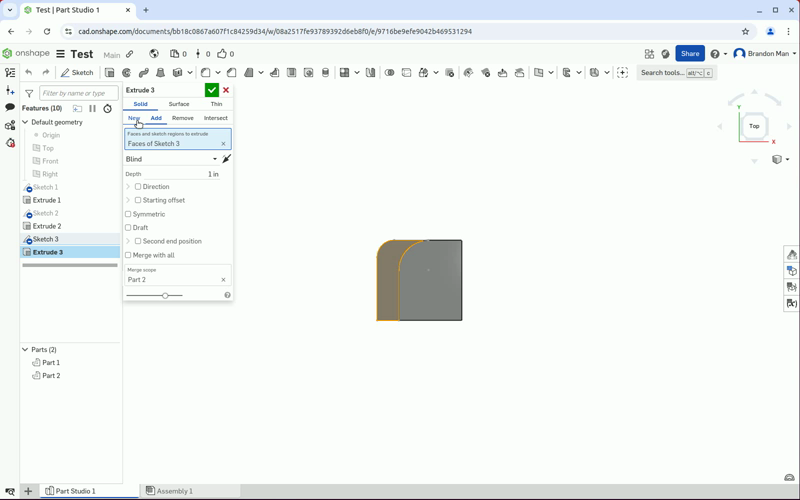
click(137, 120)
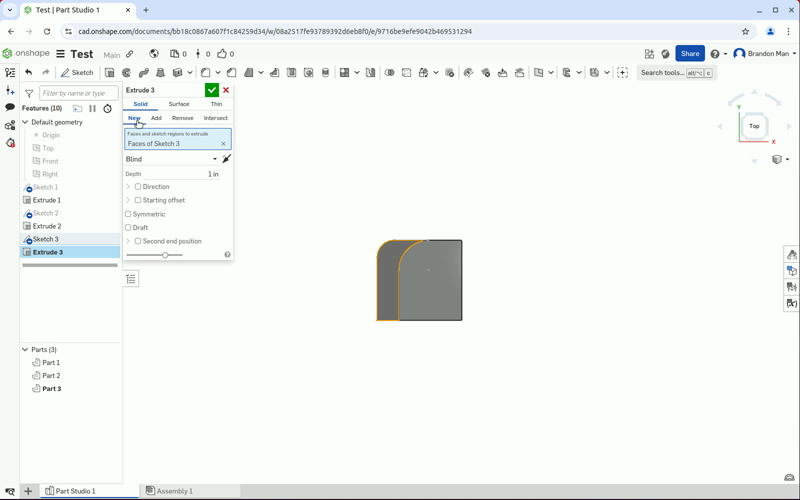
key(tab, 4)
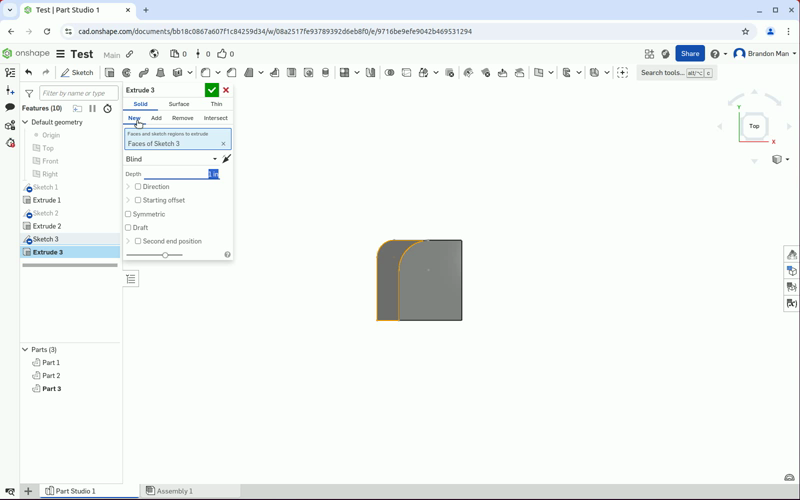
text(2.648)
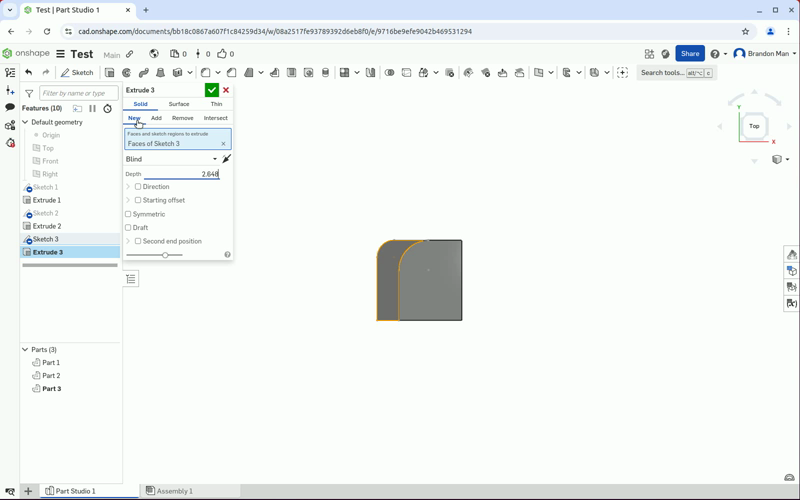
key(enter)
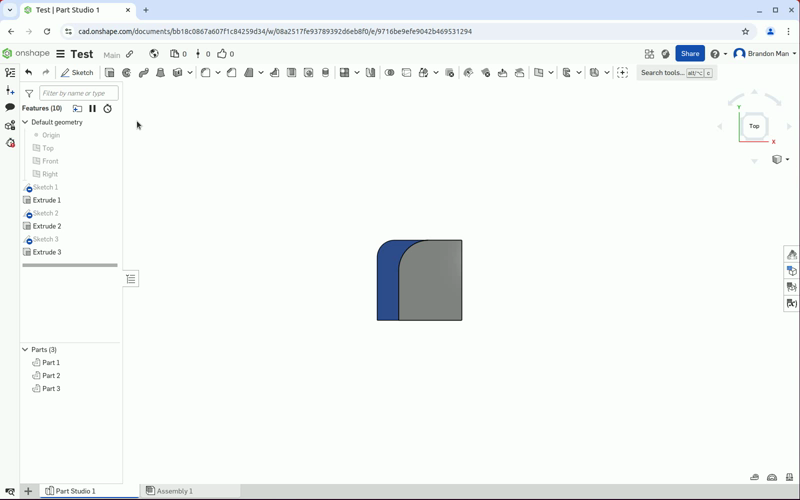
key(shift+h)
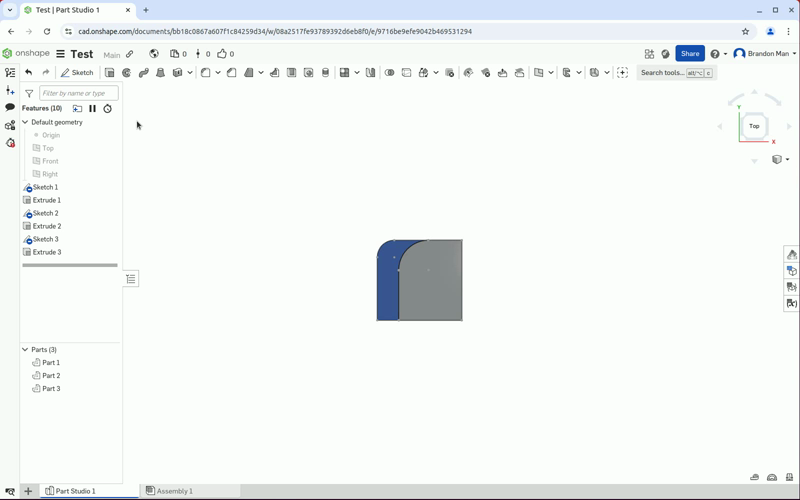
key(shift+h)
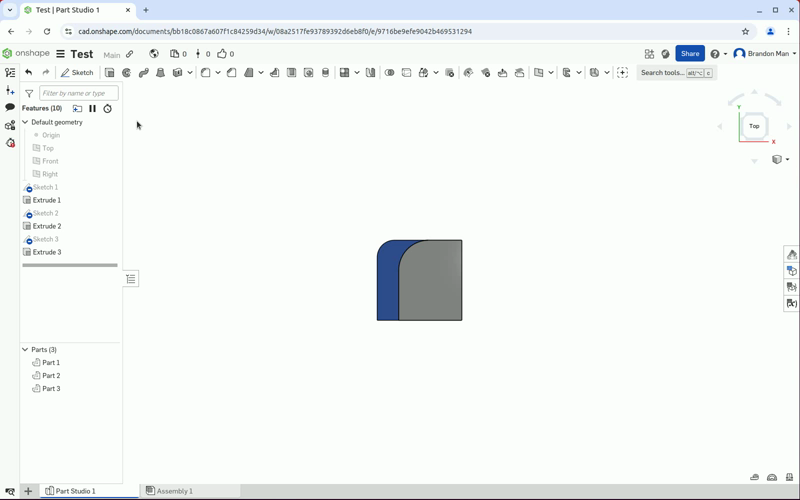
mouse_move(73, 189)
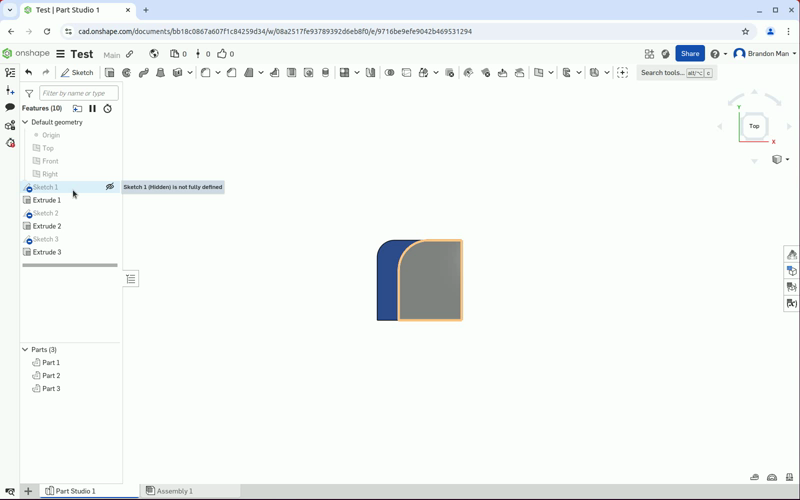
click(73, 189)
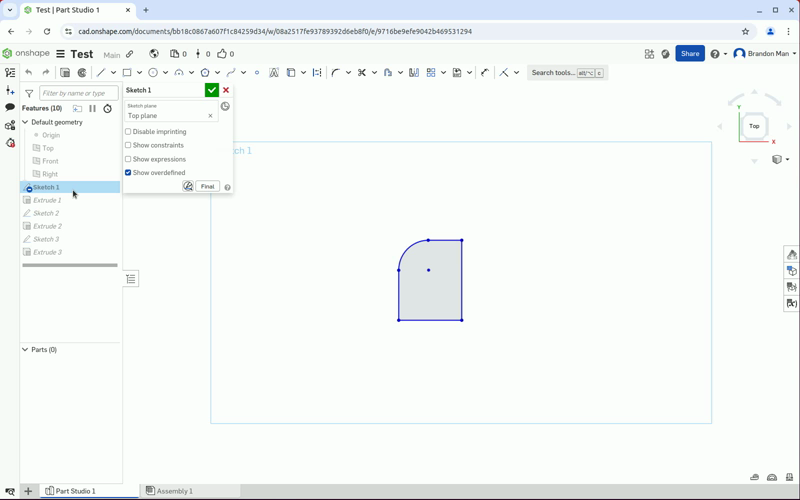
mouse_move(229, 92)
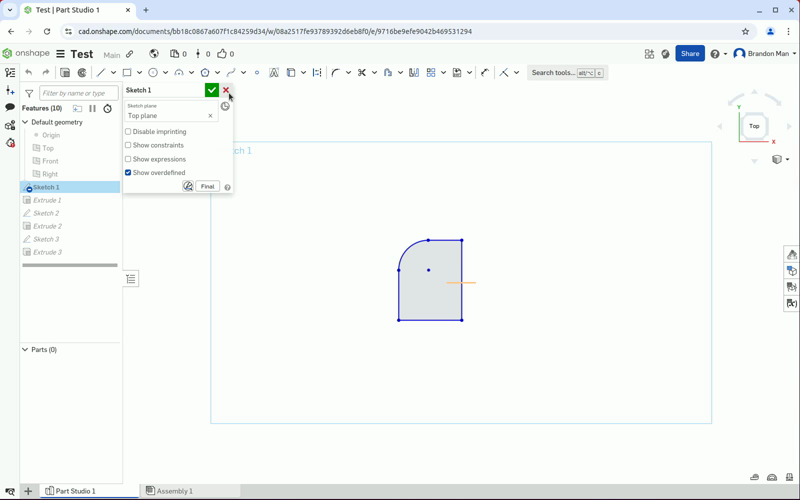
click(229, 92)
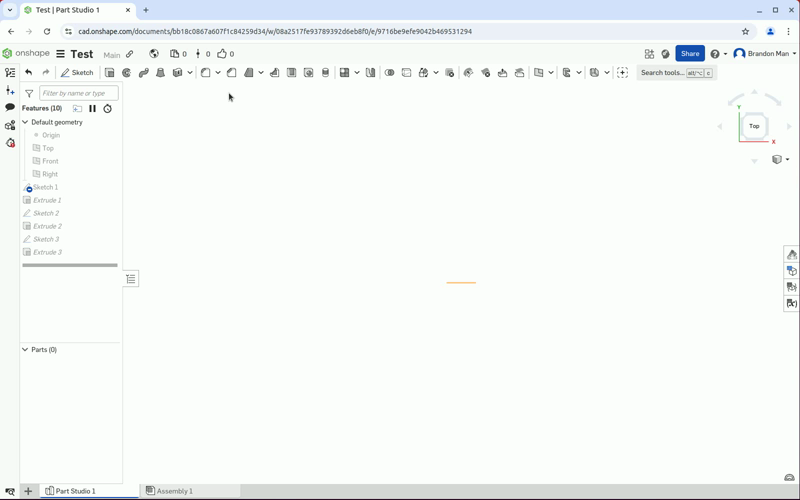
mouse_move(73, 352)
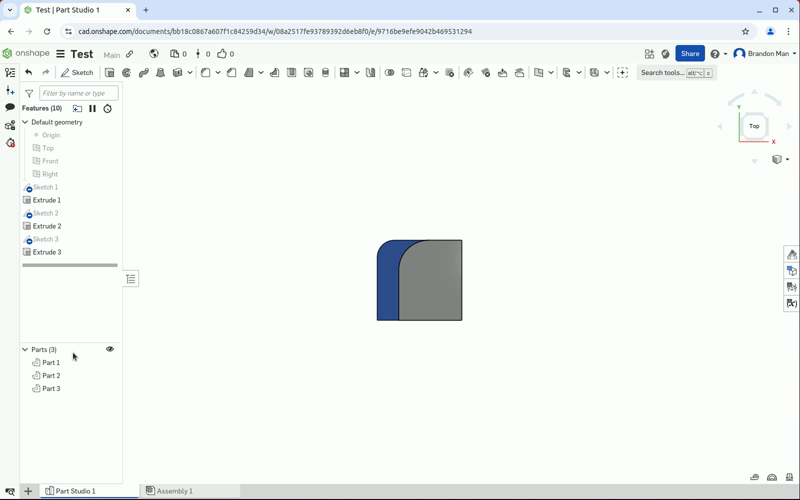
key(y)
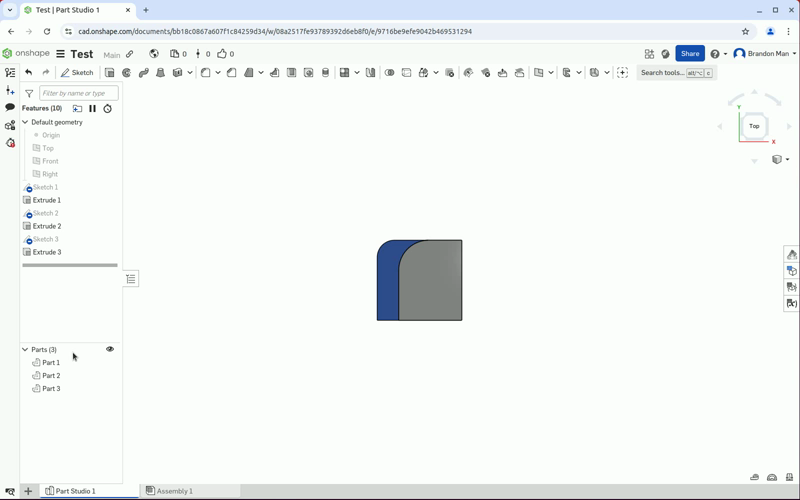
key(shift+p)
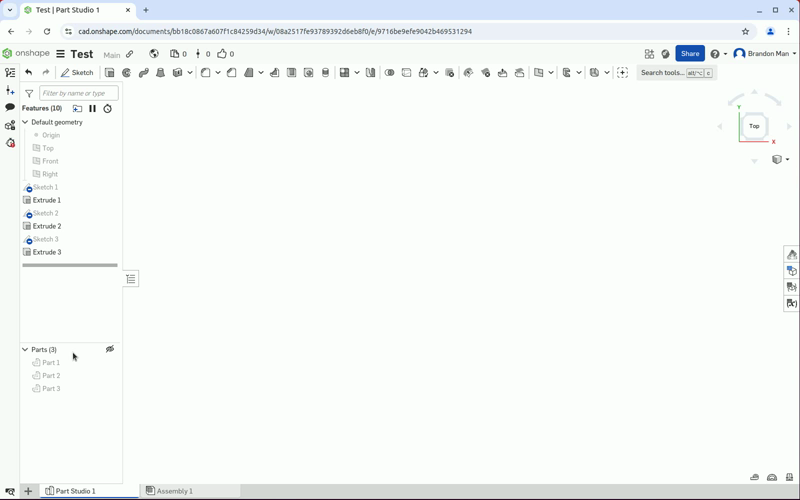
key(space)
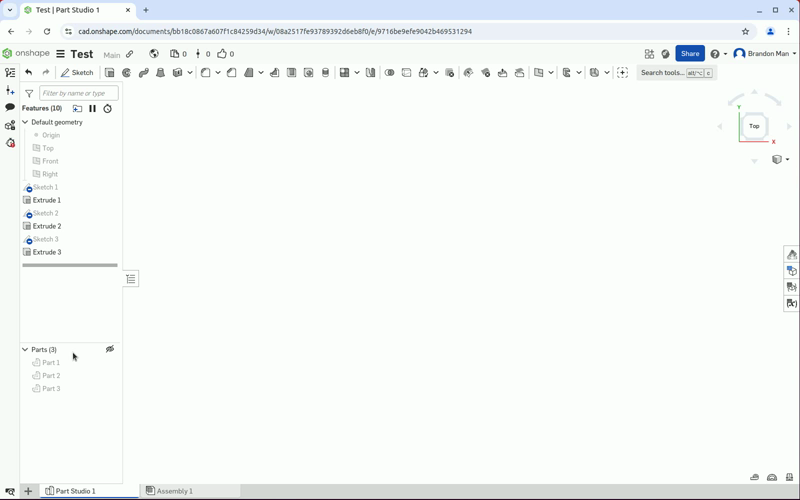
key_down(shift)
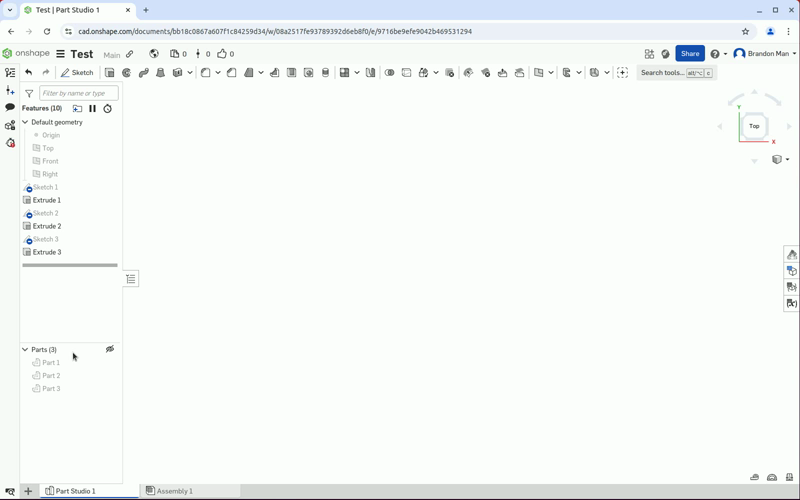
key(up)
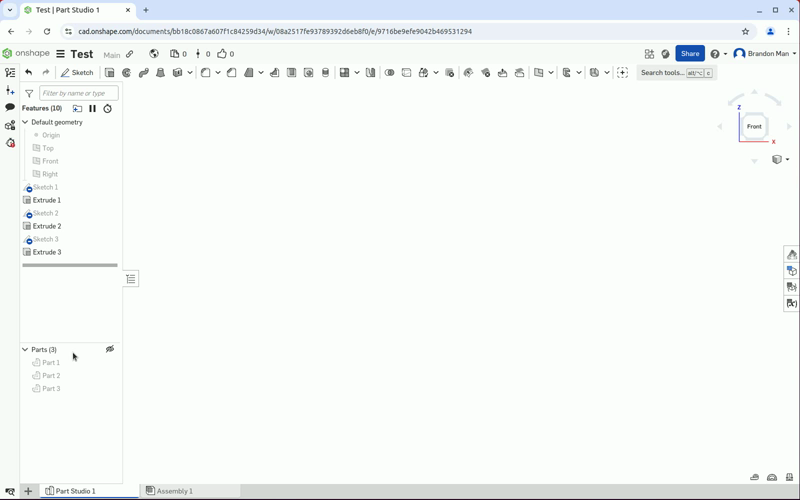
key_up(shift)
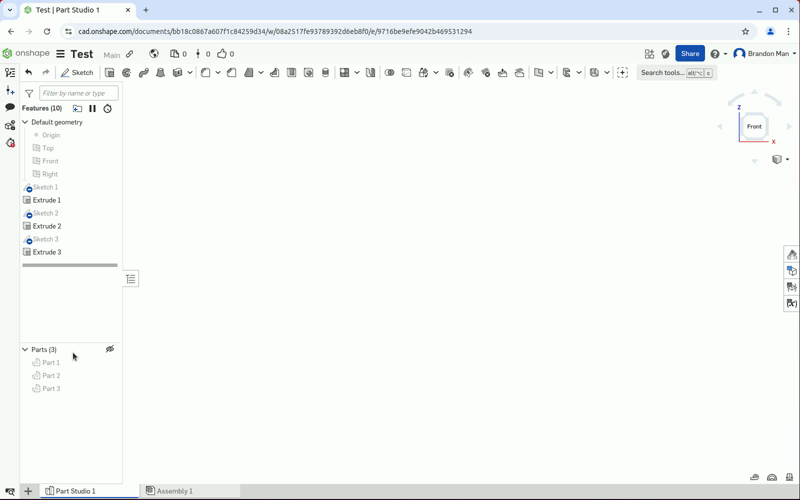
key(space)
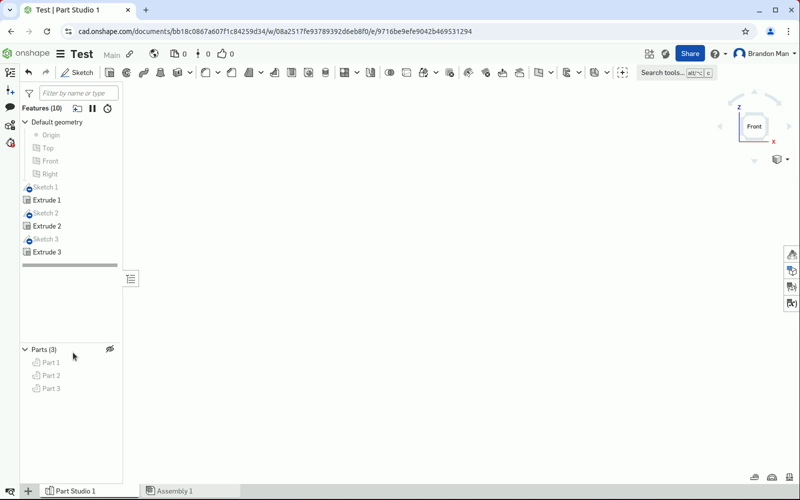
key_down(shift)
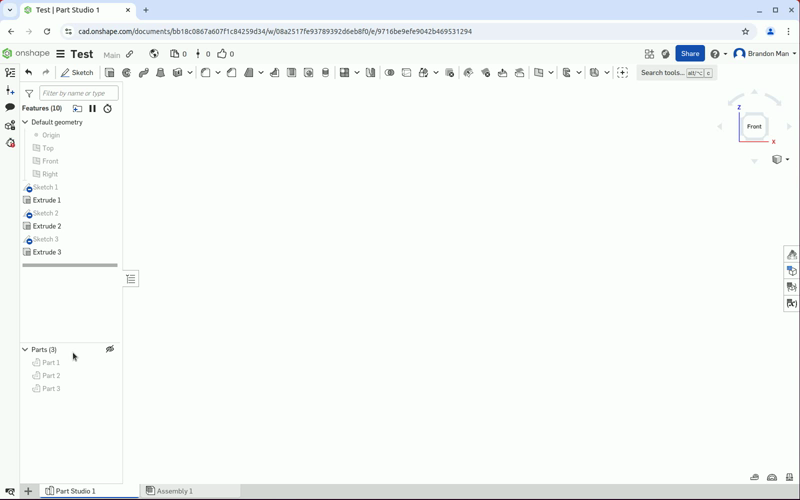
key(left)
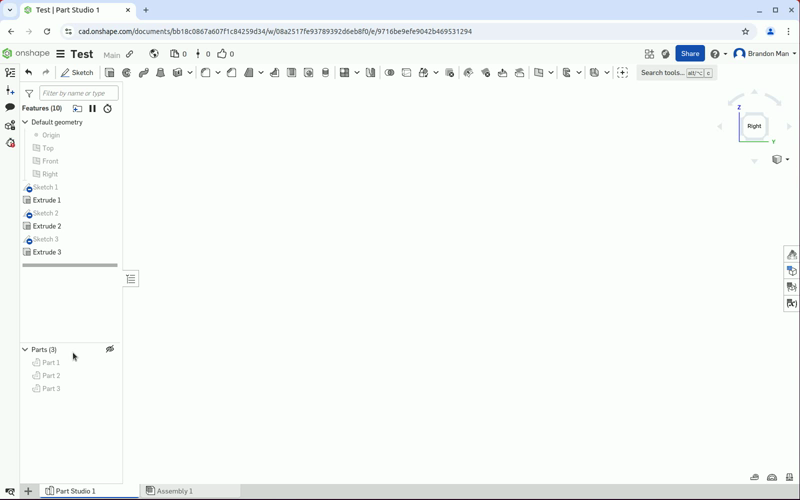
key_up(shift)
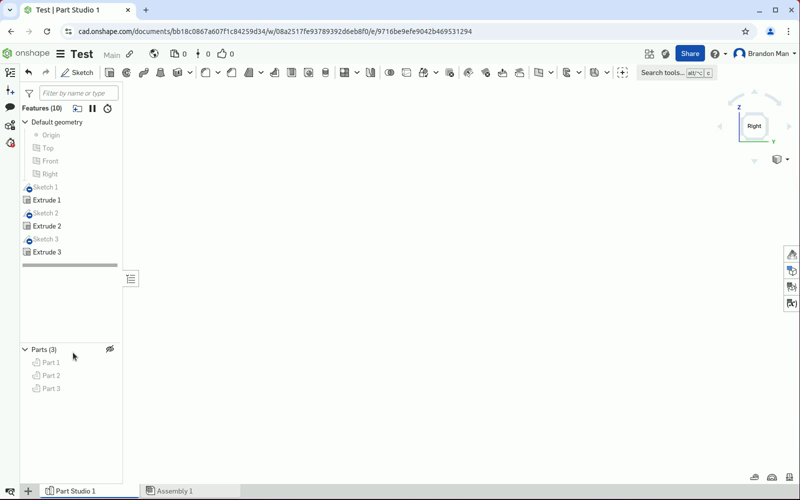
mouse_move(73, 352)
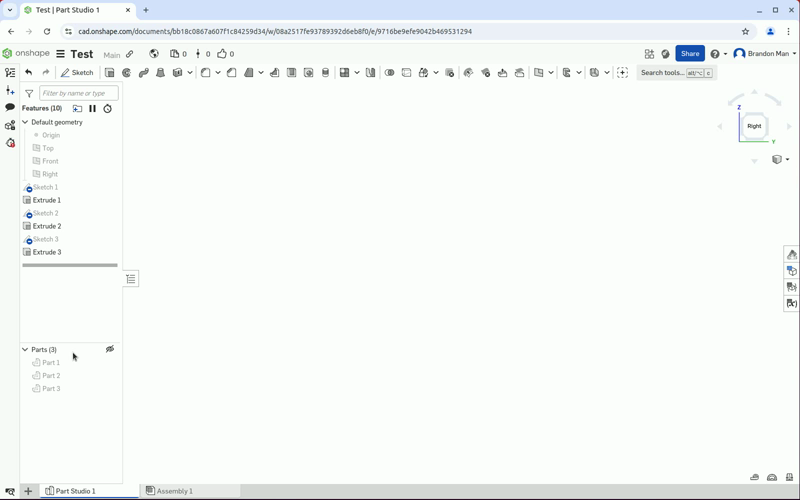
key(shift+y)
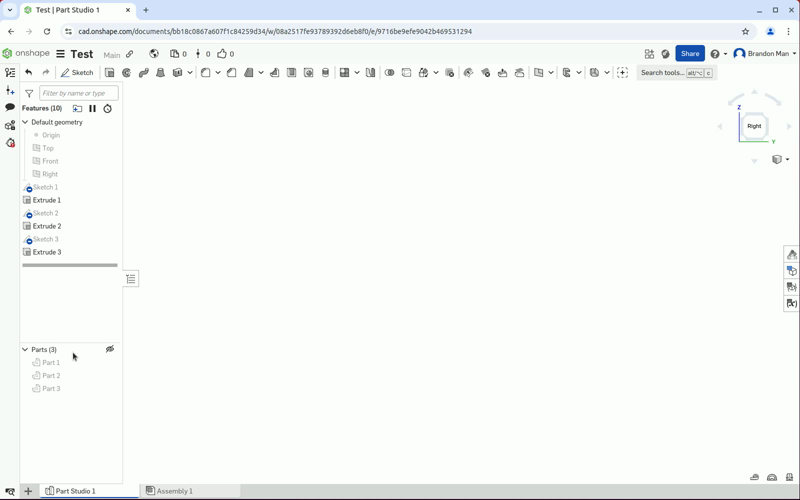
key(shift+s)
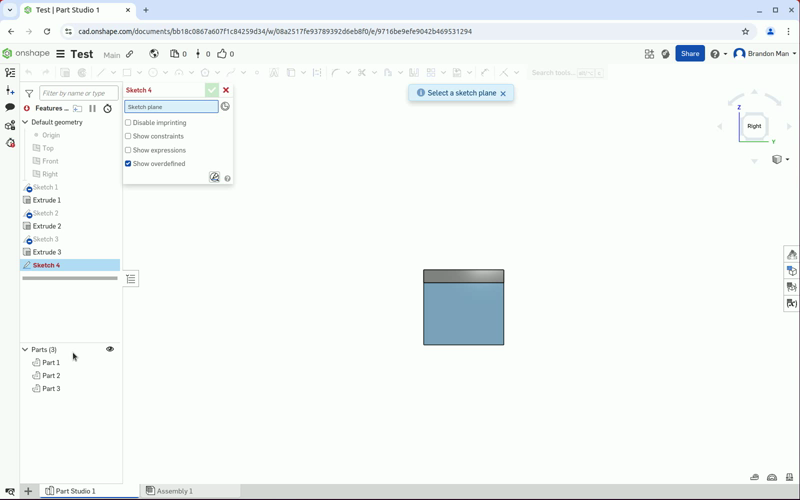
mouse_move(73, 176)
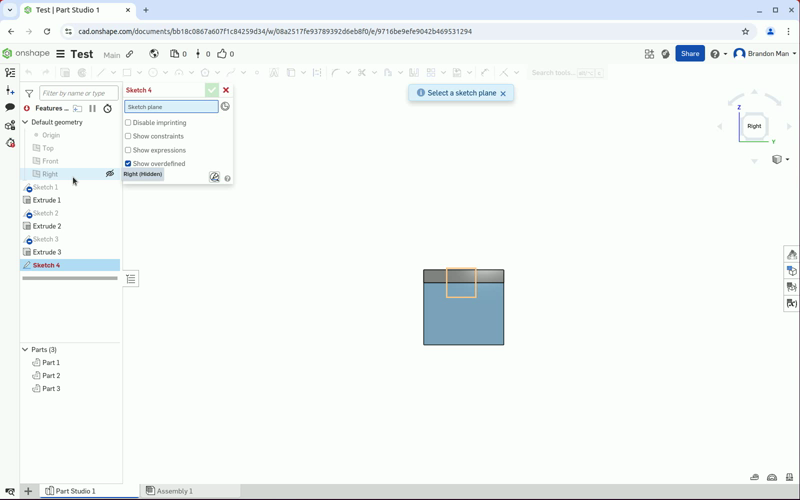
click(73, 176)
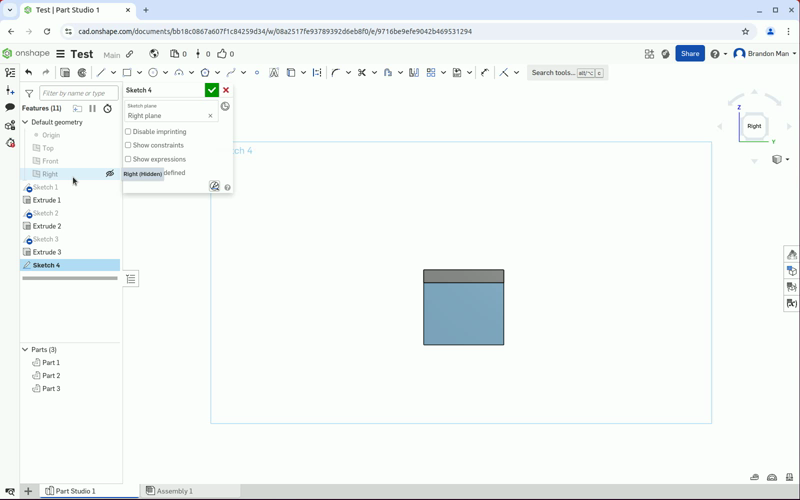
mouse_move(73, 352)
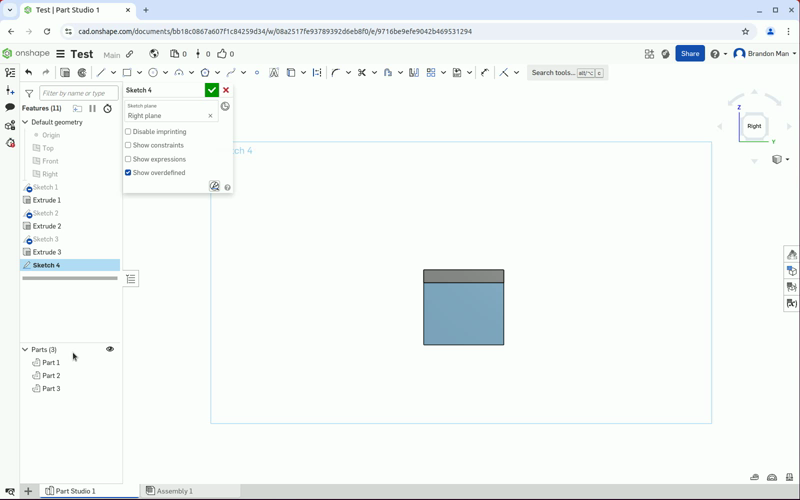
key(y)
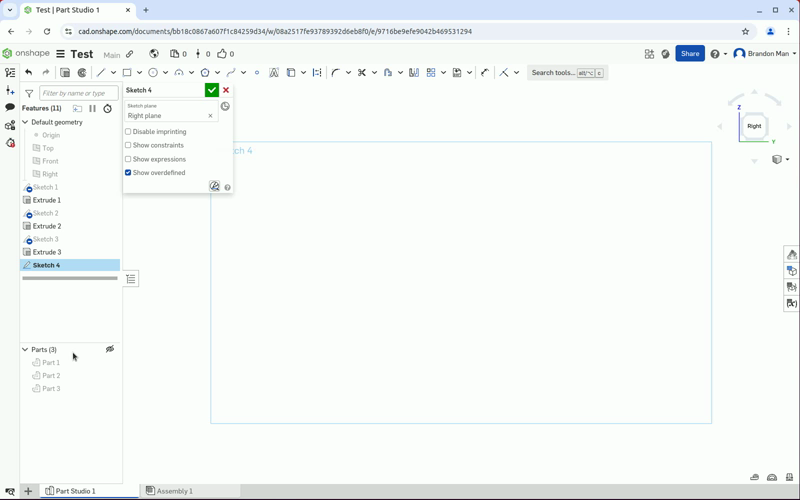
key(c)
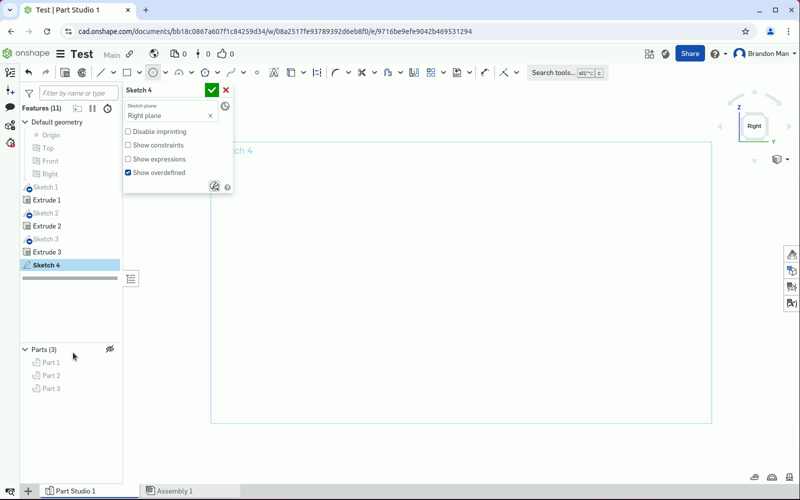
key_down(shift)
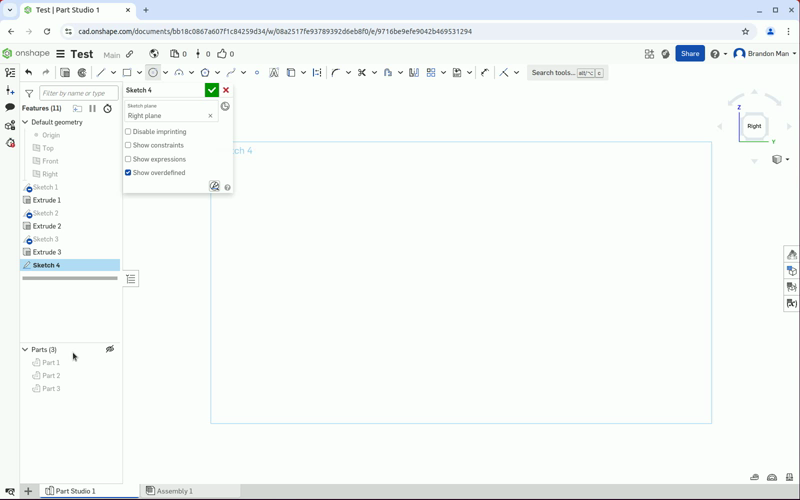
mouse_move(476, 255)
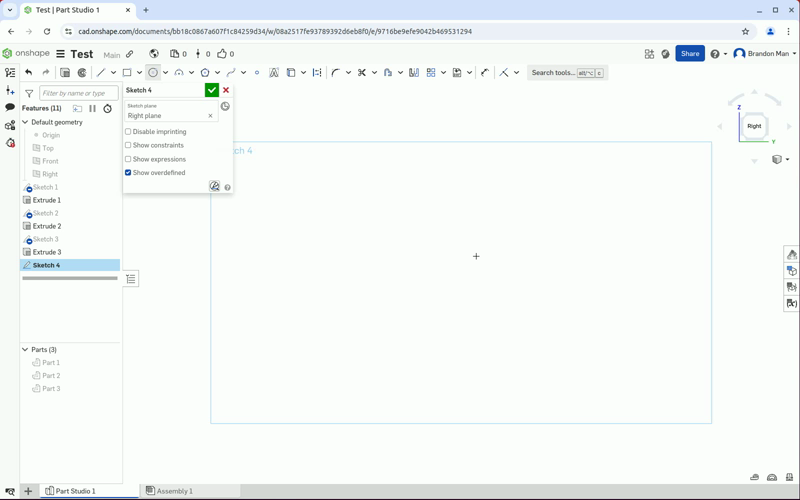
click(476, 255)
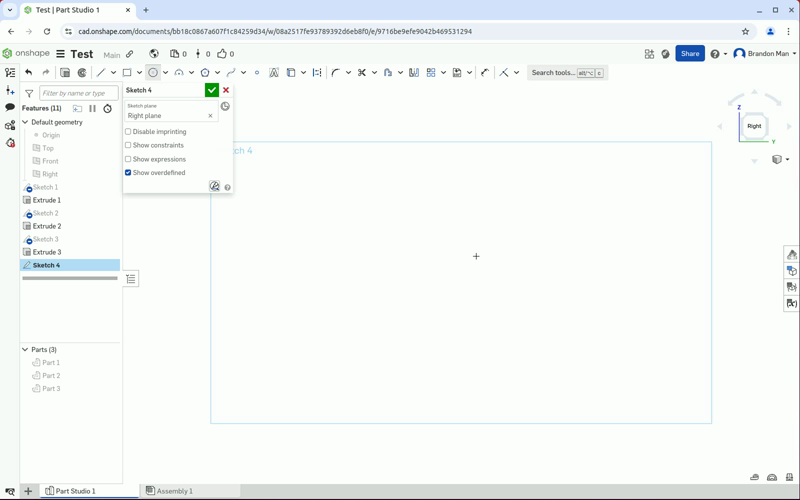
key_up(shift)
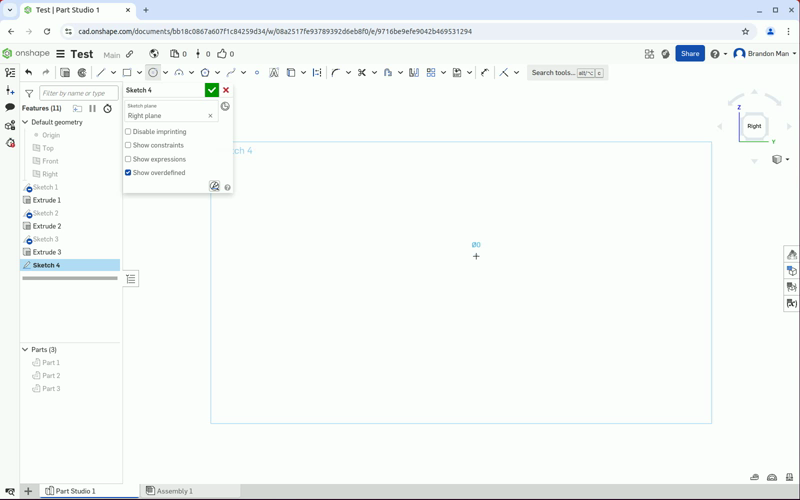
mouse_move(491, 255)
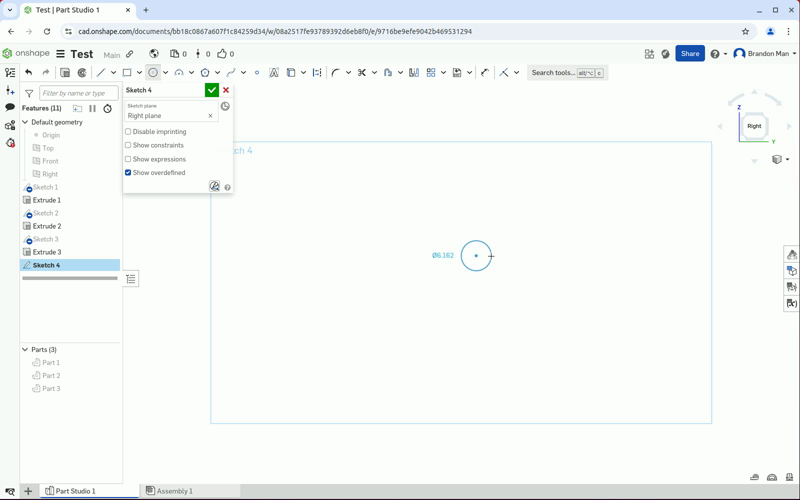
click(491, 255)
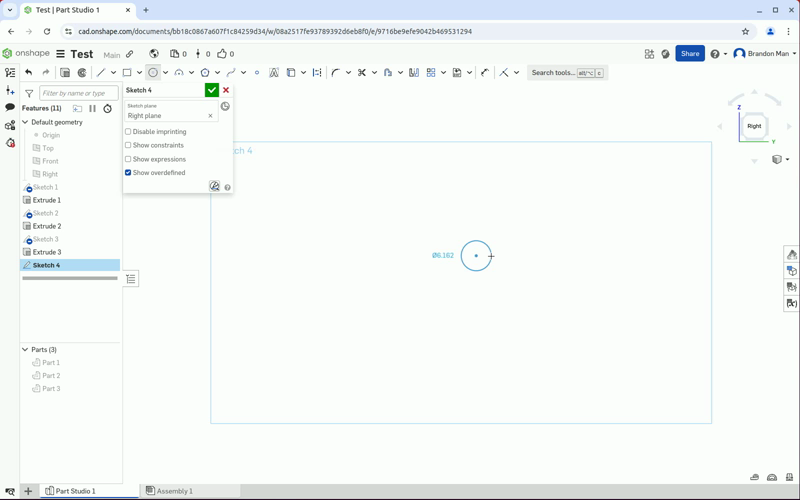
key(esc)
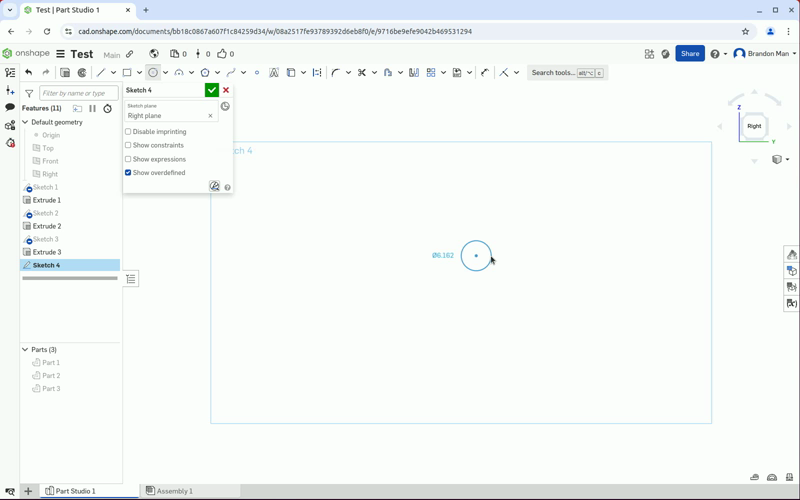
mouse_move(466, 251)
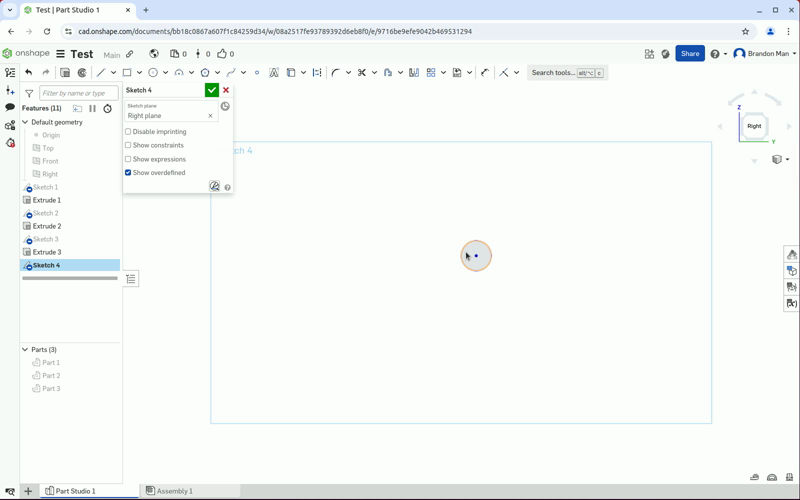
scroll(6)
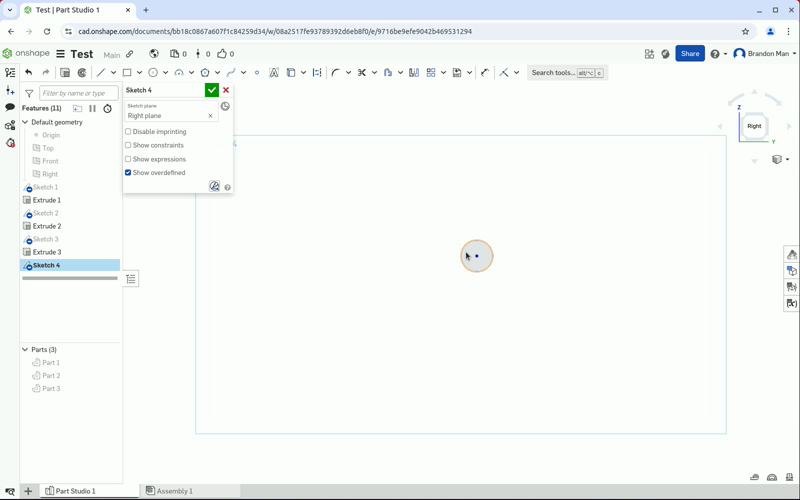
scroll(6)
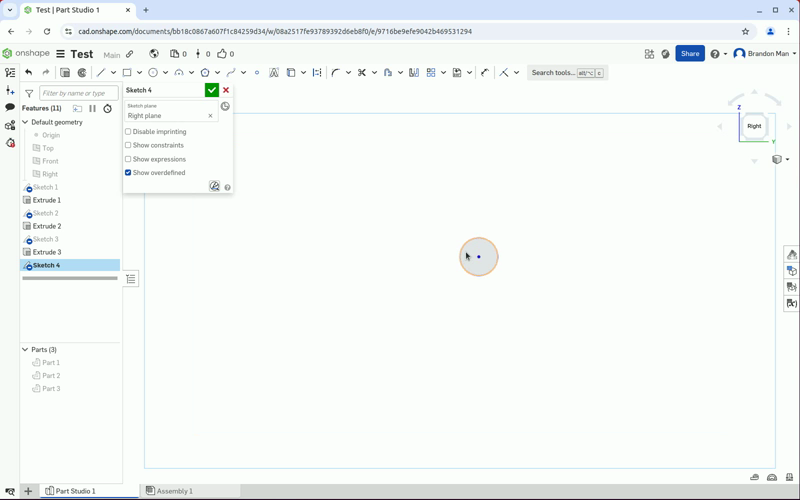
scroll(6)
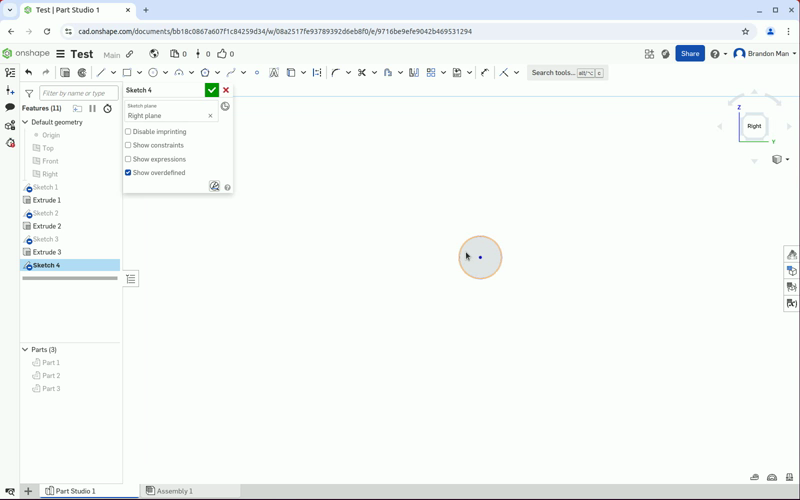
scroll(6)
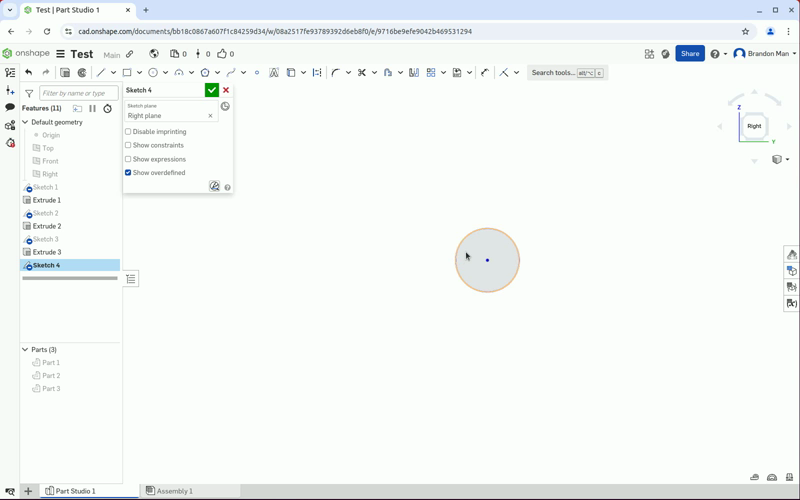
scroll(6)
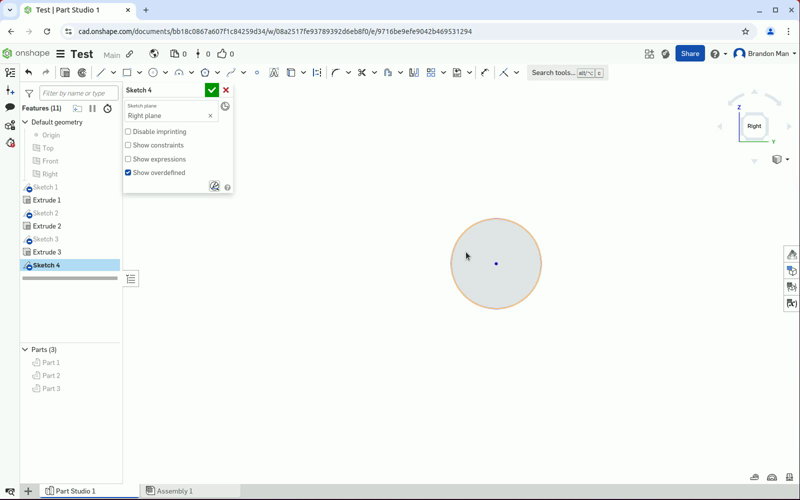
scroll(6)
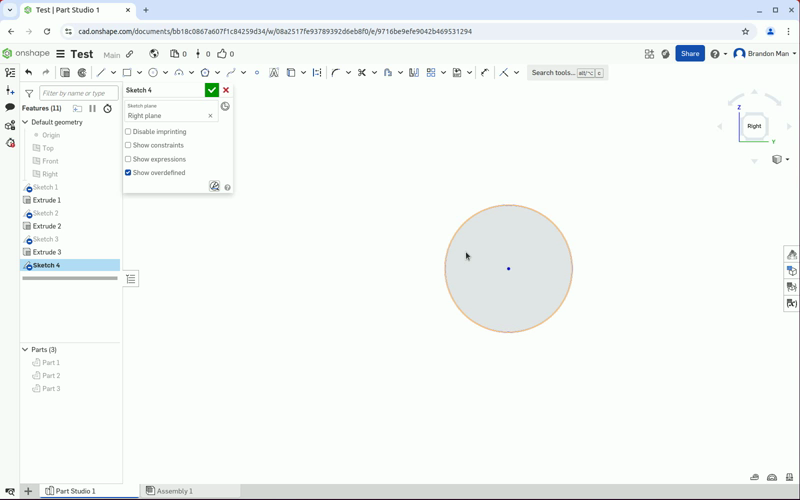
scroll(6)
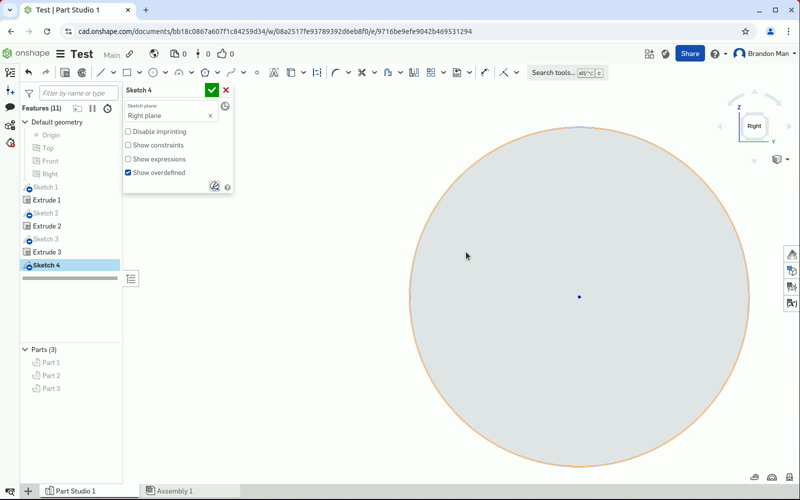
click(466, 251)
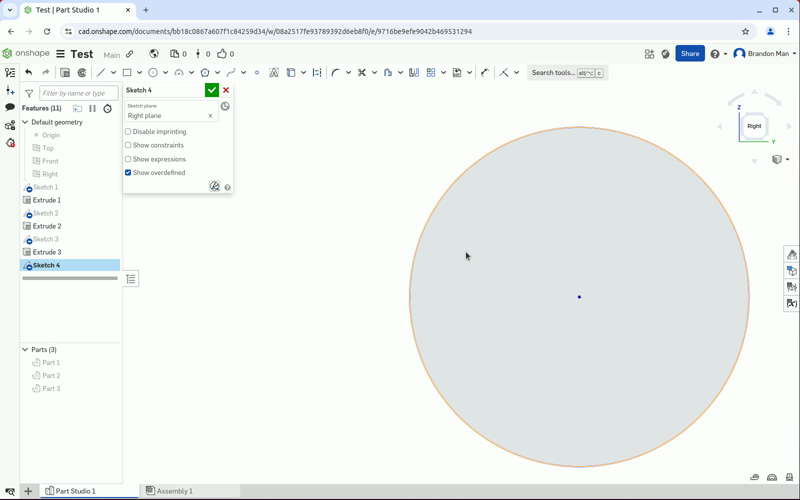
scroll(-6)
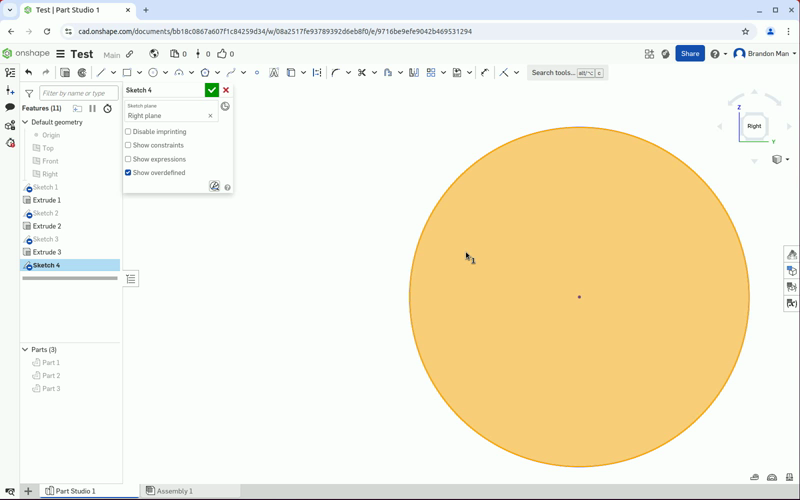
scroll(-6)
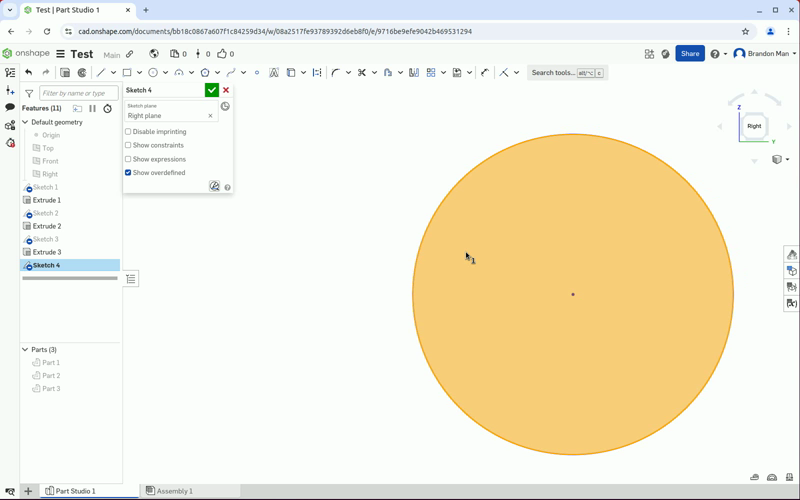
scroll(-6)
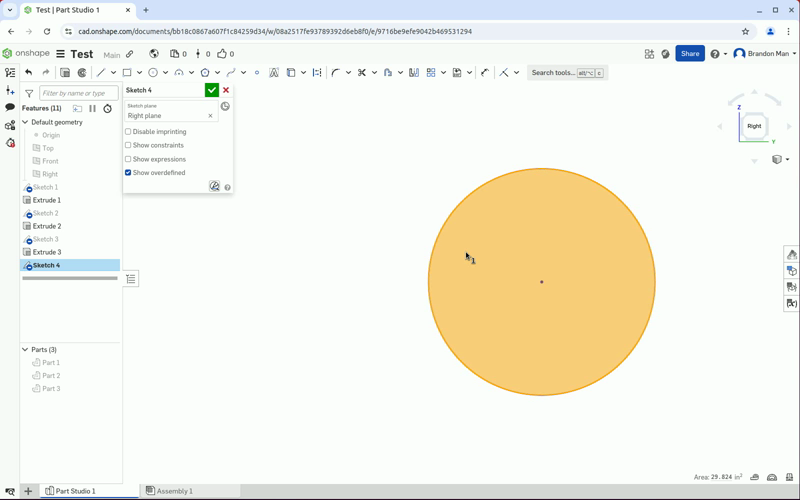
scroll(-6)
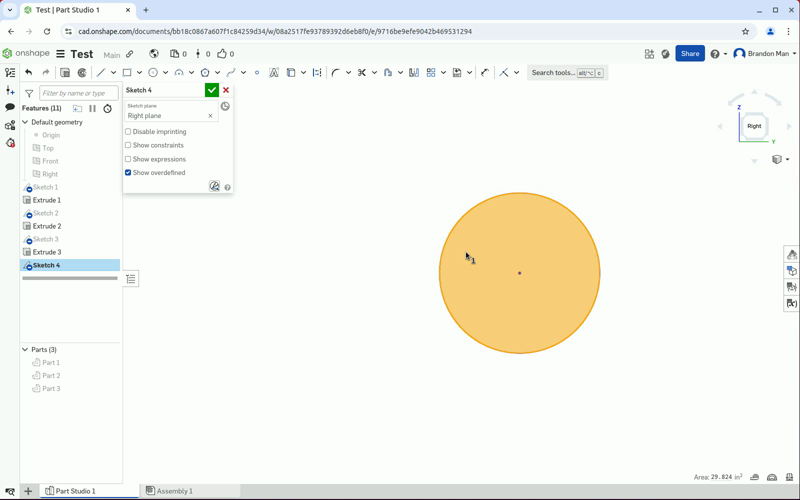
scroll(-6)
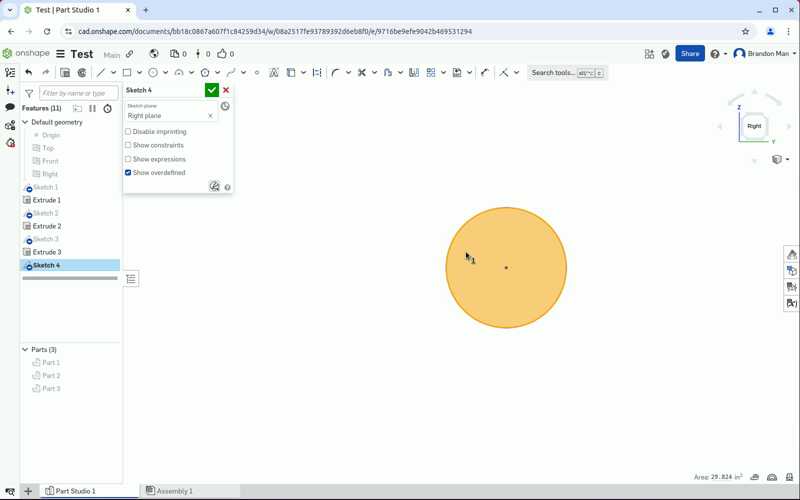
scroll(-6)
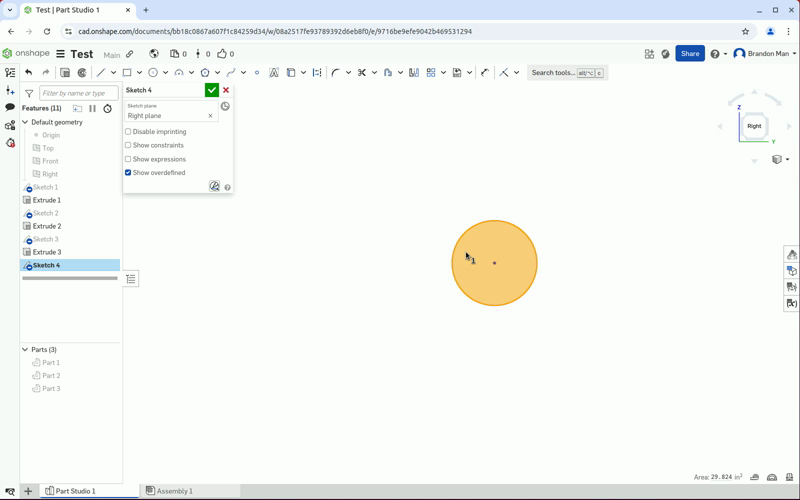
scroll(-6)
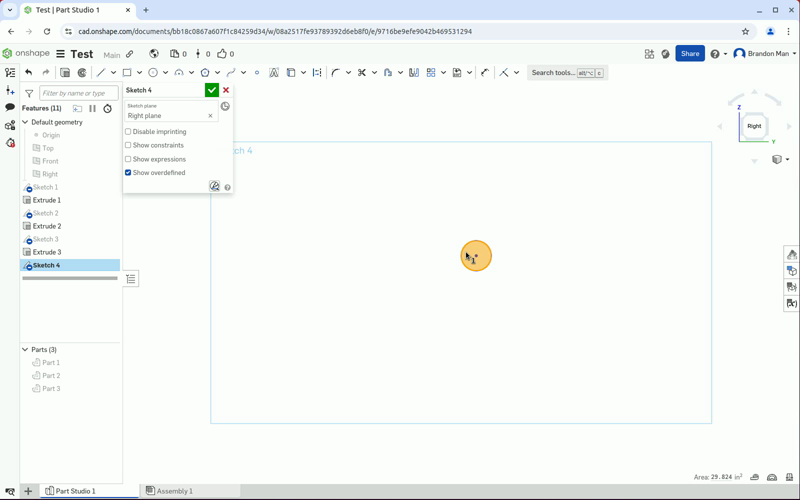
mouse_move(73, 352)
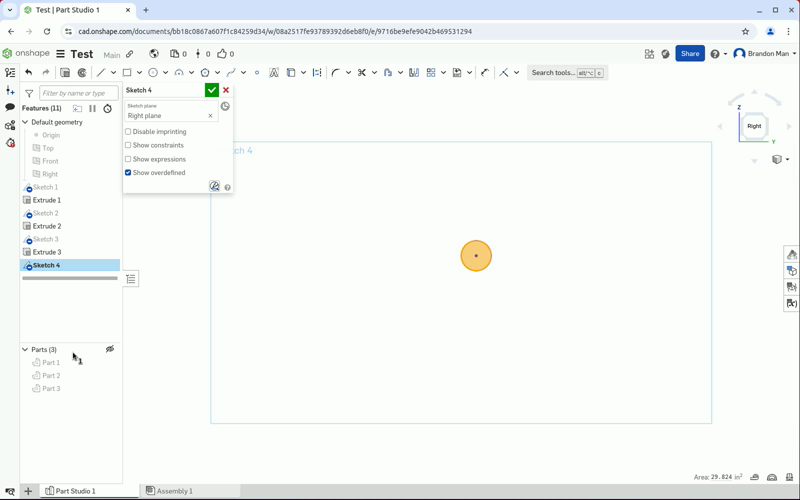
key(shift+y)
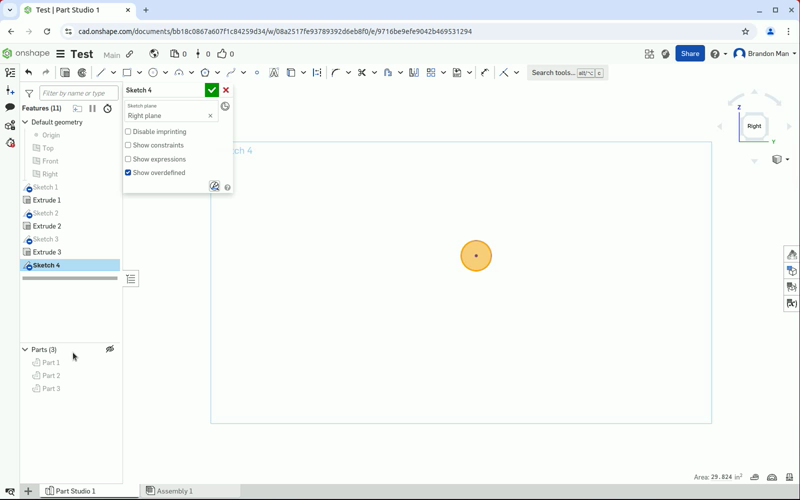
key(shift+e)
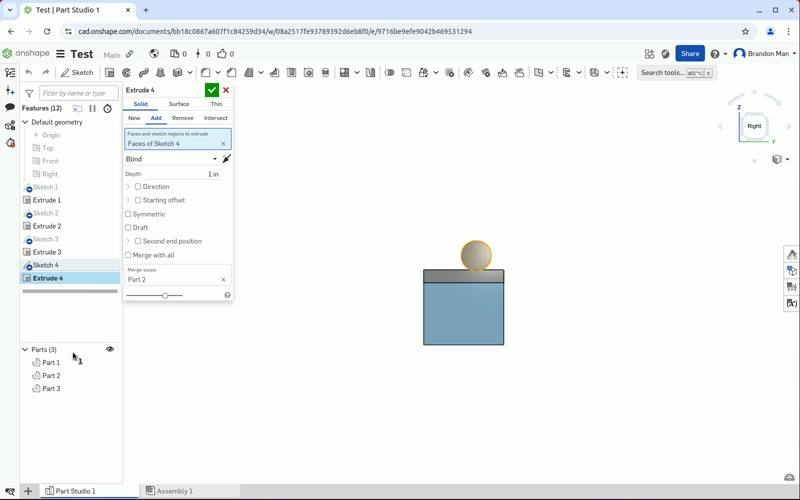
mouse_move(143, 106)
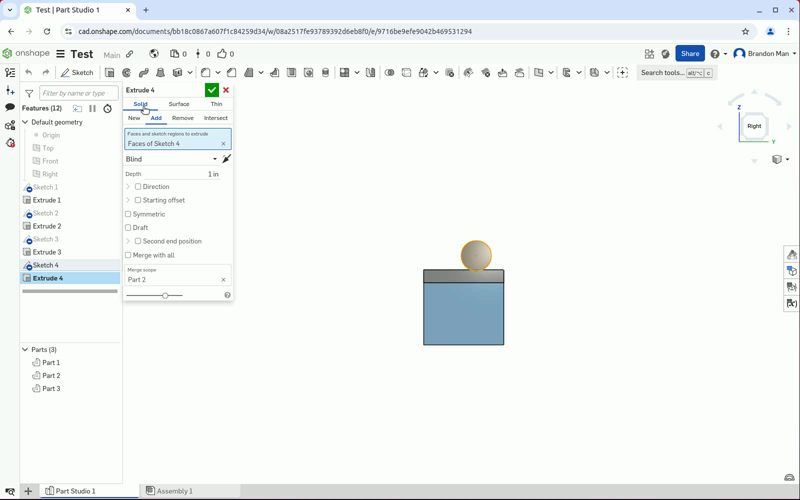
click(143, 106)
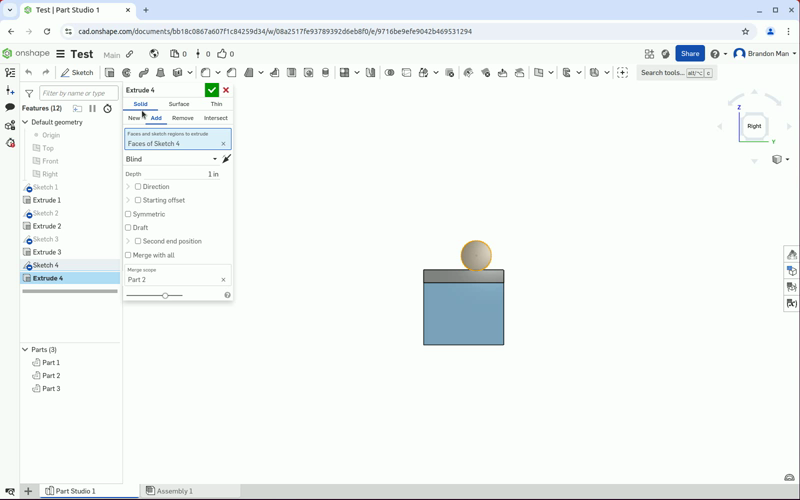
mouse_move(137, 120)
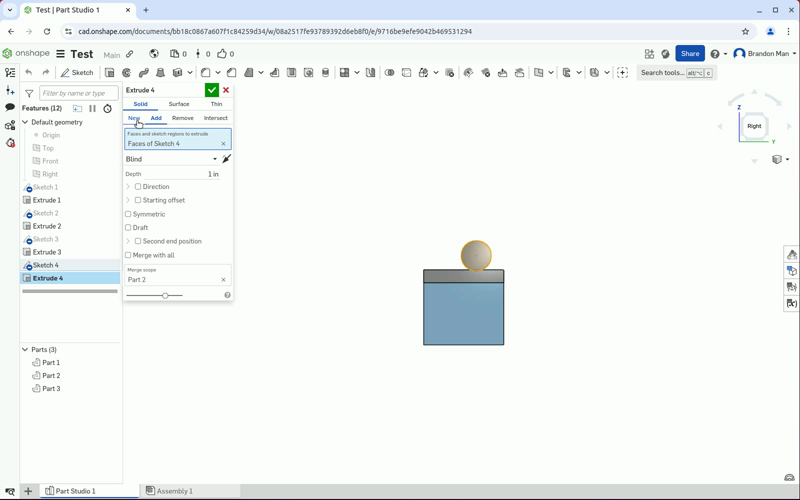
click(137, 120)
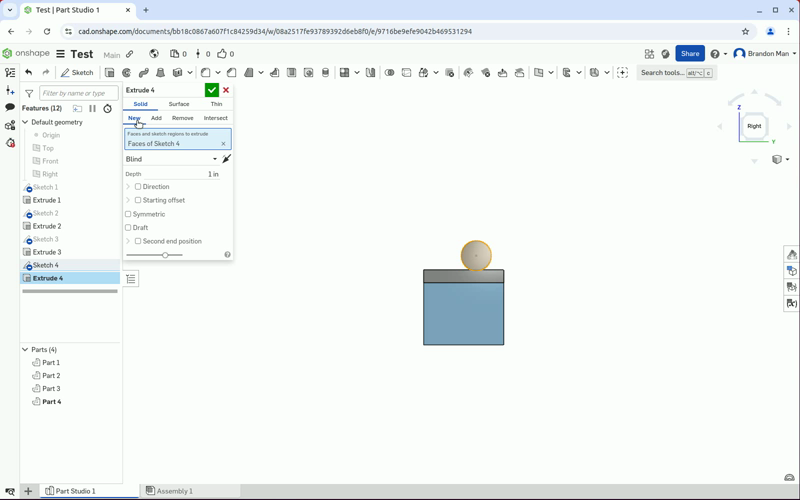
key(tab, 4)
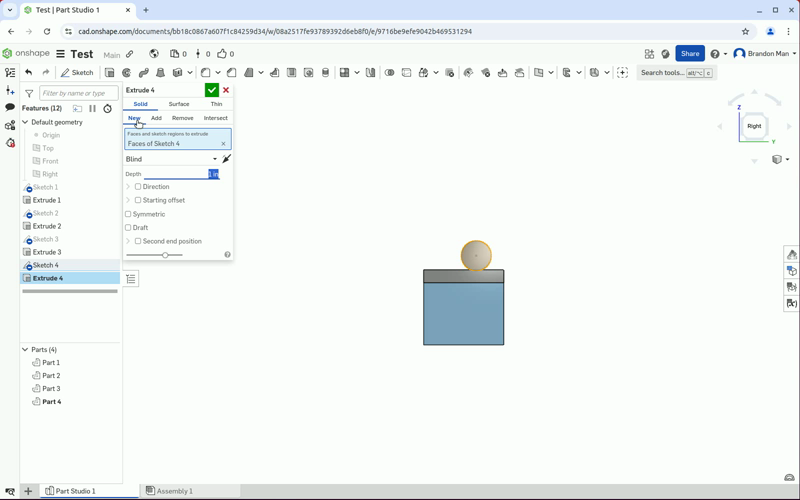
text(-17.09)
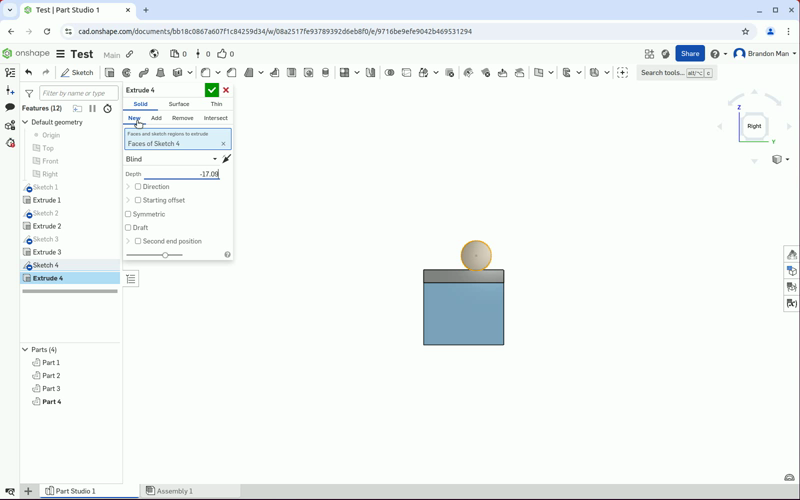
key(enter)
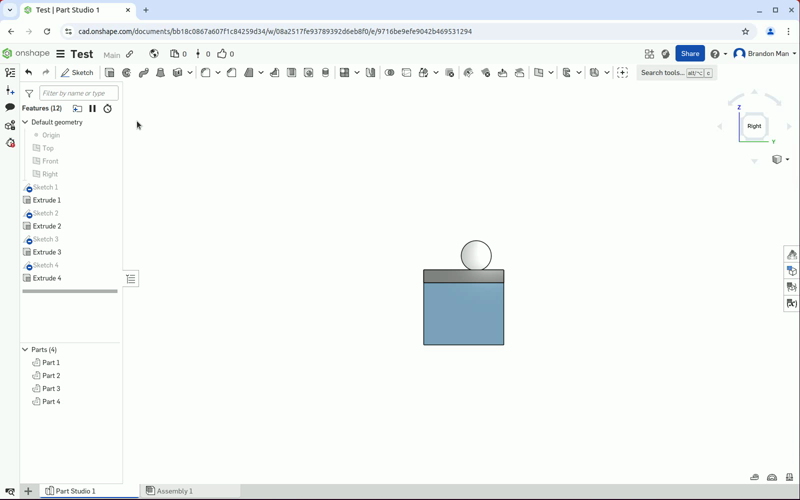
key(shift+h)
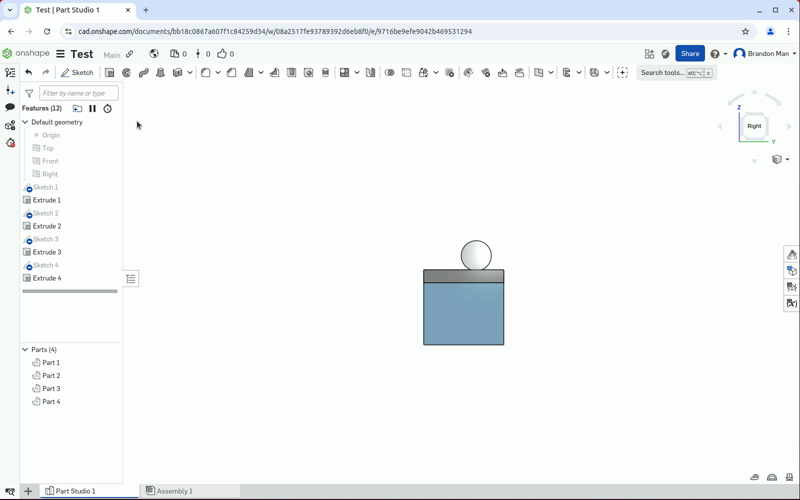
key(shift+h)
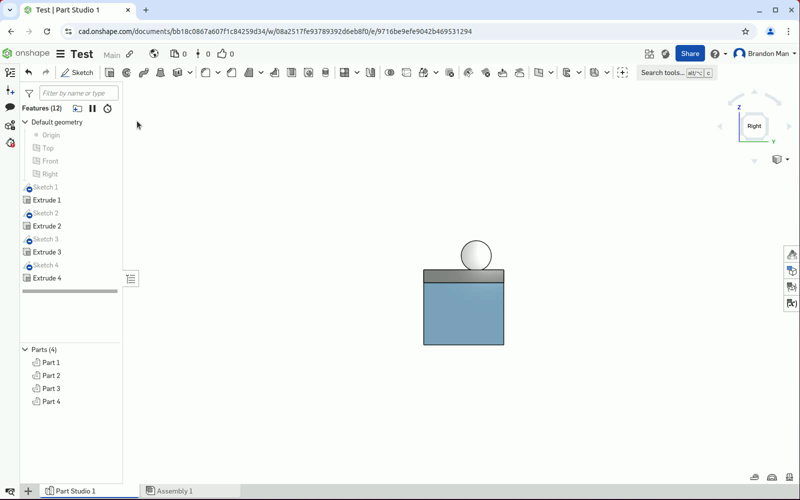
mouse_move(73, 189)
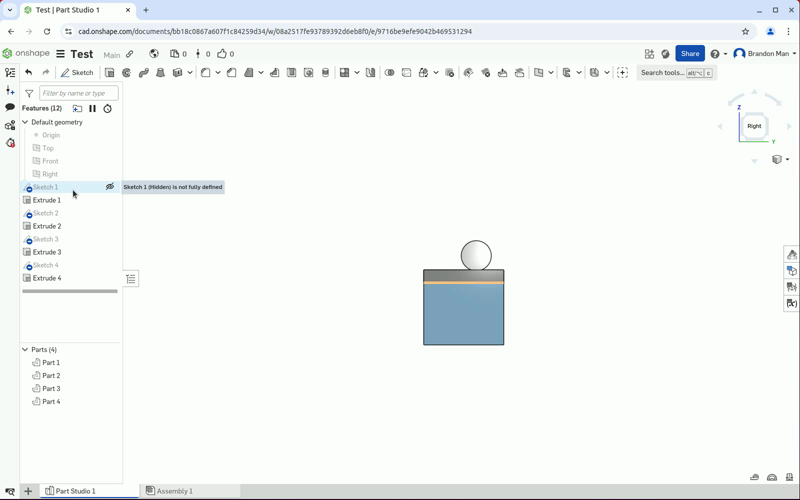
click(73, 189)
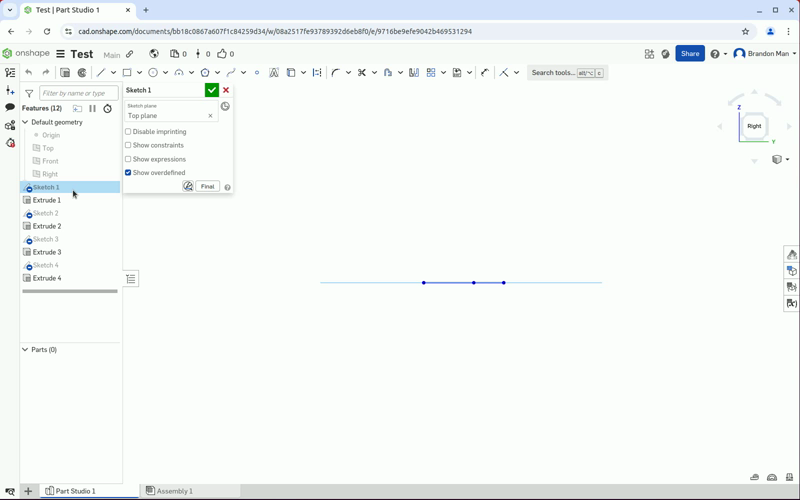
mouse_move(229, 92)
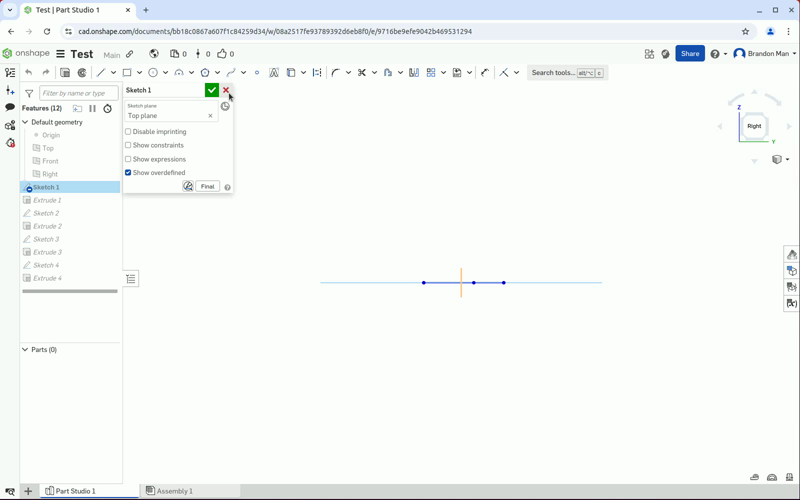
click(229, 92)
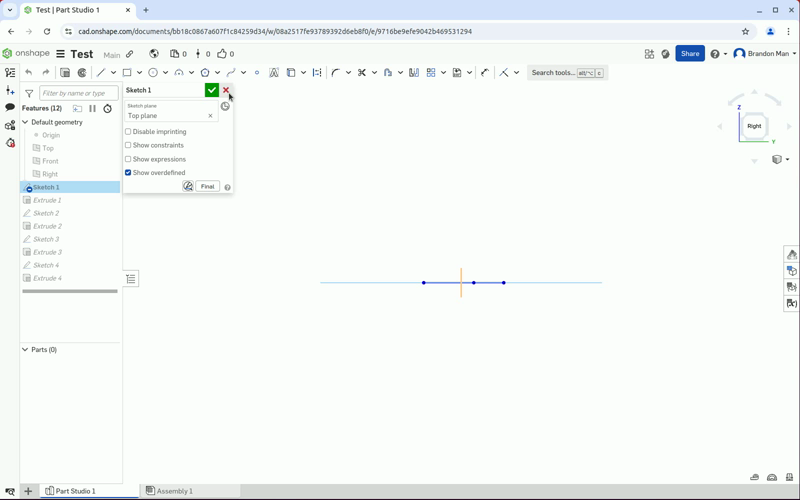
key(shift+s)
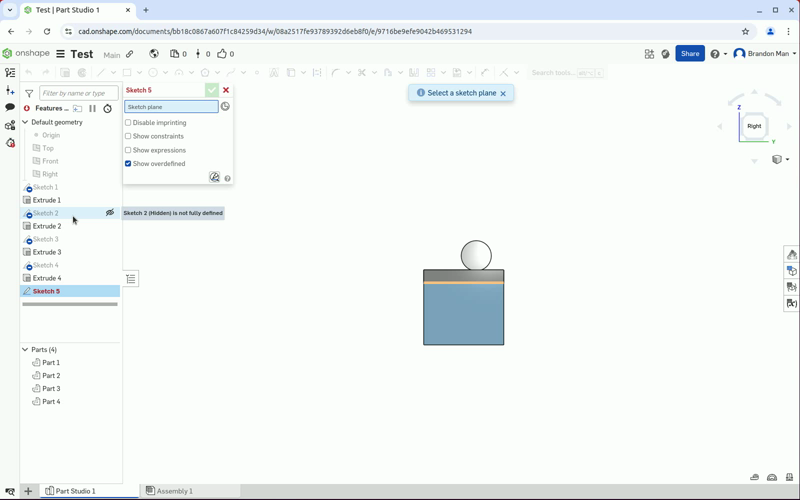
scroll(3)
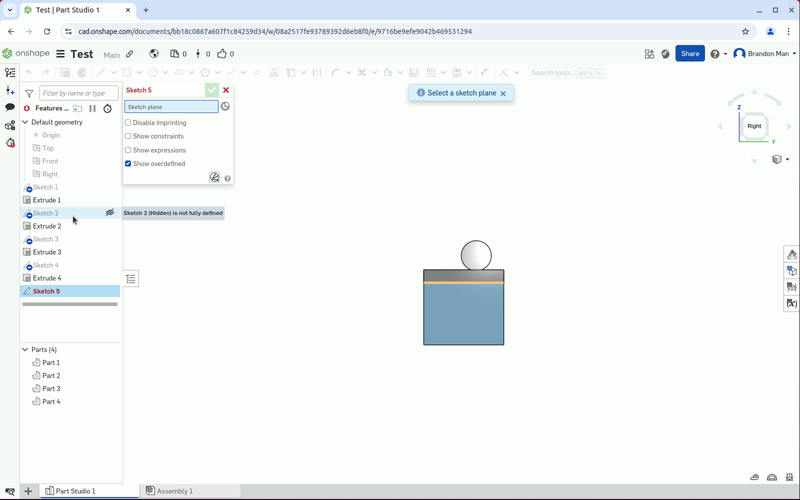
mouse_move(73, 176)
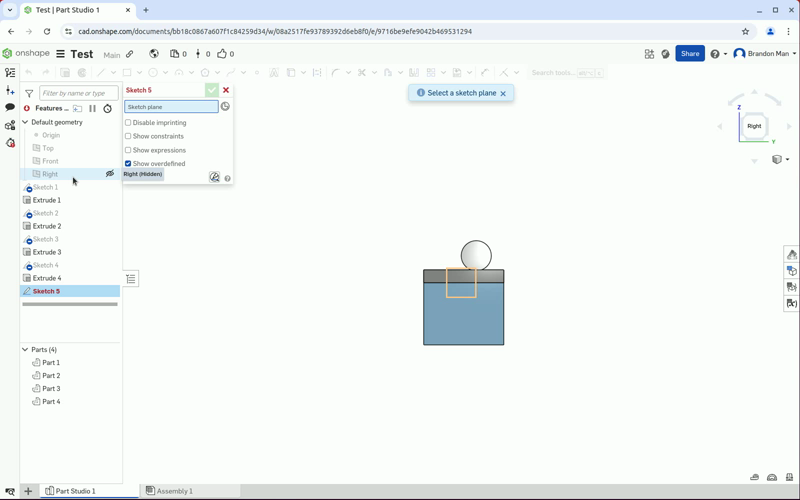
click(73, 176)
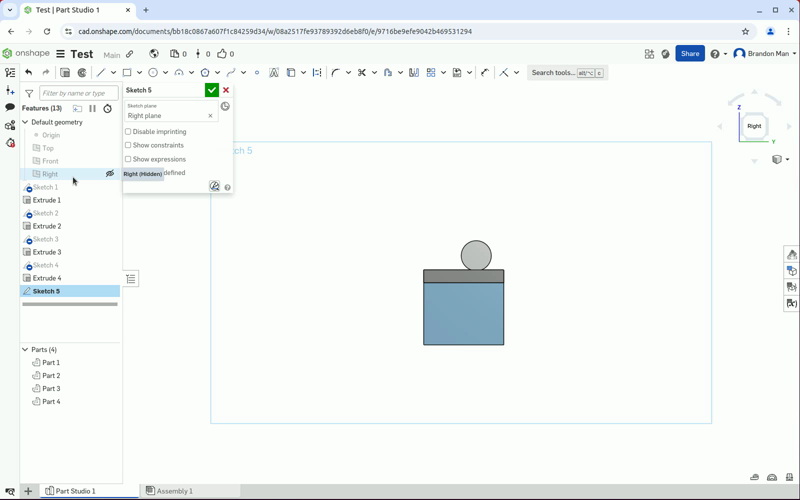
mouse_move(73, 352)
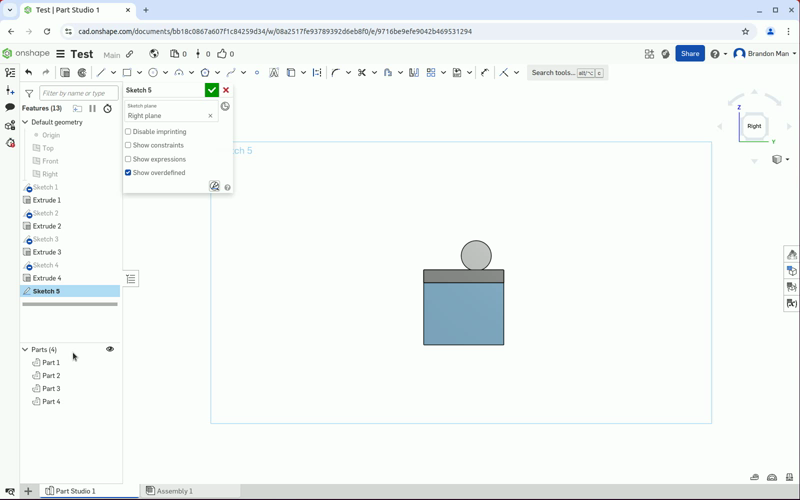
key(y)
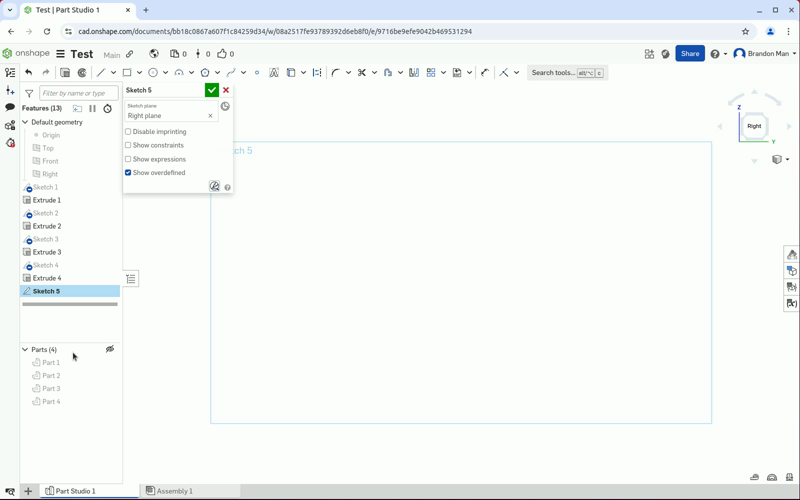
key(l)
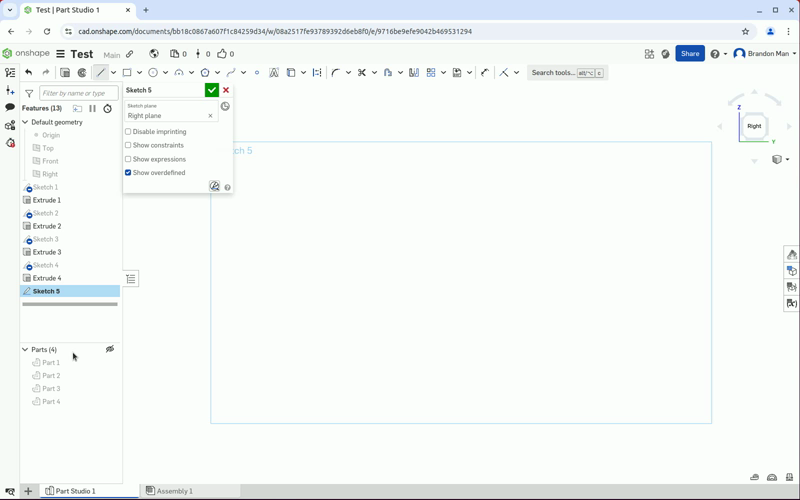
key_down(shift)
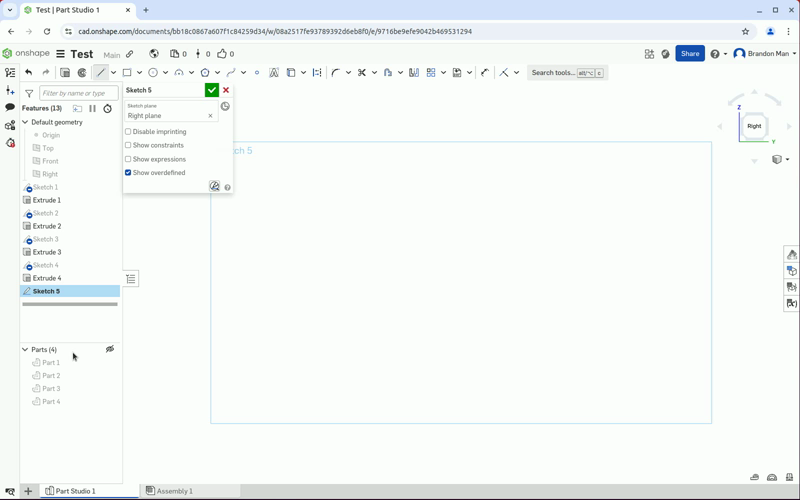
mouse_move(476, 270)
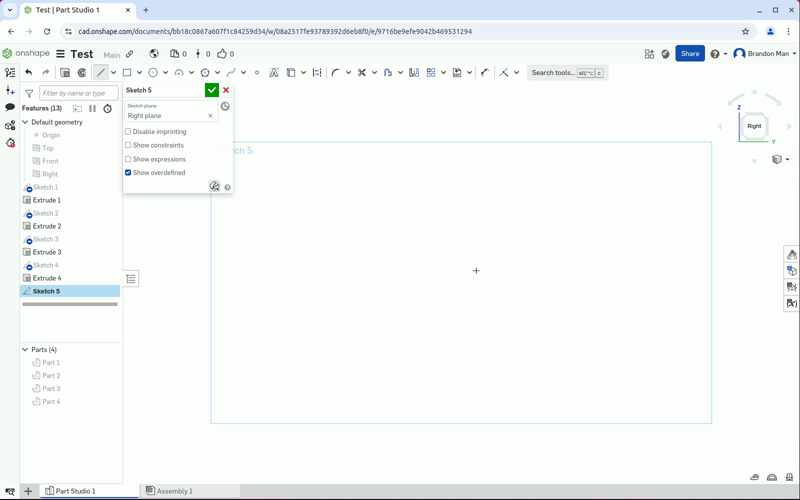
click(476, 270)
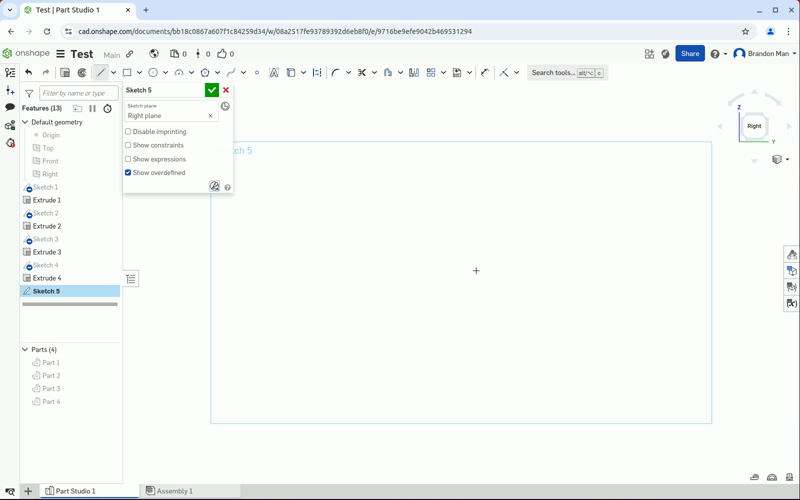
key_up(shift)
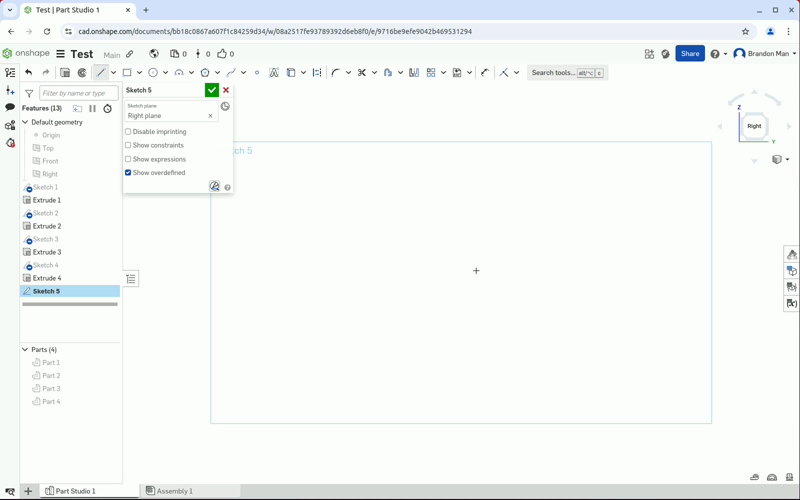
key_down(shift)
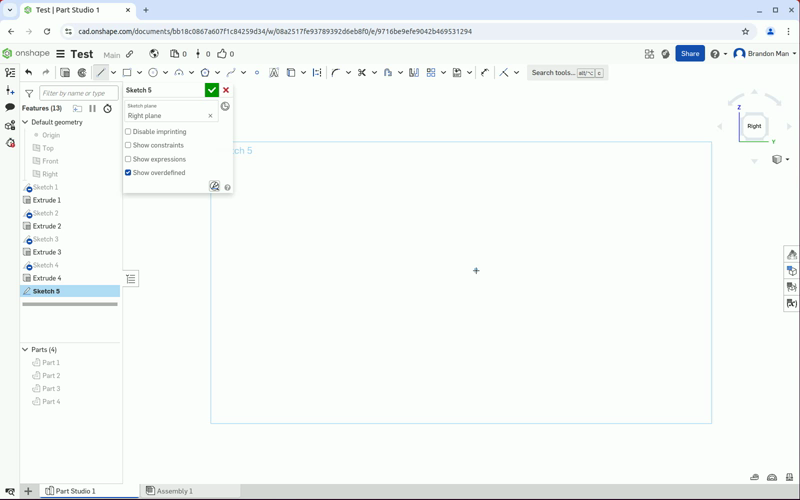
mouse_move(506, 270)
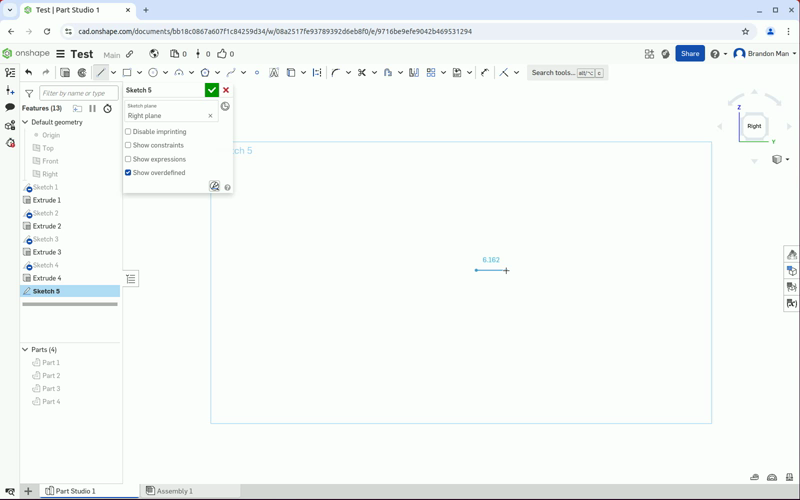
mouse_move(502, 270)
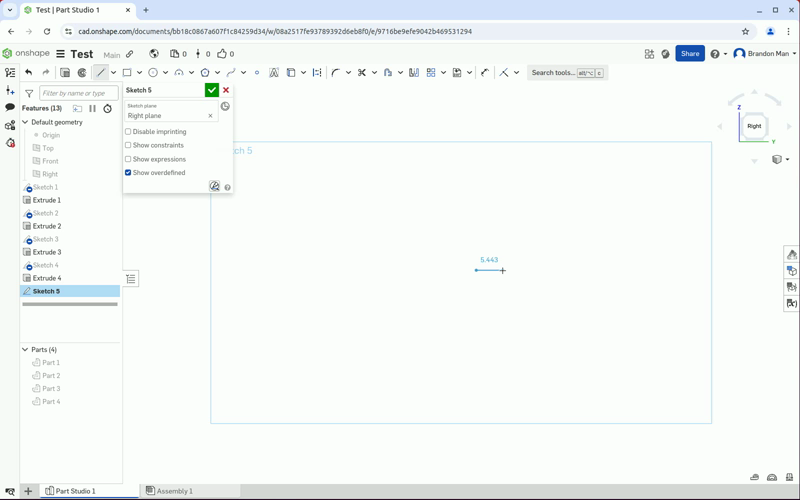
click(502, 270)
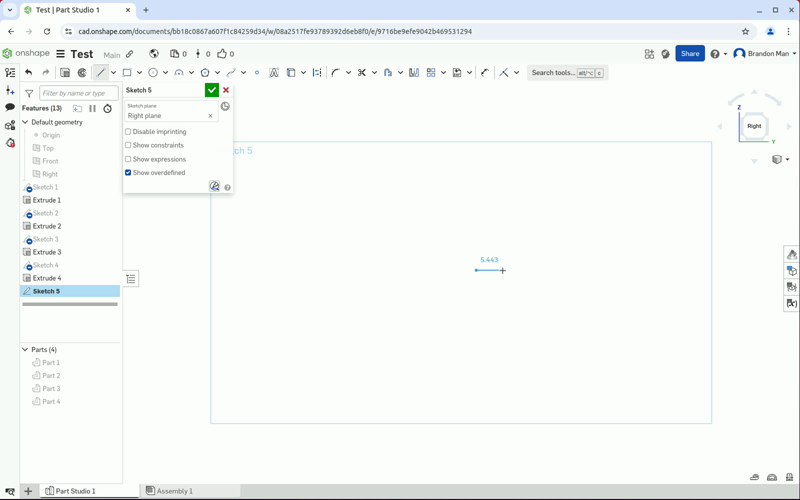
key_up(shift)
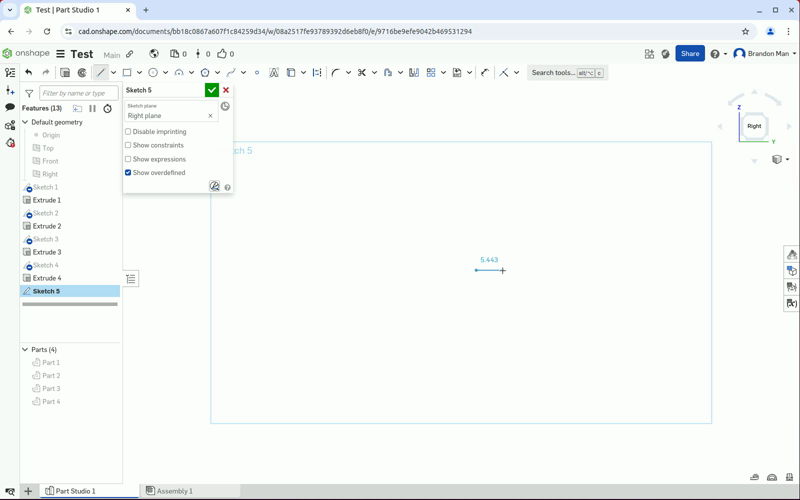
key(esc)
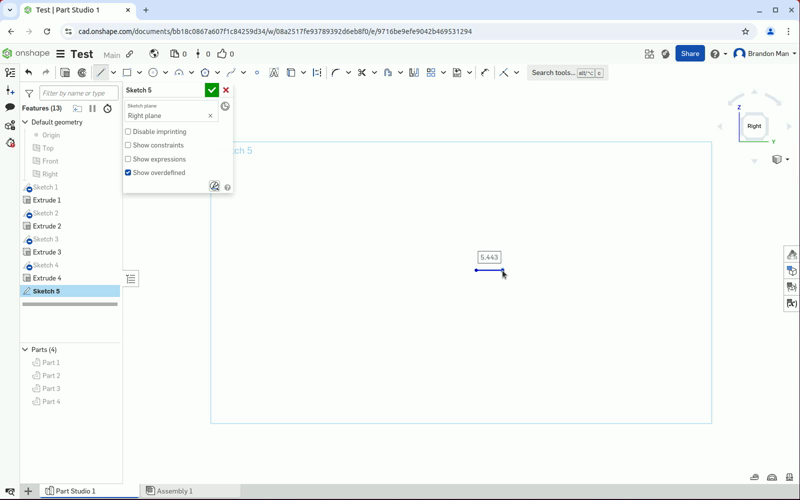
key(a)
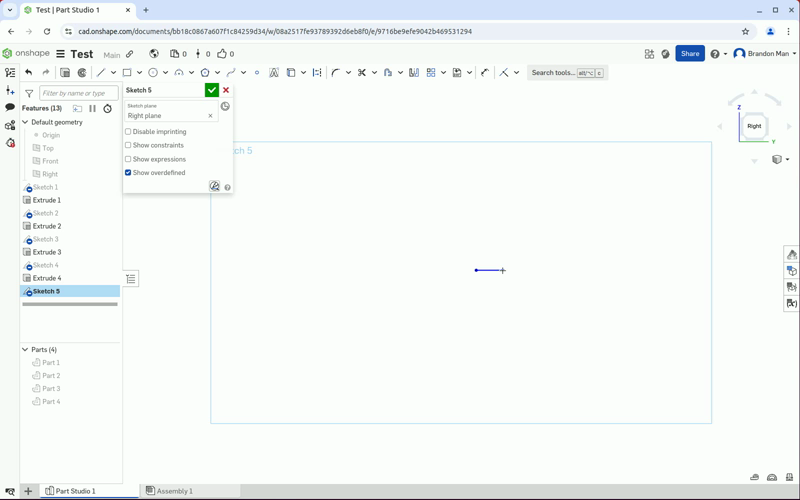
mouse_move(502, 270)
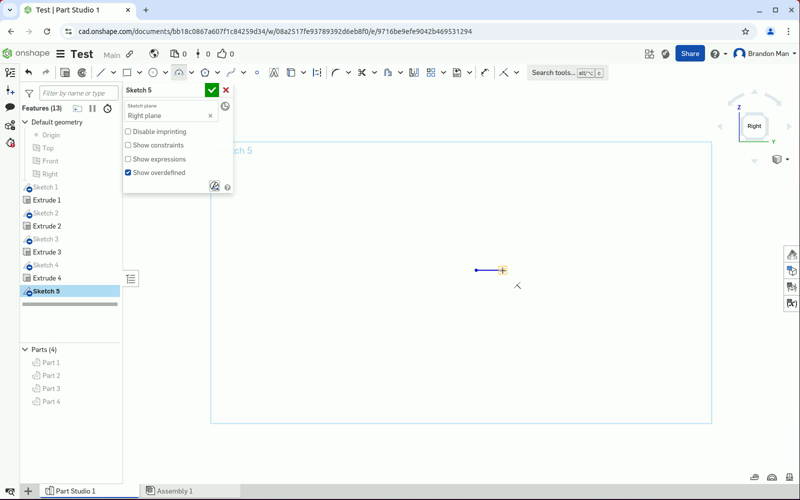
click(502, 270)
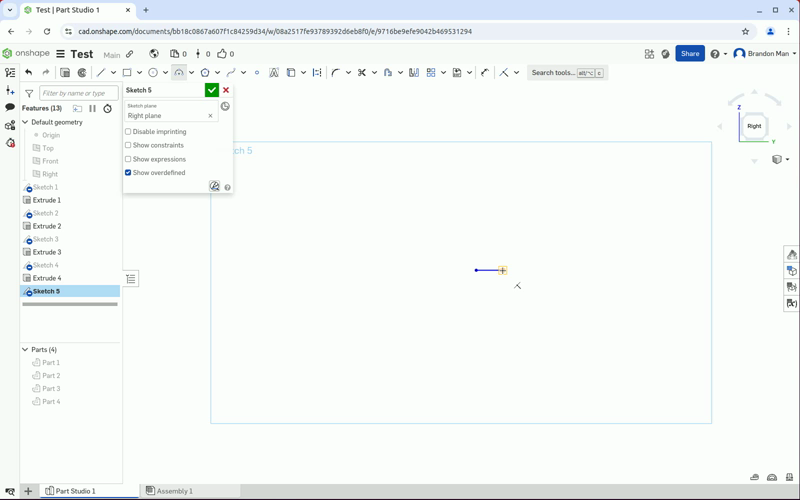
key_down(shift)
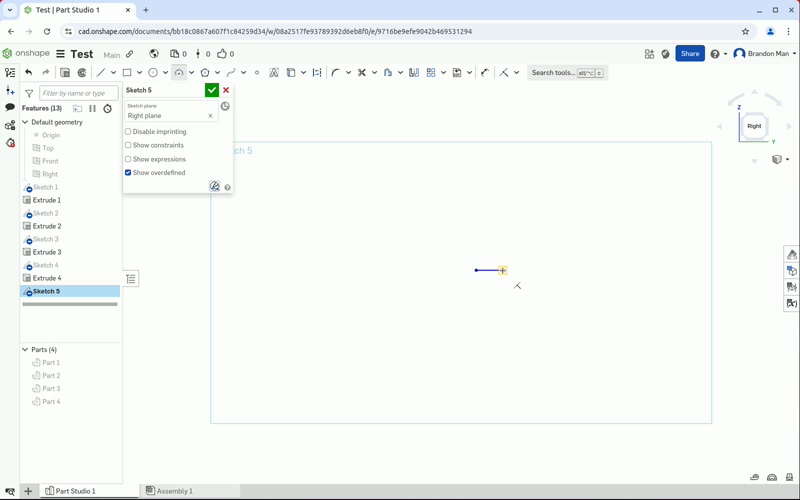
mouse_move(491, 254)
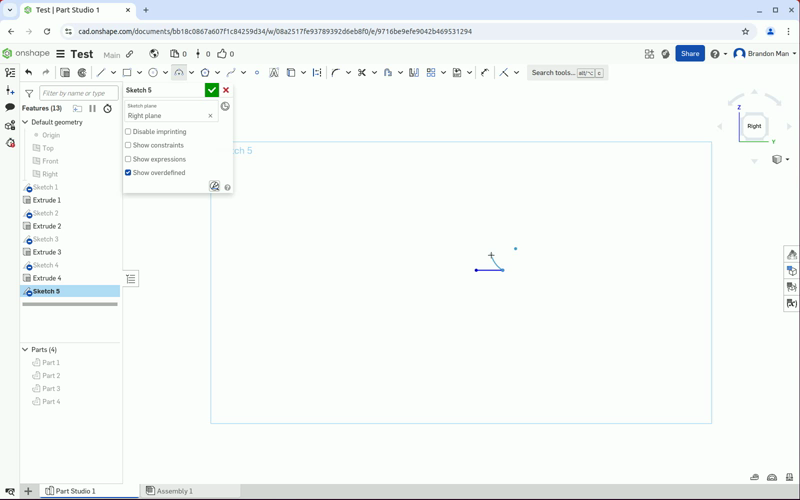
click(491, 254)
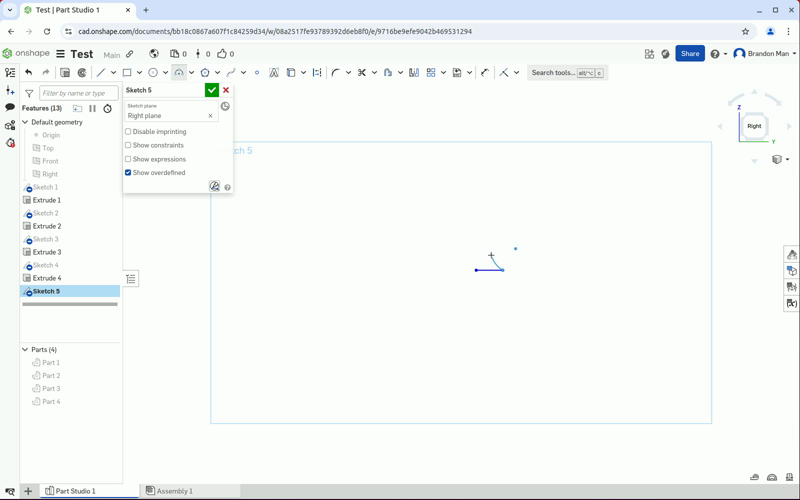
mouse_move(495, 264)
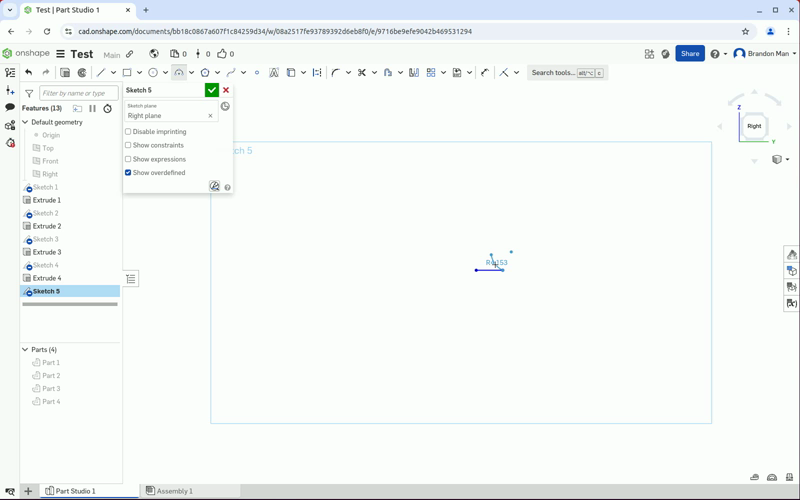
click(495, 264)
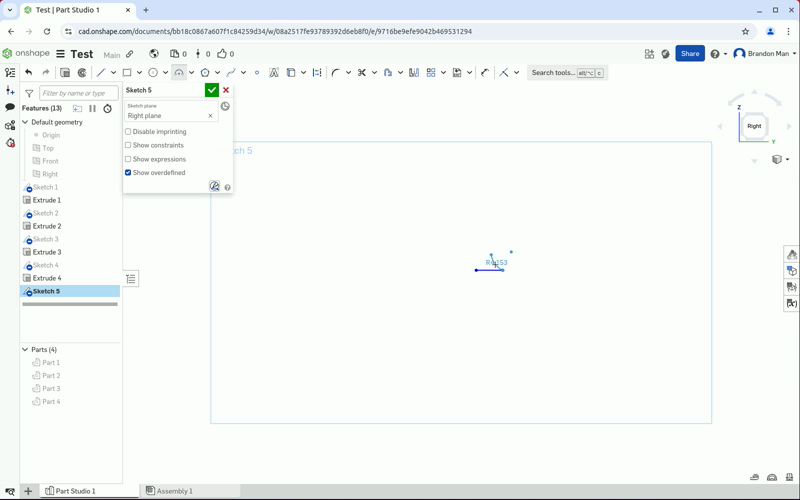
key_up(shift)
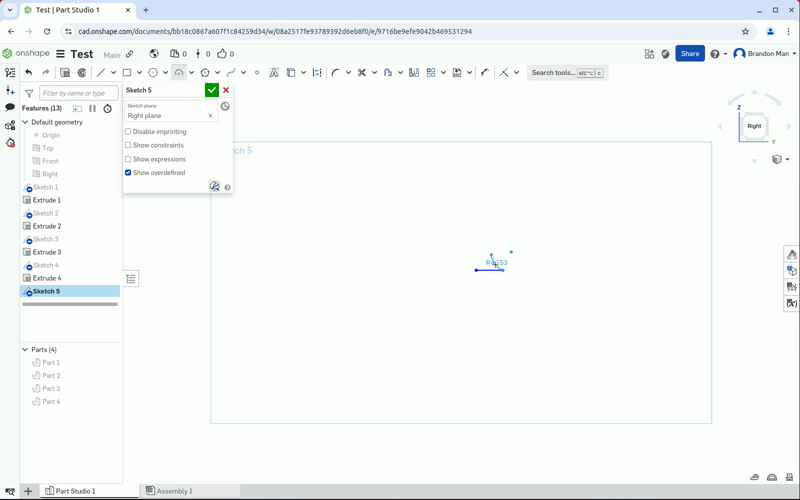
mouse_move(491, 254)
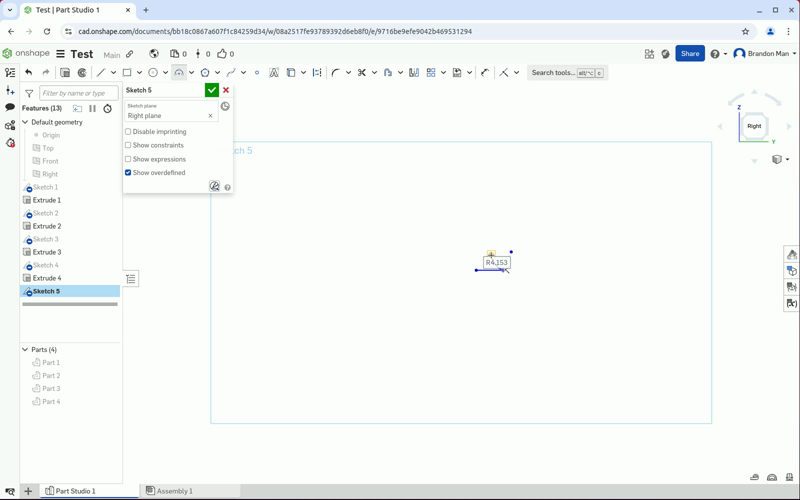
click(491, 254)
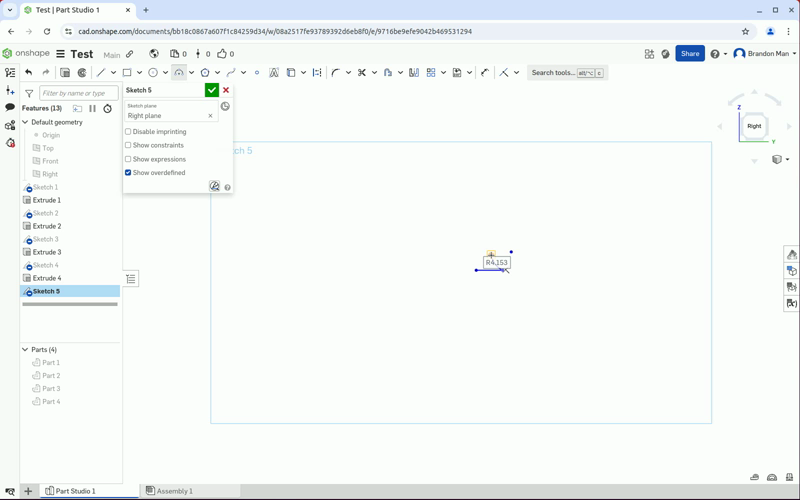
mouse_move(476, 270)
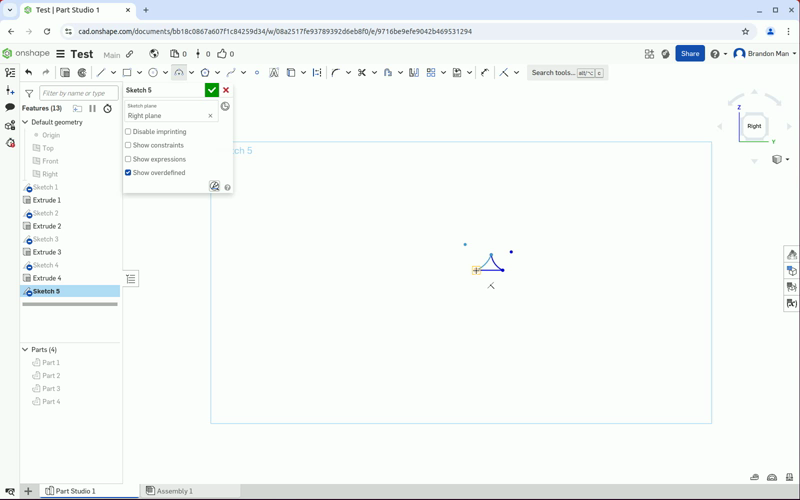
click(476, 270)
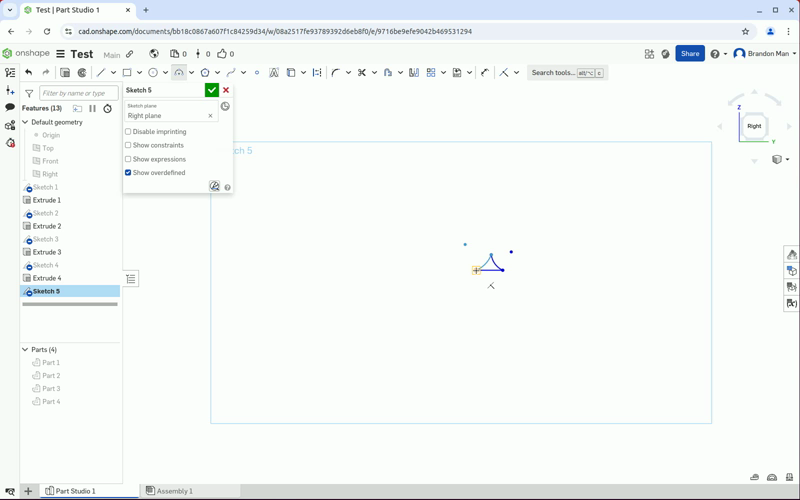
key_down(shift)
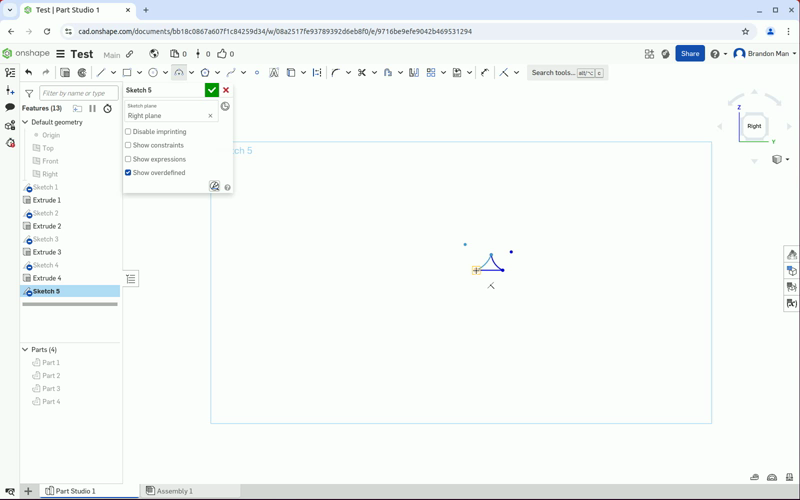
mouse_move(486, 265)
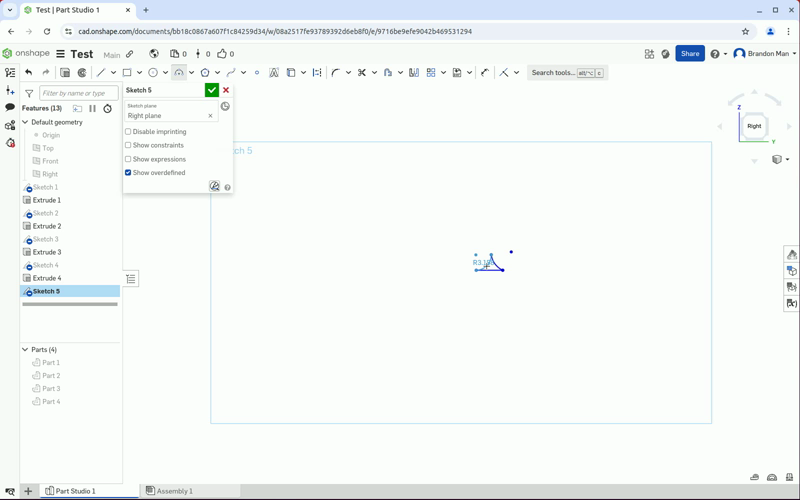
click(486, 265)
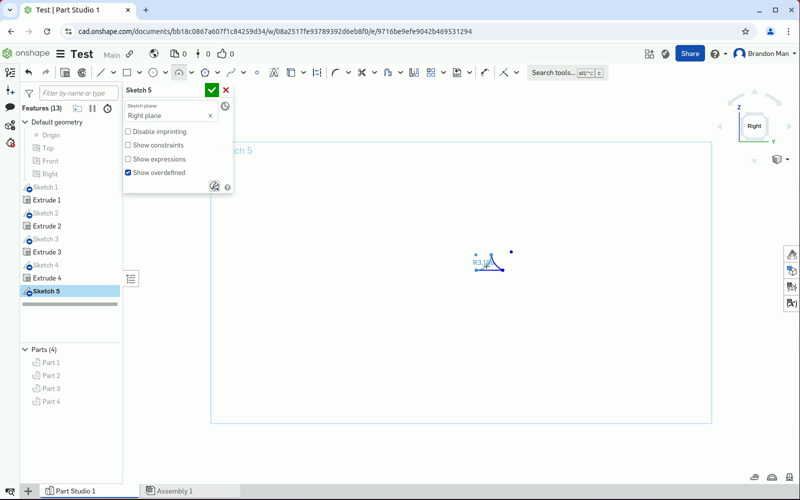
key_up(shift)
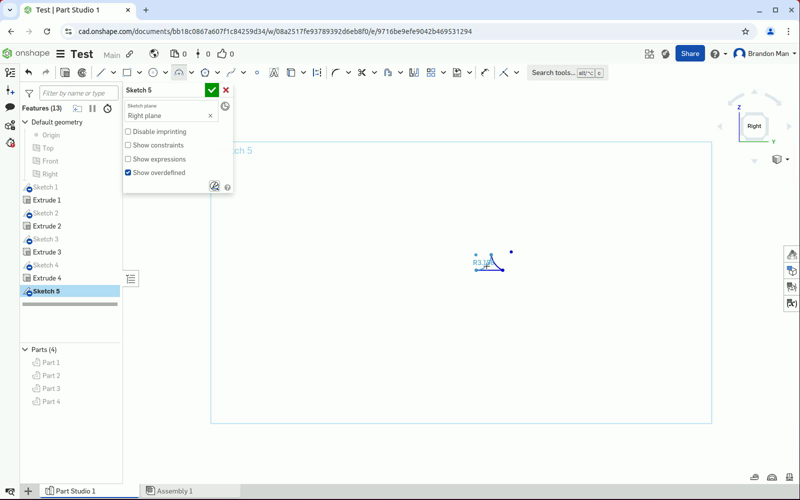
key(esc)
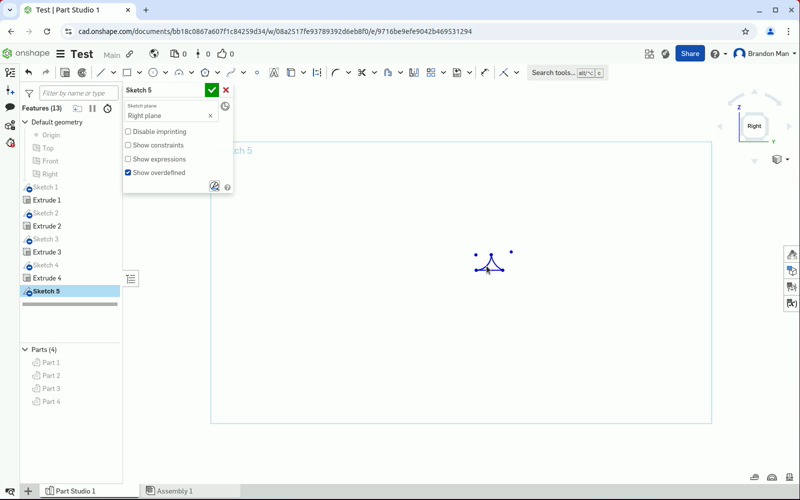
mouse_move(483, 265)
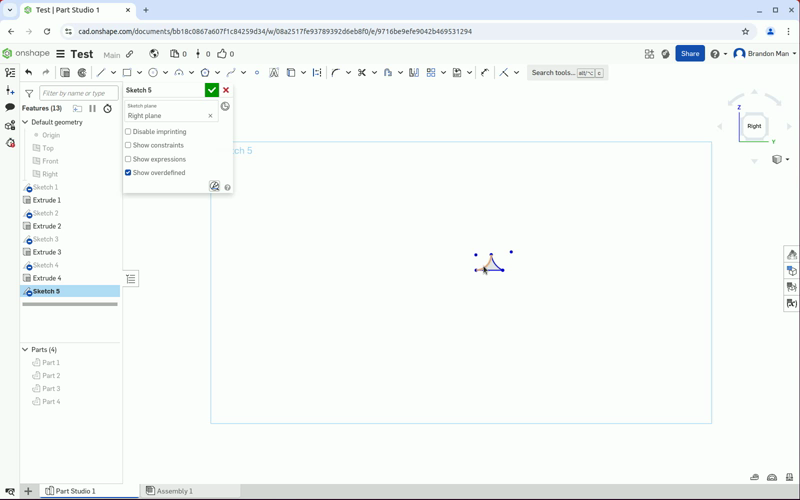
scroll(6)
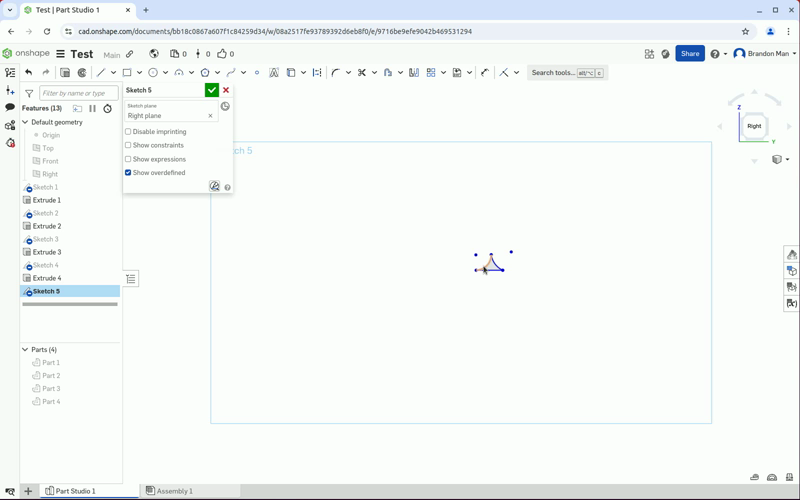
scroll(6)
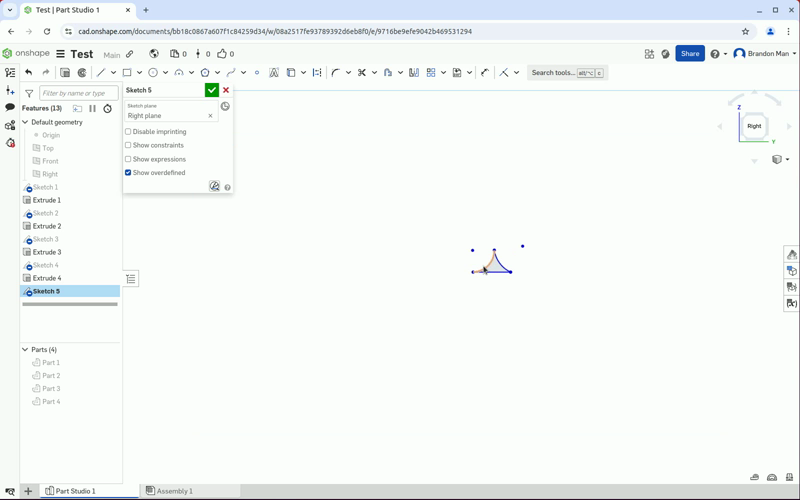
scroll(6)
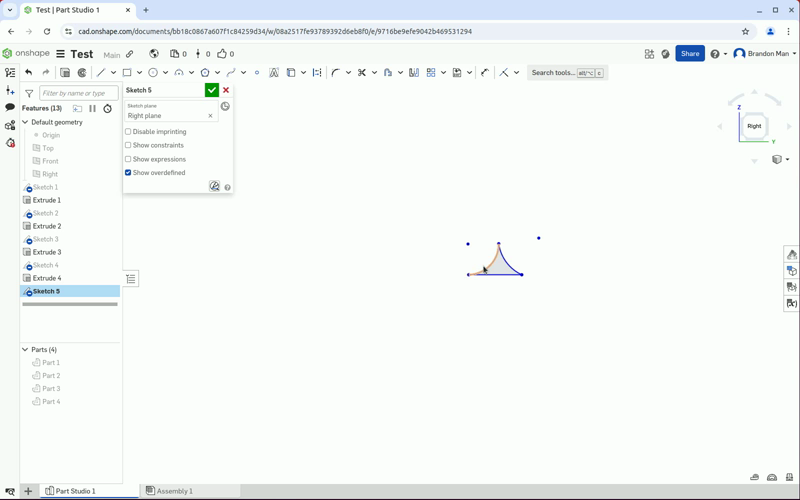
scroll(6)
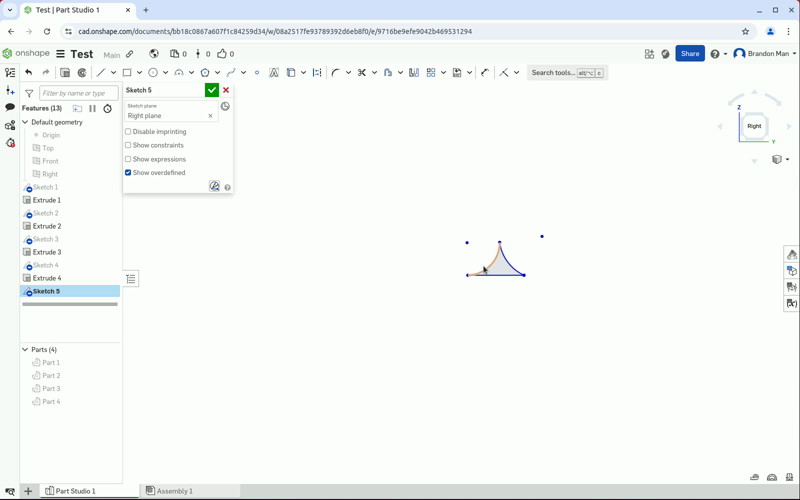
scroll(6)
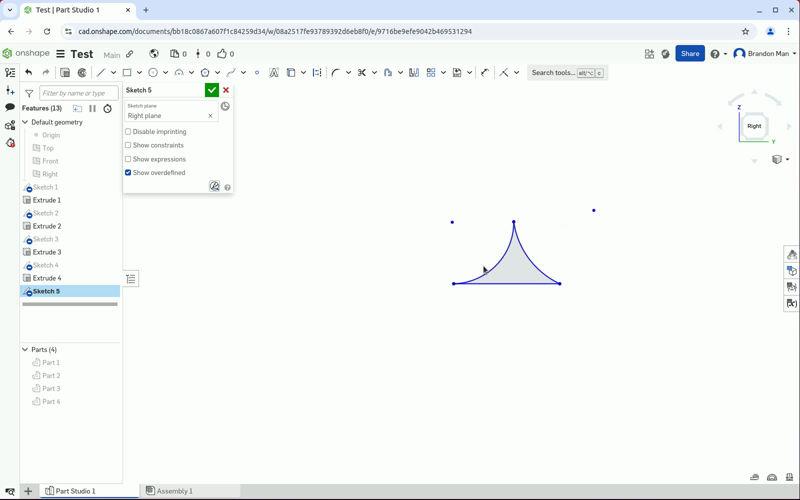
scroll(6)
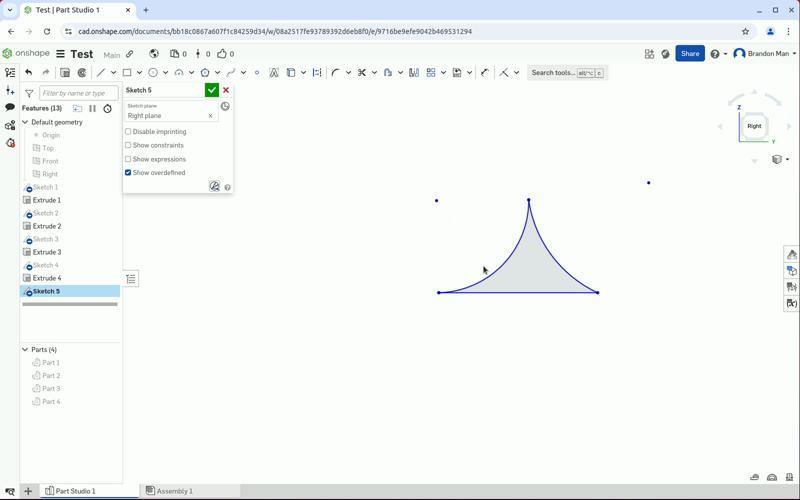
scroll(6)
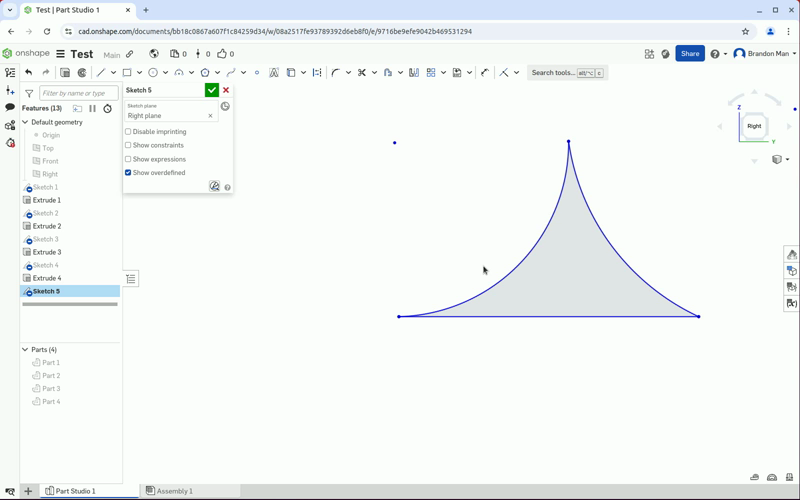
click(483, 265)
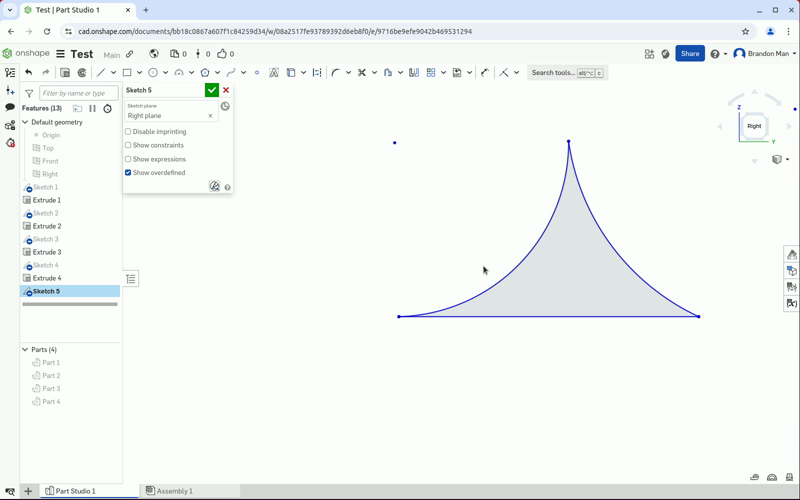
scroll(-6)
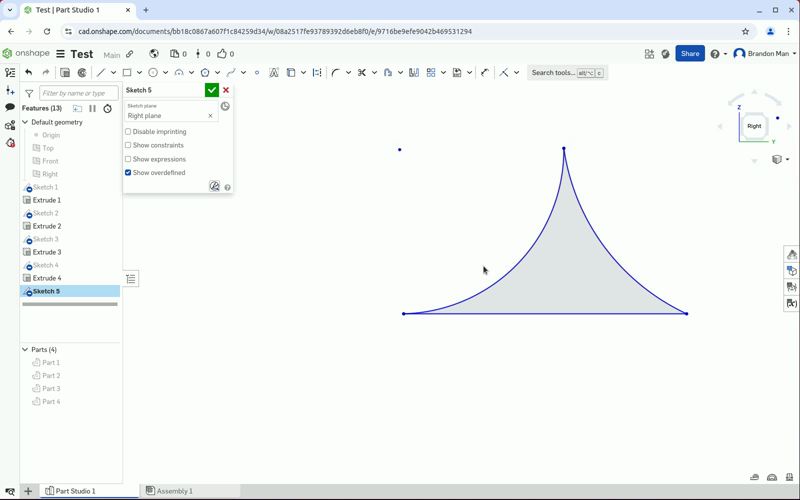
scroll(-6)
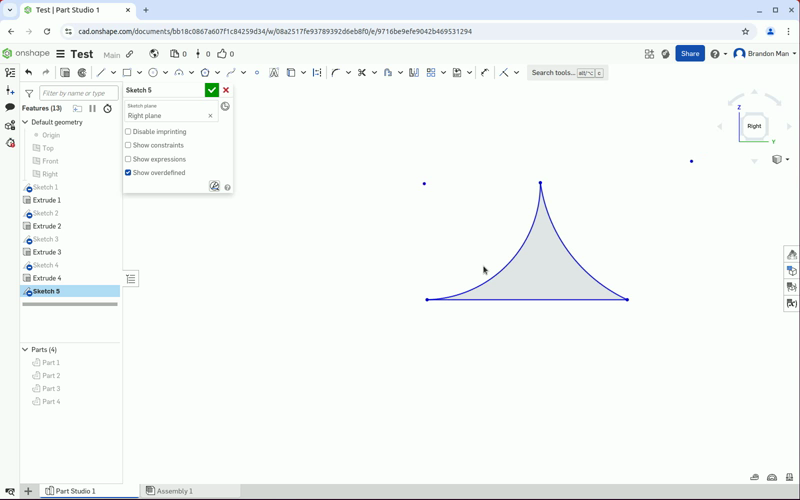
scroll(-6)
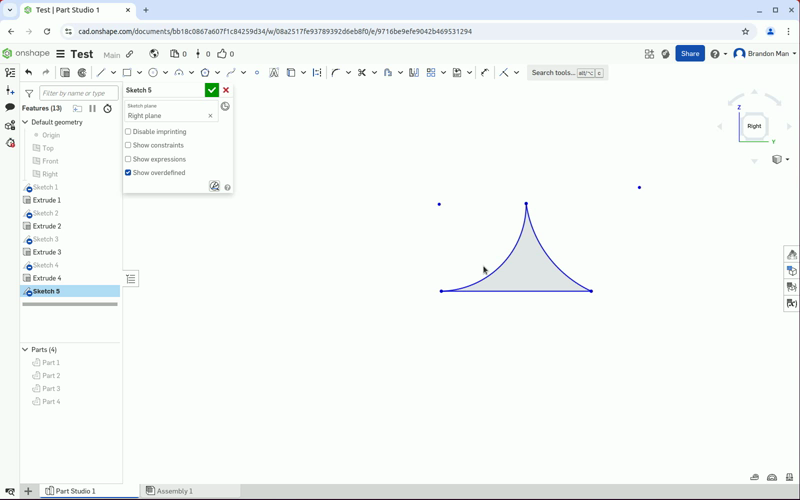
scroll(-6)
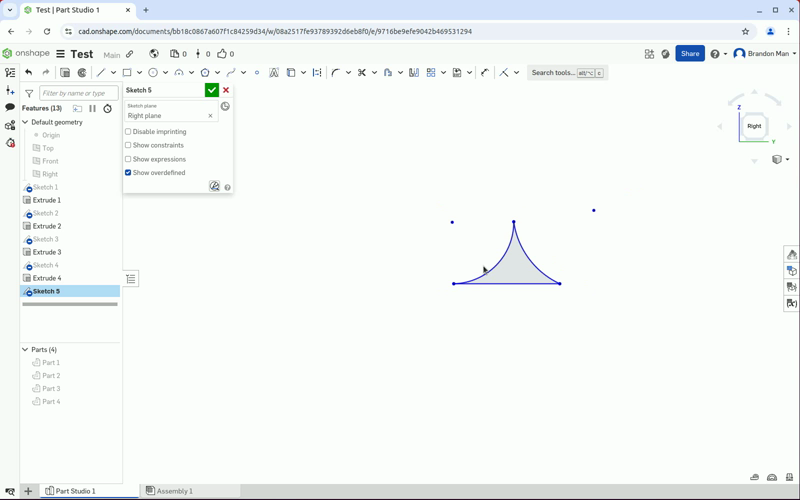
scroll(-6)
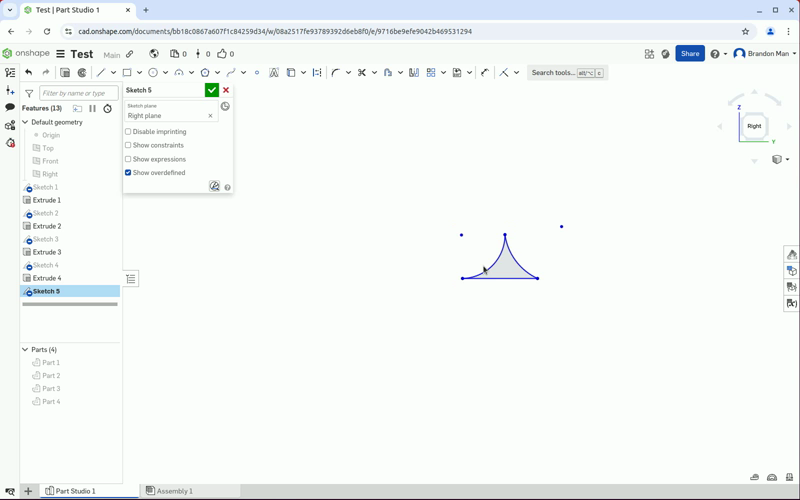
scroll(-6)
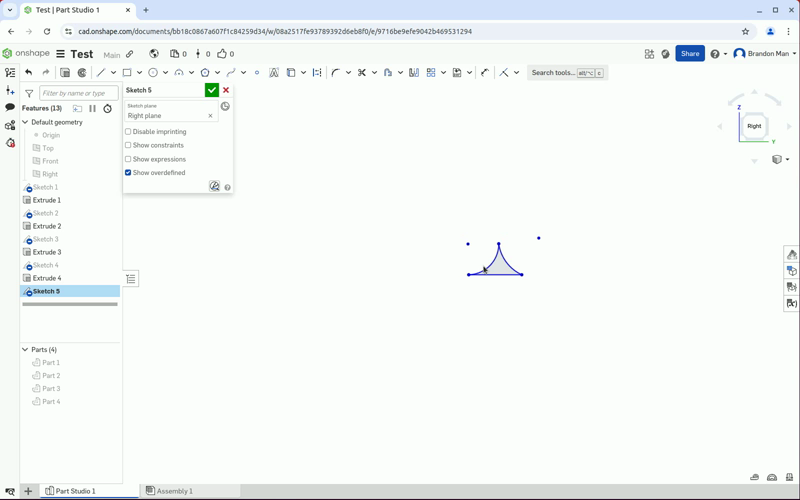
scroll(-6)
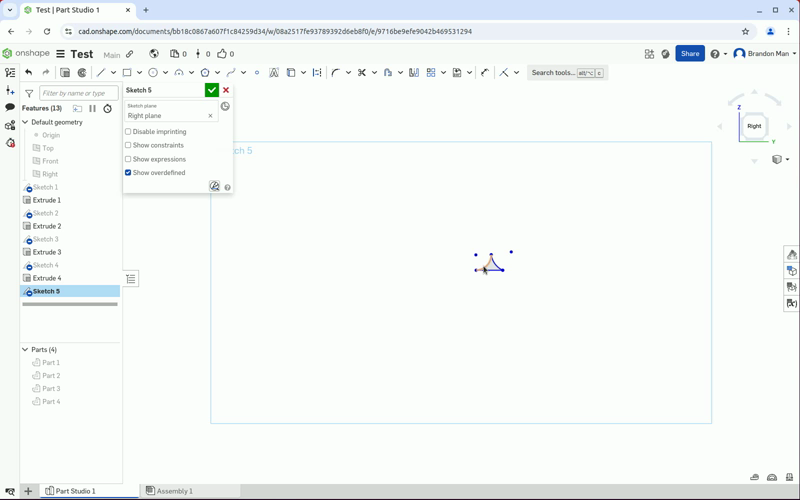
mouse_move(73, 352)
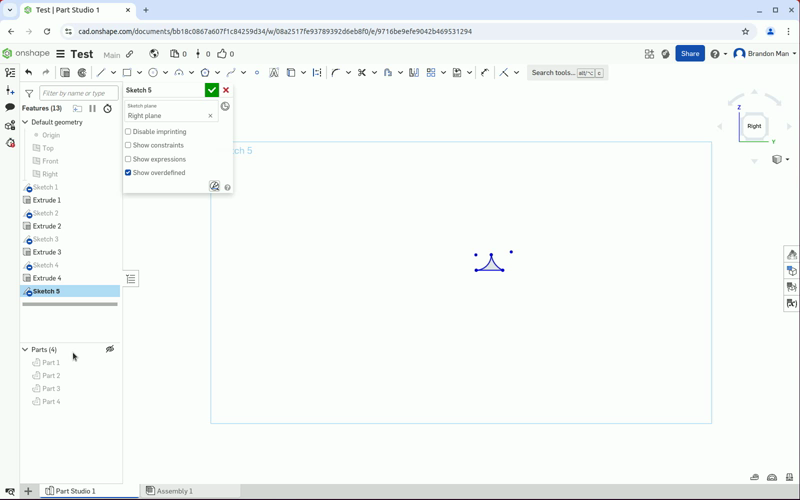
key(shift+y)
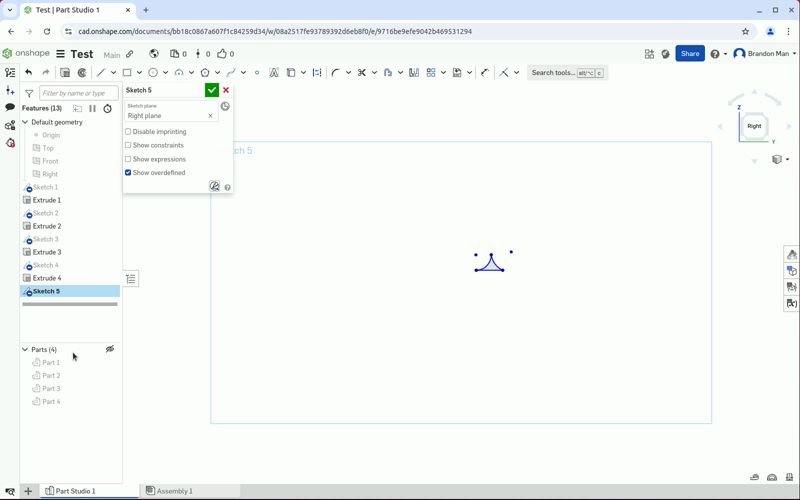
key(shift+e)
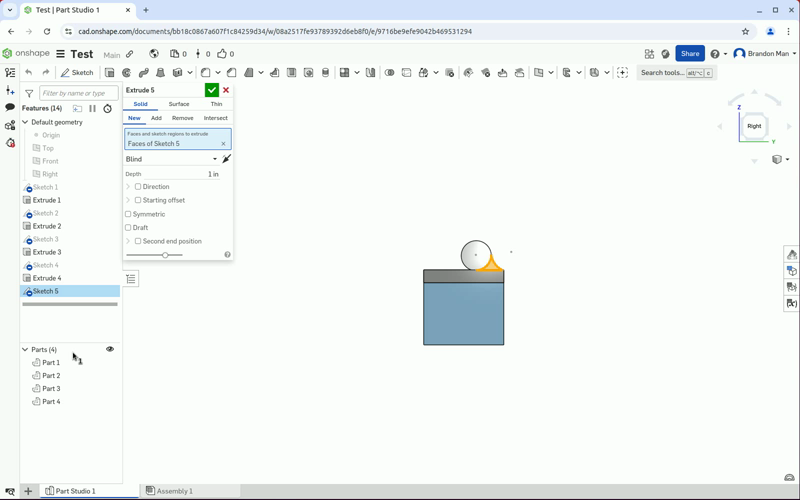
mouse_move(143, 106)
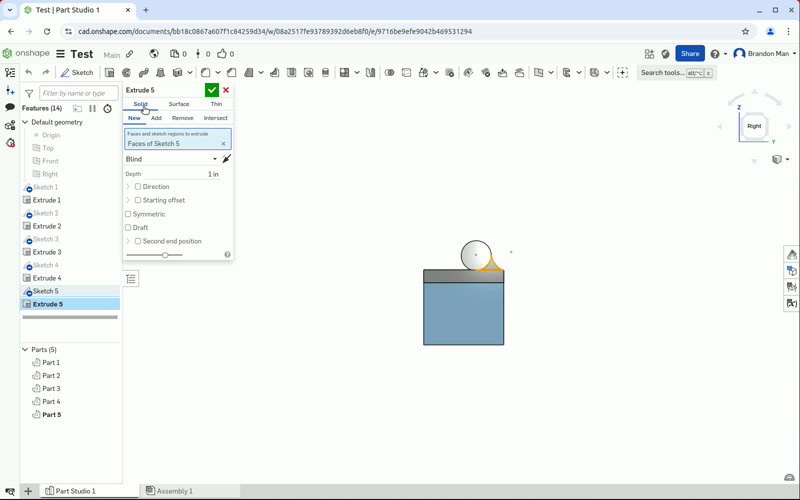
click(143, 106)
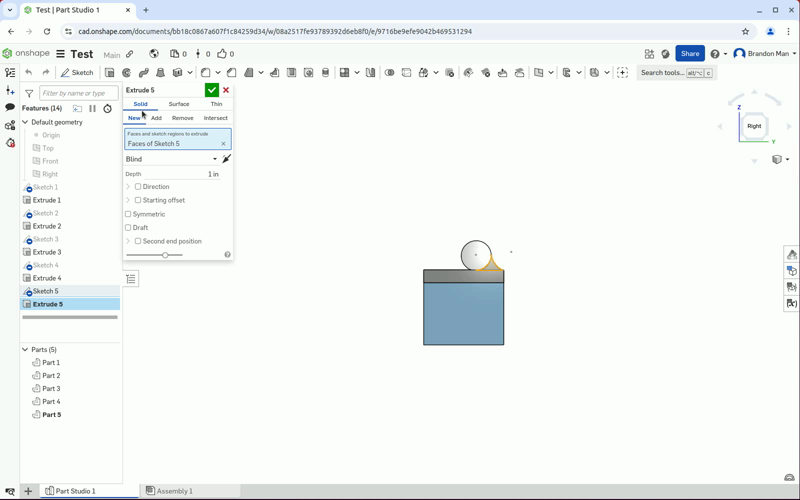
mouse_move(137, 120)
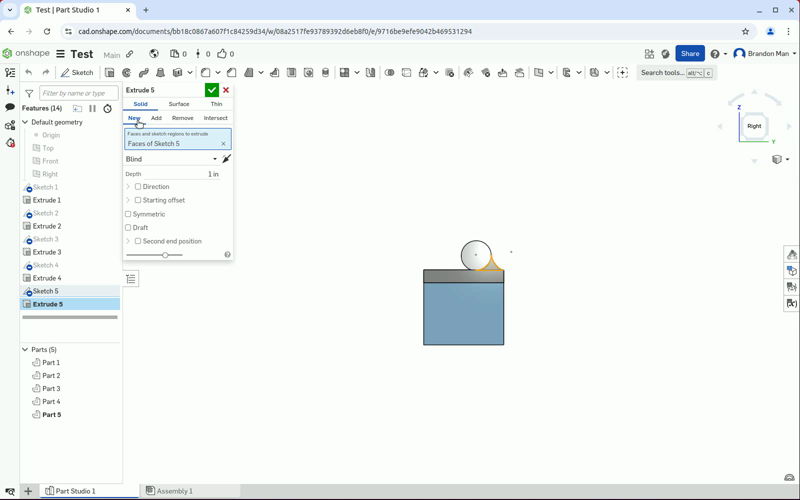
click(137, 120)
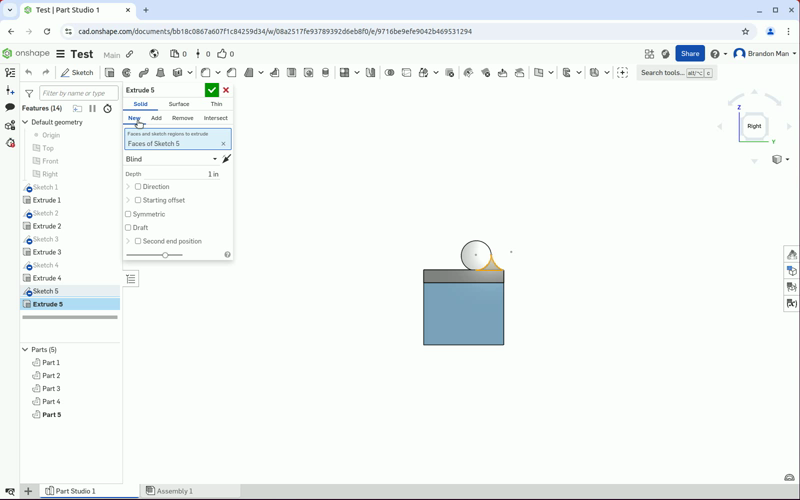
key(tab, 4)
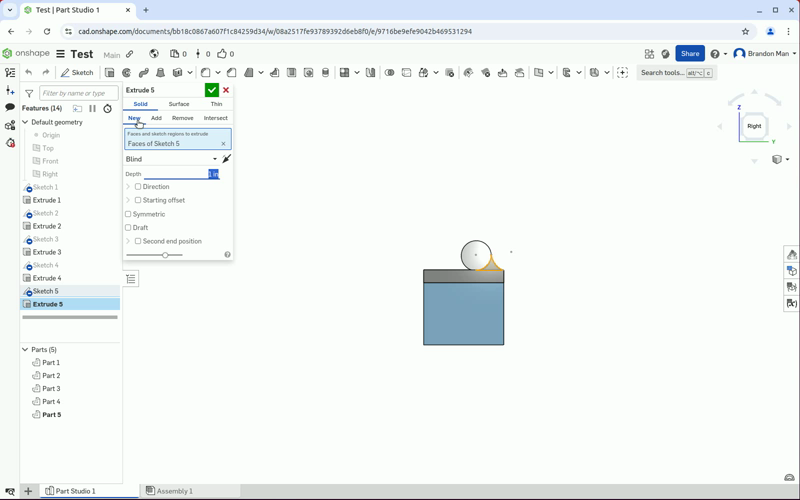
text(-17.09)
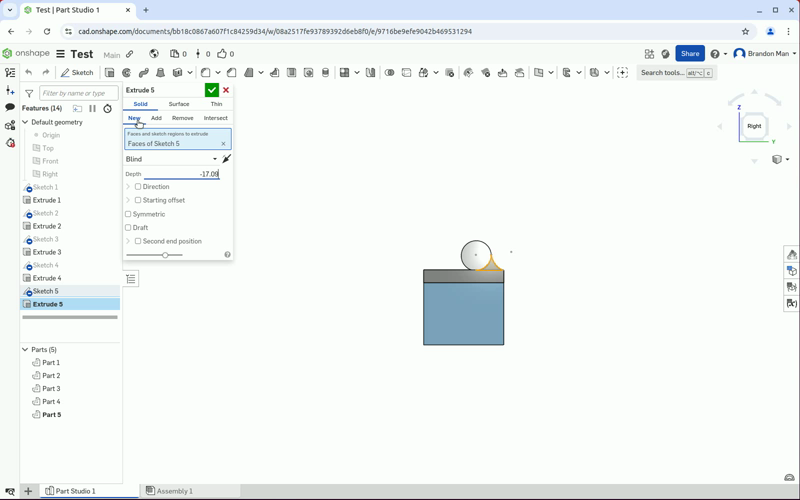
key(enter)
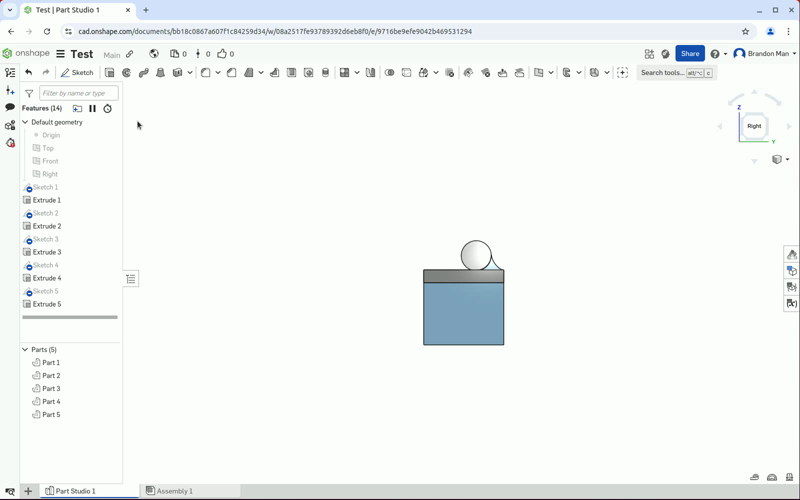
key(shift+h)
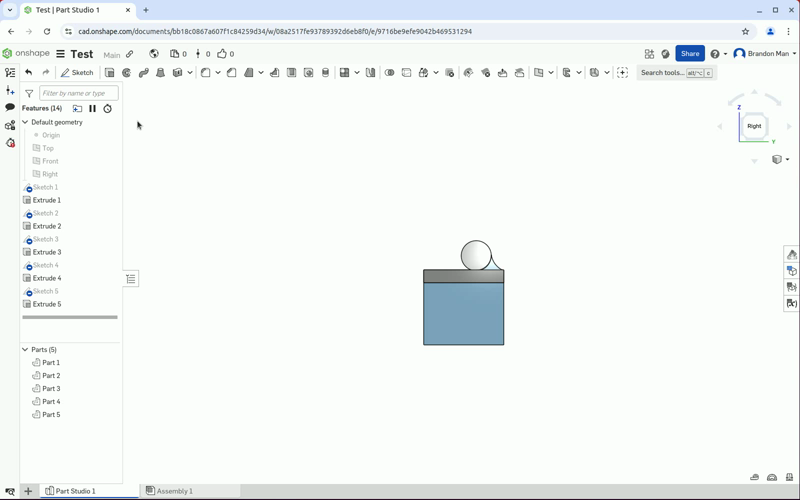
key(shift+h)
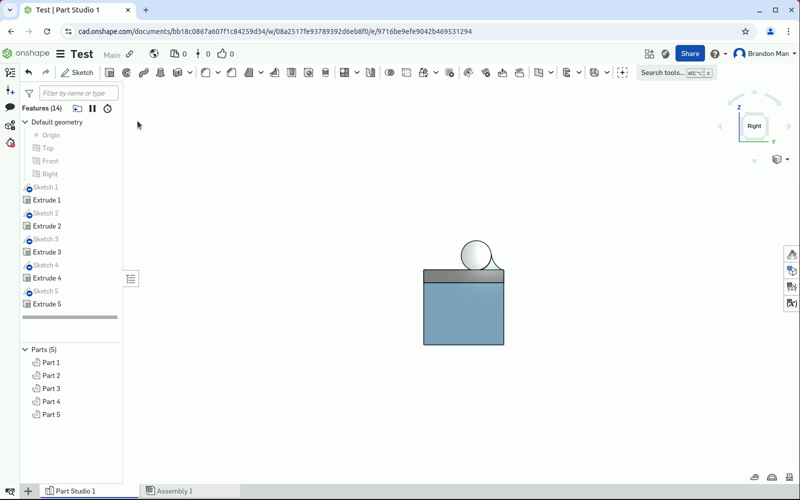
mouse_move(73, 189)
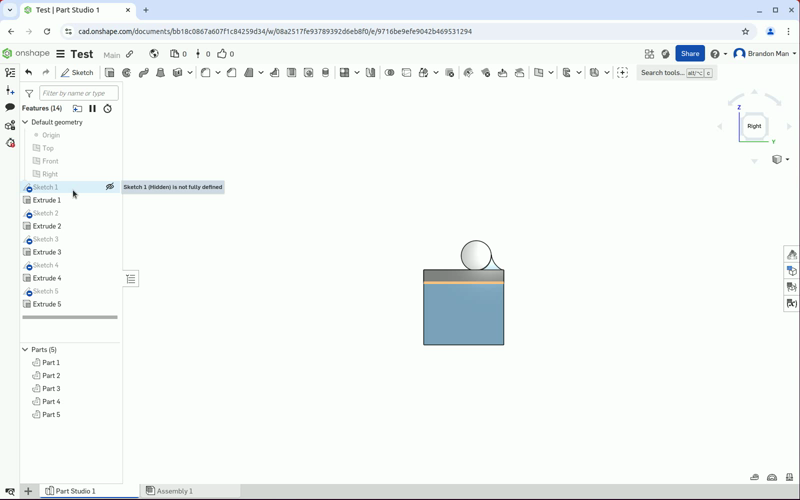
click(73, 189)
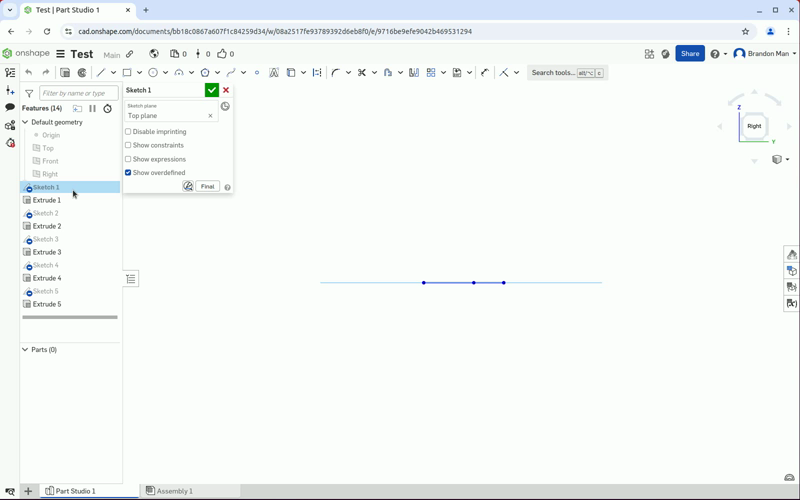
mouse_move(229, 92)
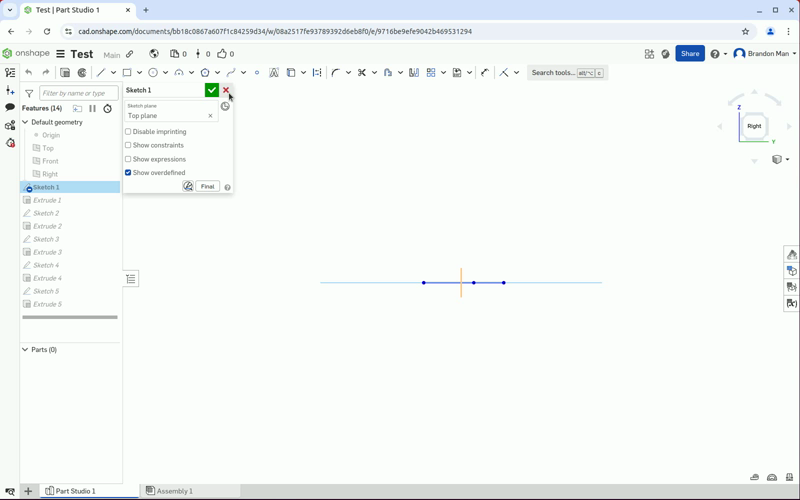
click(229, 92)
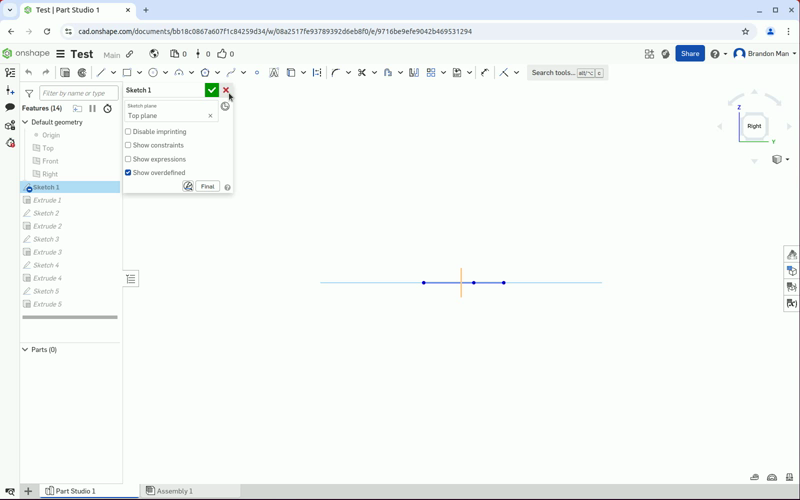
key(shift+s)
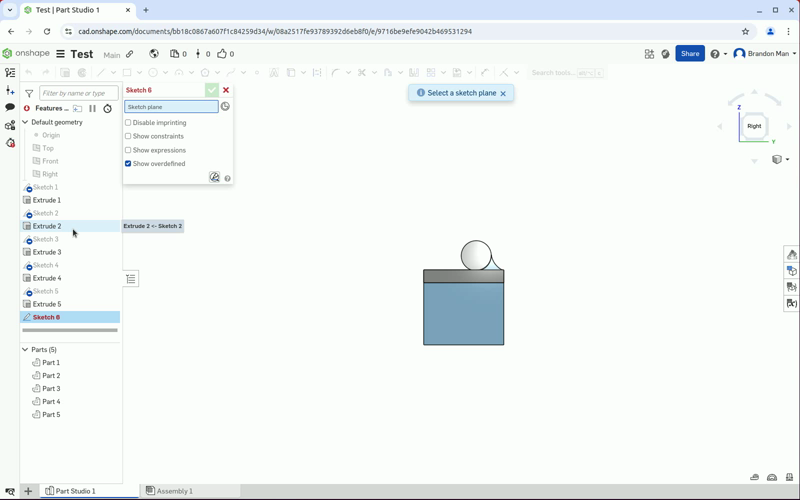
scroll(3)
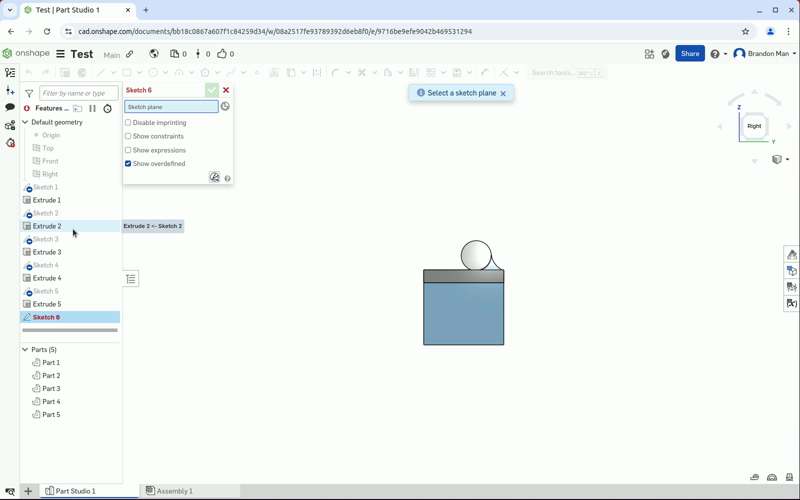
mouse_move(73, 176)
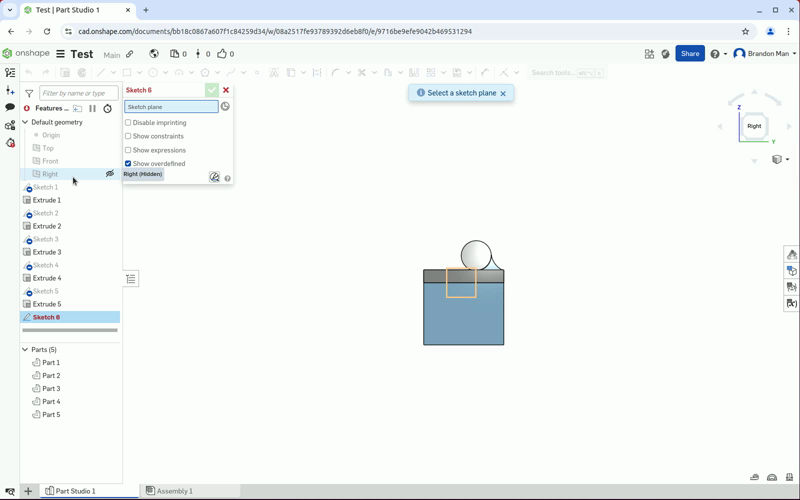
click(73, 176)
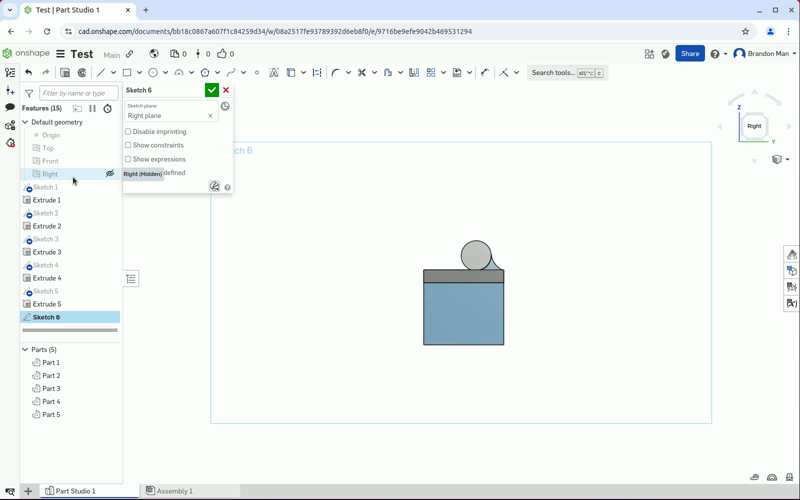
mouse_move(73, 352)
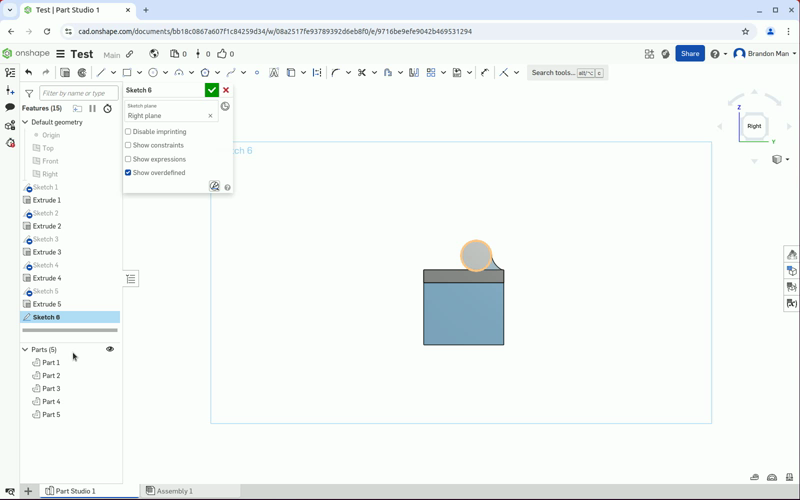
key(y)
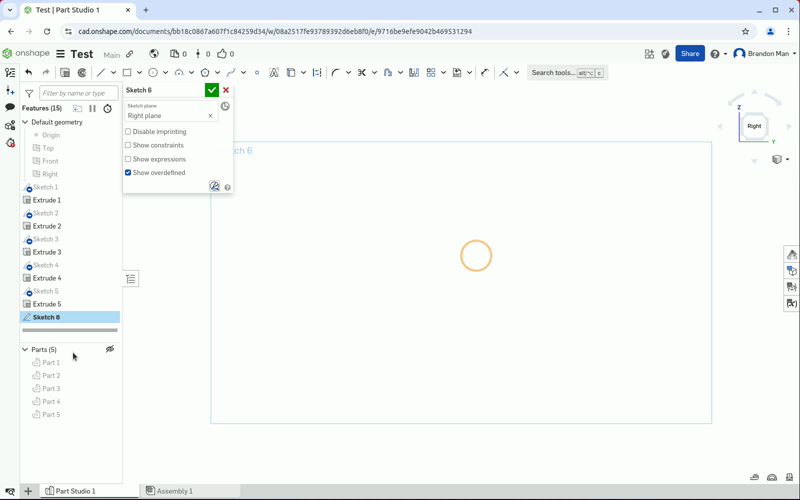
key(l)
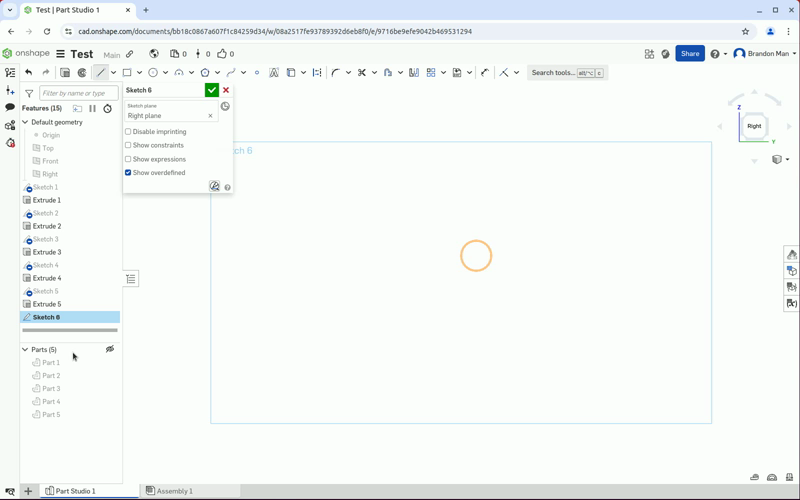
key_down(shift)
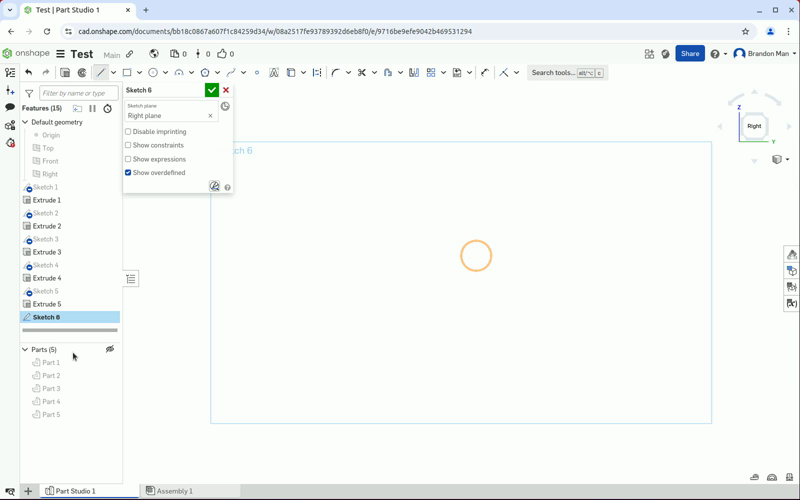
mouse_move(449, 270)
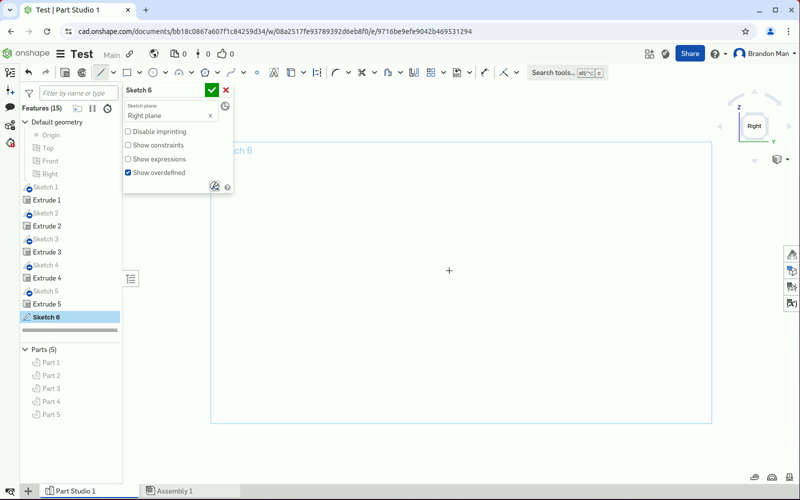
click(449, 270)
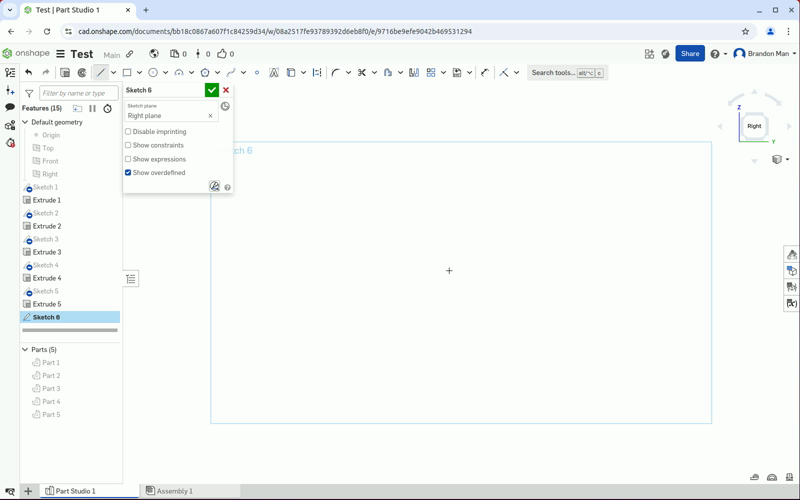
key_up(shift)
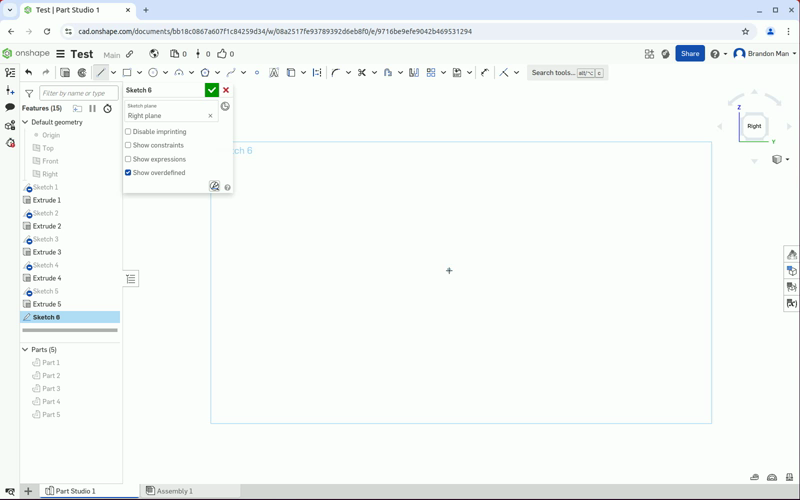
key_down(shift)
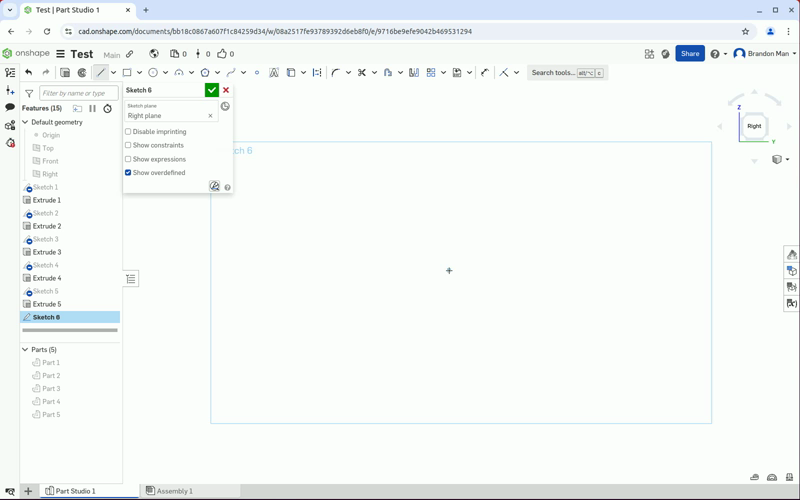
mouse_move(479, 270)
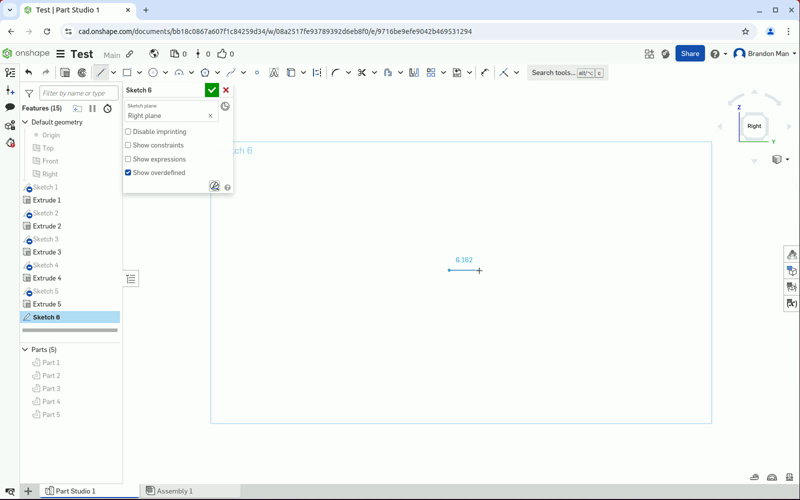
mouse_move(477, 270)
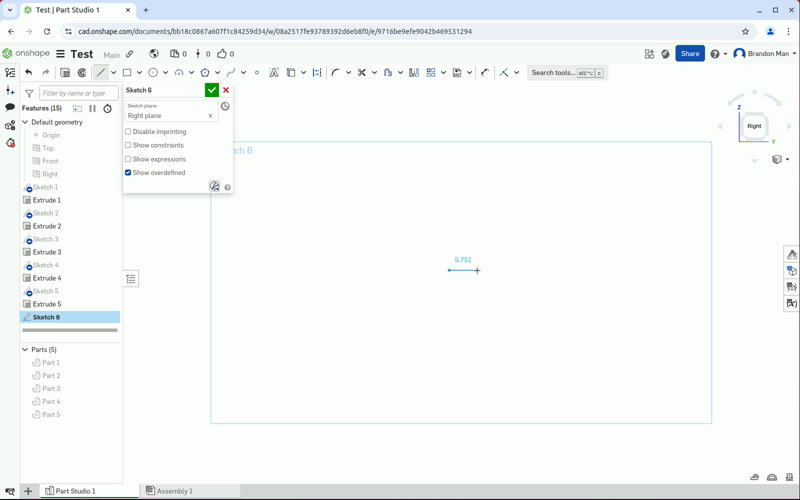
click(477, 270)
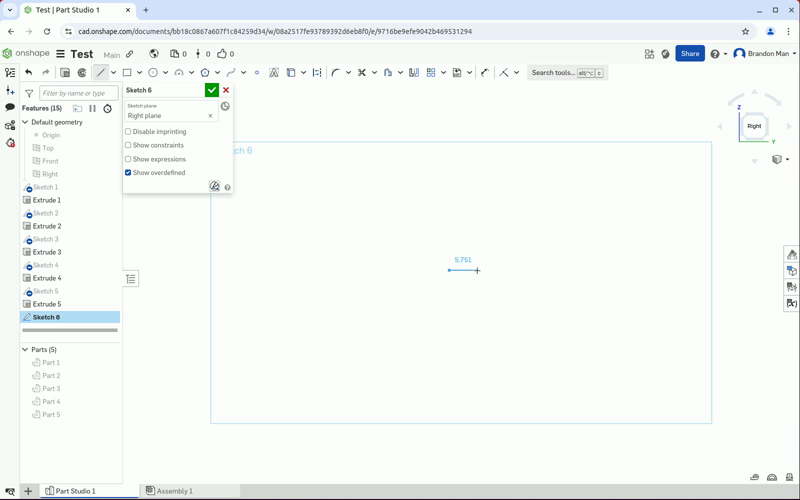
key_up(shift)
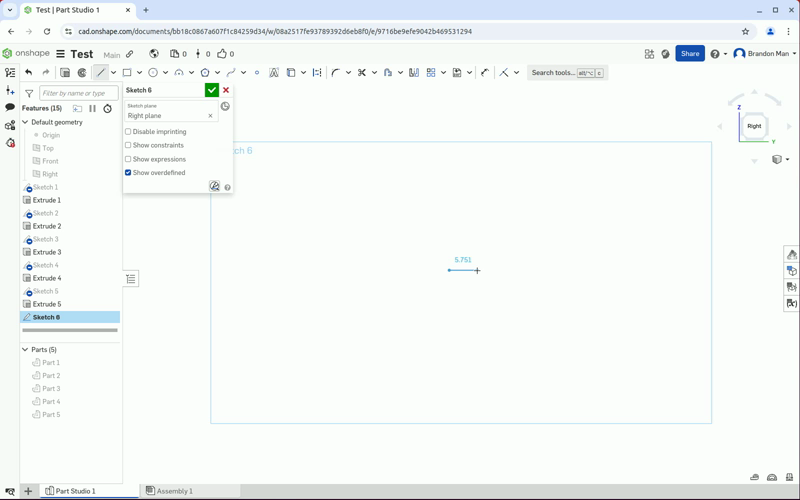
key(esc)
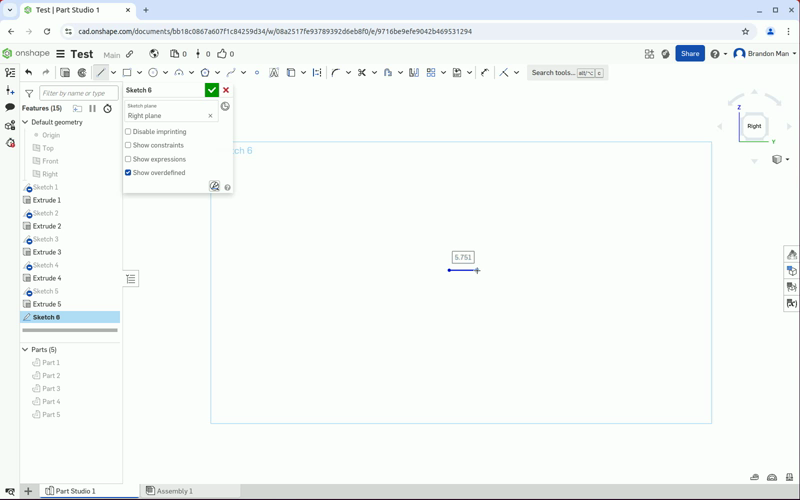
key(a)
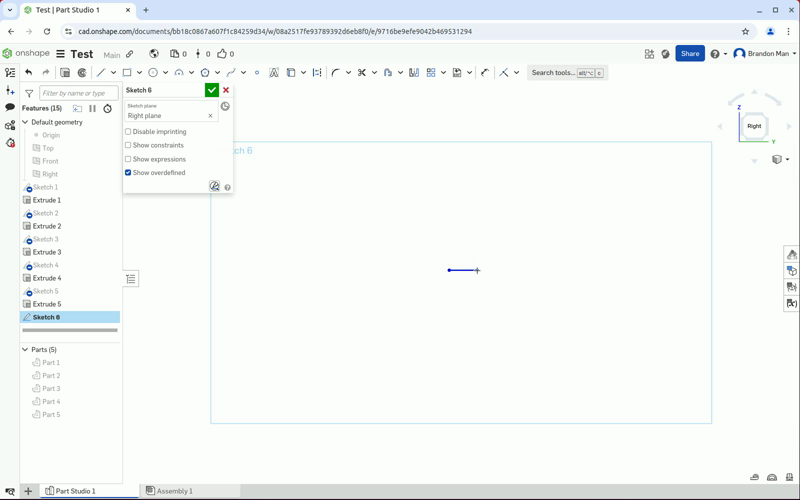
mouse_move(477, 270)
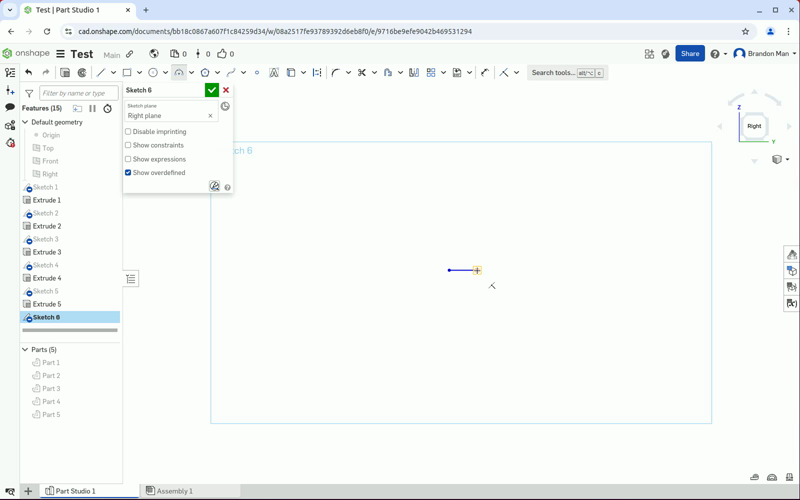
click(477, 270)
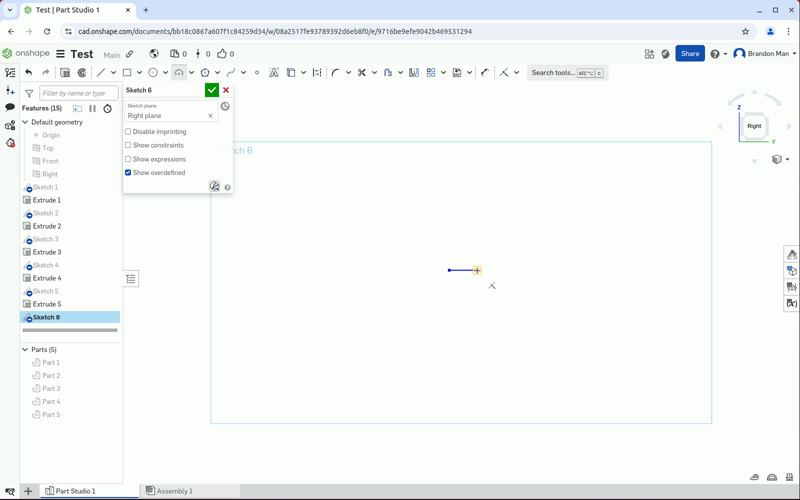
key_down(shift)
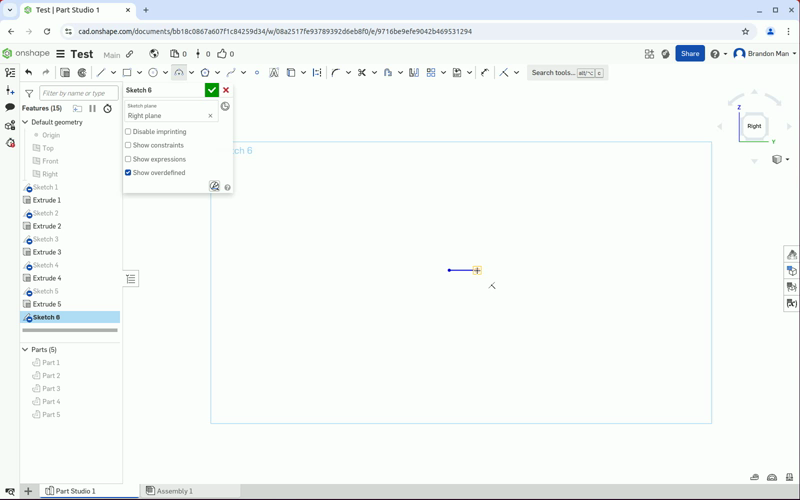
mouse_move(461, 254)
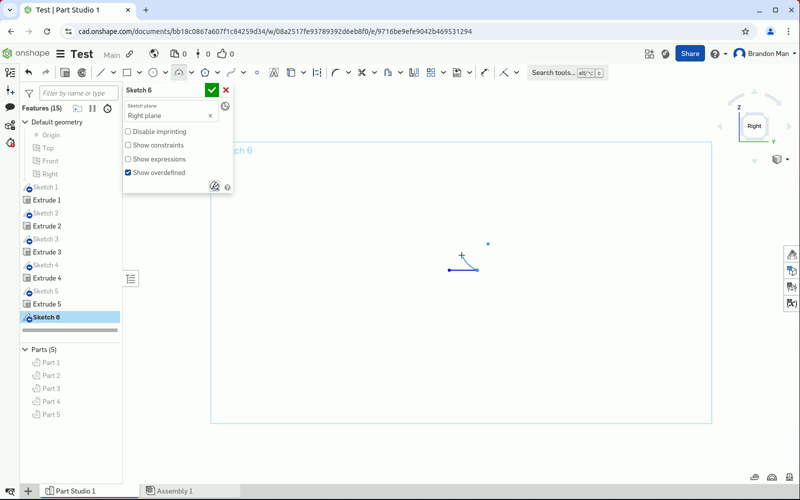
click(461, 254)
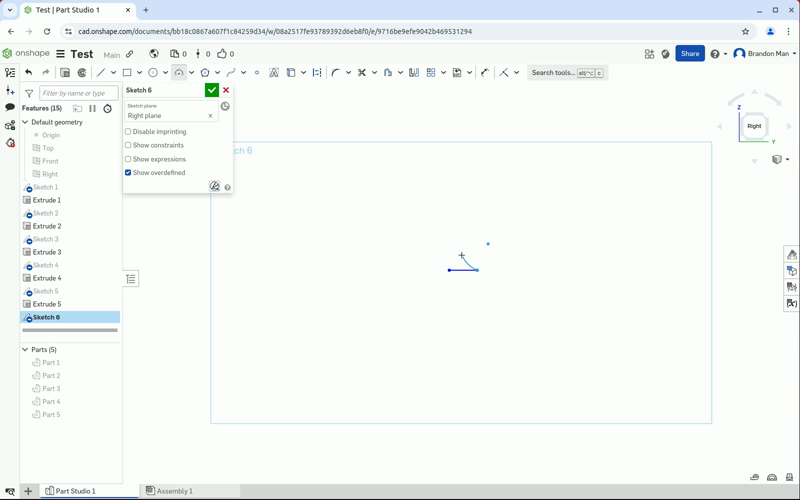
mouse_move(466, 265)
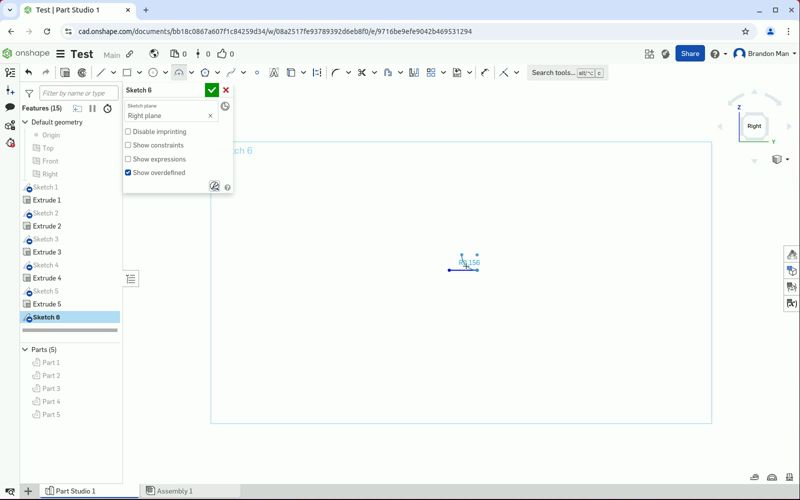
click(466, 265)
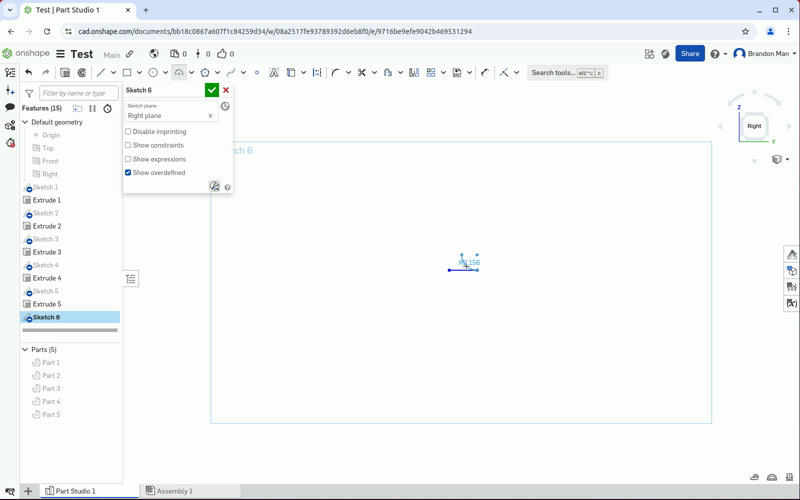
key_up(shift)
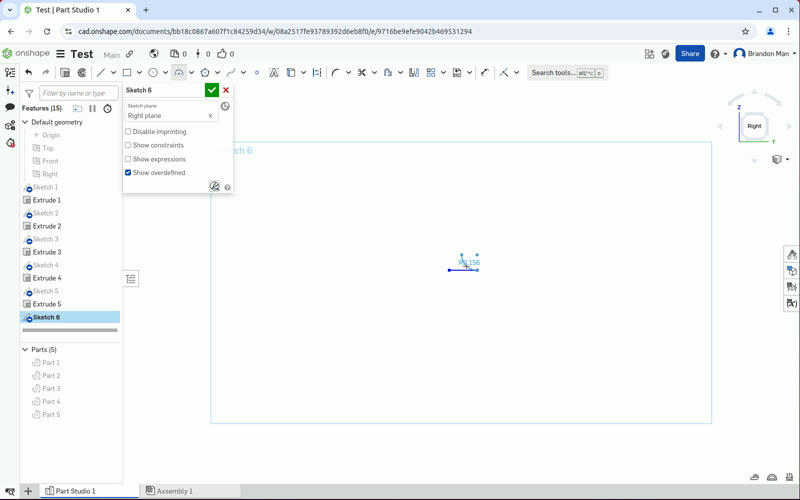
mouse_move(461, 254)
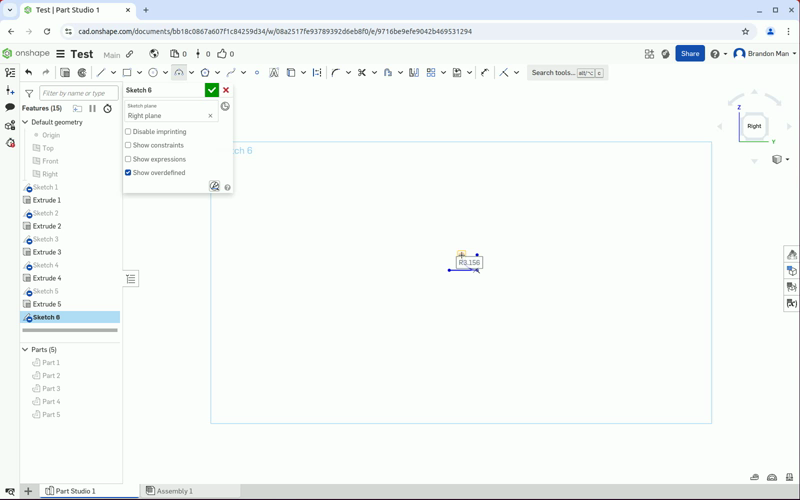
click(461, 254)
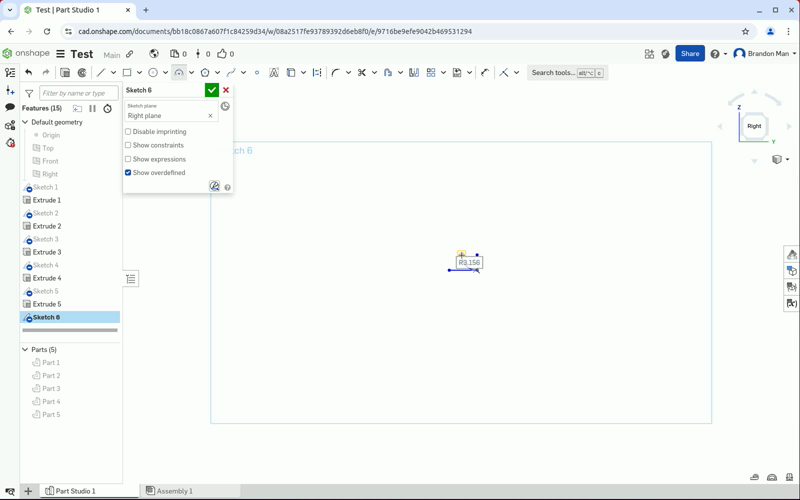
mouse_move(449, 270)
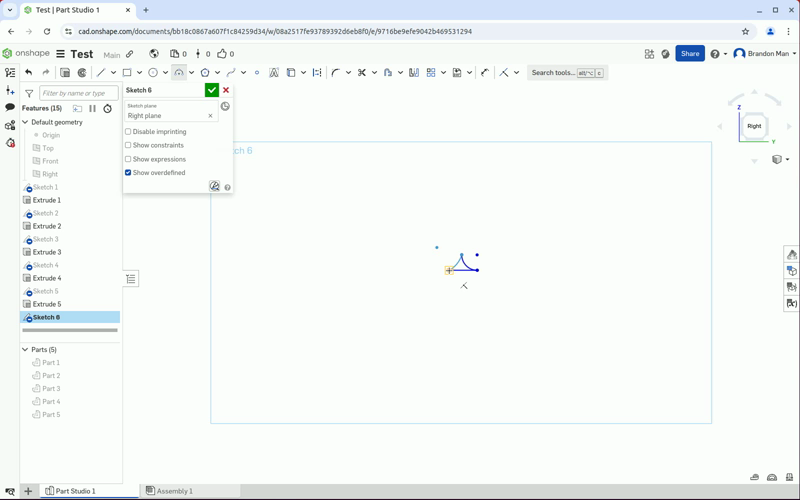
click(449, 270)
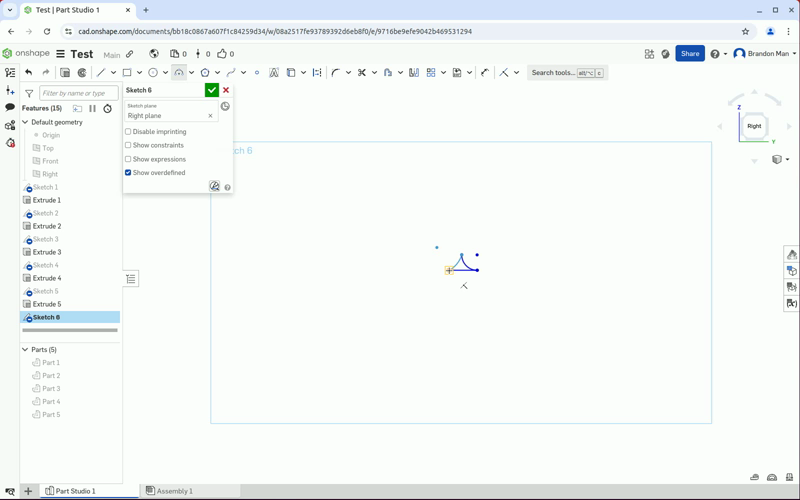
key_down(shift)
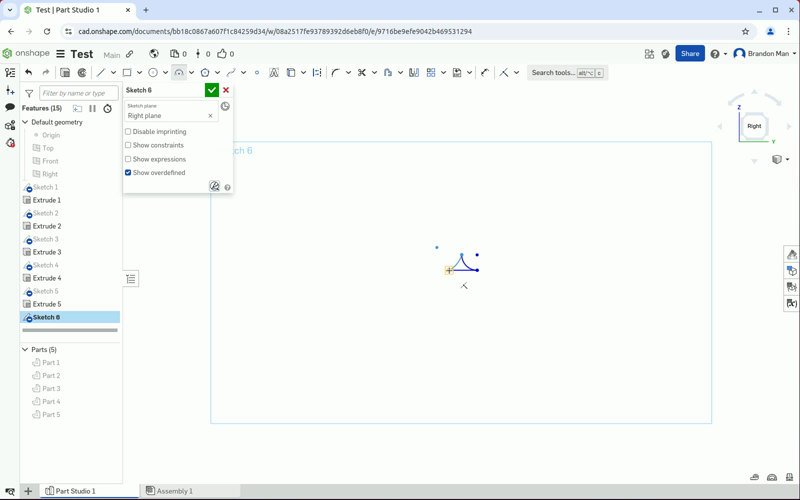
mouse_move(457, 264)
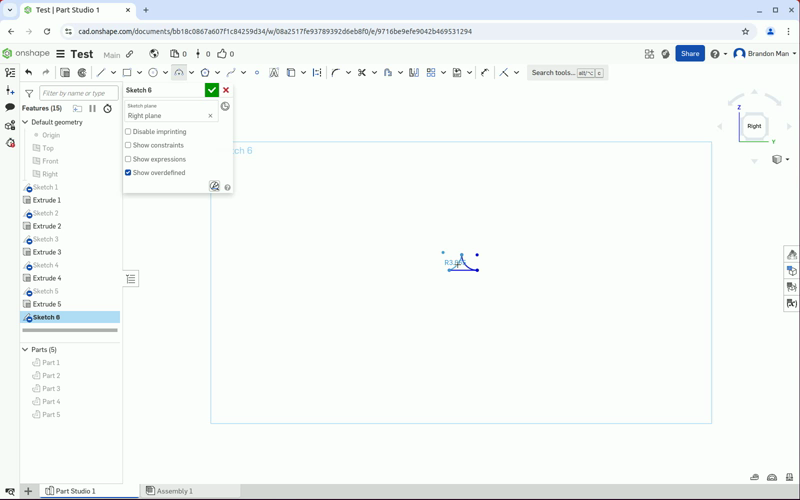
click(457, 264)
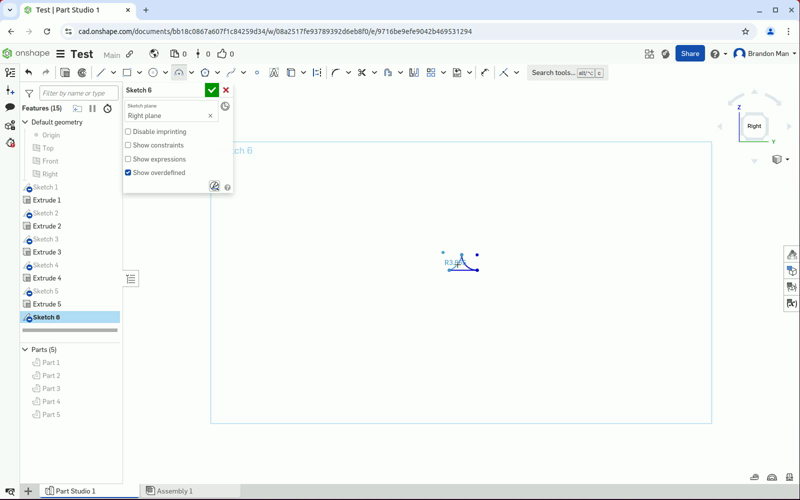
key_up(shift)
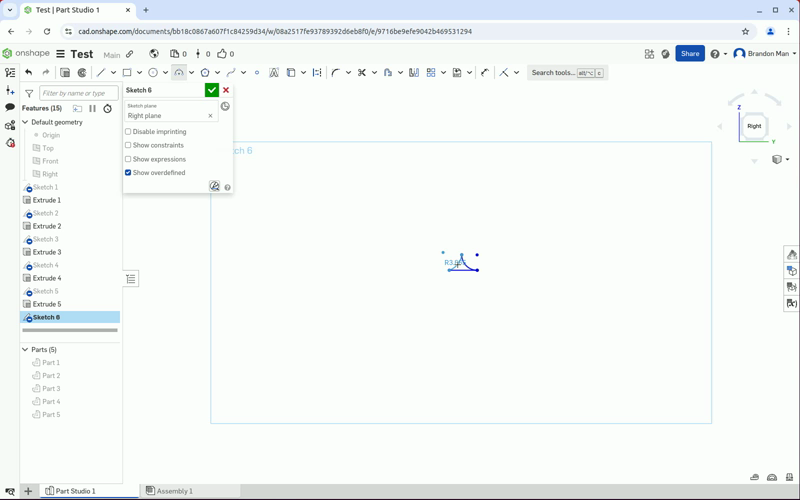
key(esc)
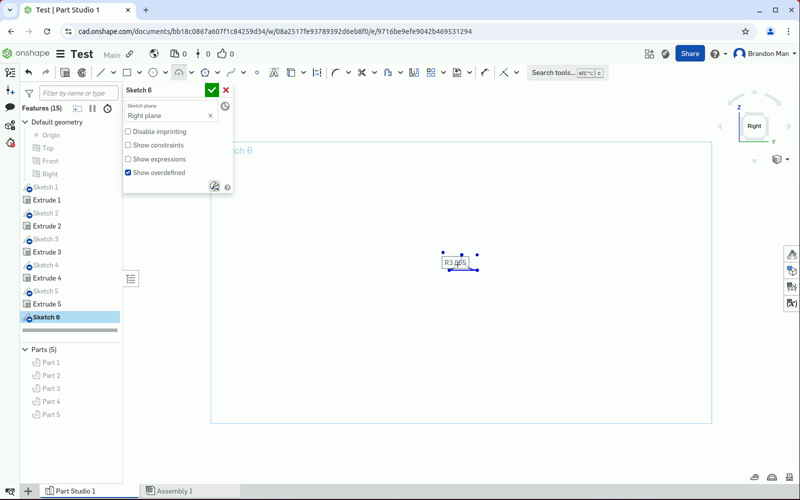
mouse_move(453, 269)
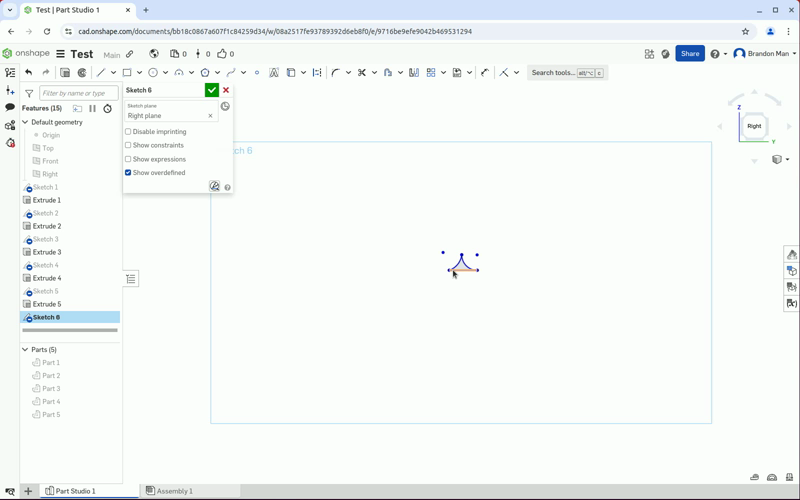
scroll(6)
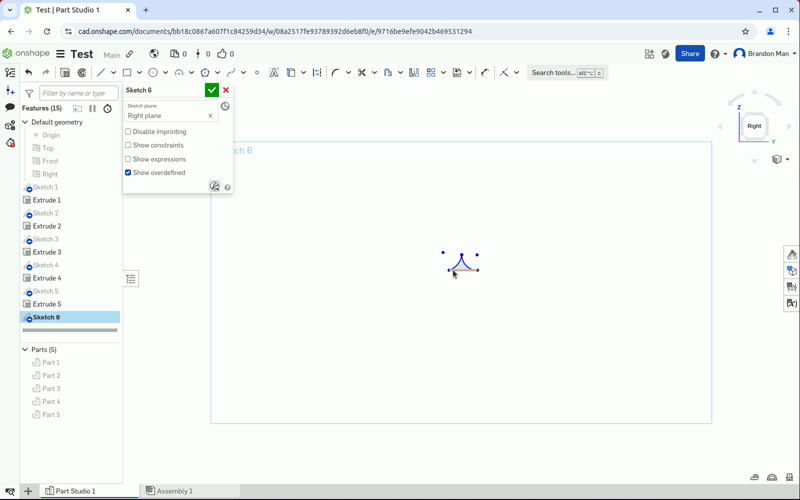
scroll(6)
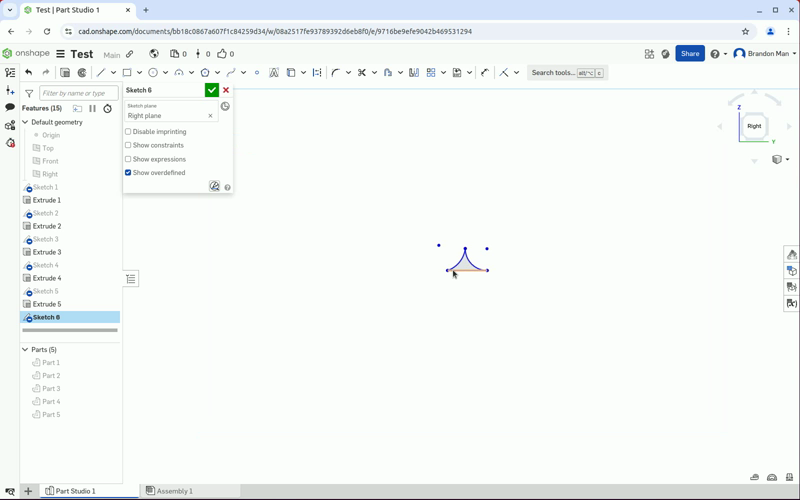
scroll(6)
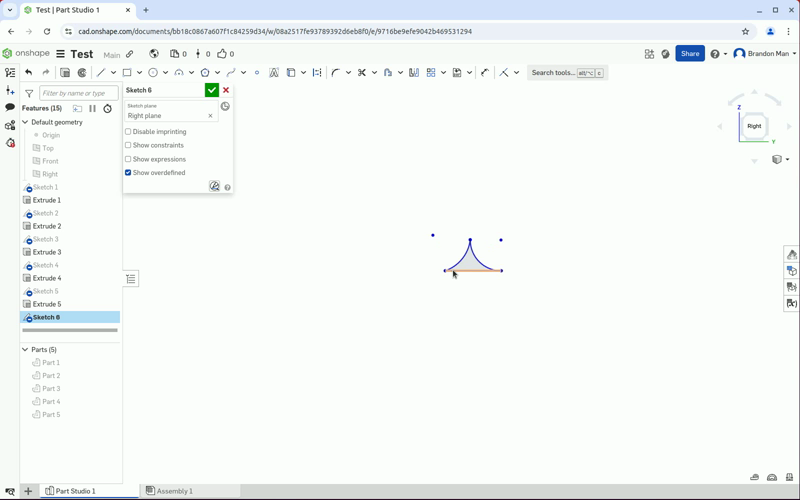
scroll(6)
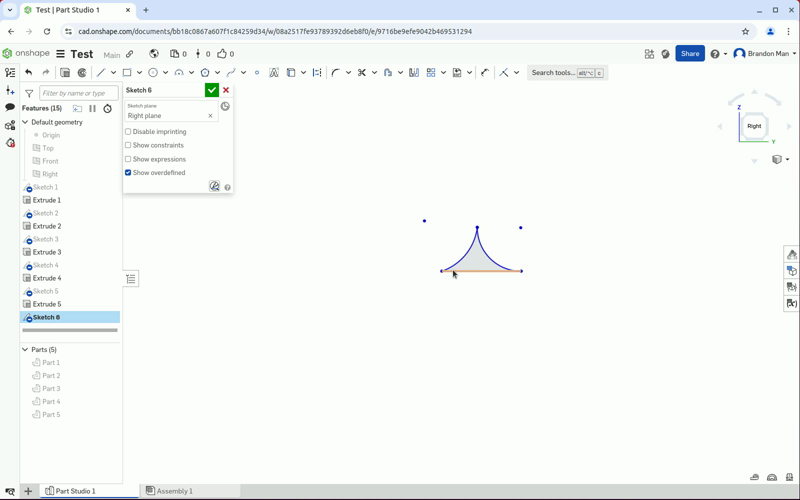
scroll(6)
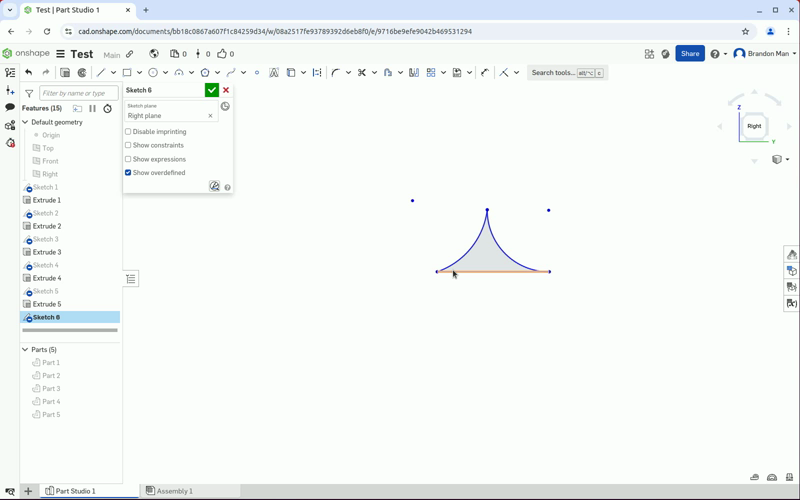
scroll(6)
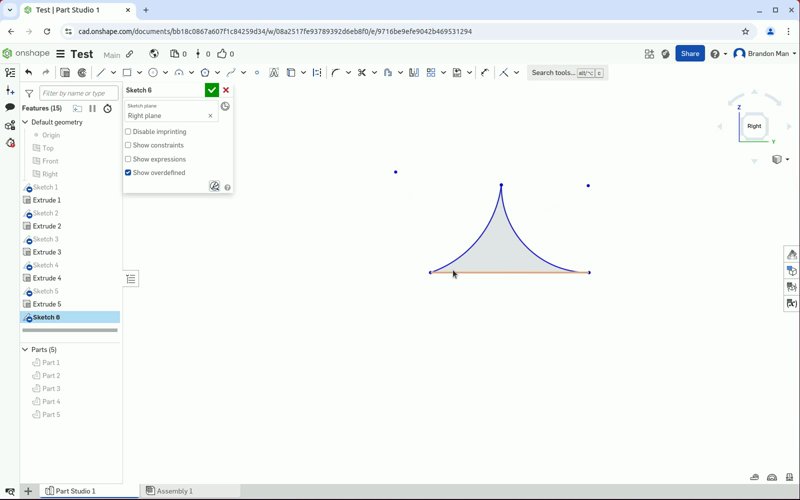
scroll(6)
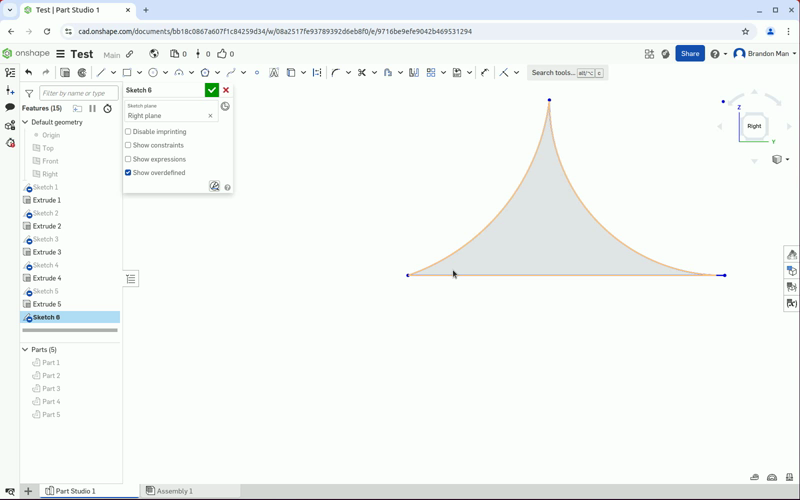
click(453, 269)
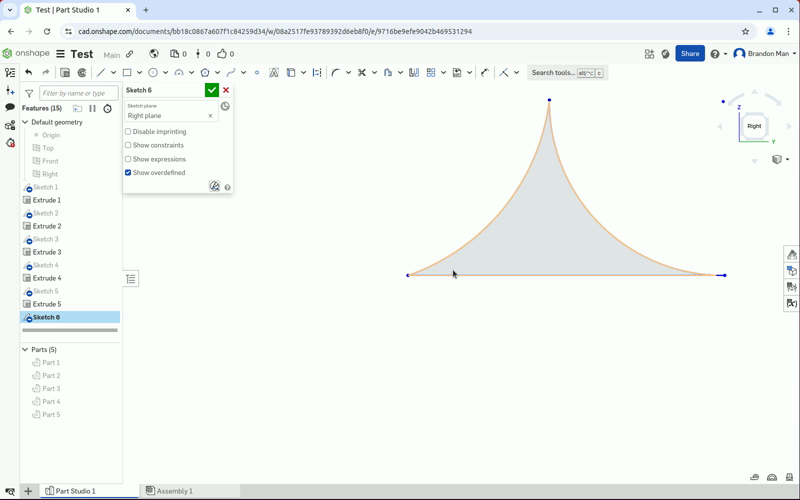
scroll(-6)
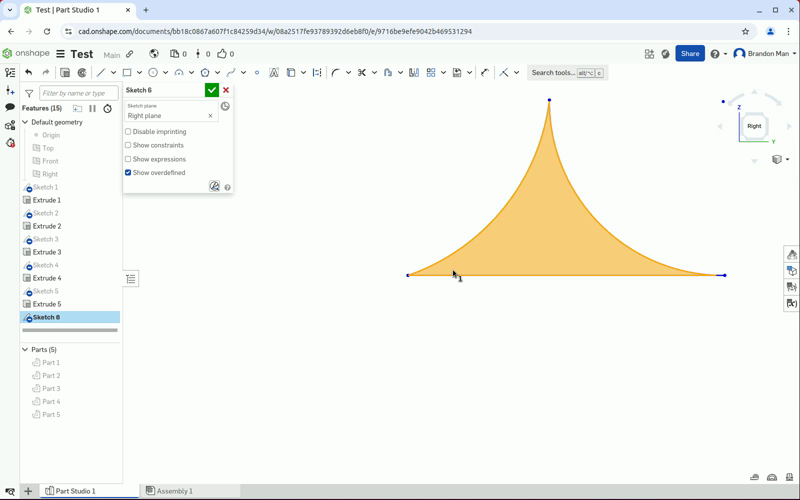
scroll(-6)
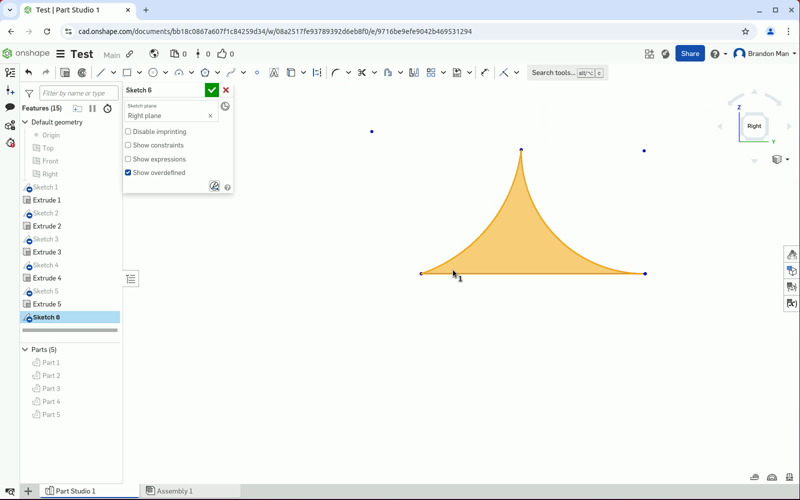
scroll(-6)
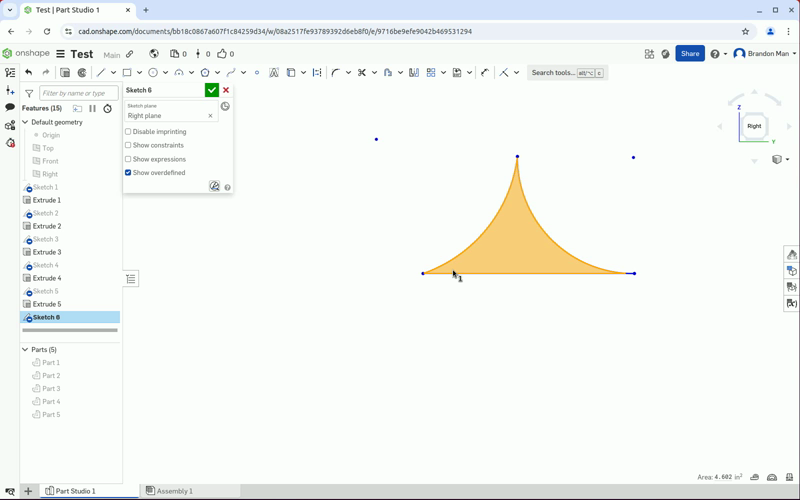
scroll(-6)
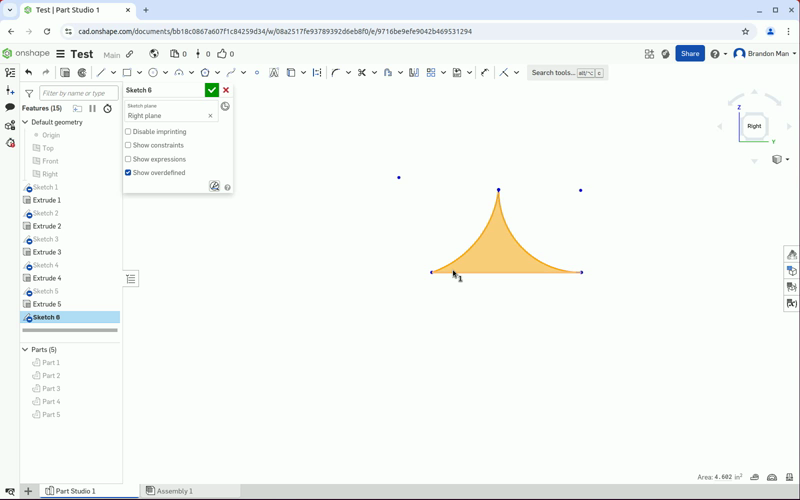
scroll(-6)
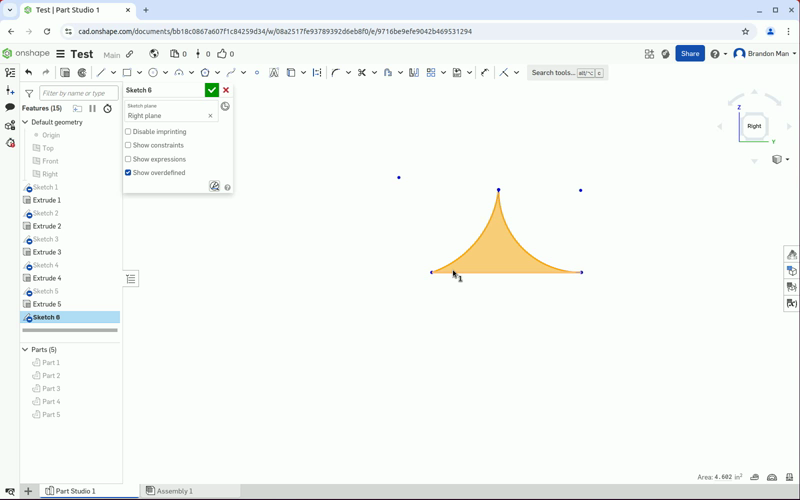
scroll(-6)
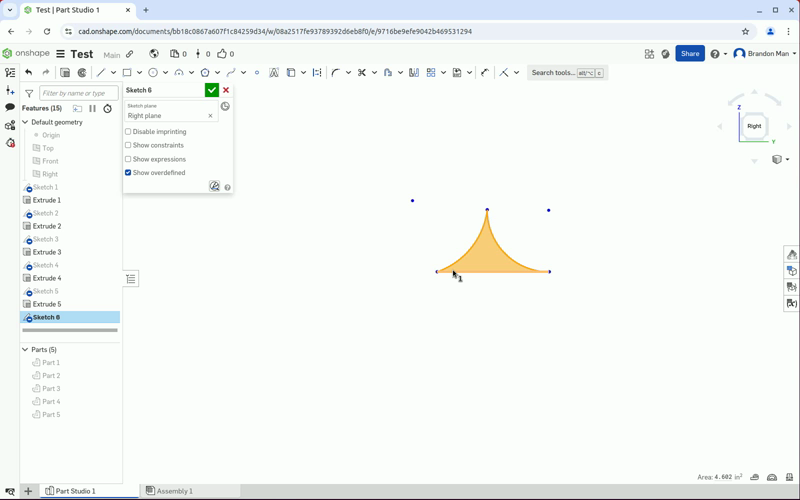
scroll(-6)
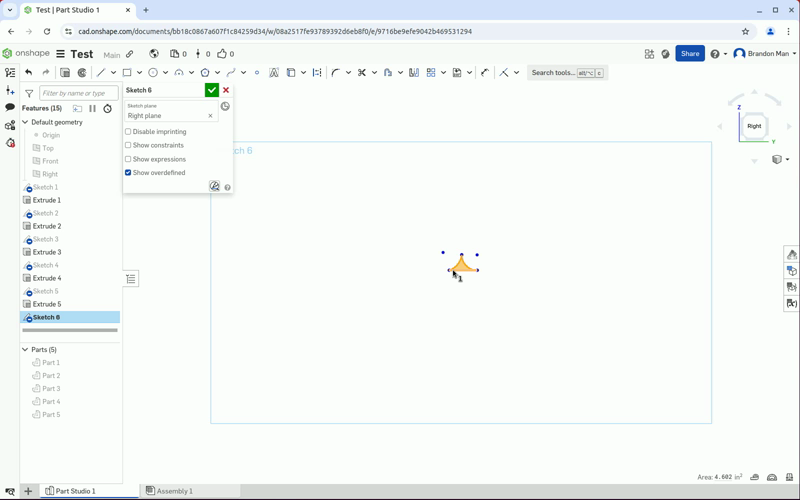
mouse_move(73, 352)
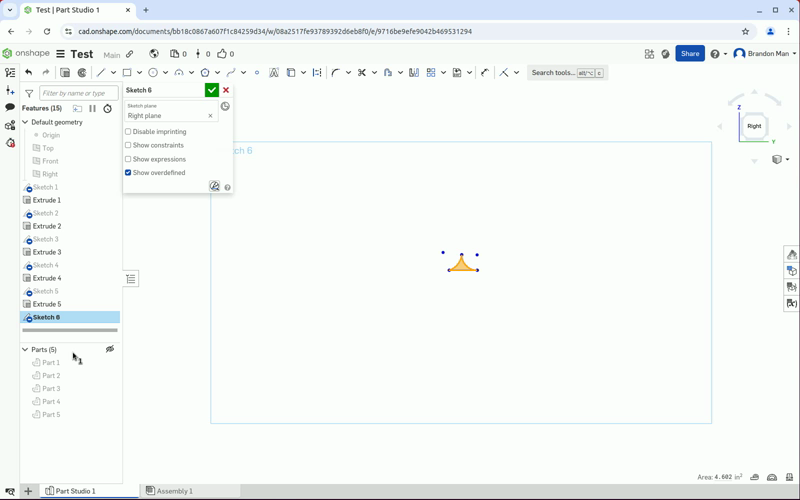
key(shift+y)
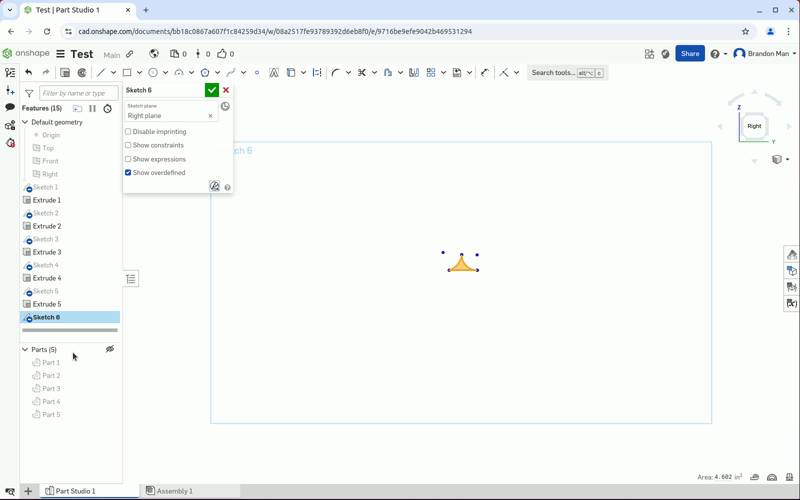
key(shift+e)
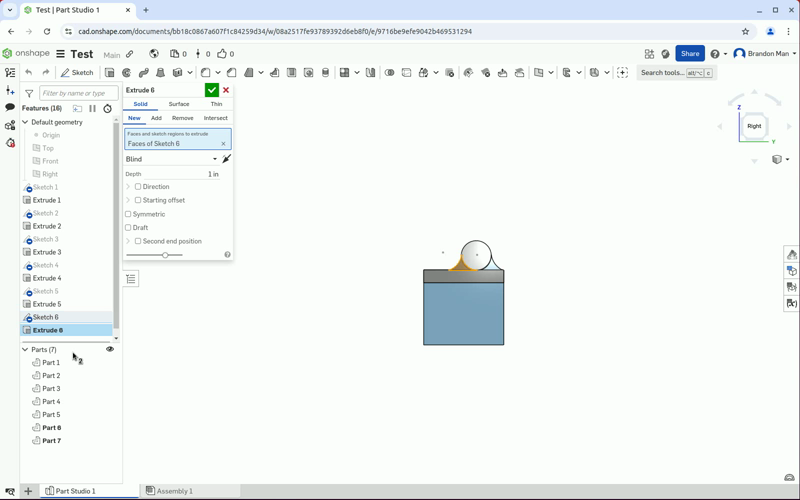
mouse_move(143, 106)
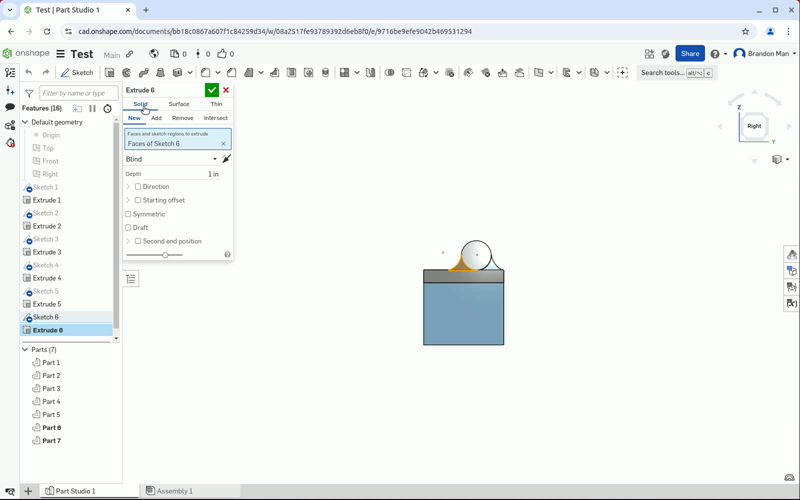
click(143, 106)
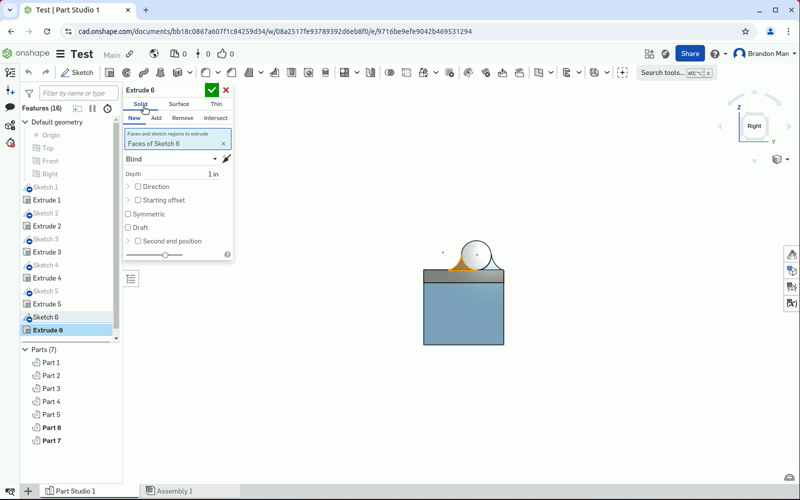
mouse_move(137, 120)
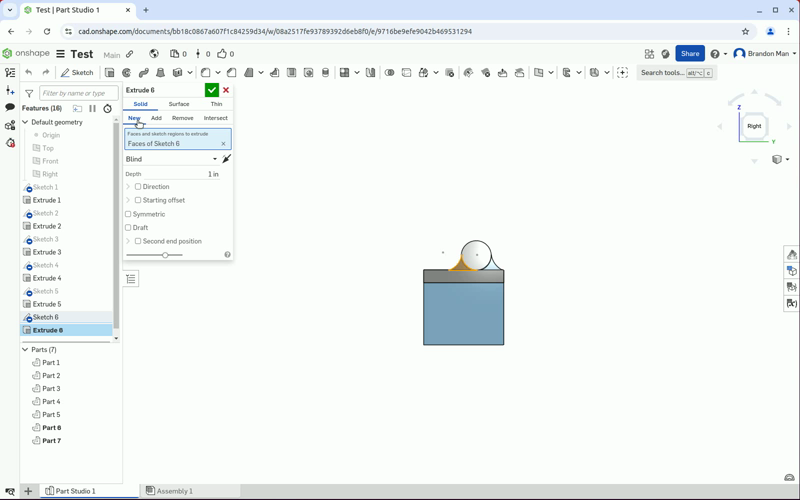
click(137, 120)
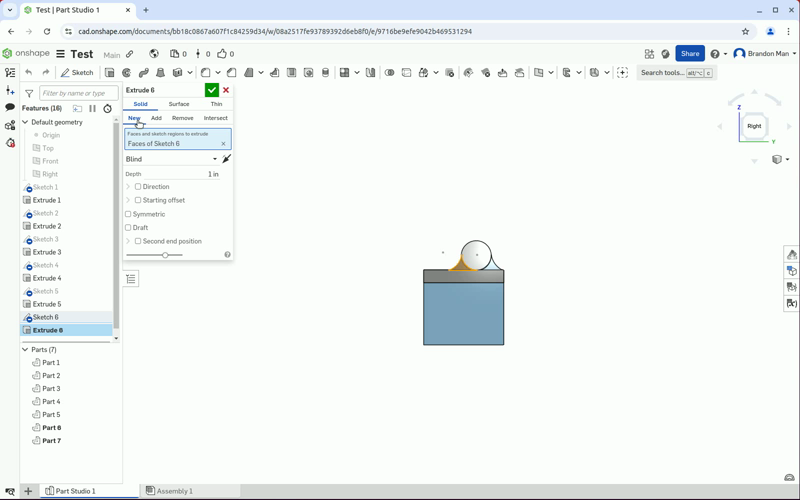
key(tab, 4)
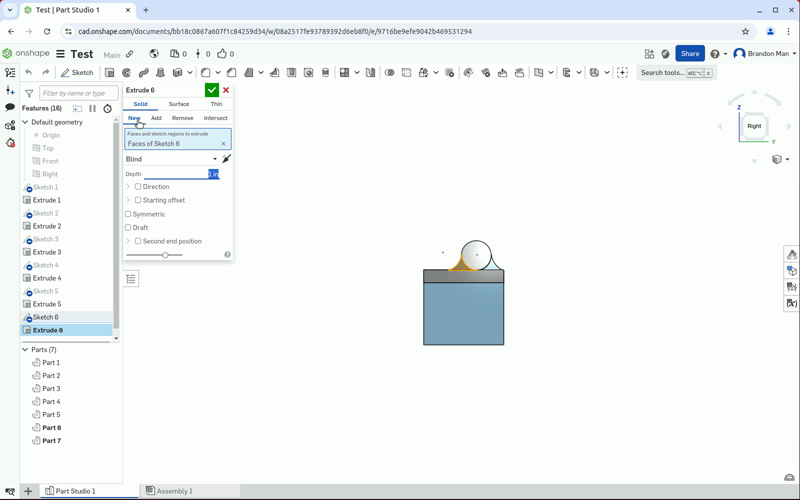
text(-17.09)
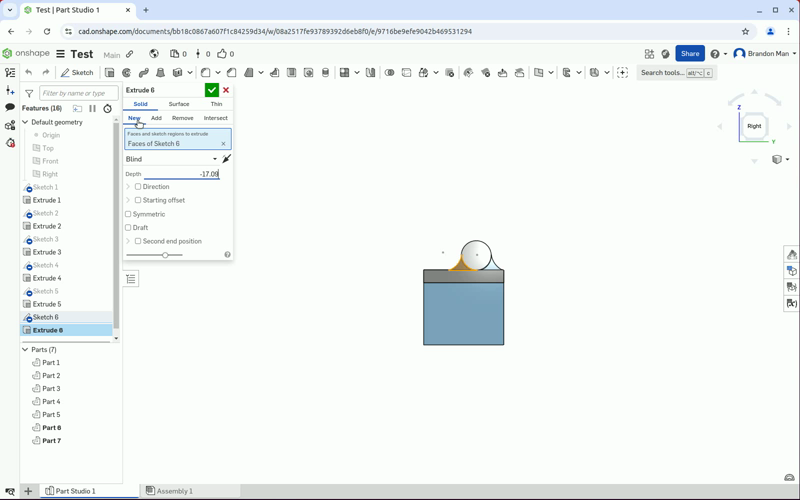
key(enter)
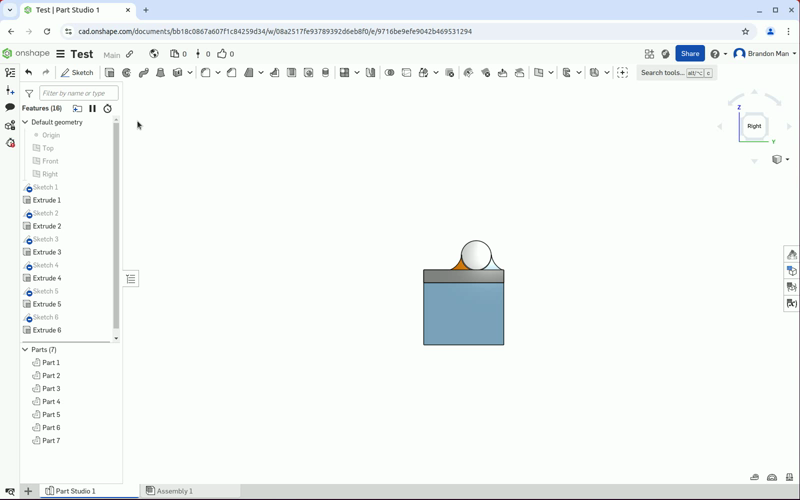
key(shift+h)
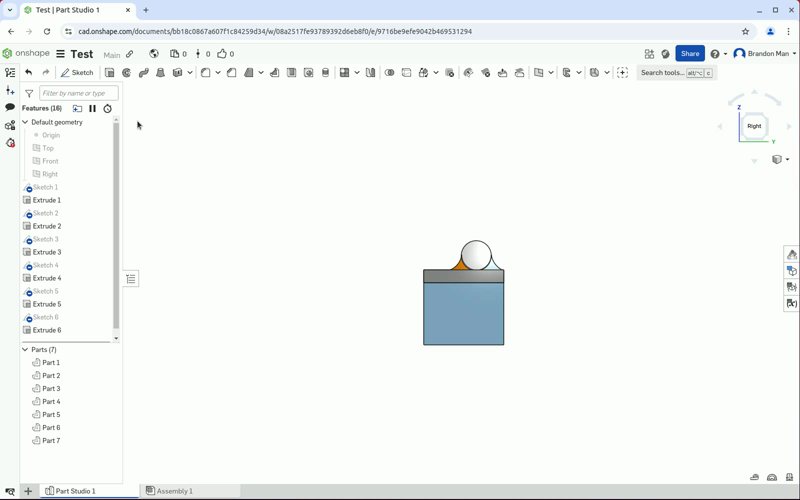
key(shift+h)
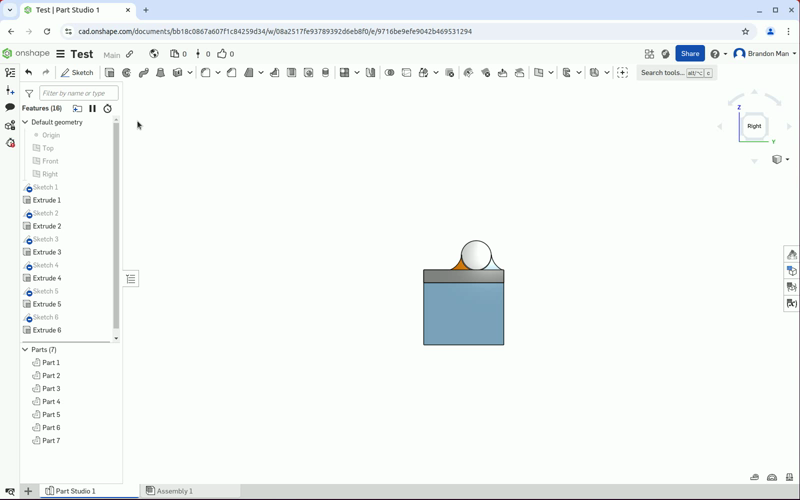
mouse_move(69, 189)
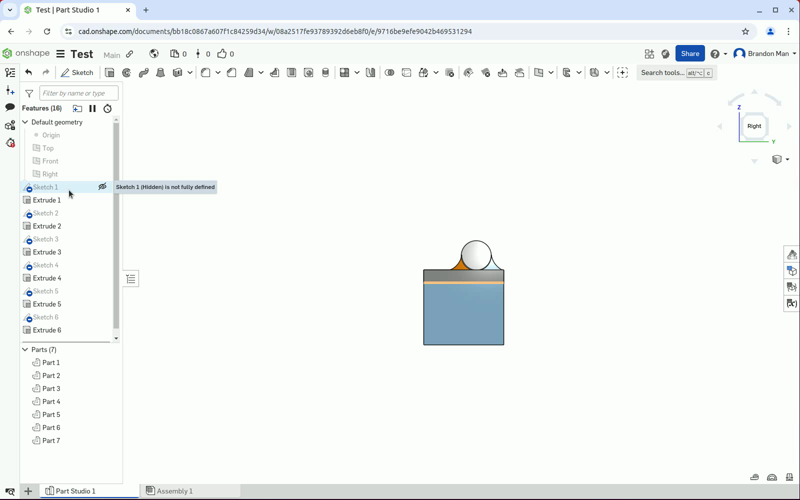
click(69, 189)
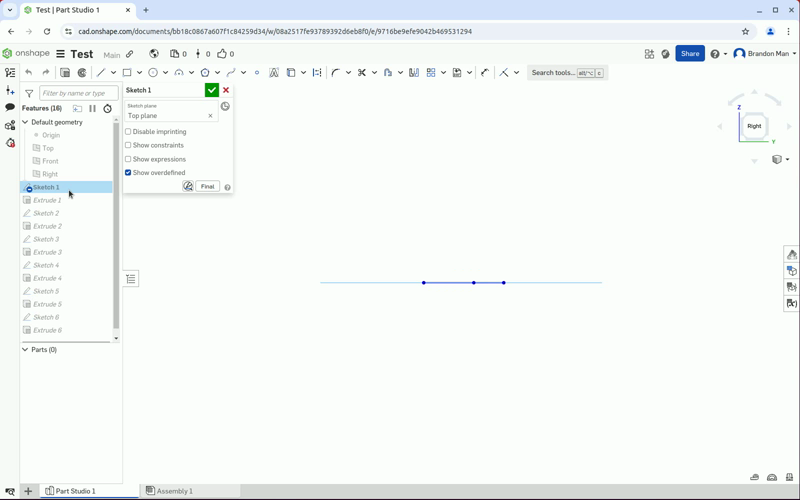
mouse_move(229, 92)
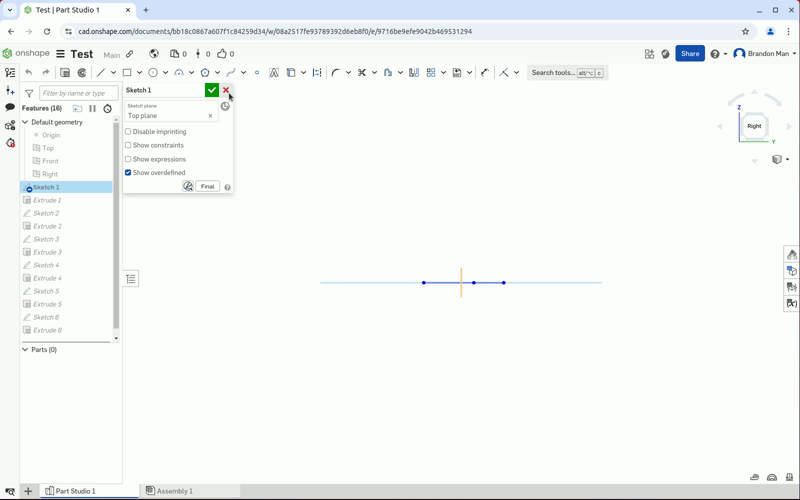
click(229, 92)
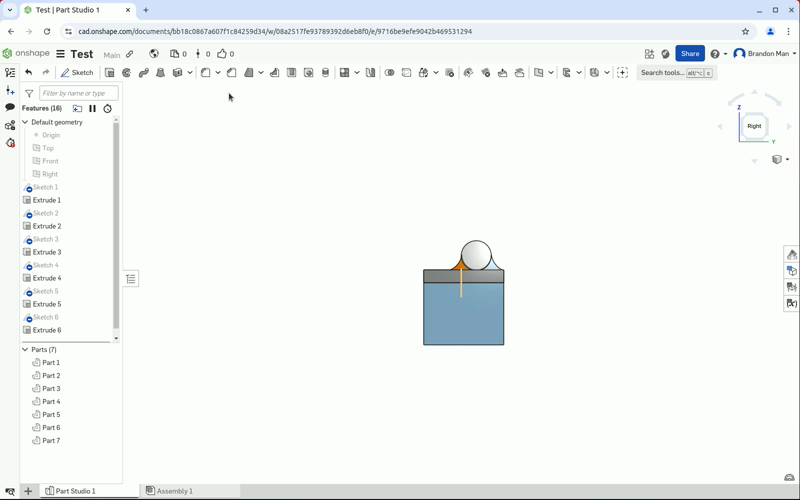
mouse_move(541, 75)
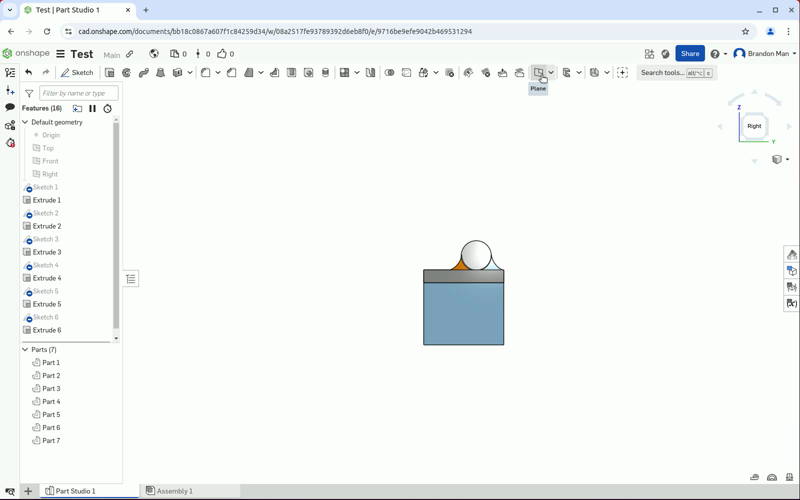
click(541, 75)
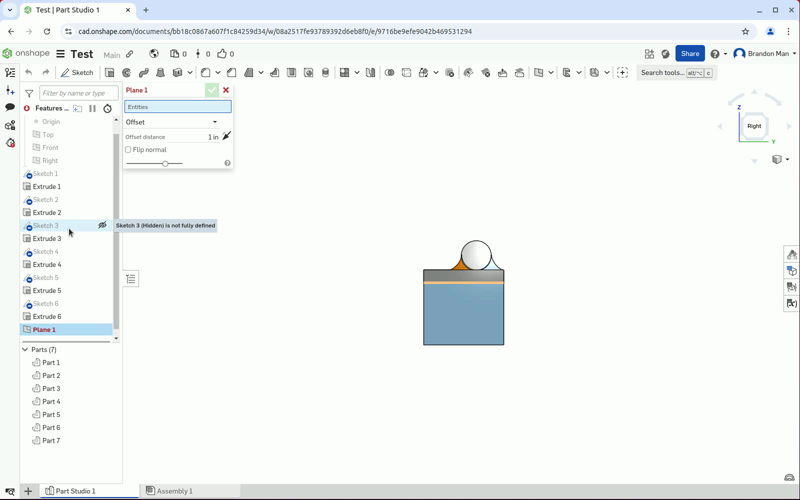
scroll(3)
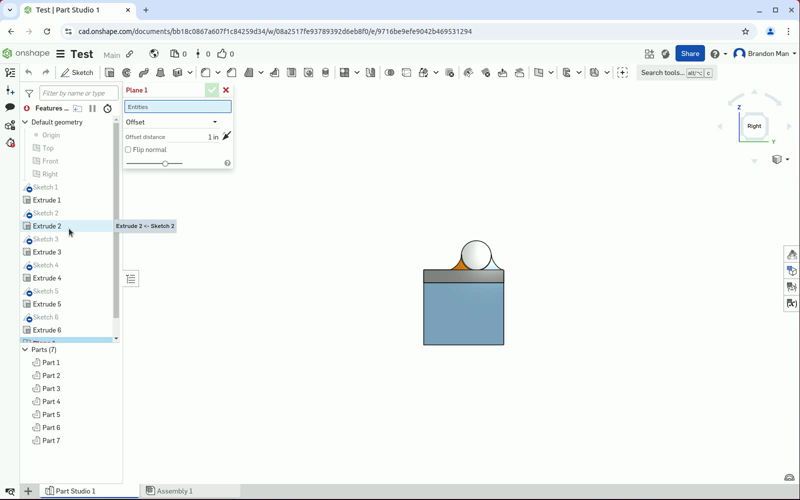
mouse_move(69, 176)
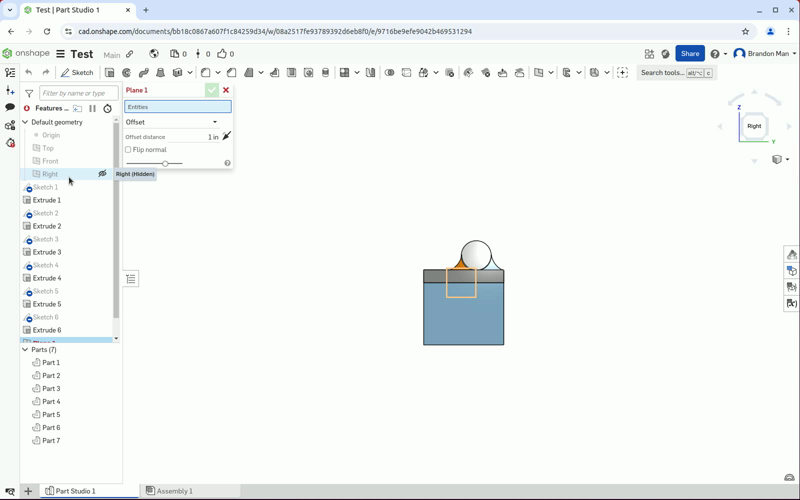
click(69, 176)
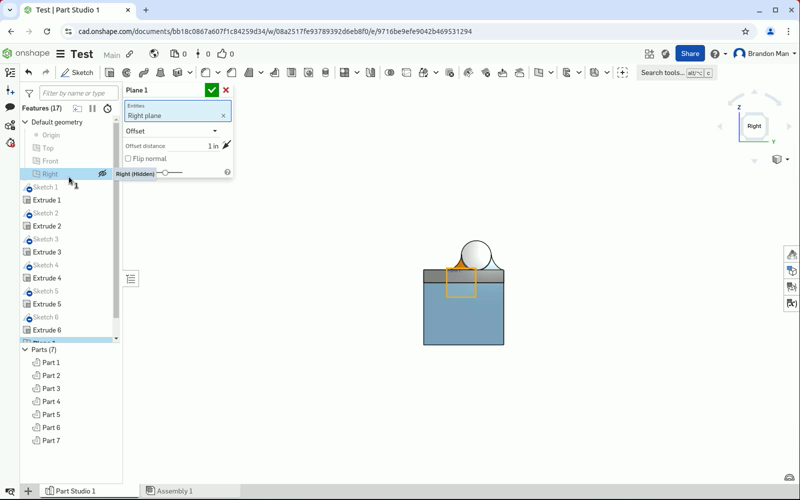
key(tab, 2)
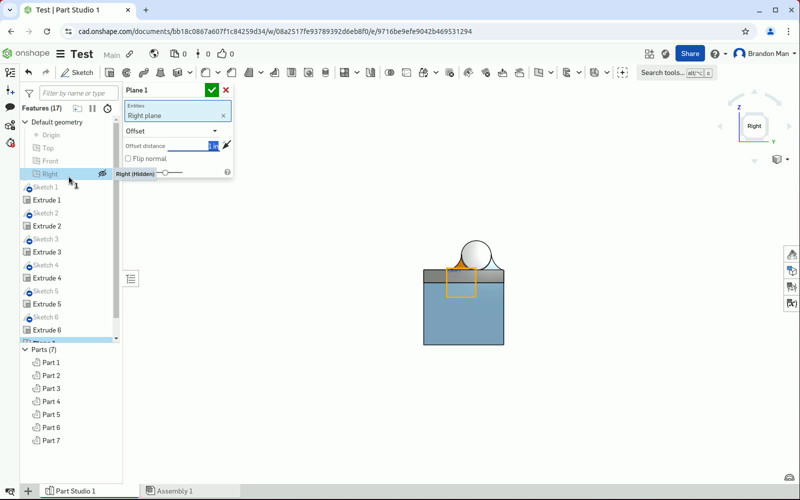
text(17.1)
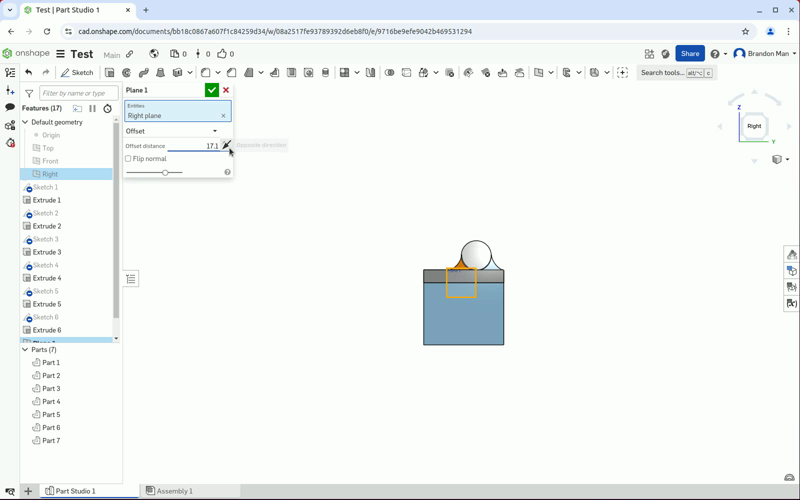
mouse_move(229, 147)
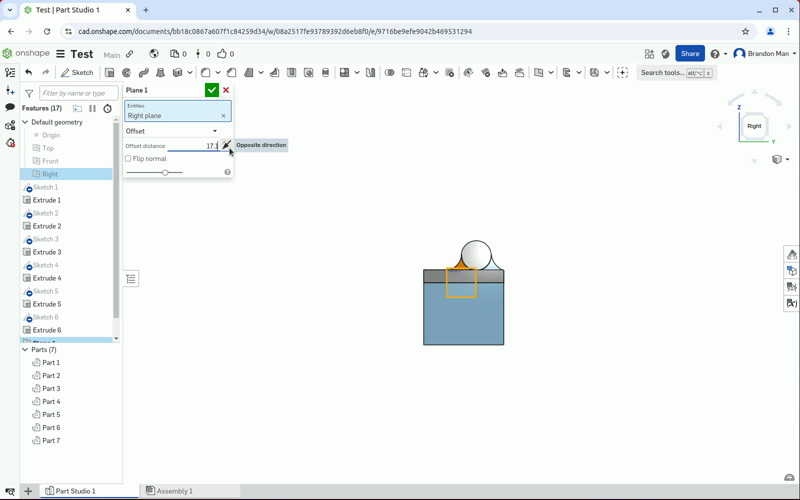
click(229, 147)
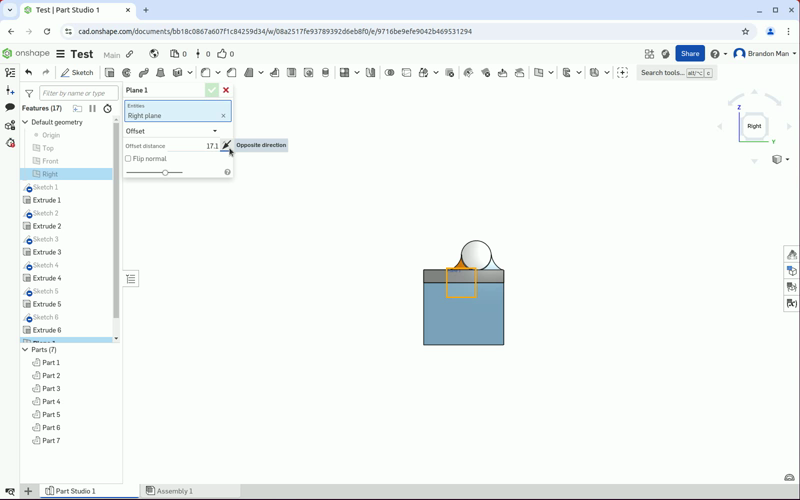
key(enter, 2)
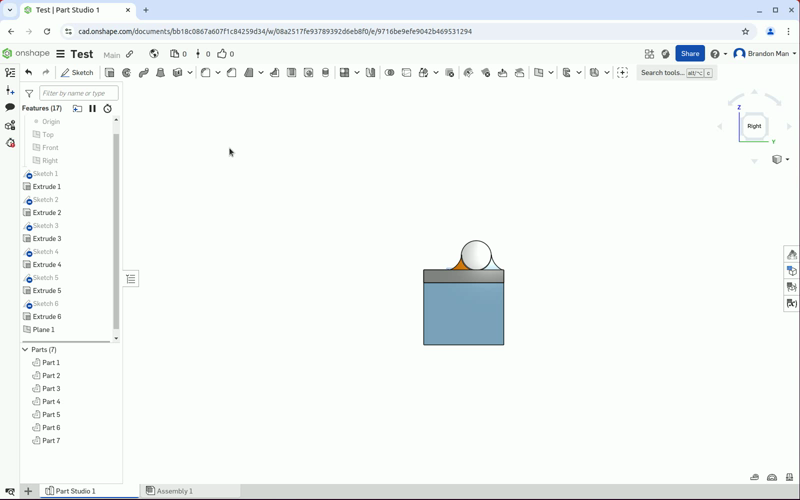
key(shift+s)
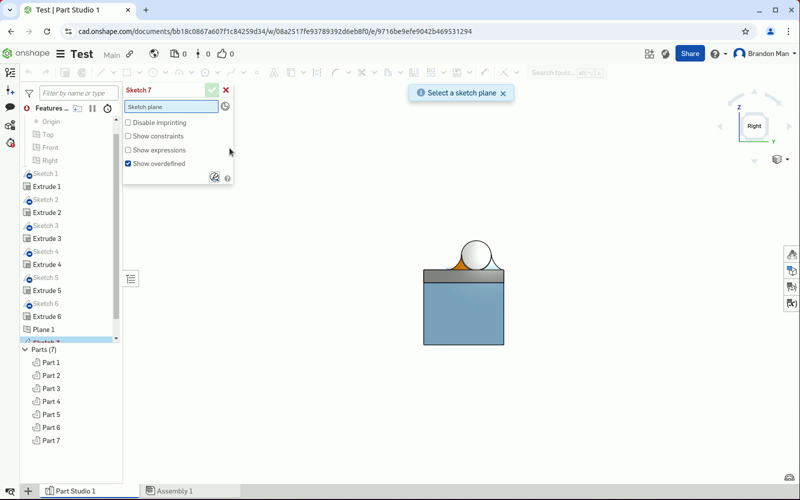
mouse_move(69, 319)
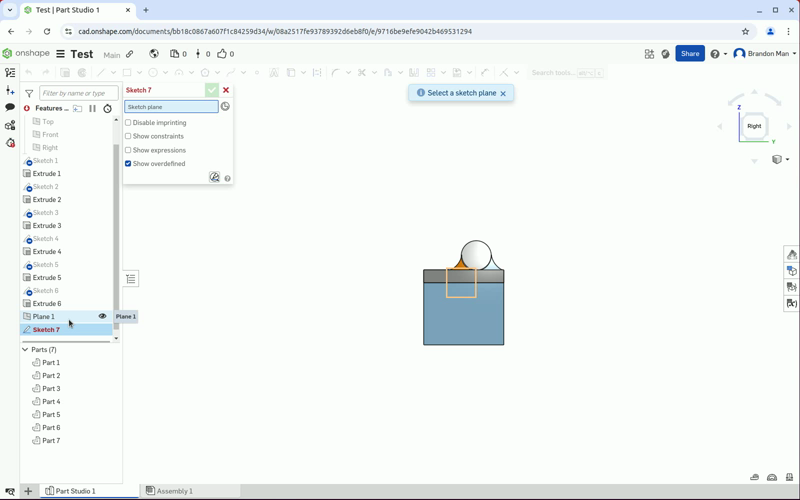
click(69, 319)
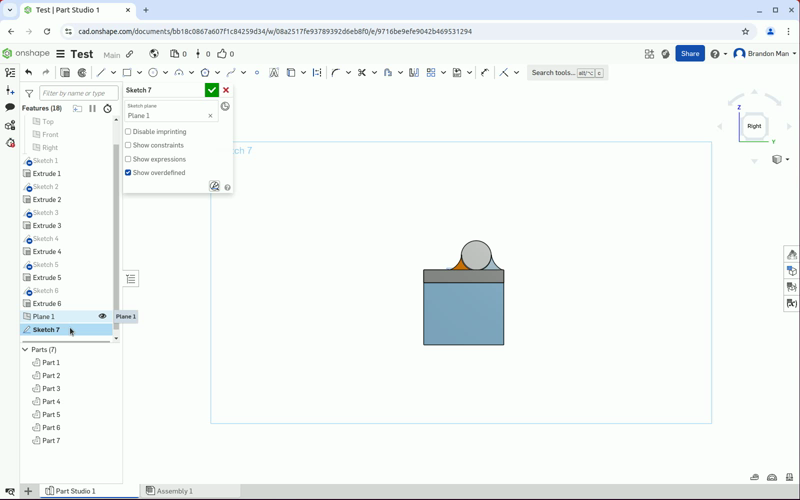
mouse_move(73, 352)
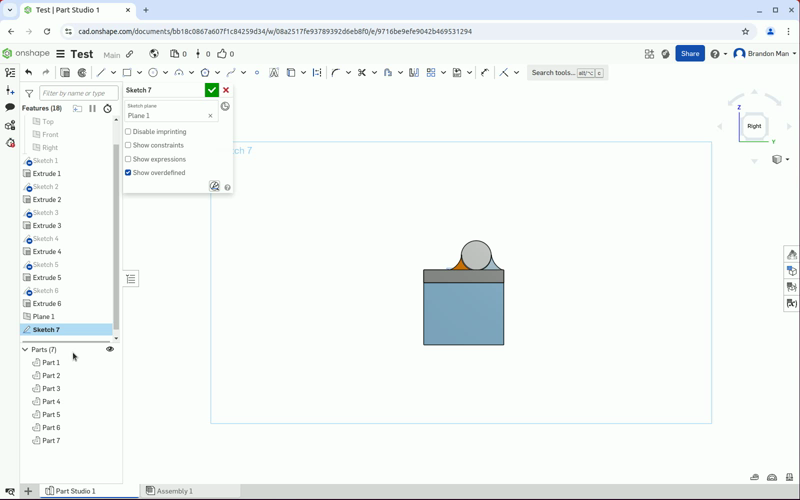
key(y)
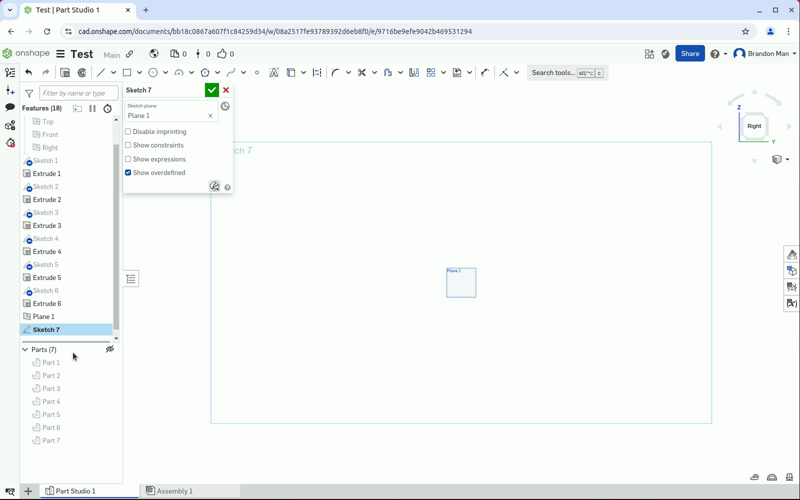
key(c)
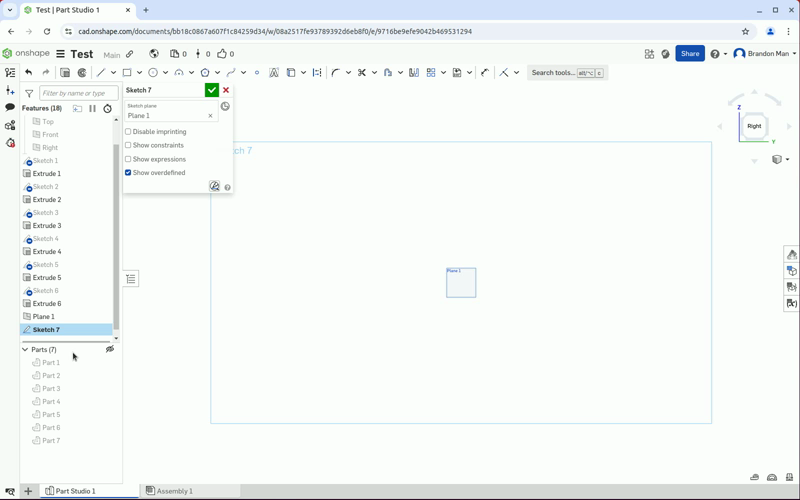
key_down(shift)
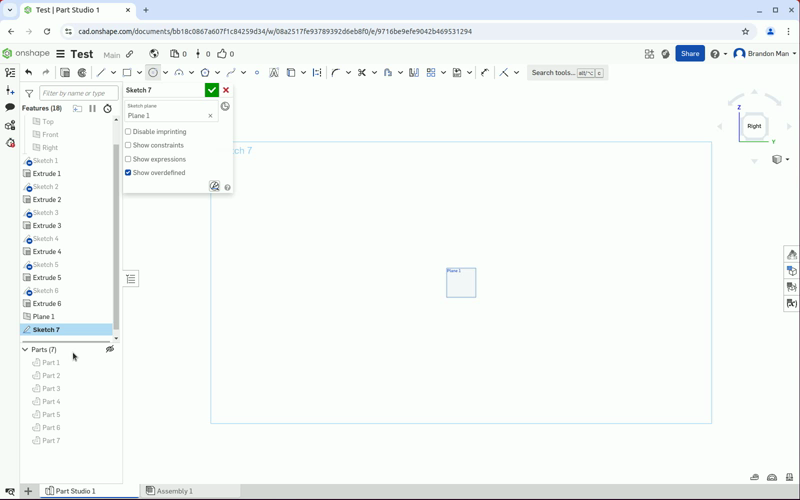
mouse_move(449, 255)
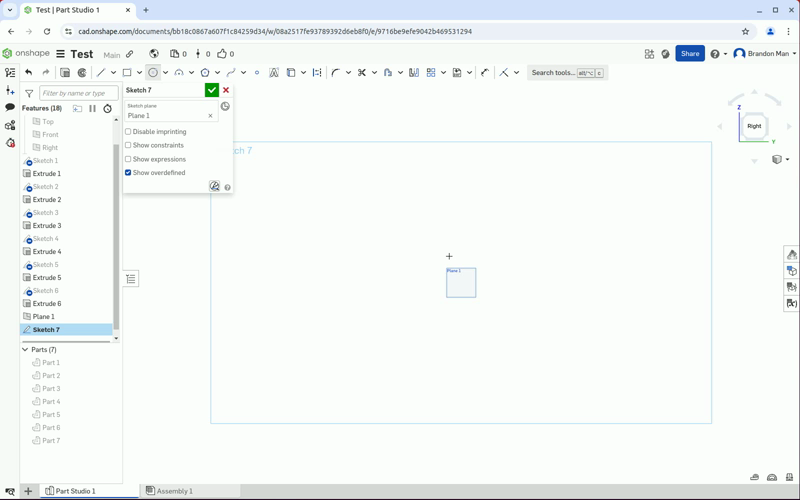
click(449, 255)
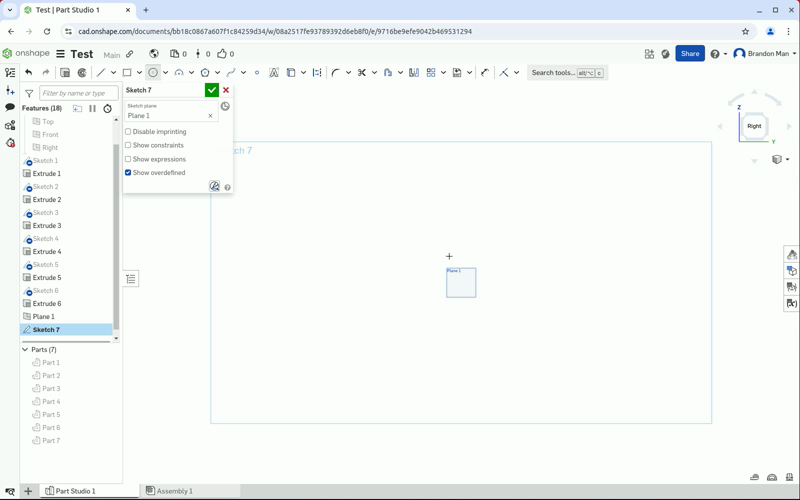
key_up(shift)
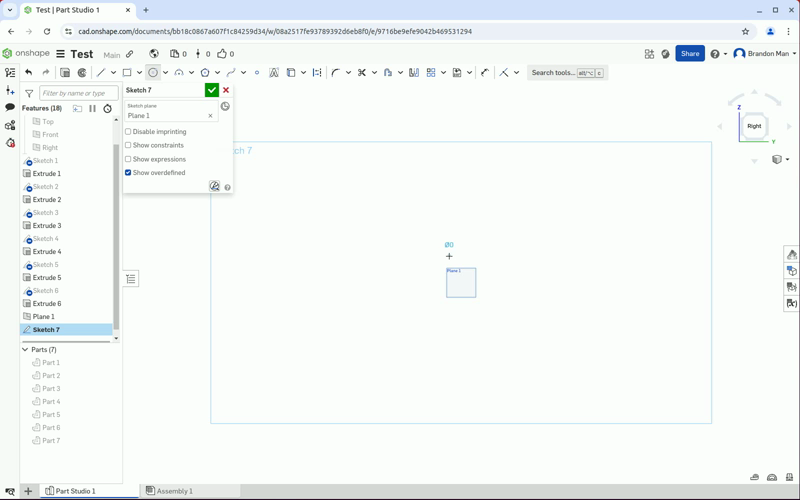
mouse_move(464, 255)
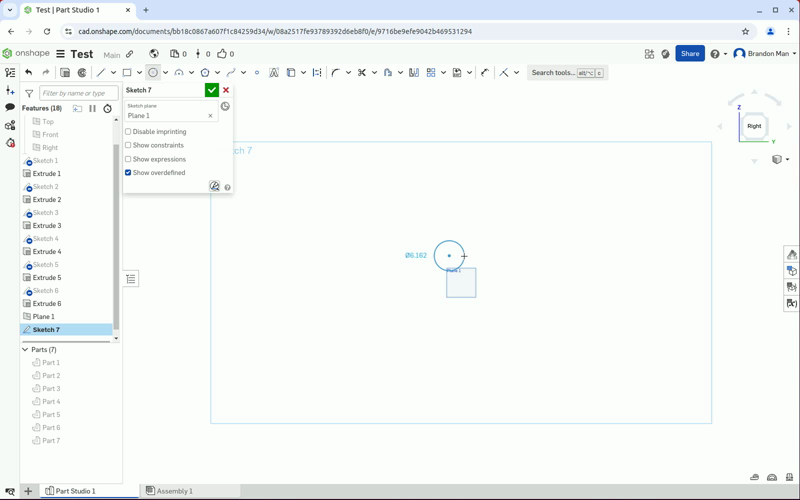
click(464, 255)
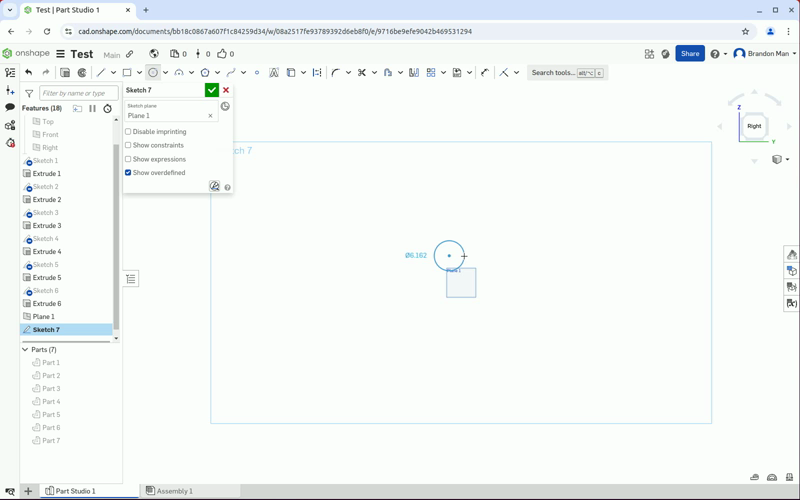
key(esc)
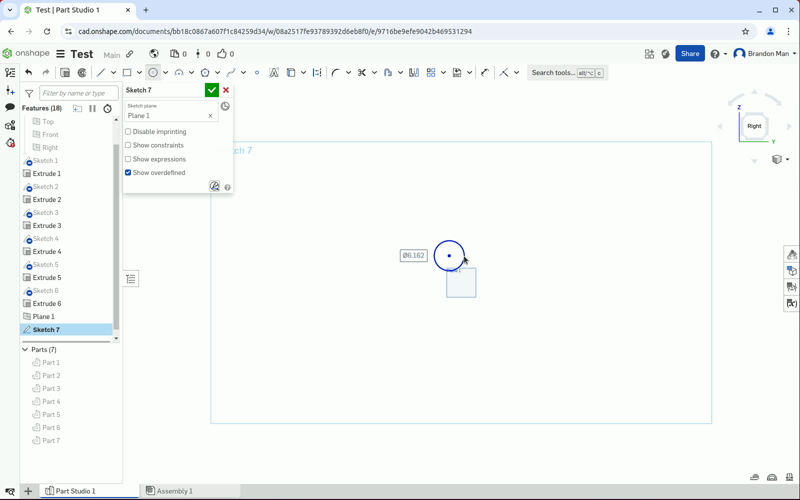
mouse_move(461, 250)
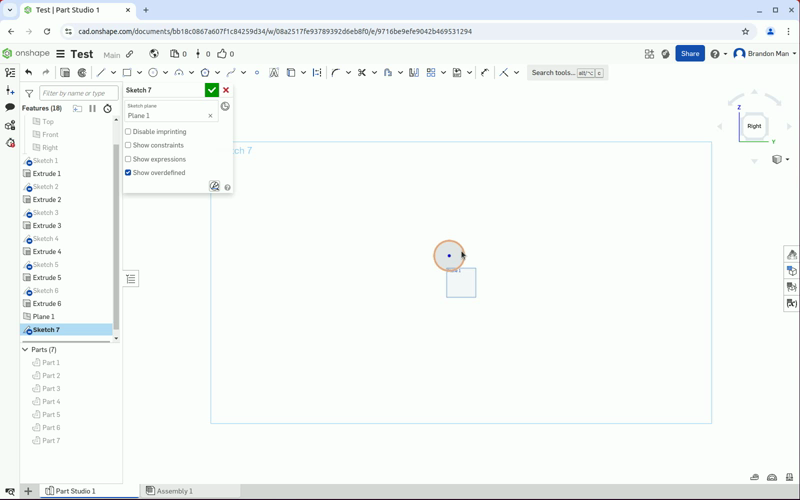
scroll(6)
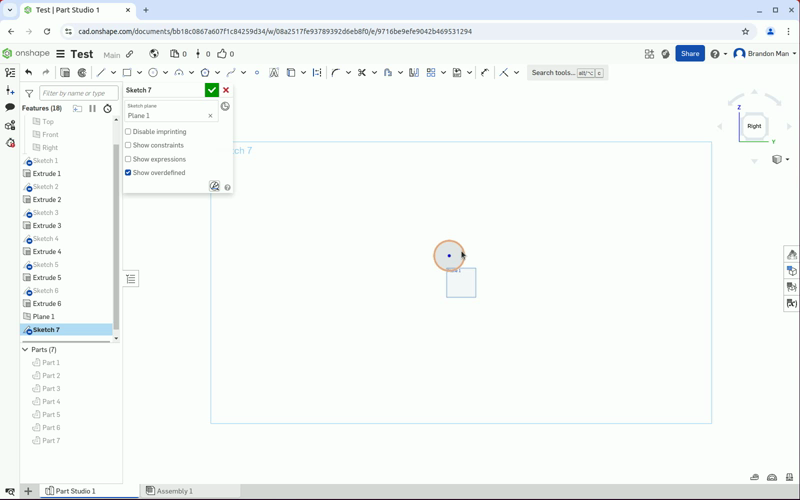
scroll(6)
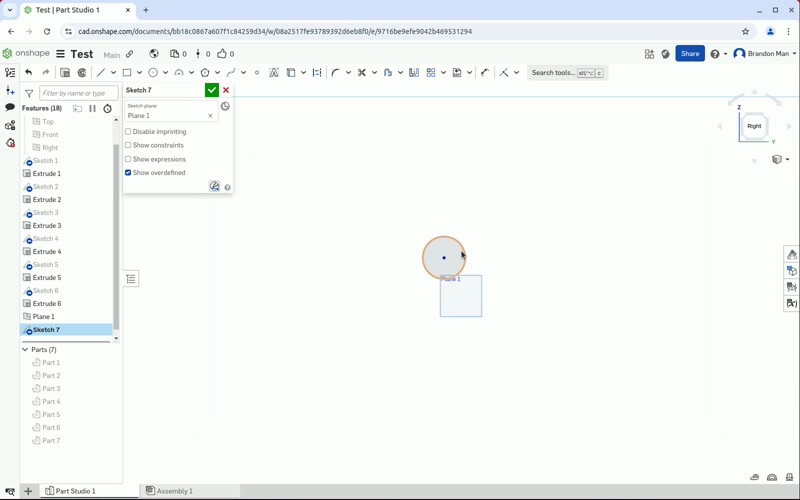
scroll(6)
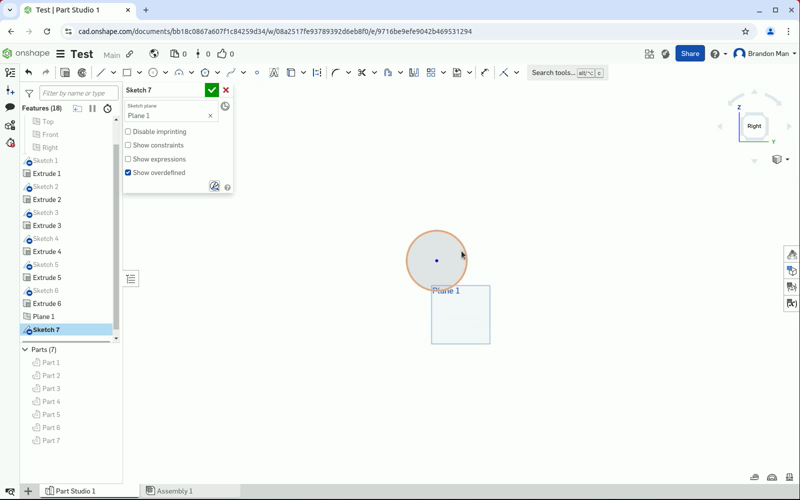
scroll(6)
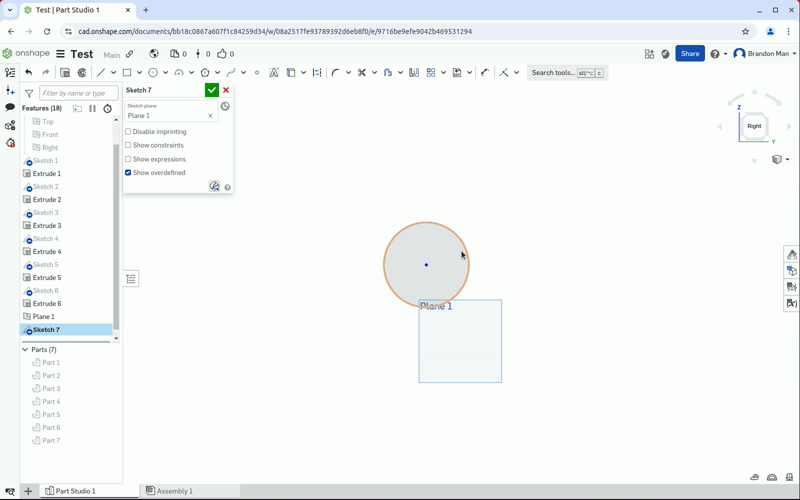
scroll(6)
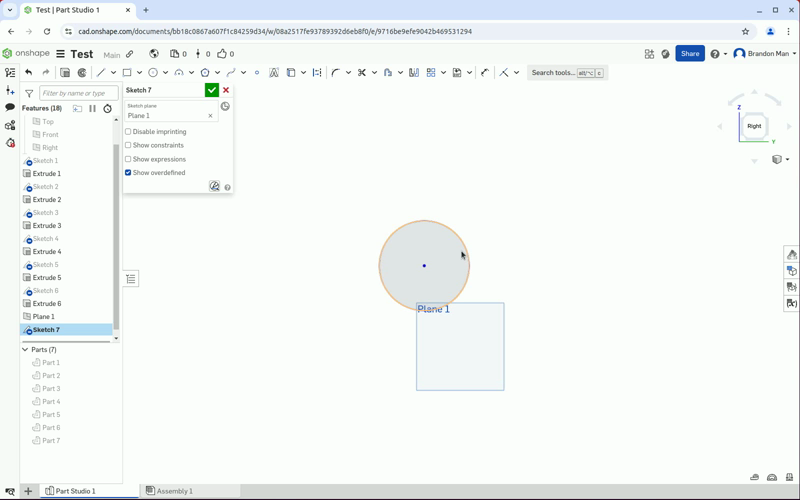
scroll(6)
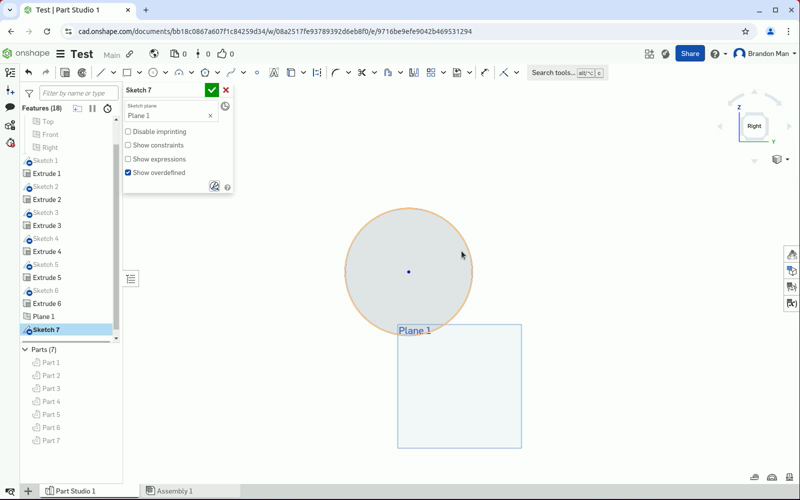
scroll(6)
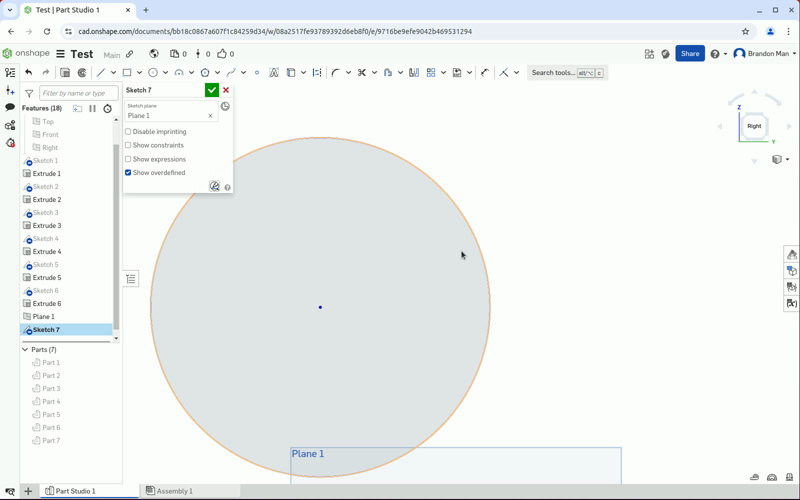
click(461, 250)
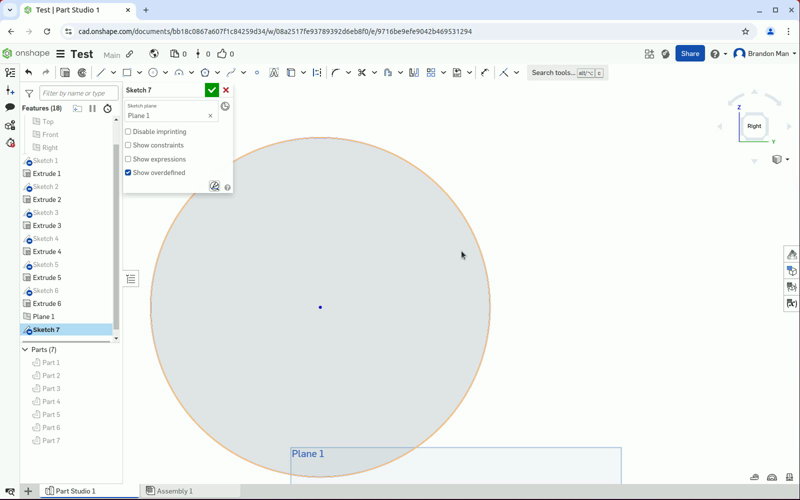
scroll(-6)
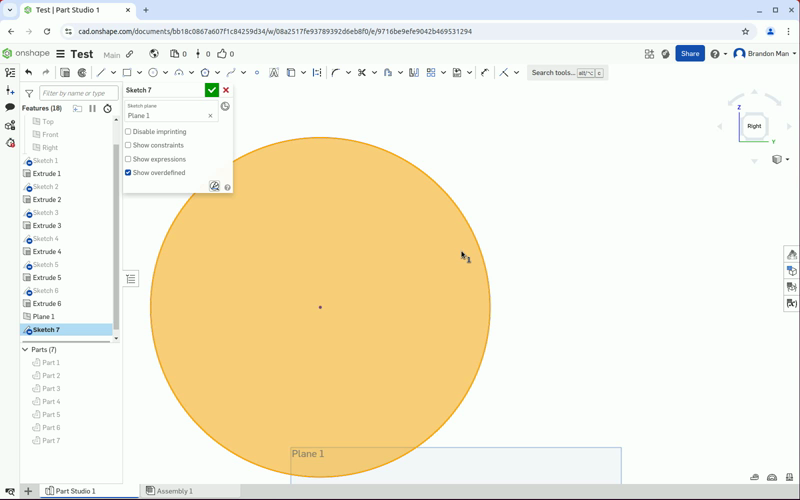
scroll(-6)
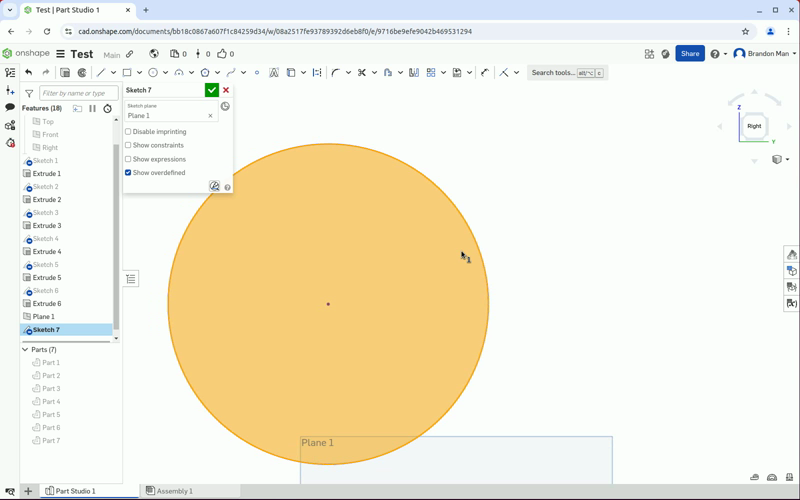
scroll(-6)
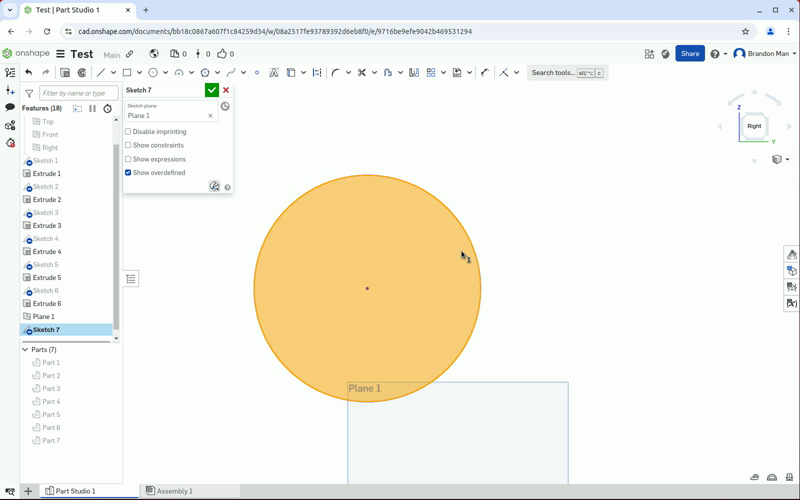
scroll(-6)
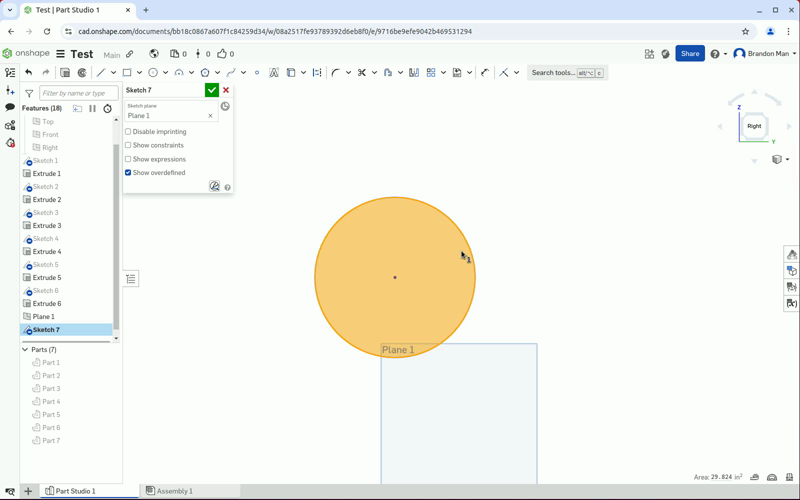
scroll(-6)
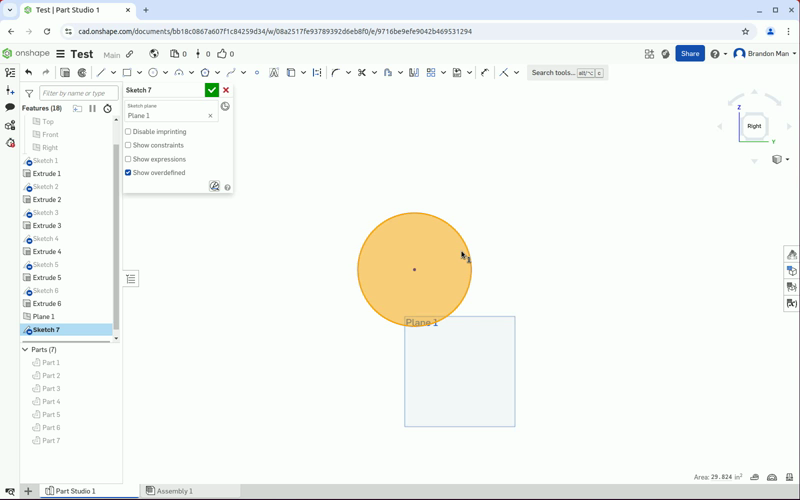
scroll(-6)
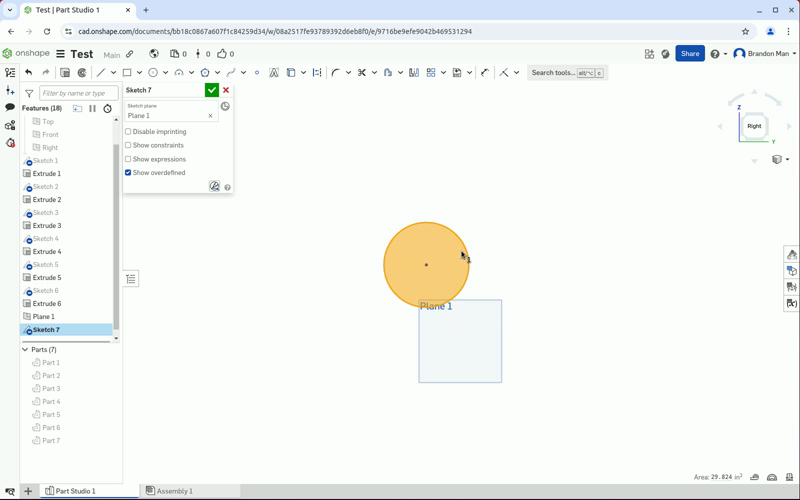
scroll(-6)
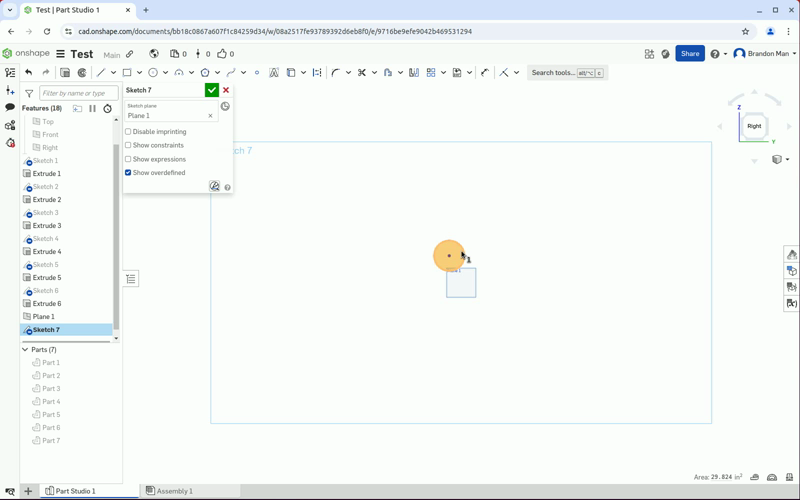
mouse_move(73, 352)
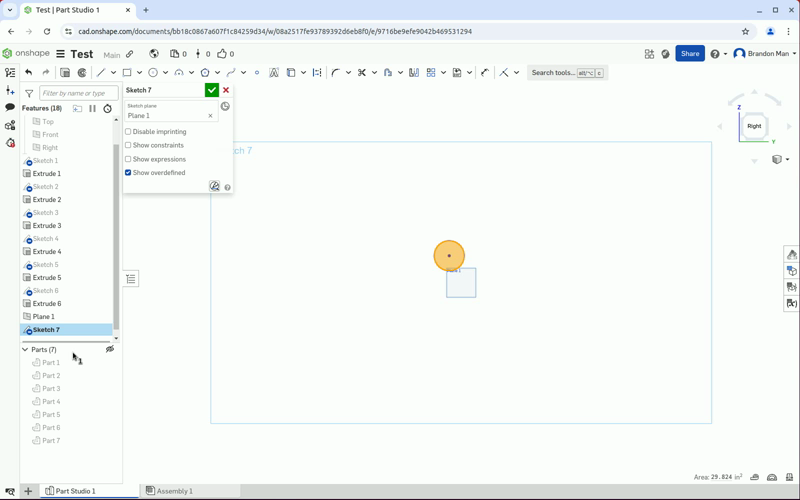
key(shift+y)
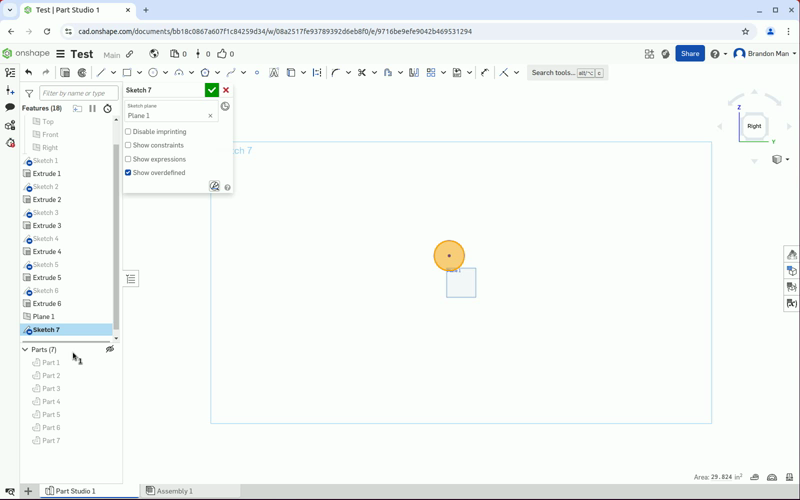
key(shift+e)
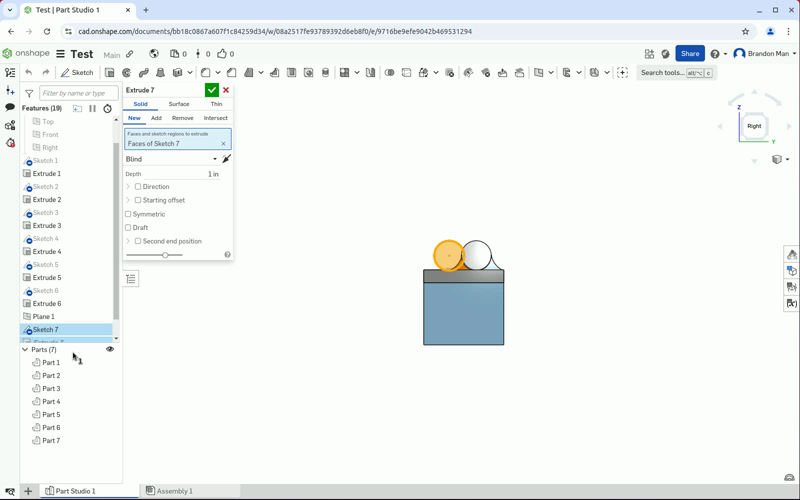
mouse_move(143, 106)
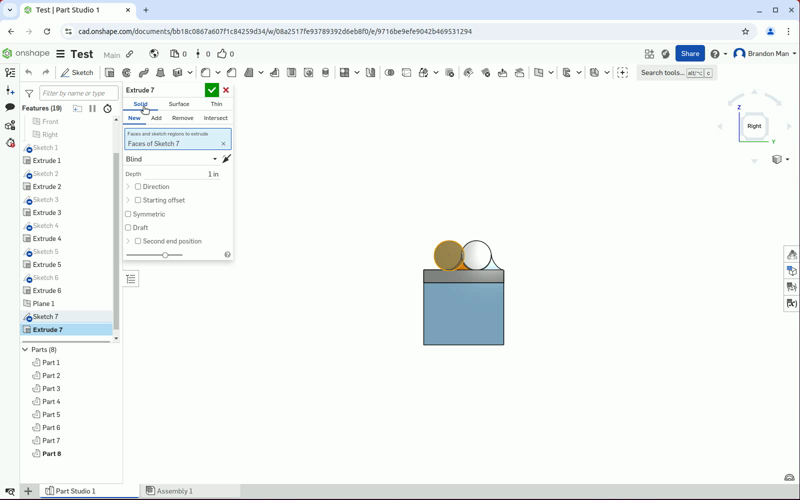
click(143, 106)
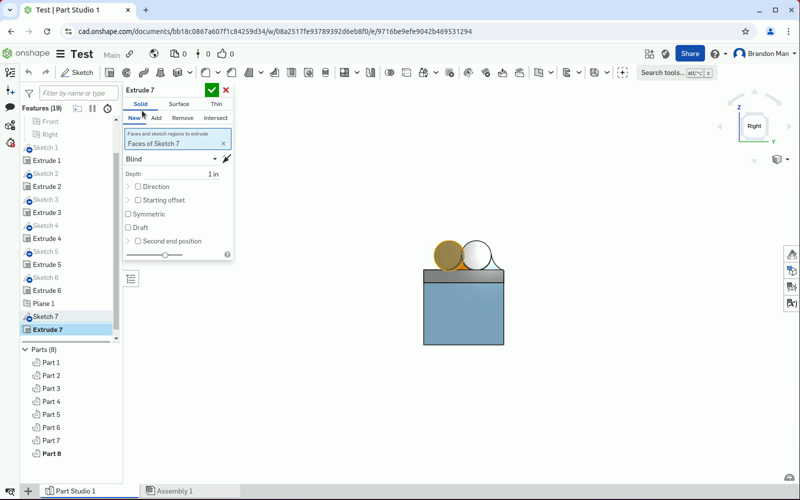
mouse_move(137, 120)
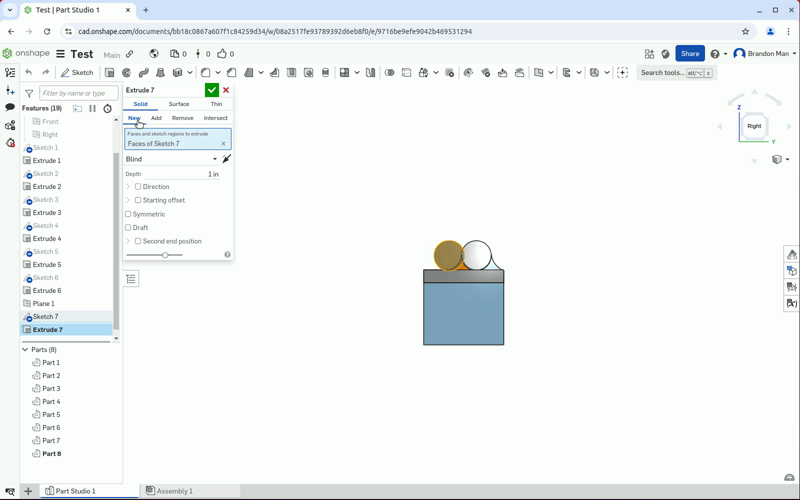
click(137, 120)
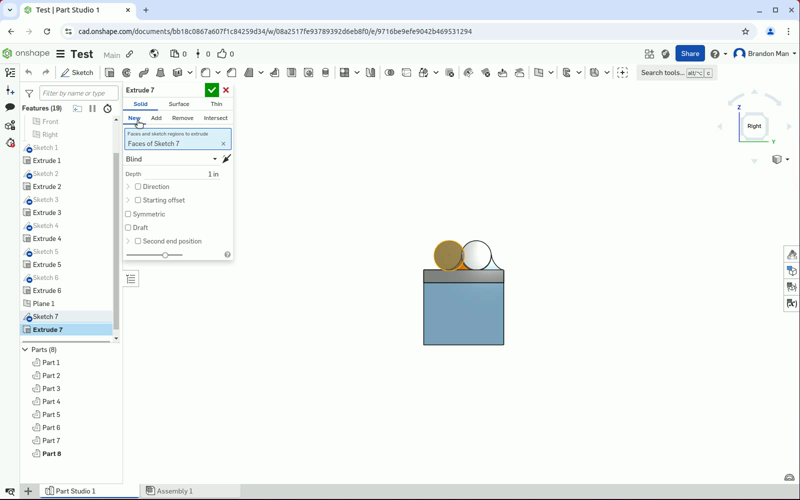
key(tab, 4)
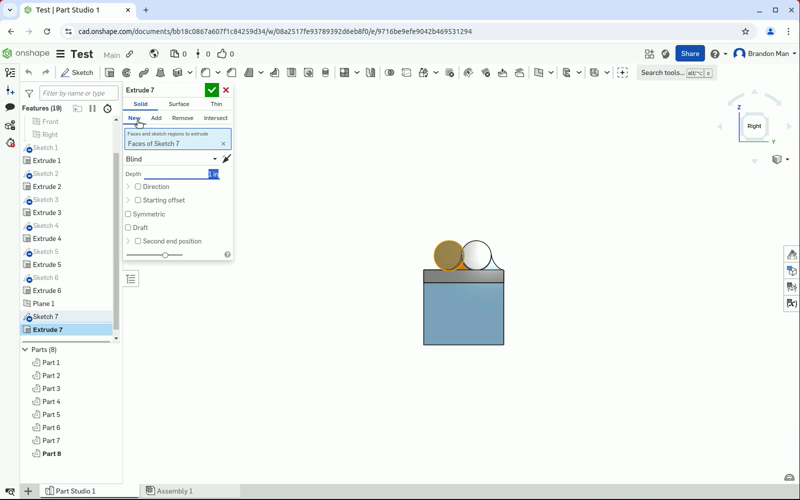
text(6.018)
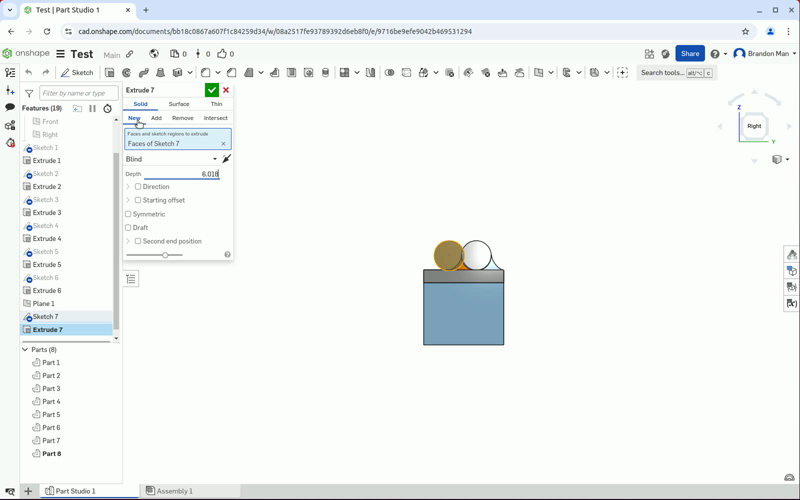
key(enter)
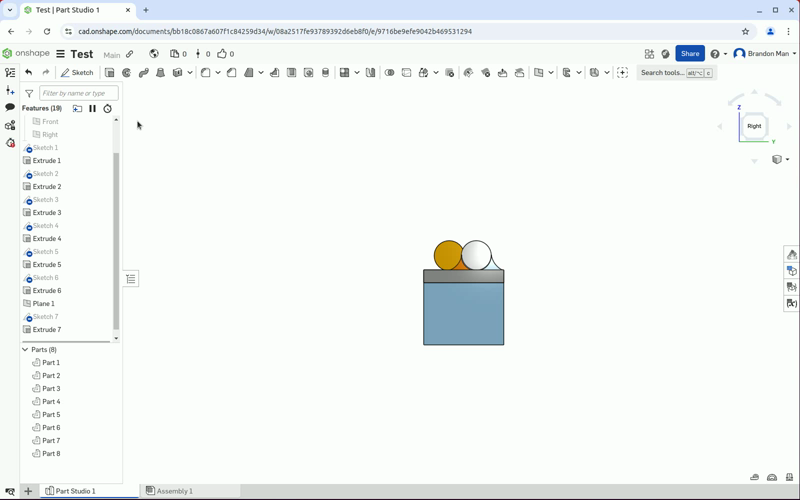
key(shift+h)
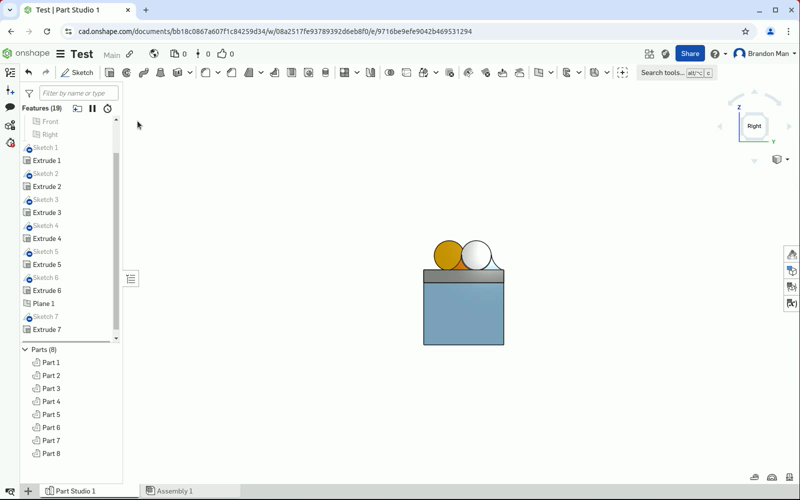
key(shift+h)
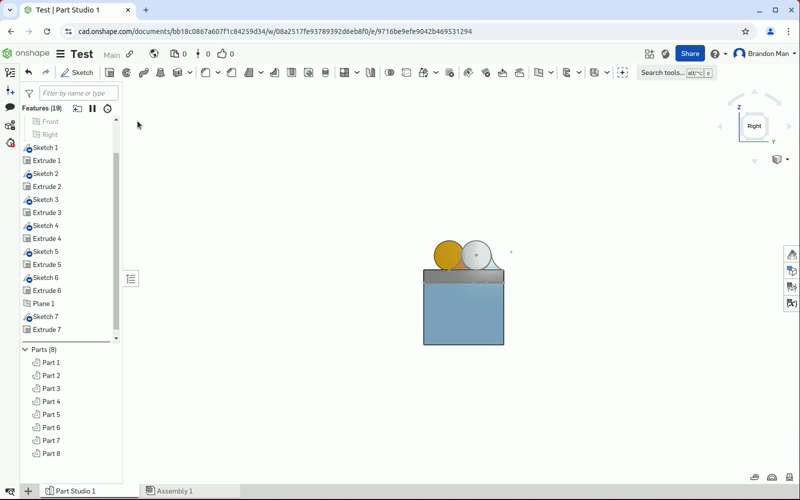
key(shift+7)
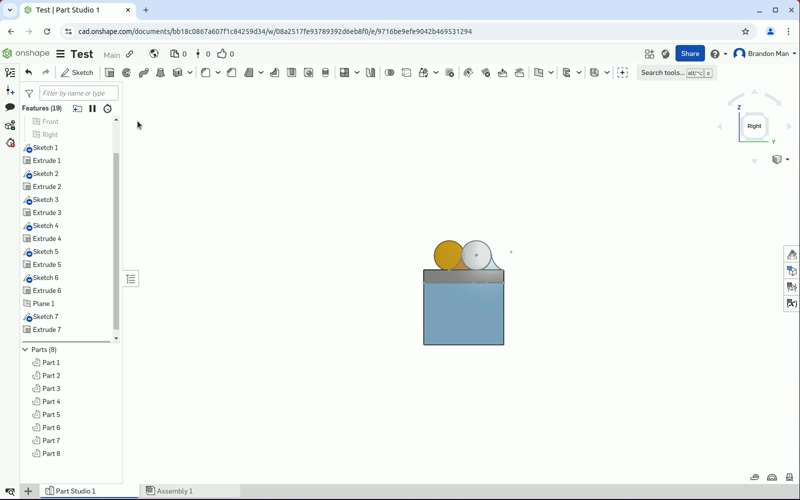
key(right, 2)
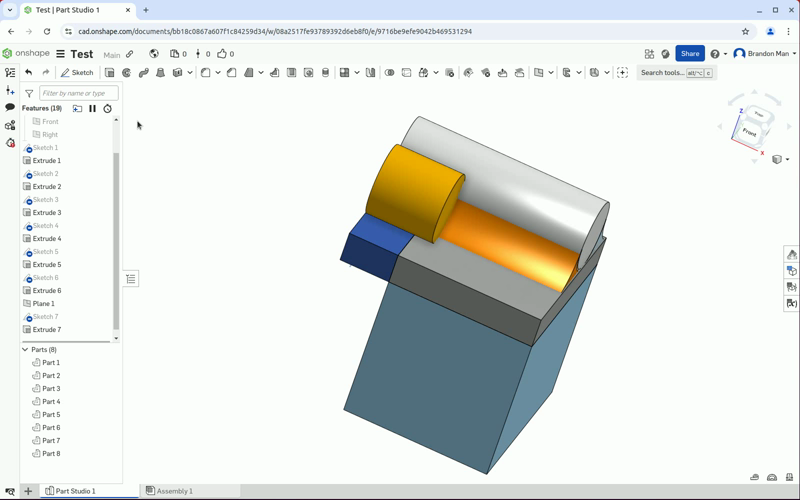
key(down, 2)
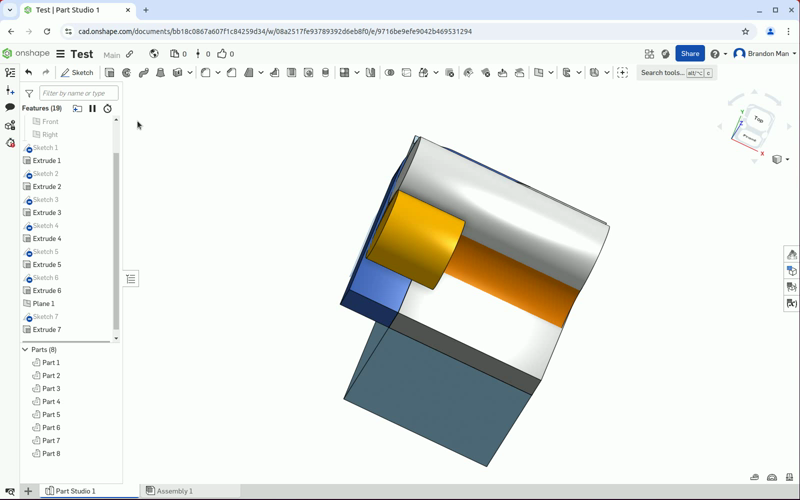
key(up, 2)
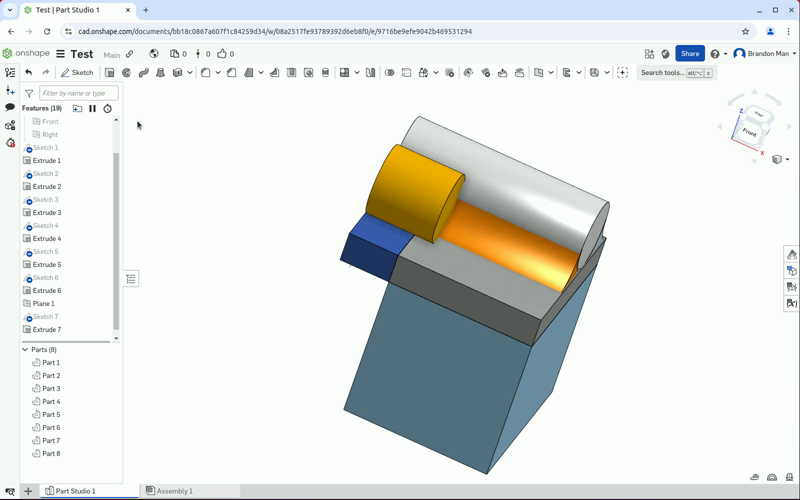
key(left, 2)
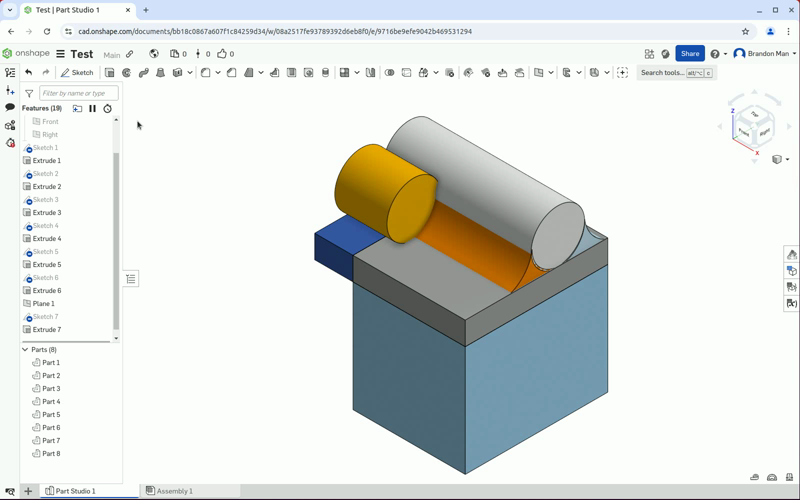
mouse_move(69, 150)
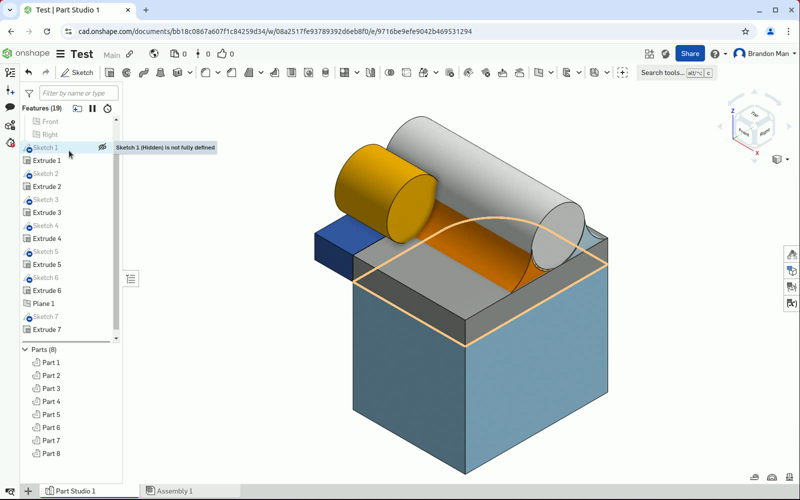
click(69, 150)